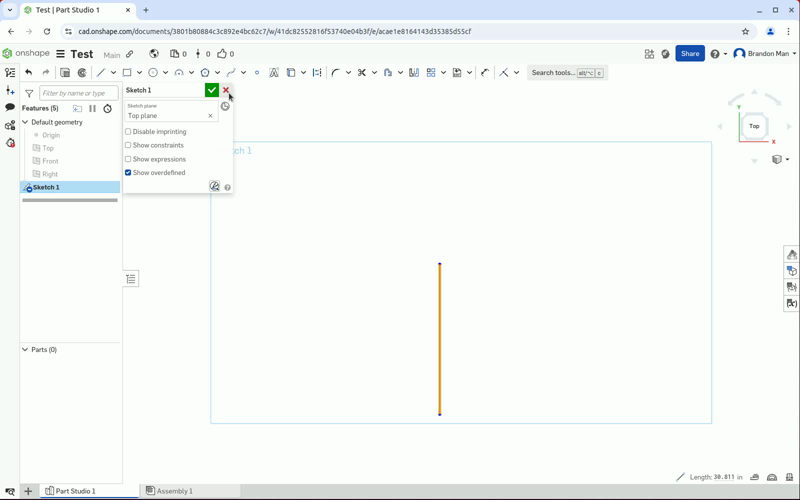
key(shift+h)
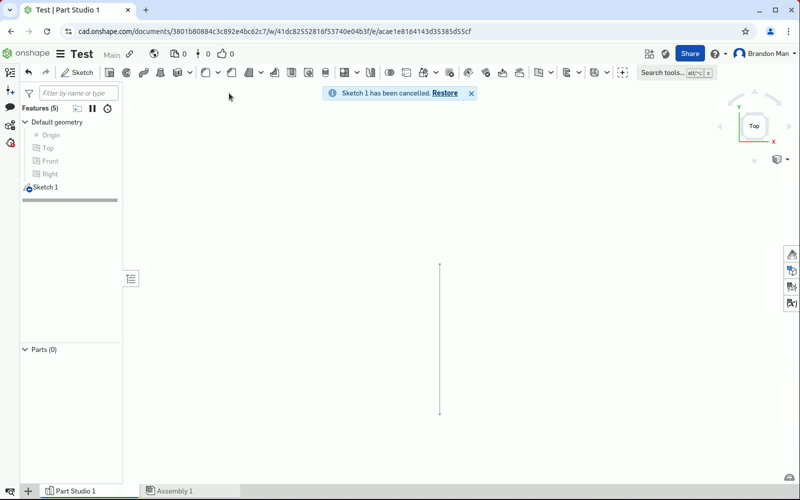
mouse_move(73, 352)
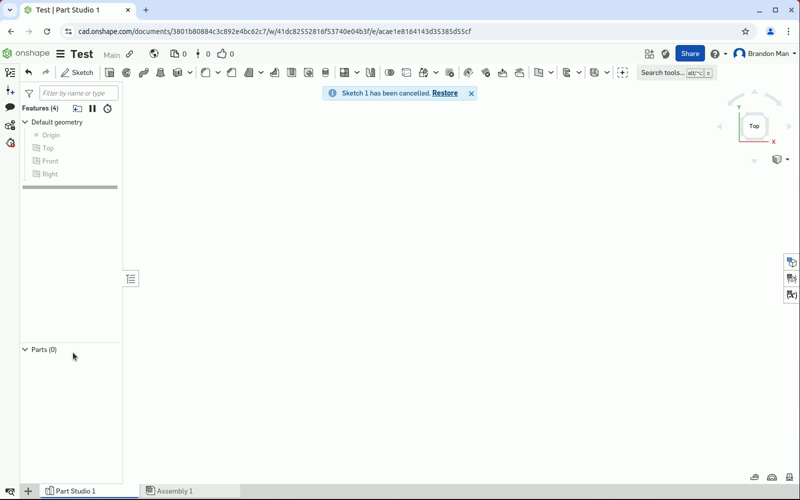
key(y)
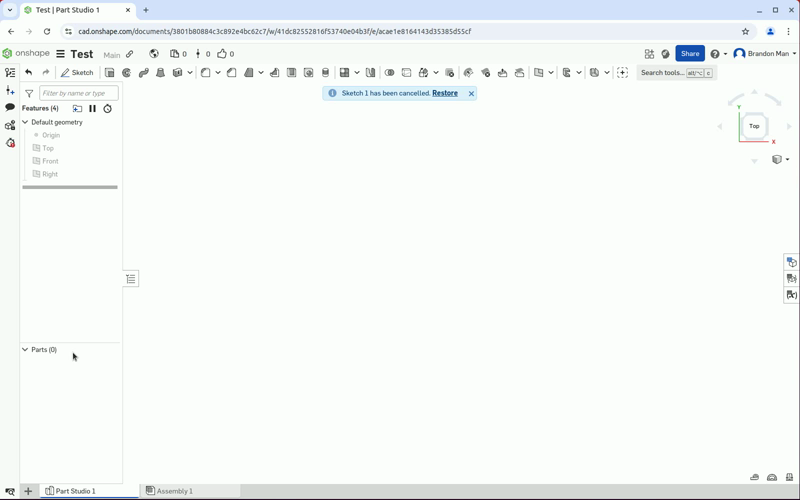
key(shift+p)
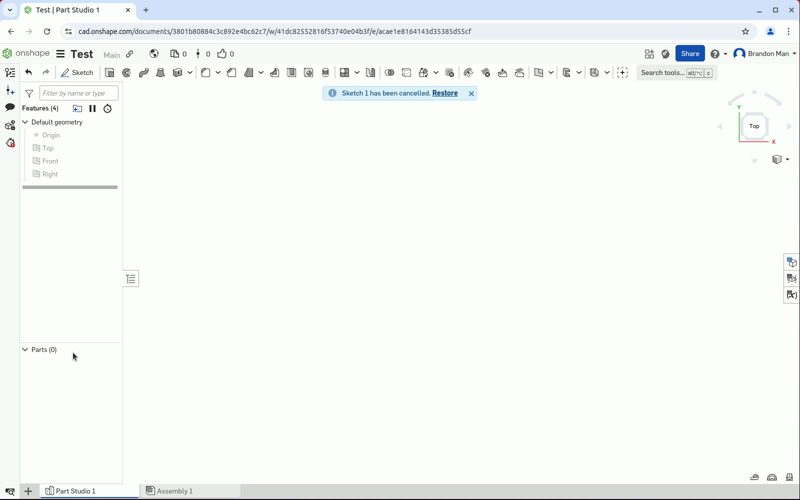
key(space)
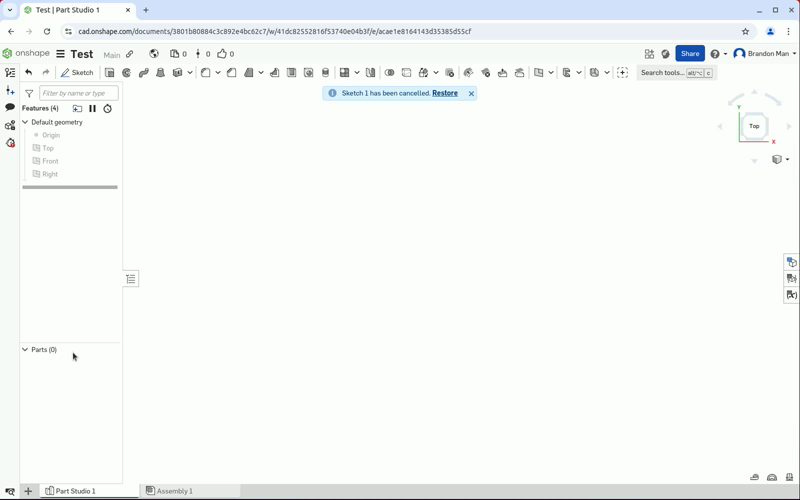
key_down(shift)
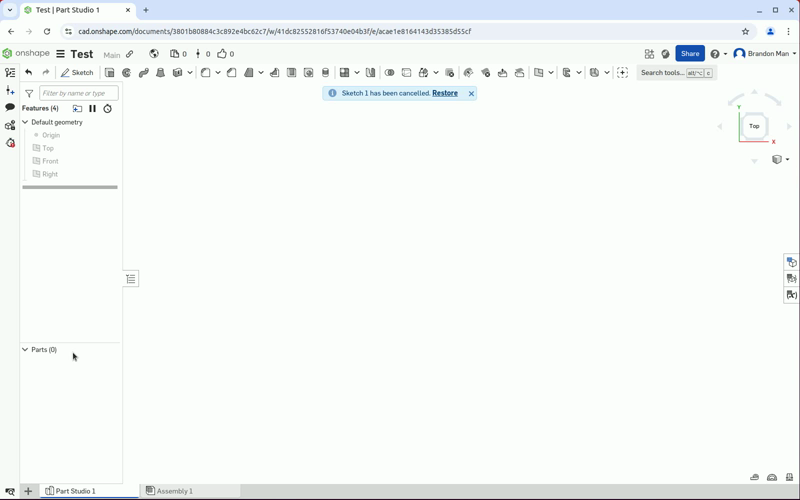
key(up)
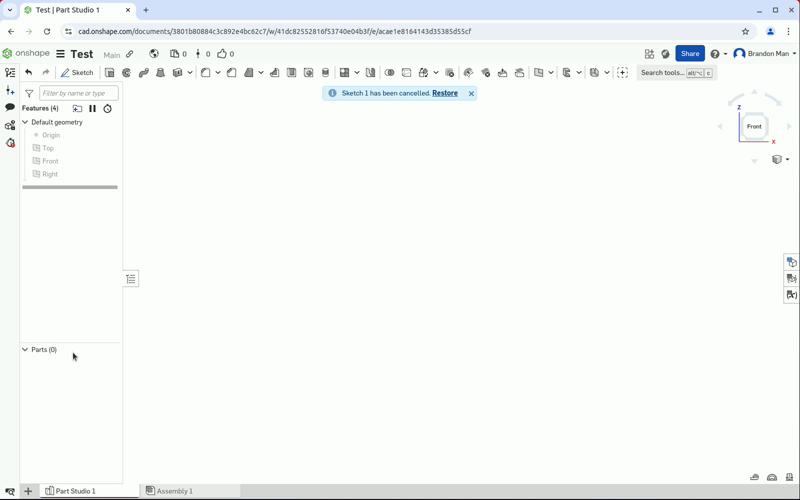
key_up(shift)
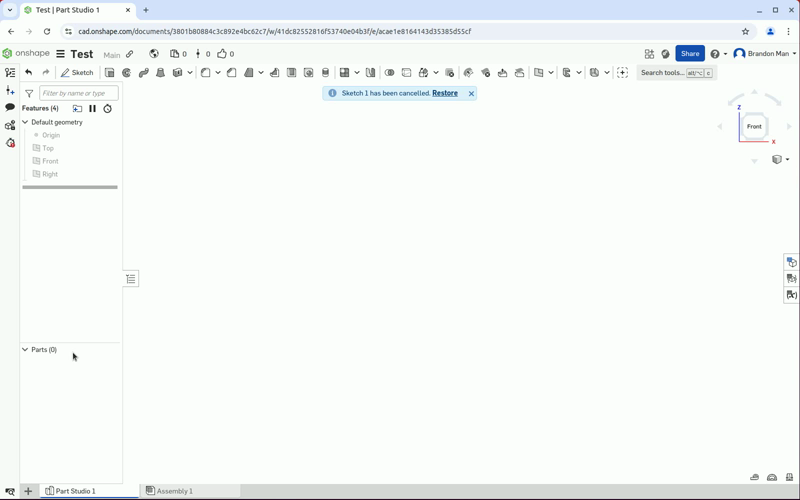
mouse_move(73, 352)
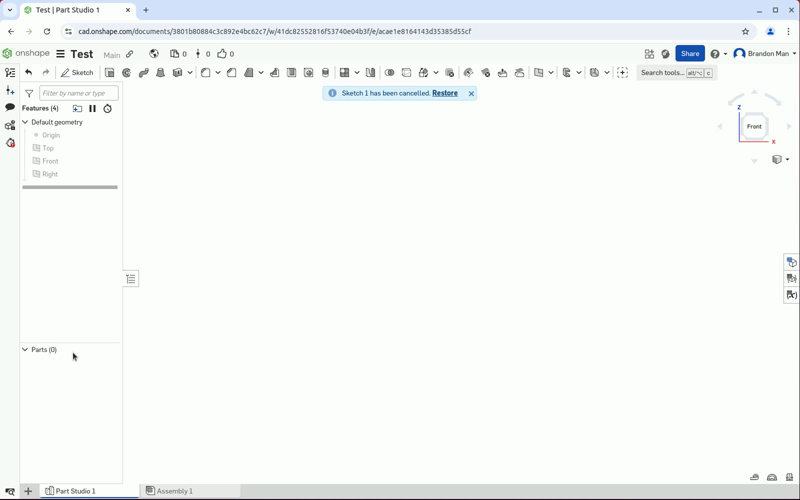
key(shift+y)
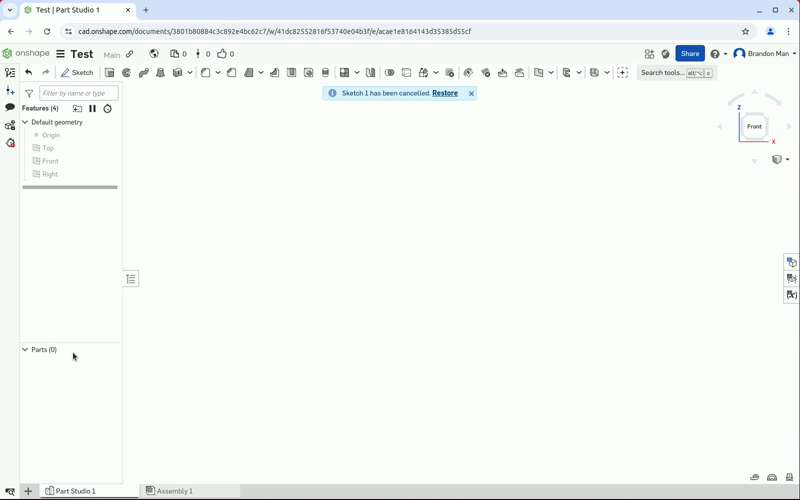
key(shift+s)
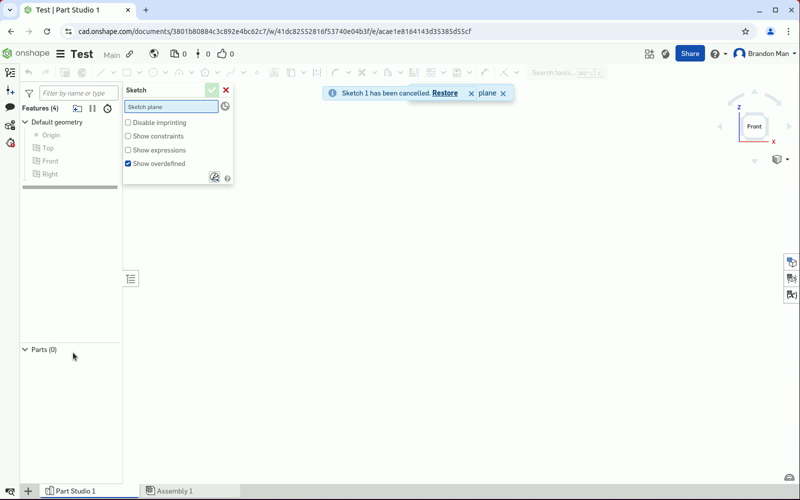
mouse_move(73, 163)
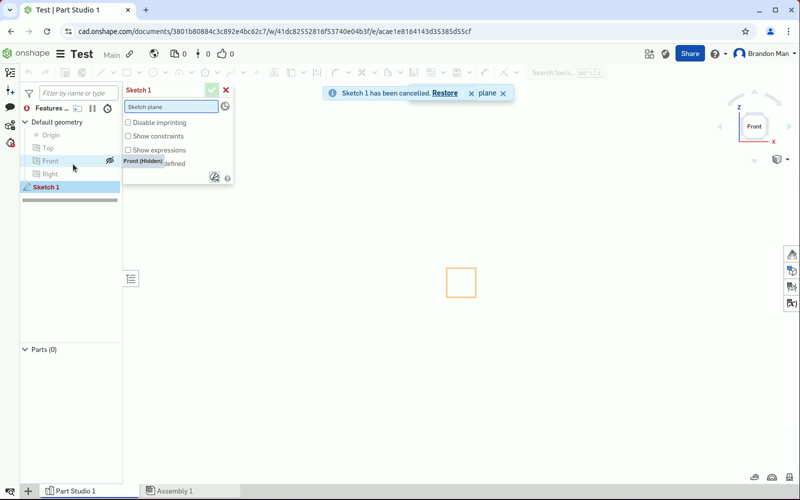
click(73, 163)
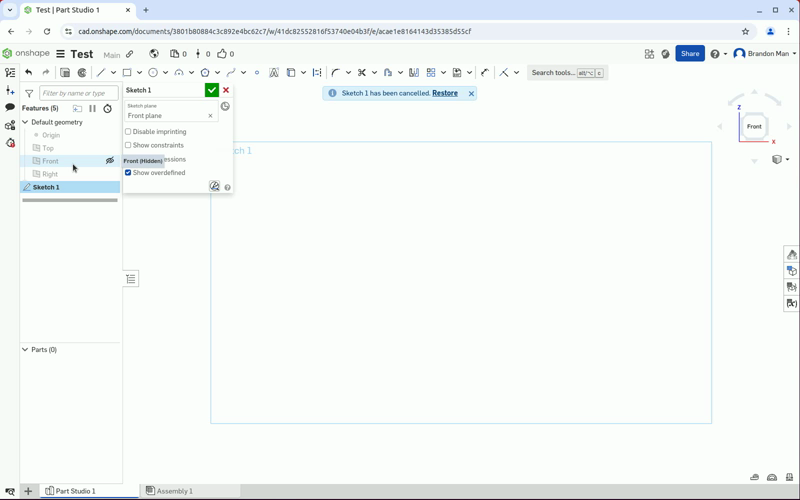
mouse_move(73, 352)
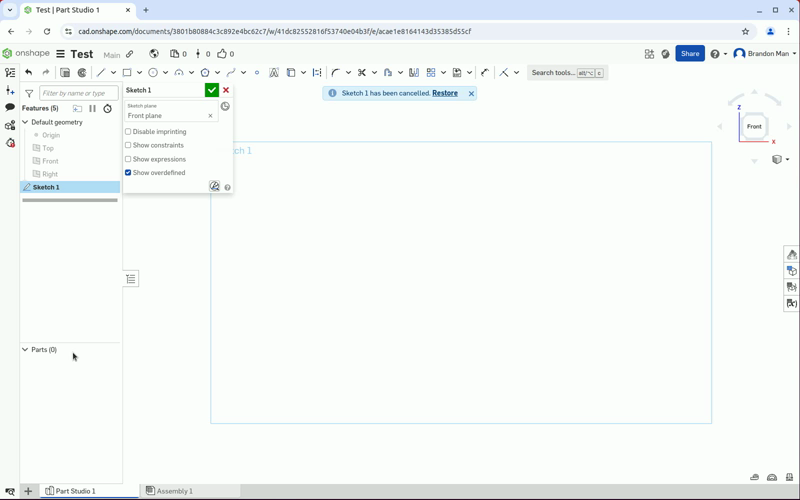
key(y)
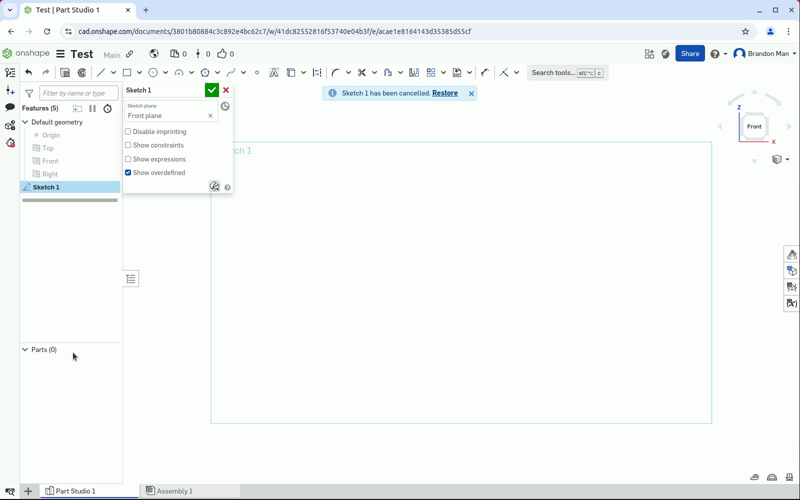
key(a)
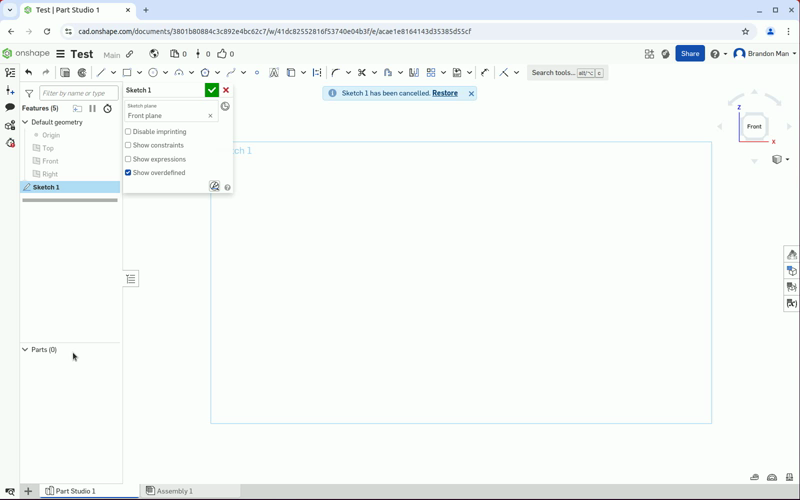
key_down(shift)
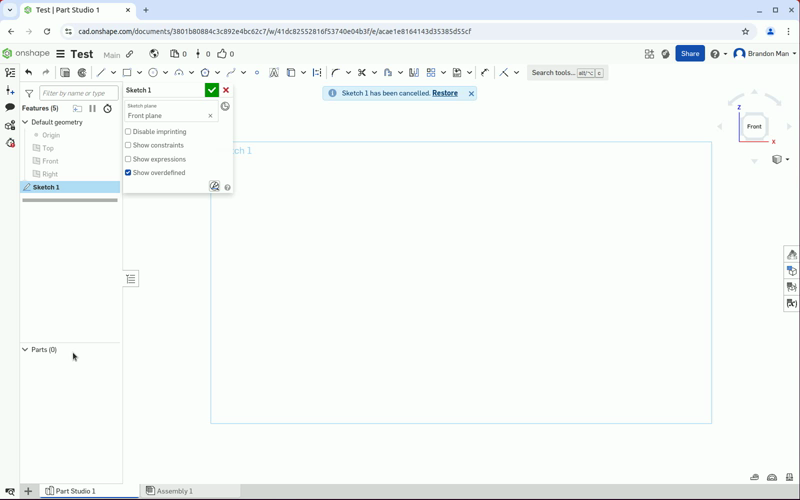
mouse_move(410, 287)
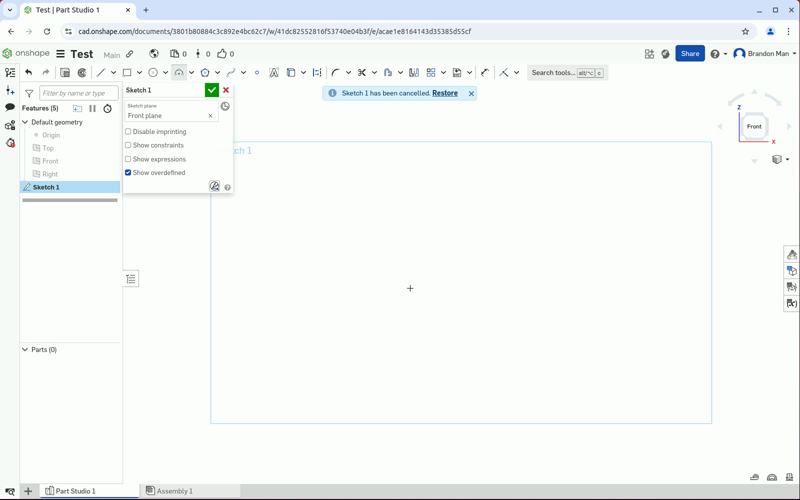
click(410, 287)
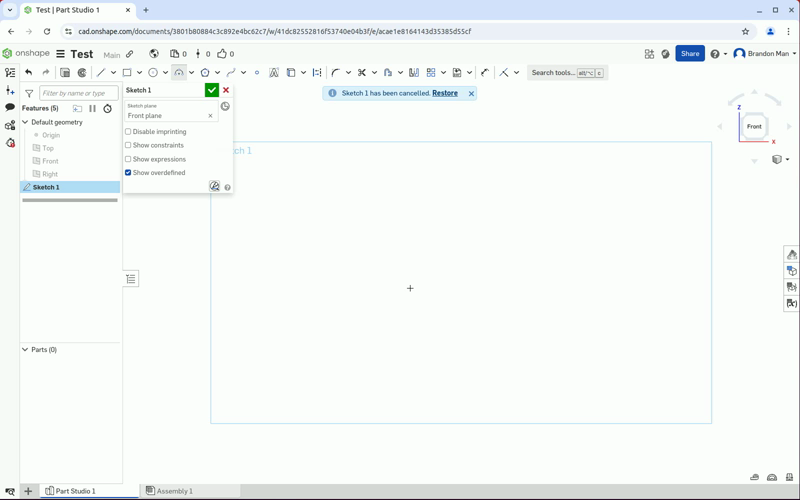
key_up(shift)
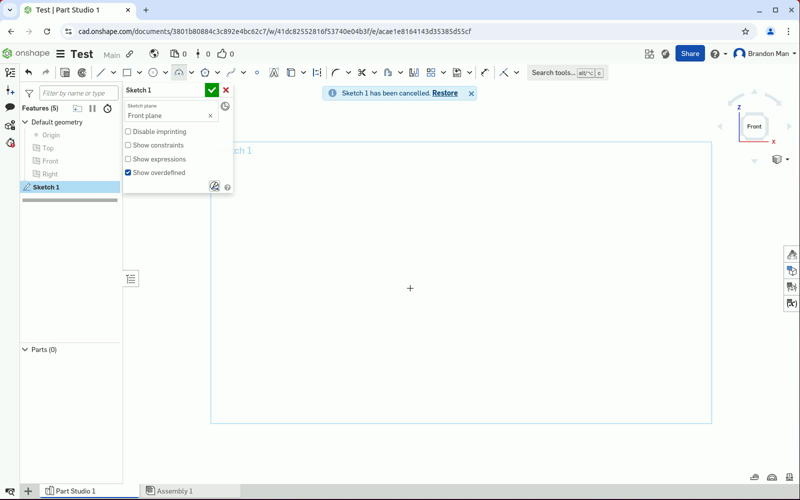
key_down(shift)
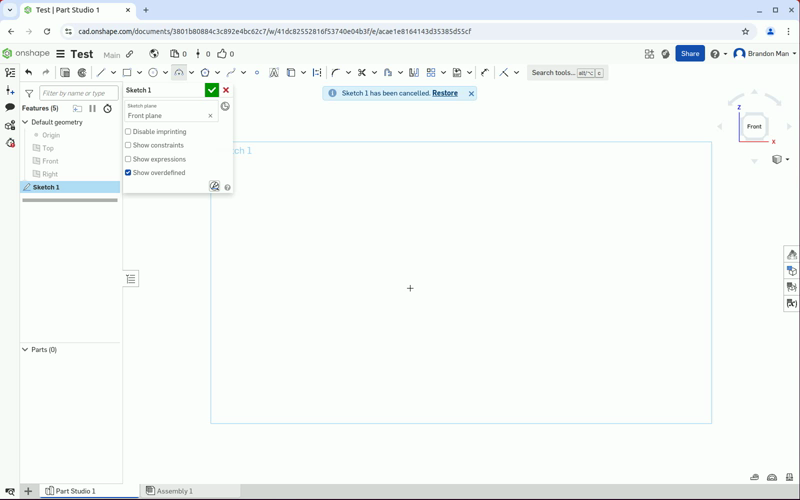
mouse_move(431, 286)
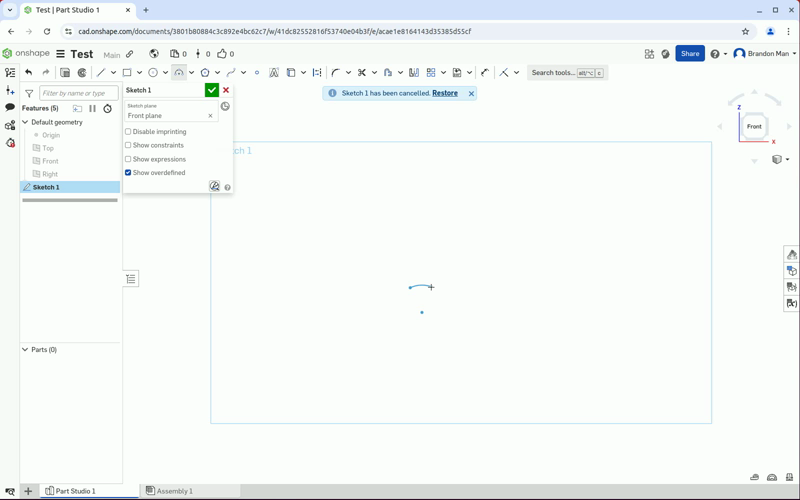
click(431, 286)
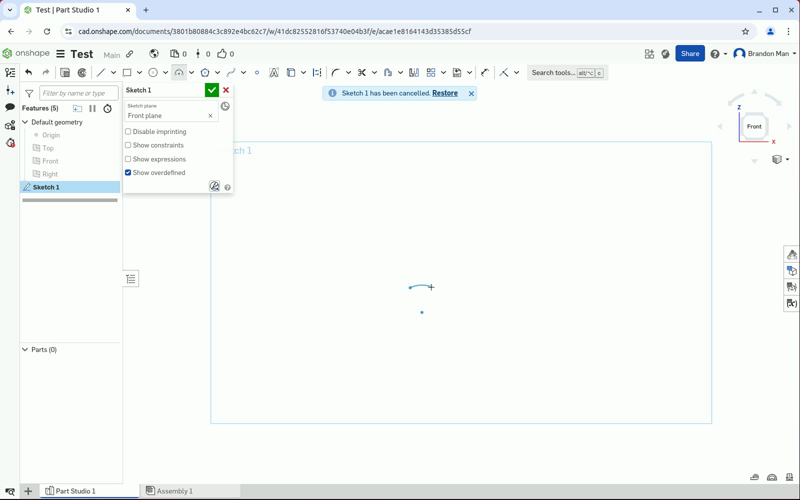
mouse_move(420, 280)
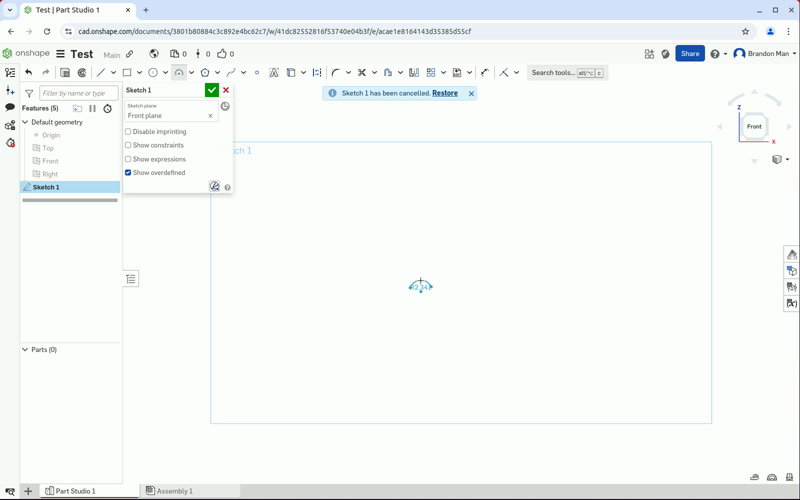
click(420, 280)
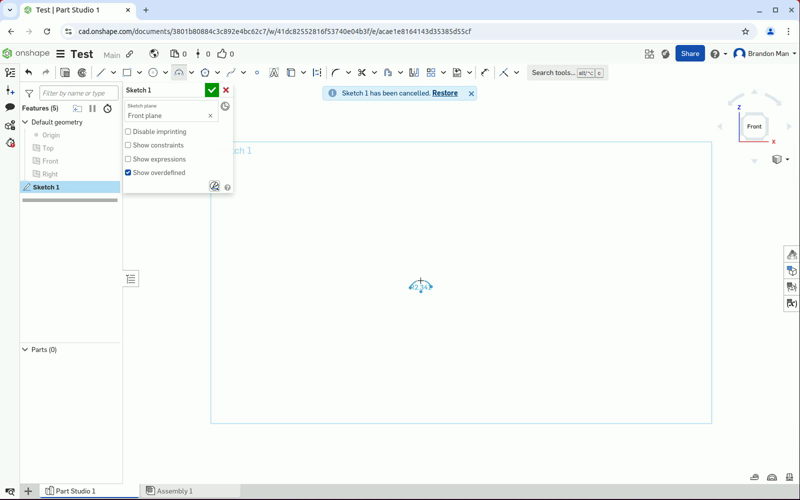
key_up(shift)
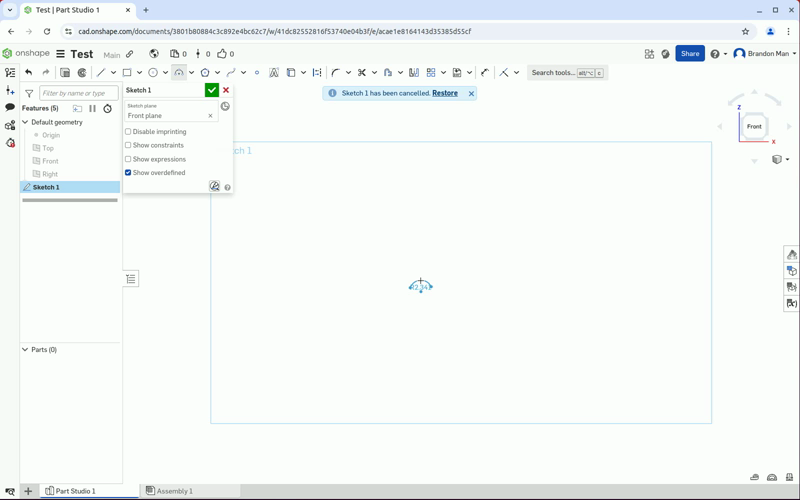
mouse_move(431, 286)
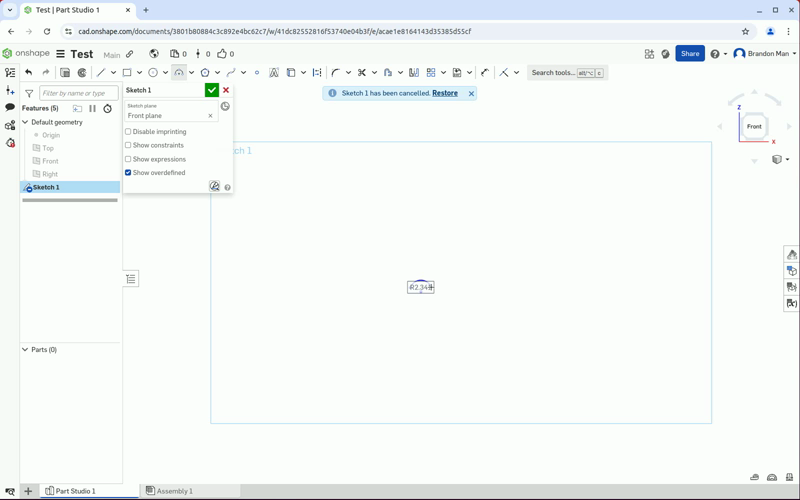
click(431, 286)
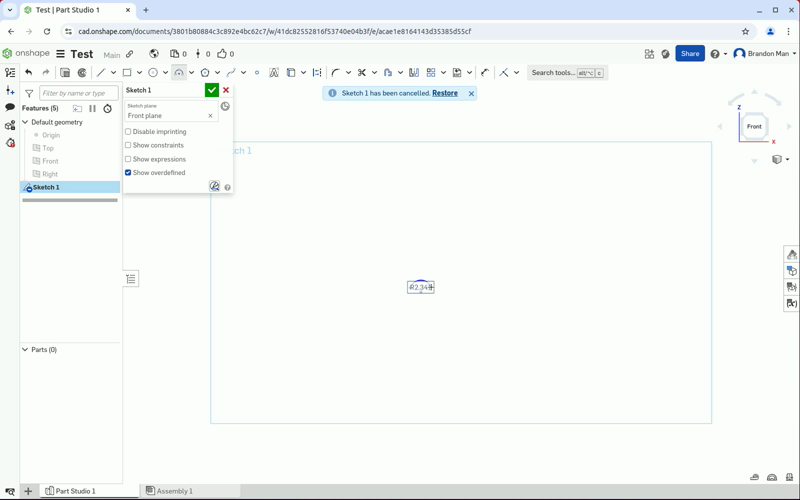
key_down(shift)
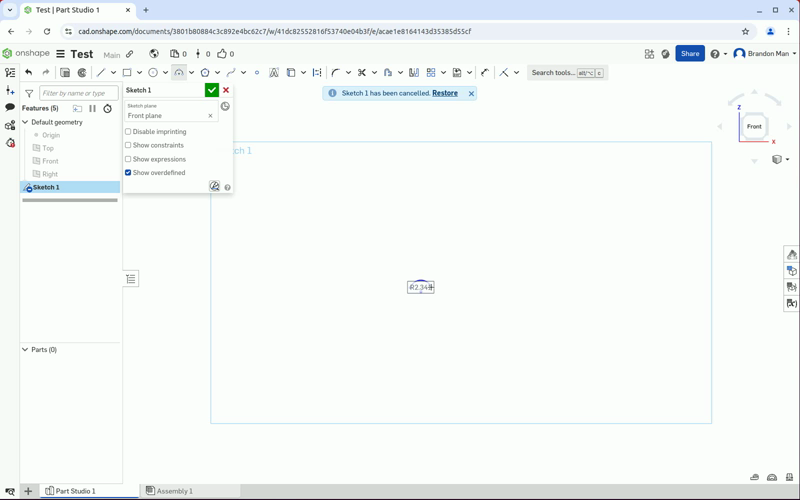
mouse_move(431, 283)
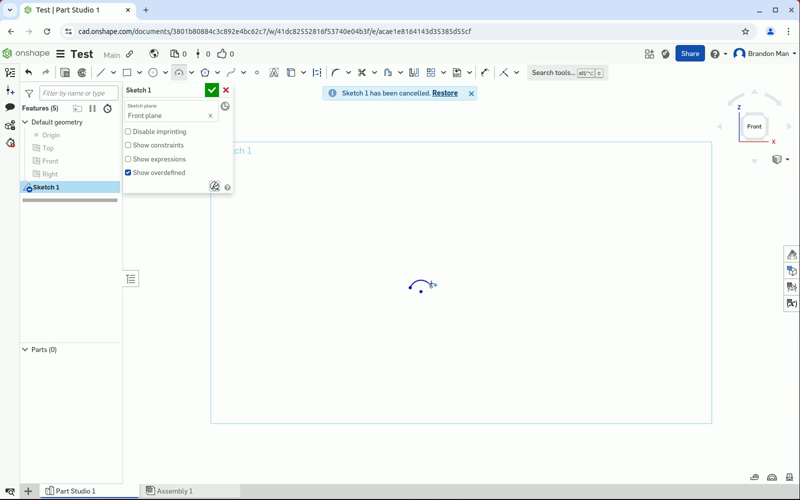
scroll(6)
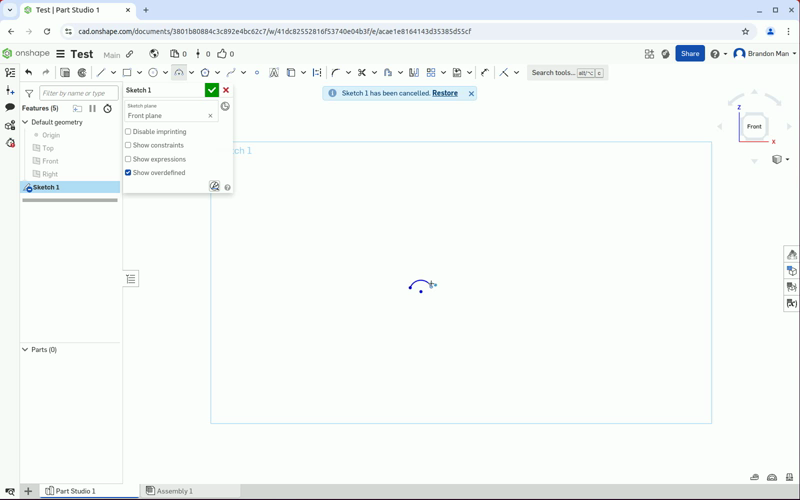
scroll(6)
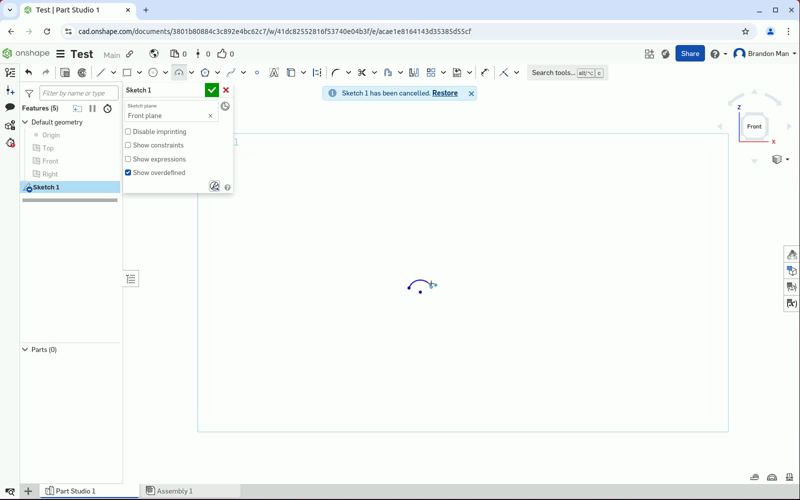
scroll(6)
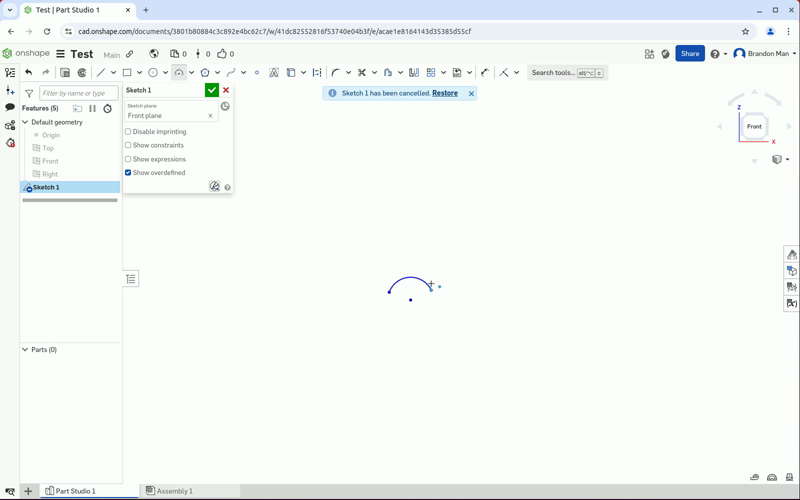
scroll(6)
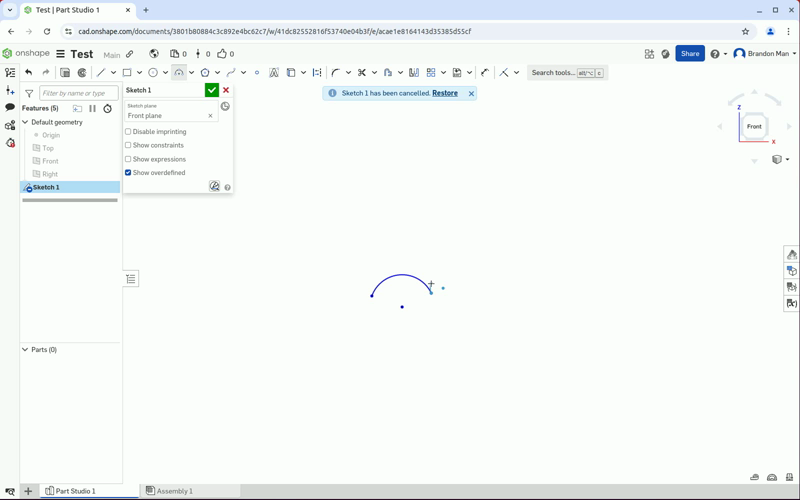
scroll(6)
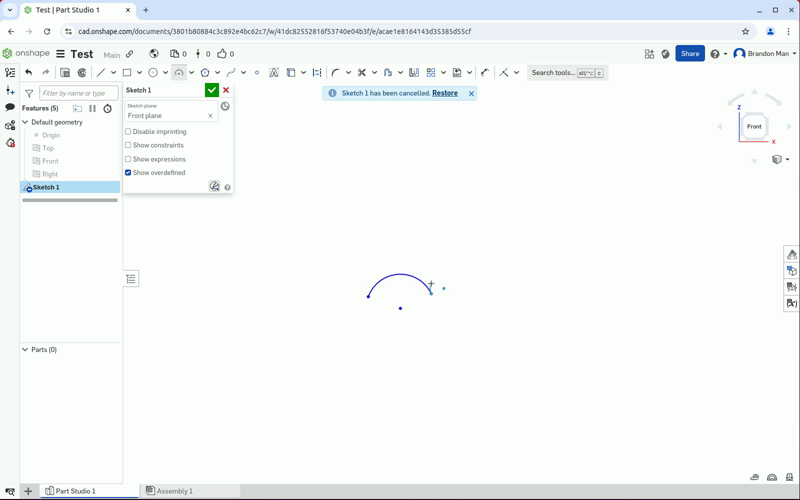
scroll(6)
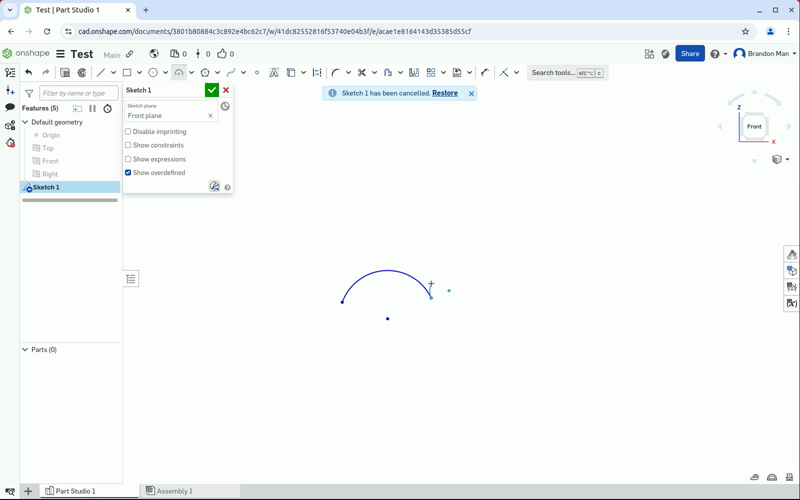
scroll(6)
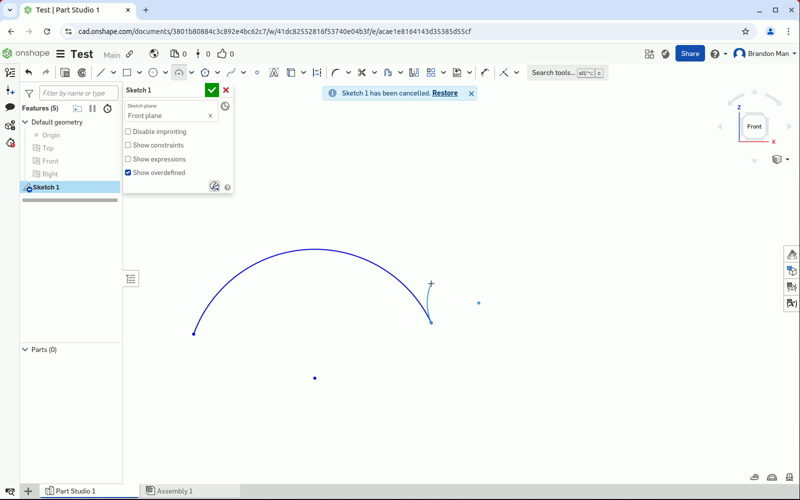
click(431, 283)
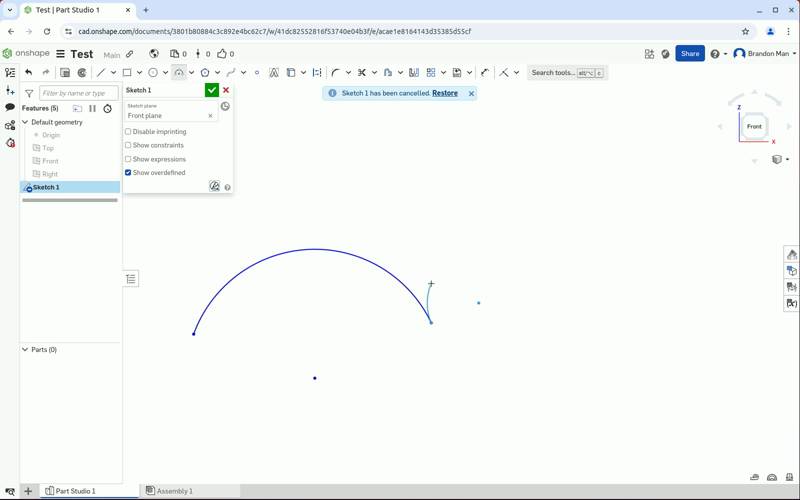
scroll(-6)
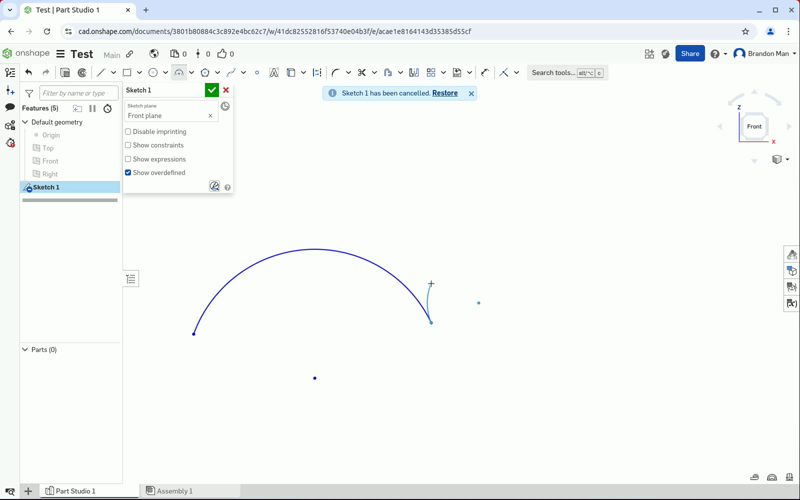
scroll(-6)
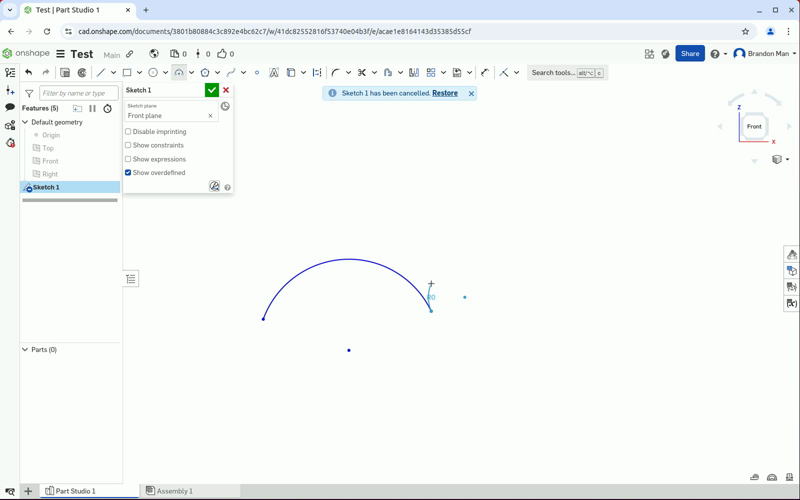
scroll(-6)
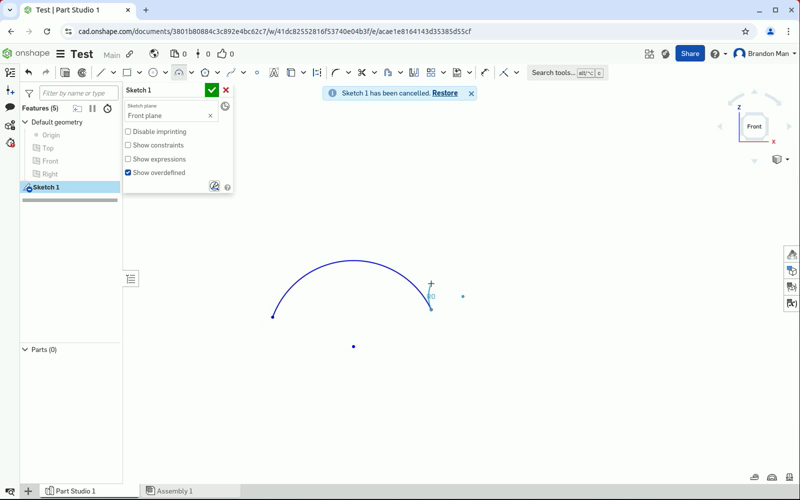
scroll(-6)
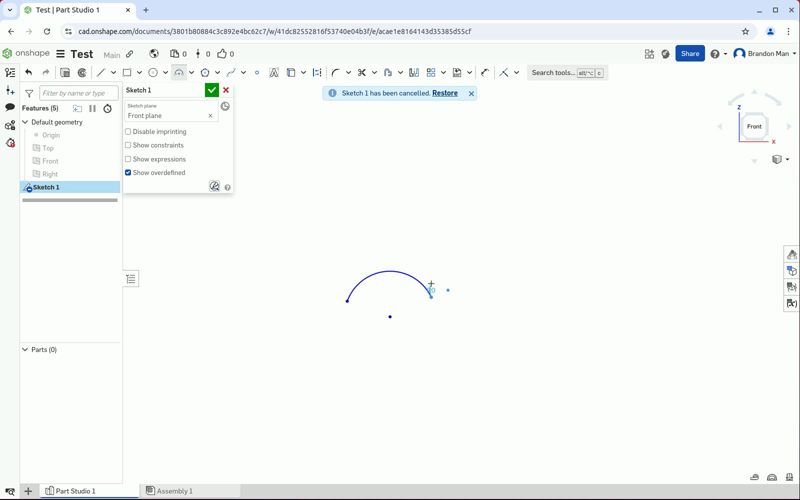
scroll(-6)
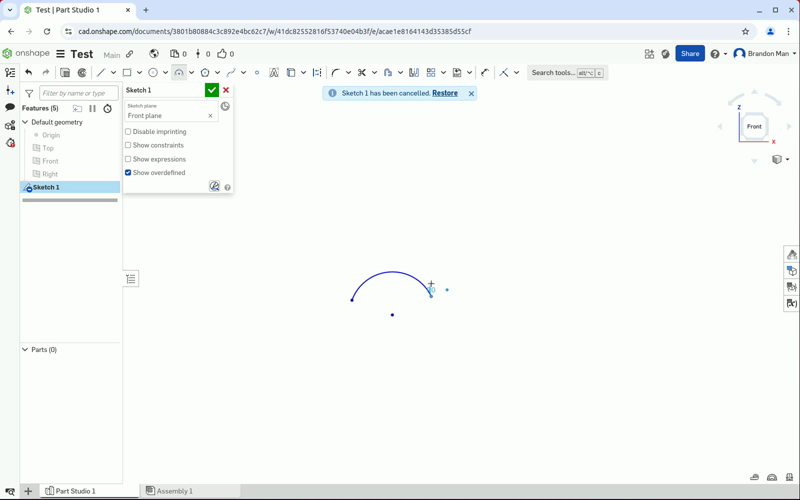
scroll(-6)
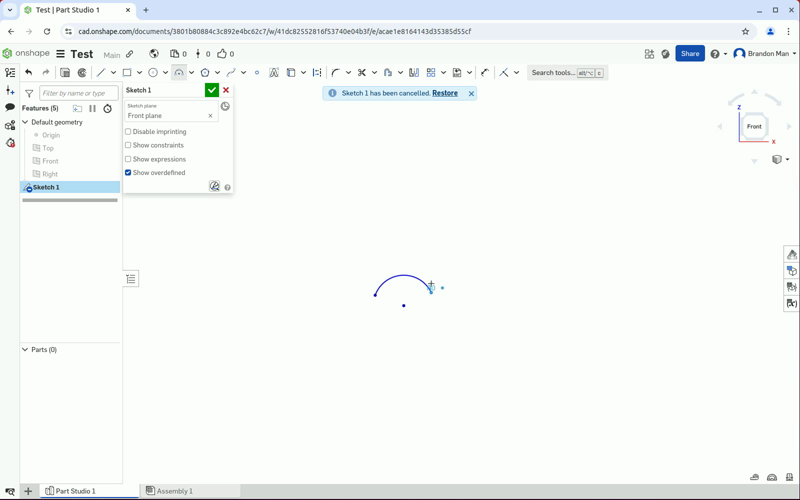
scroll(-6)
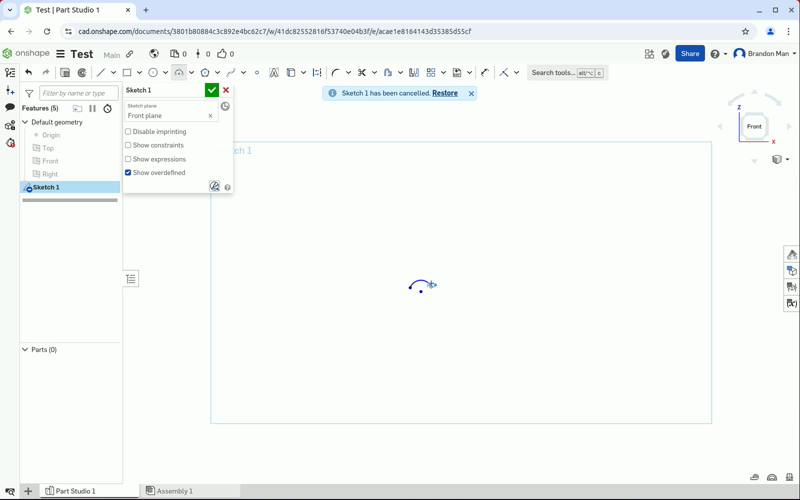
mouse_move(430, 284)
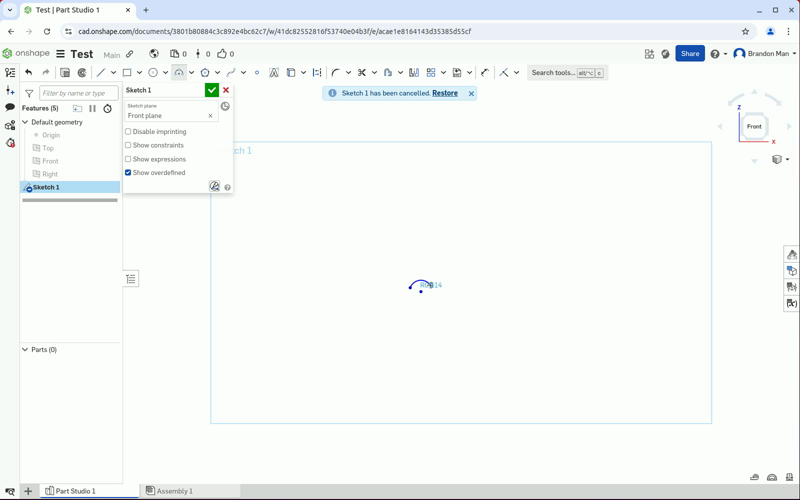
scroll(6)
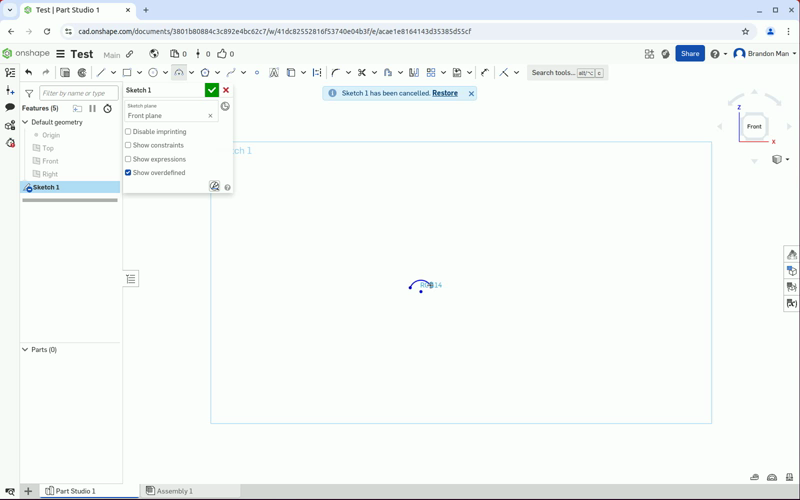
scroll(6)
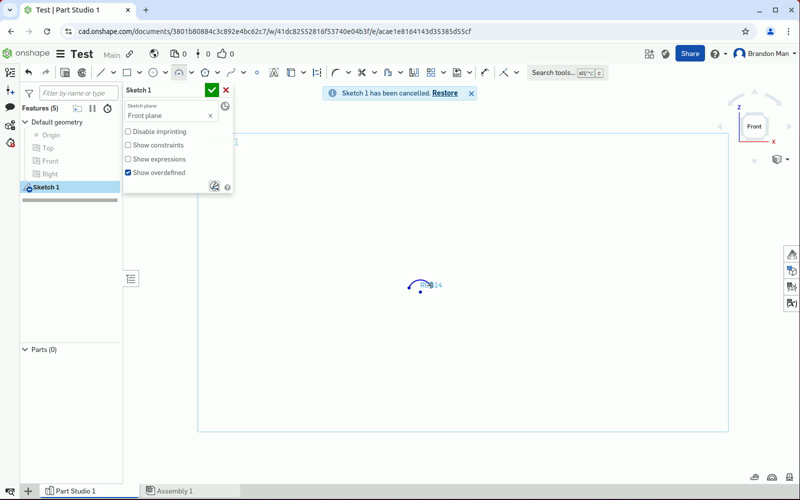
scroll(6)
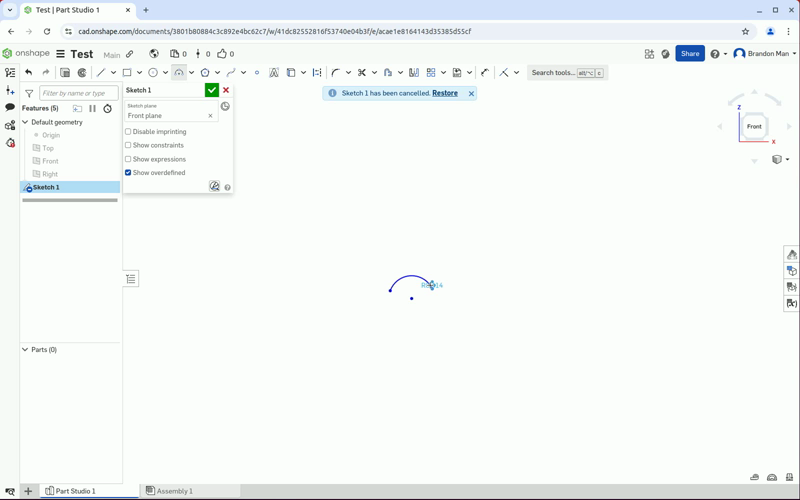
scroll(6)
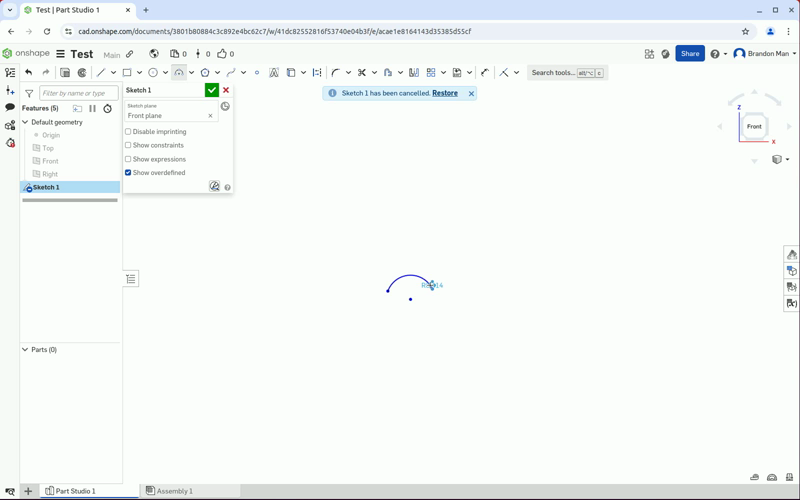
scroll(6)
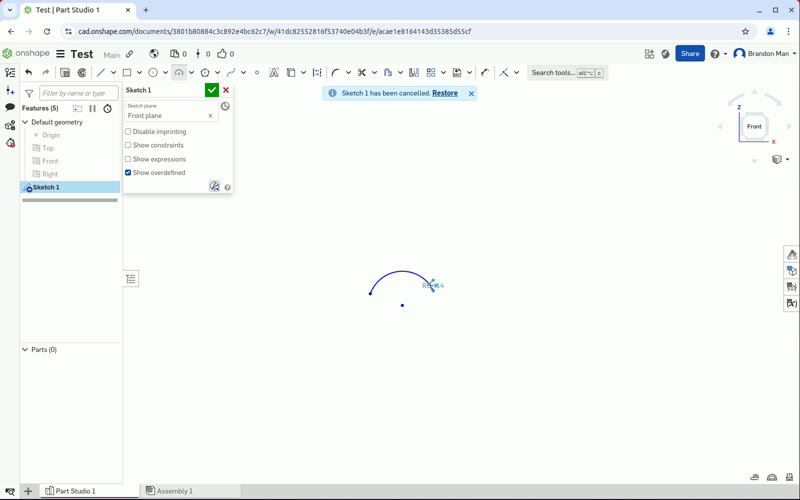
scroll(6)
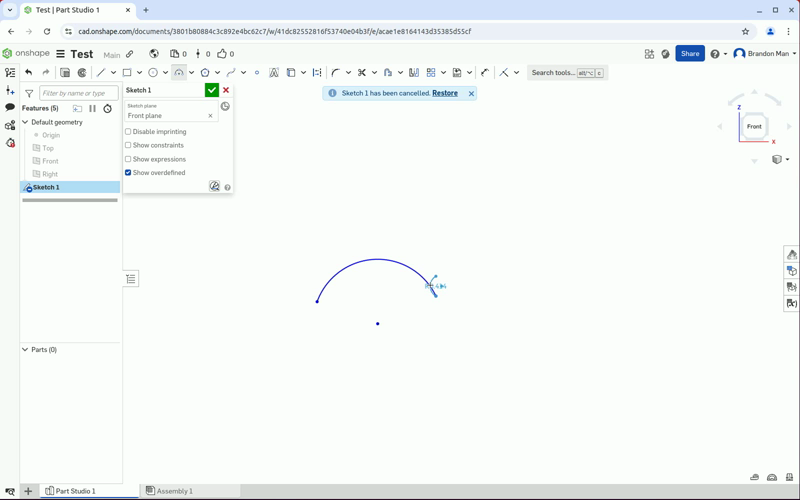
scroll(6)
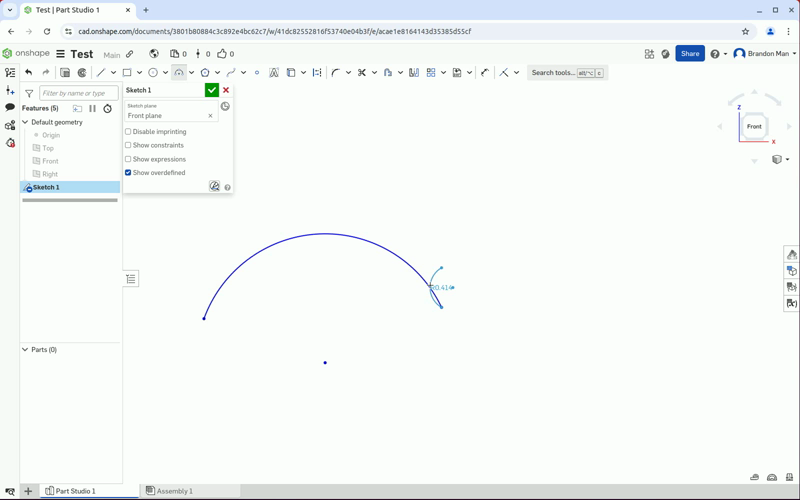
click(430, 284)
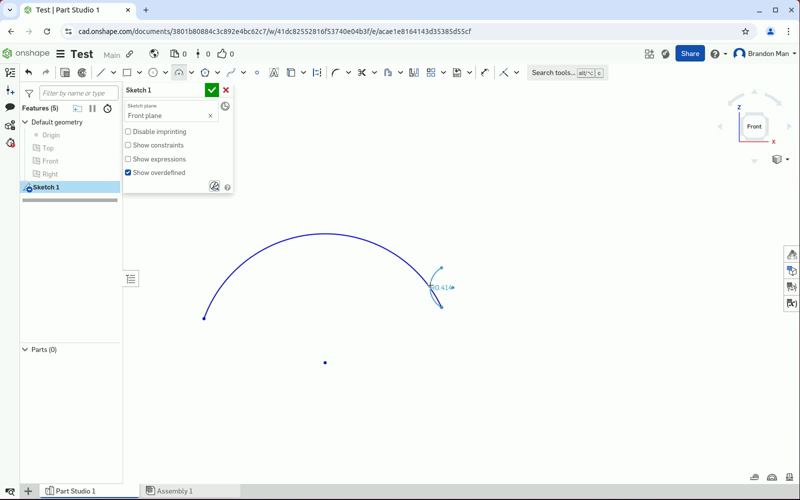
scroll(-6)
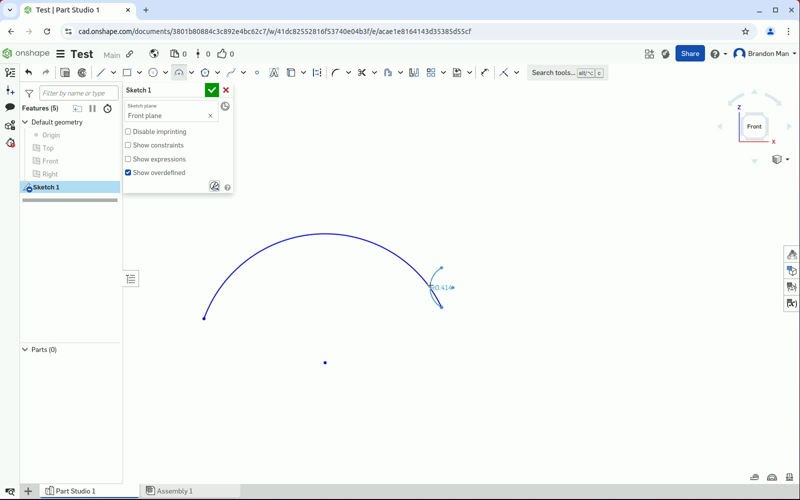
scroll(-6)
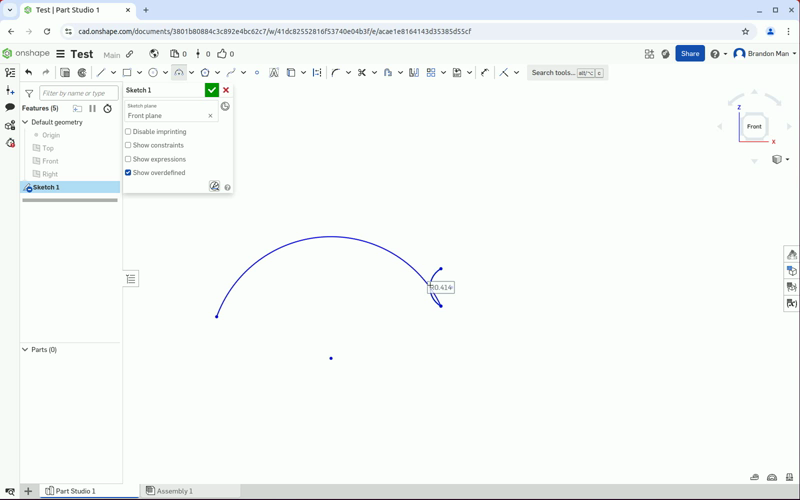
scroll(-6)
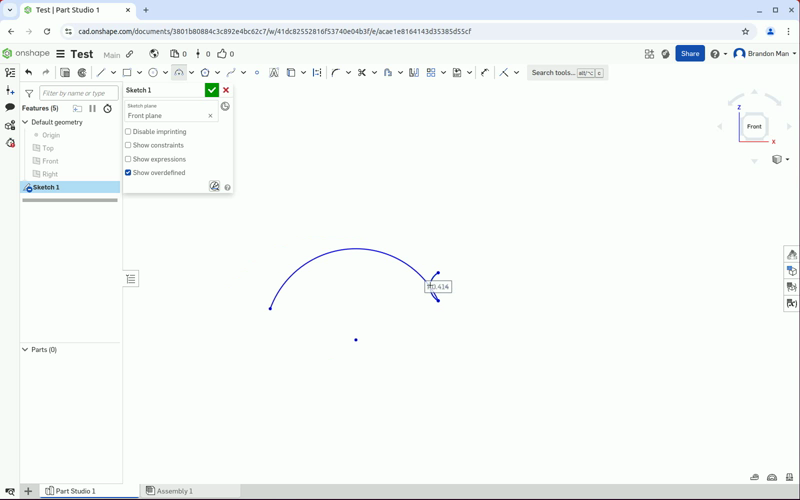
scroll(-6)
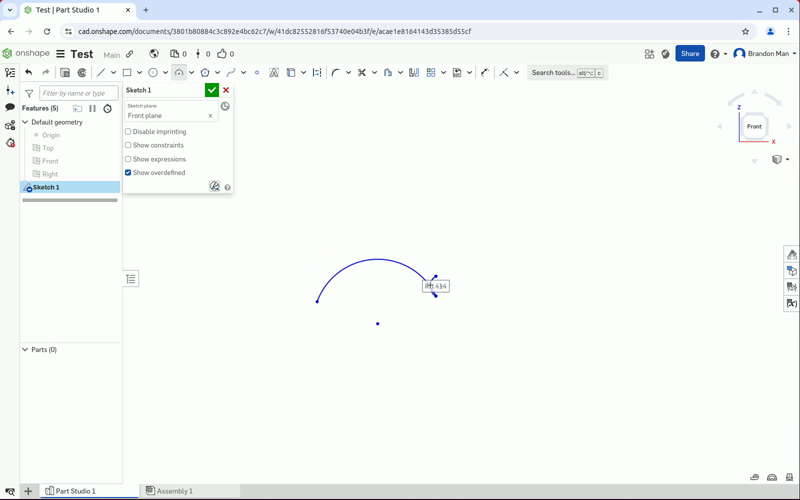
scroll(-6)
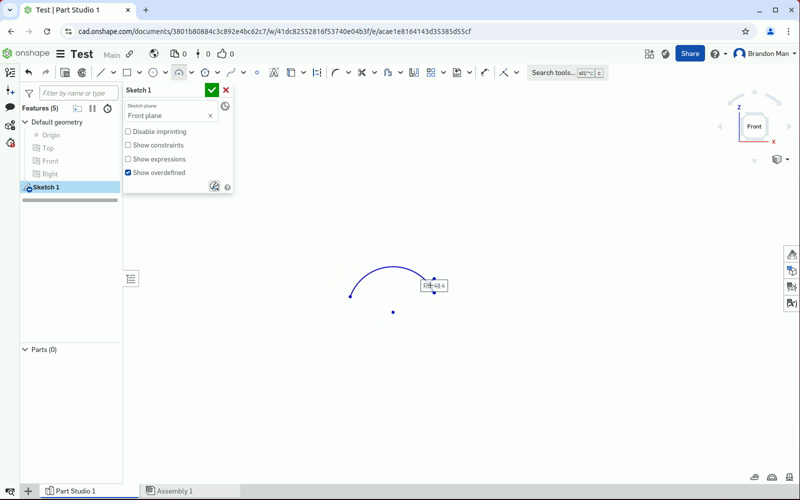
scroll(-6)
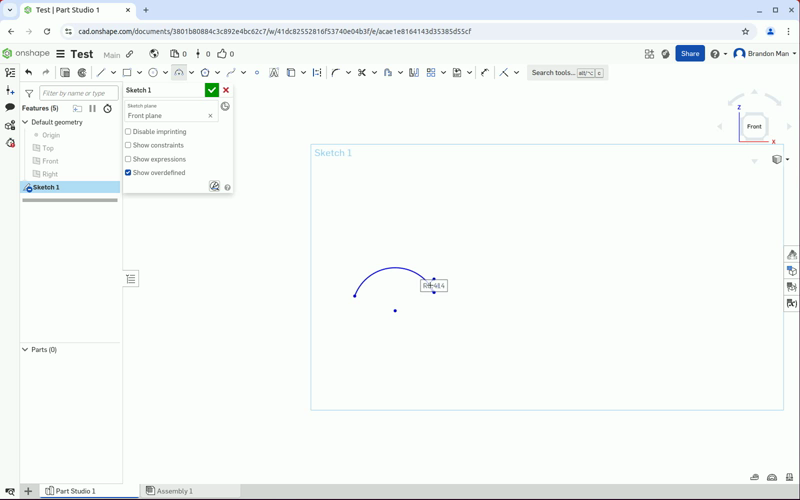
scroll(-6)
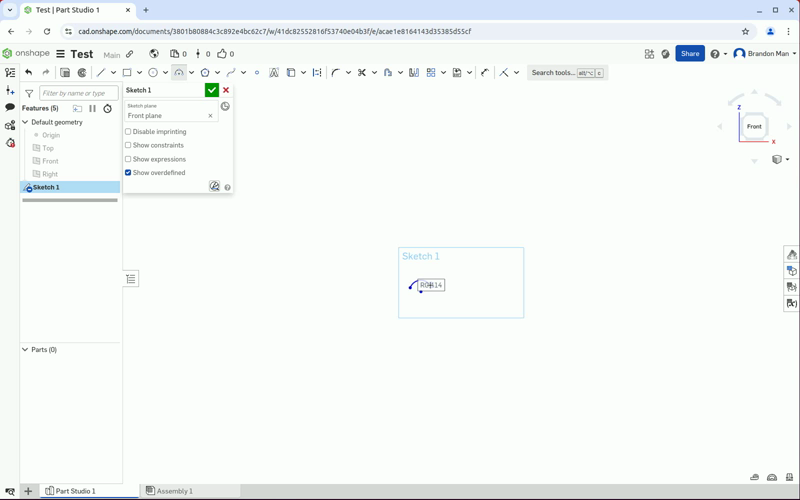
key_up(shift)
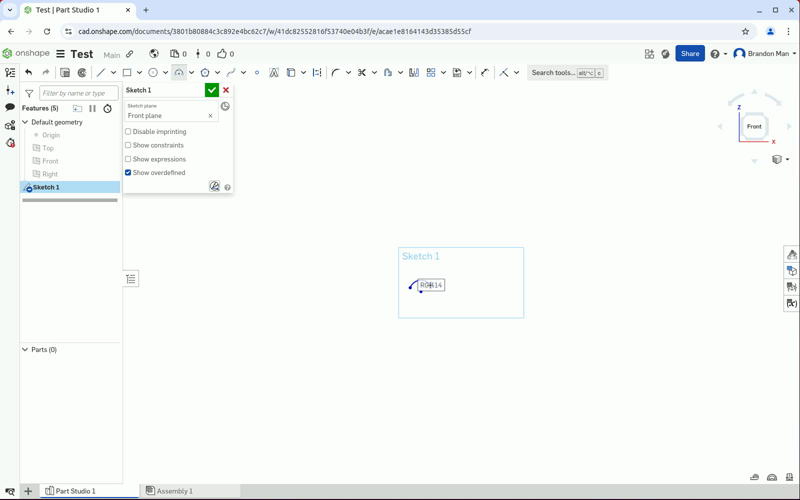
mouse_move(431, 283)
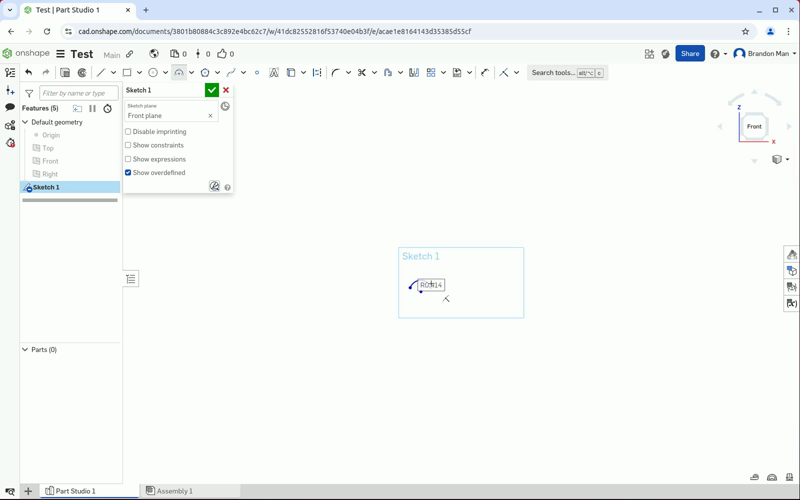
scroll(6)
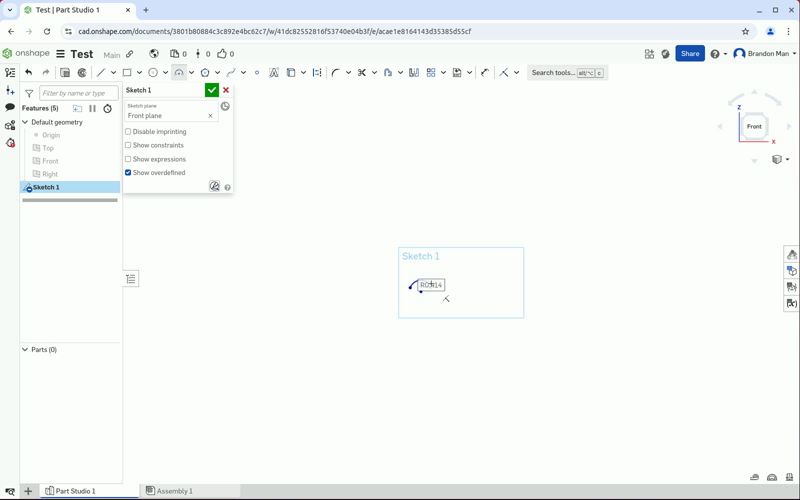
scroll(6)
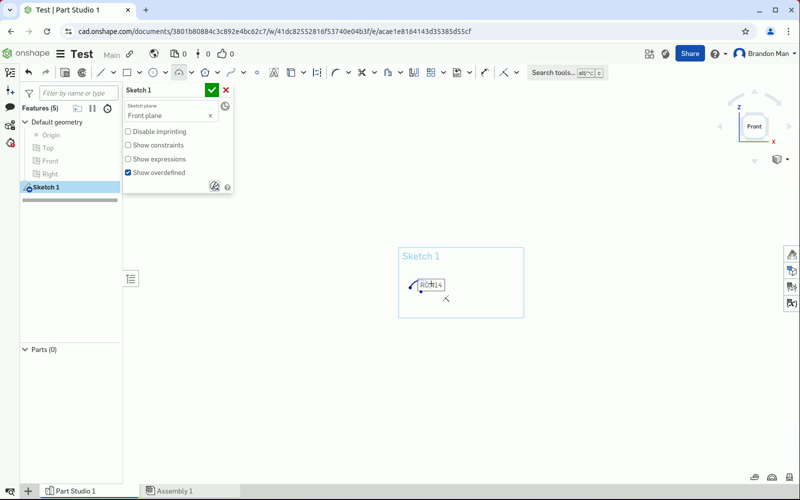
scroll(6)
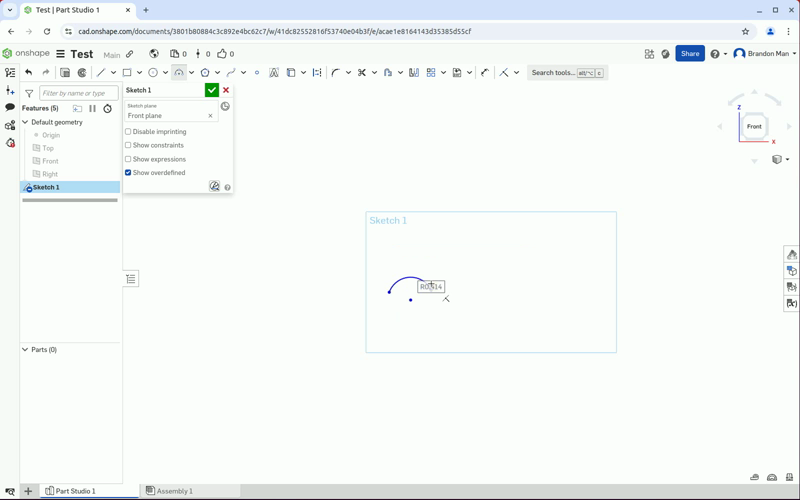
scroll(6)
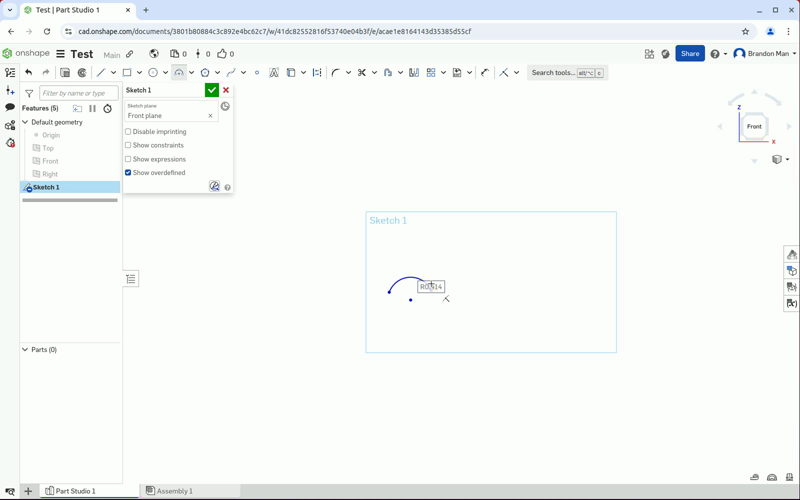
scroll(6)
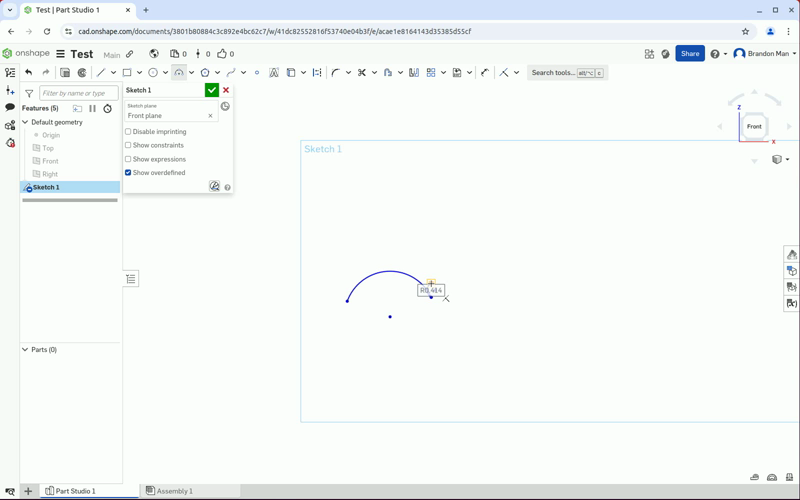
scroll(6)
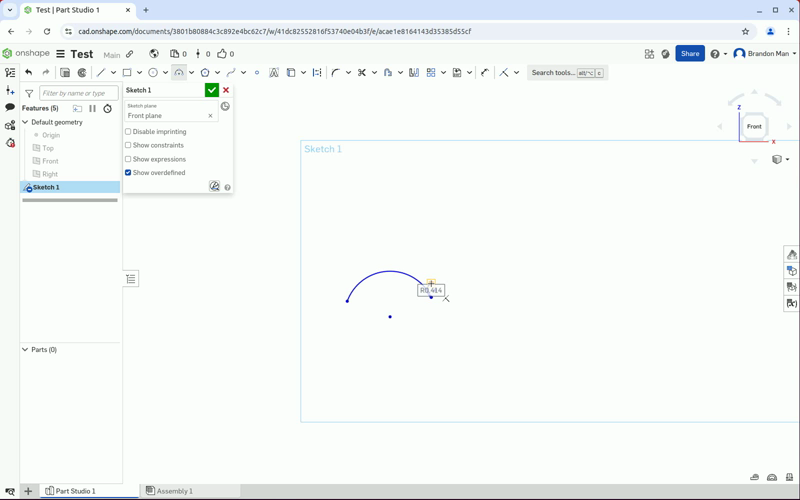
scroll(6)
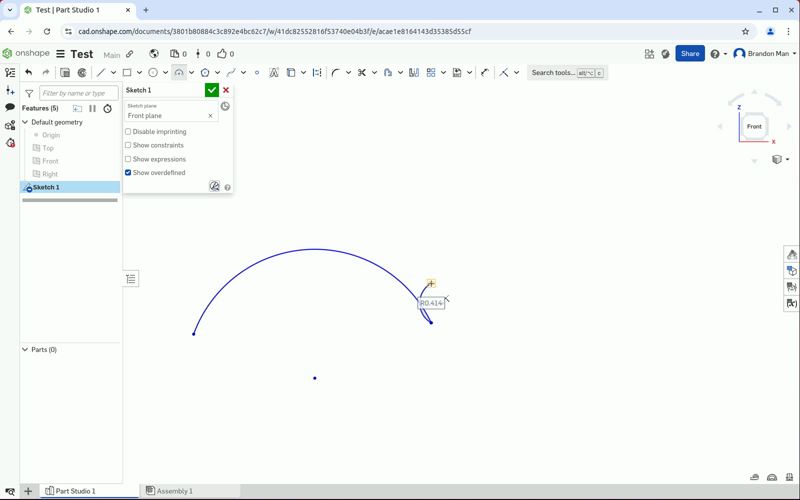
click(431, 283)
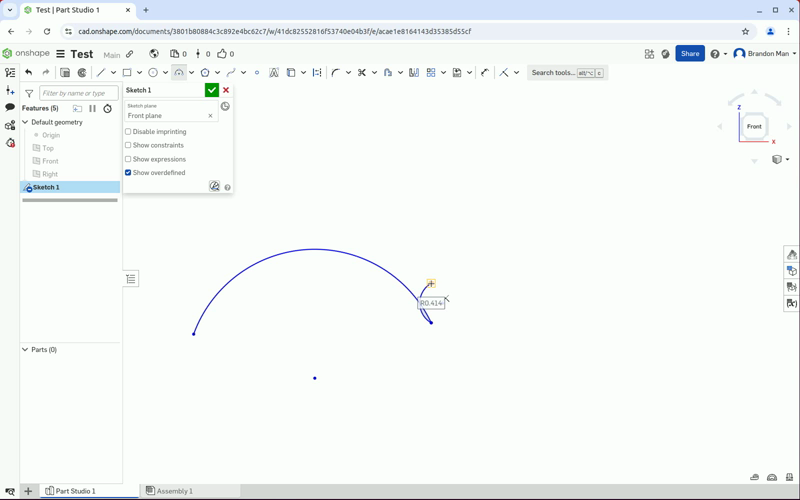
scroll(-6)
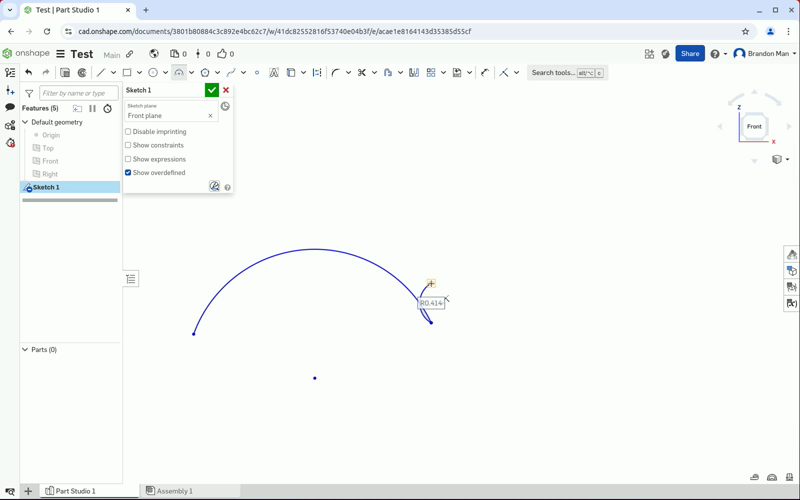
scroll(-6)
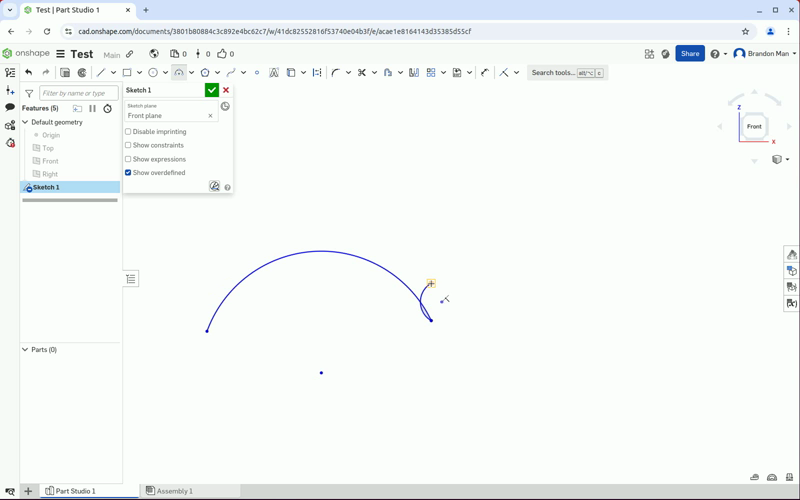
scroll(-6)
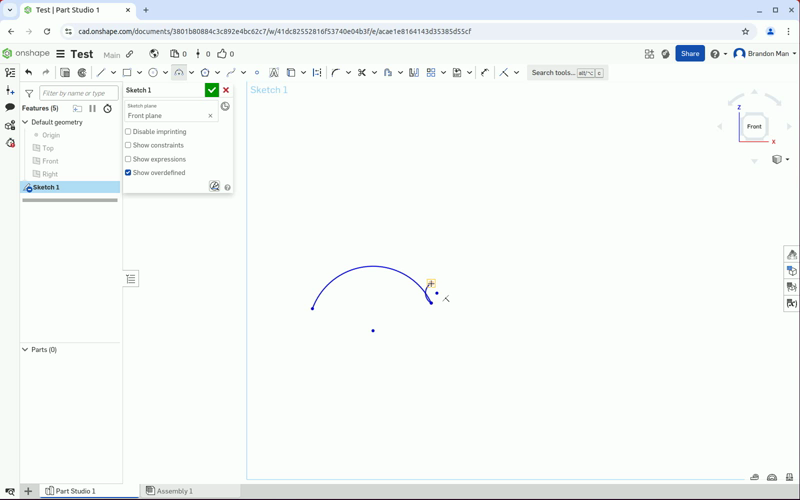
scroll(-6)
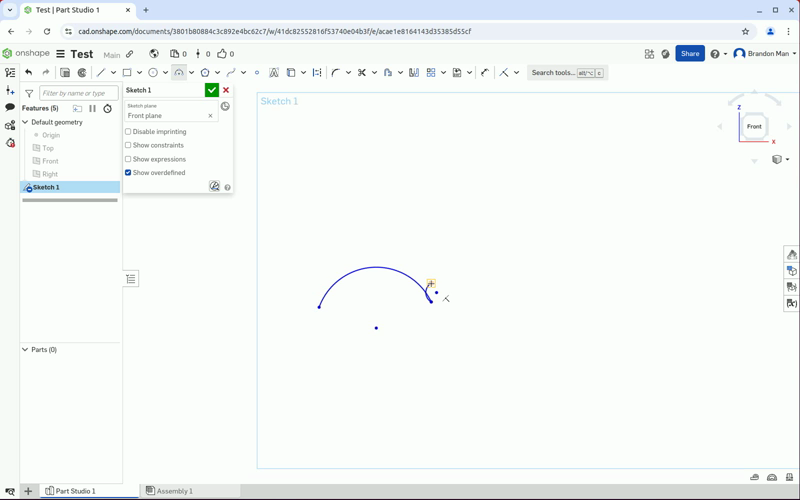
scroll(-6)
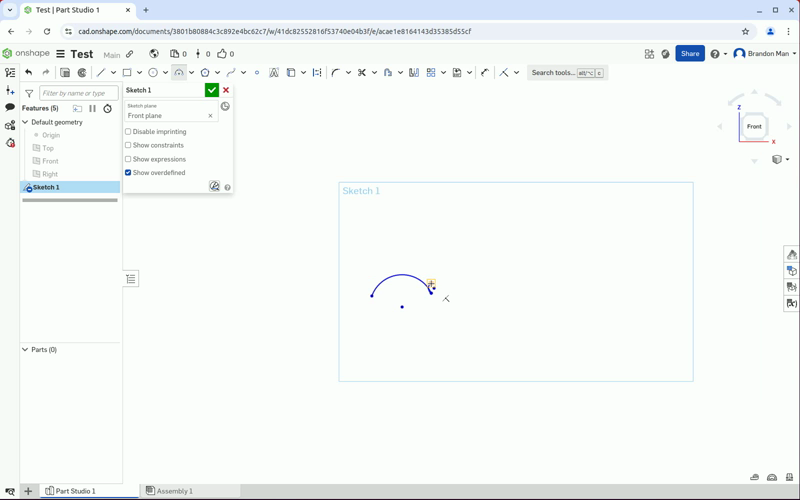
scroll(-6)
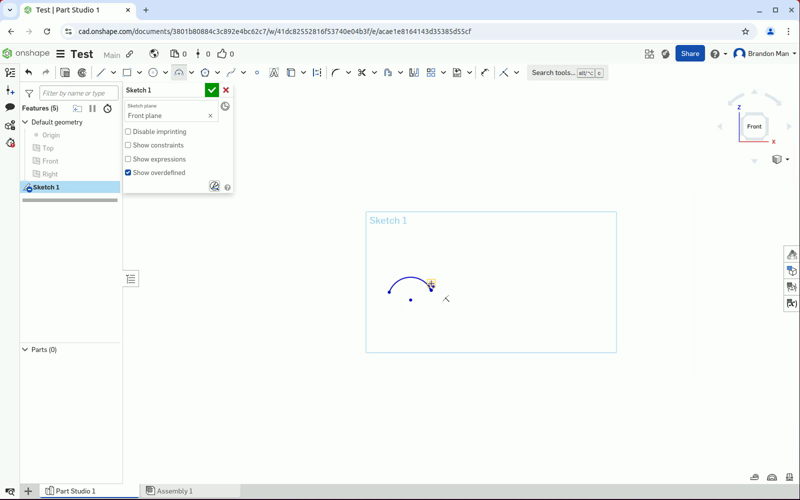
scroll(-6)
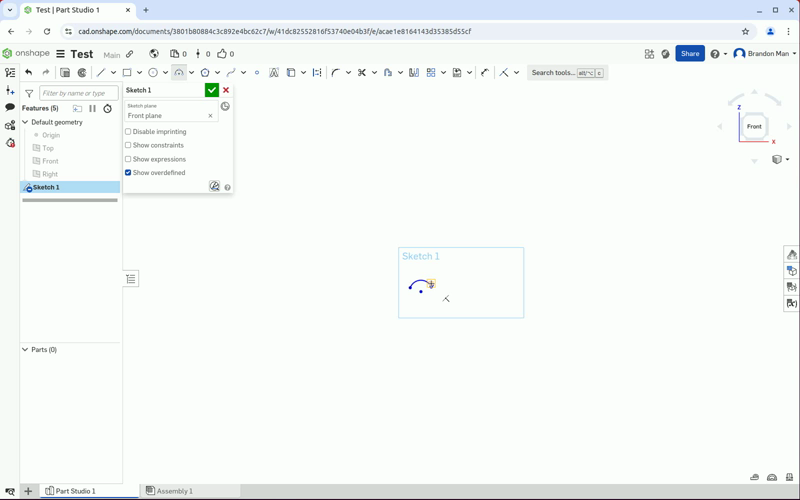
key_down(shift)
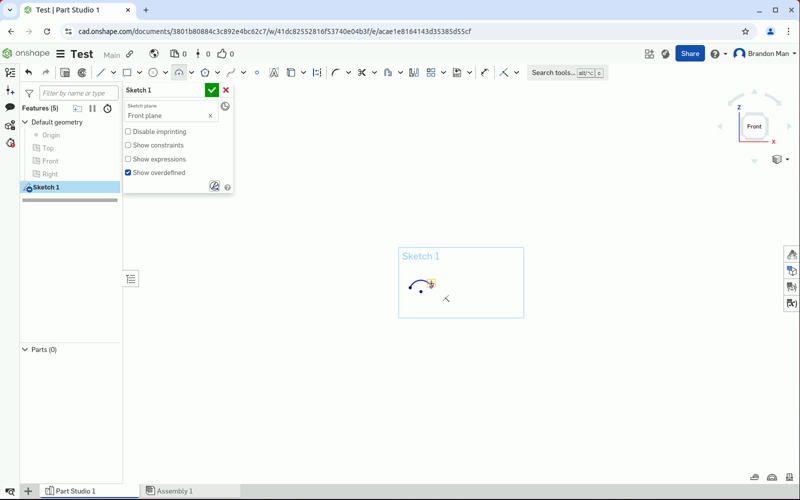
mouse_move(410, 283)
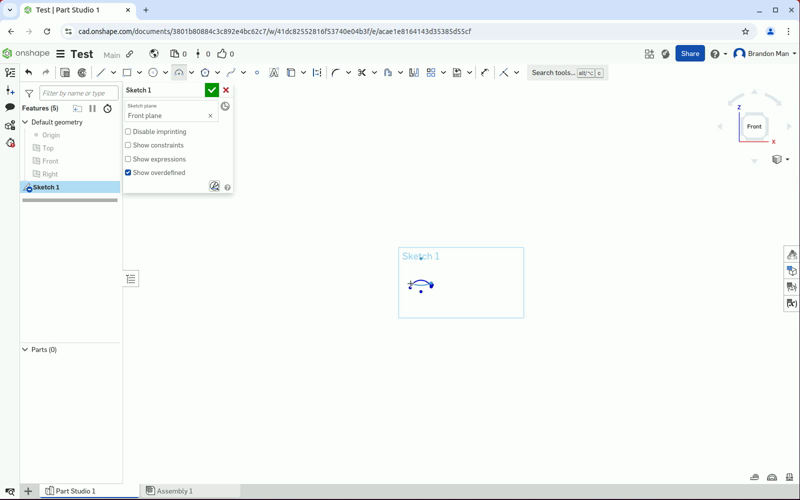
click(410, 283)
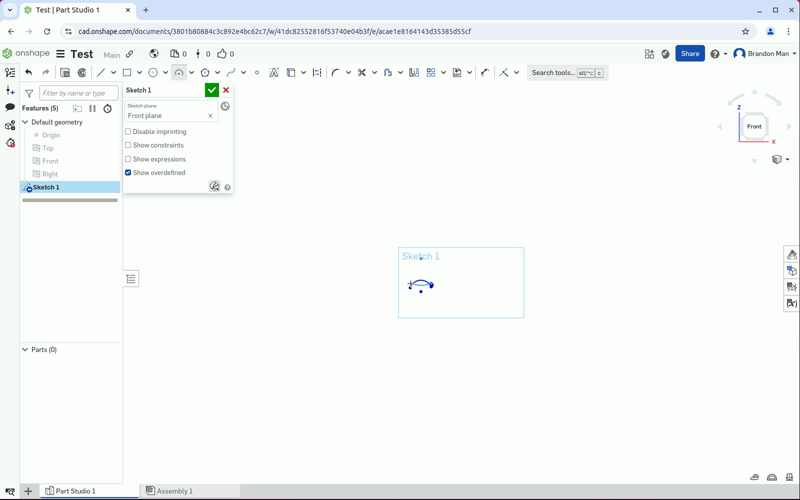
mouse_move(420, 275)
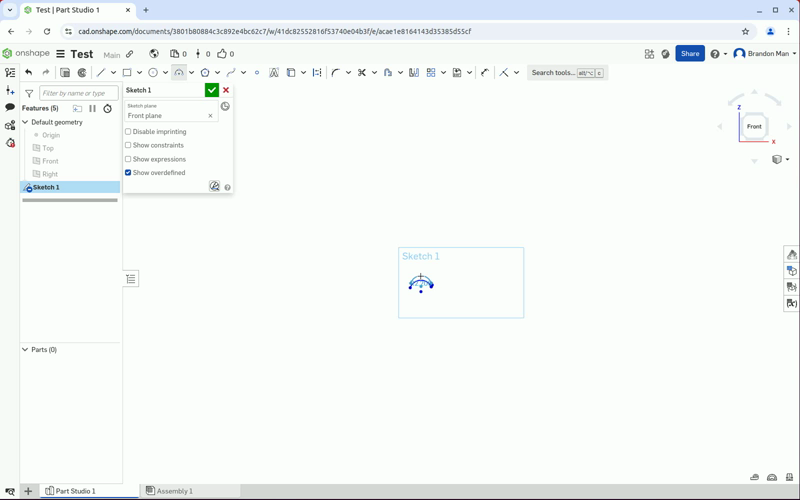
click(420, 275)
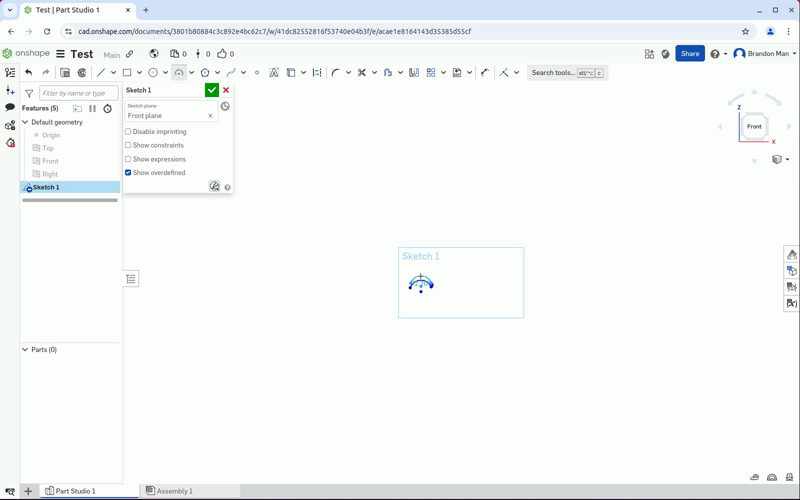
key_up(shift)
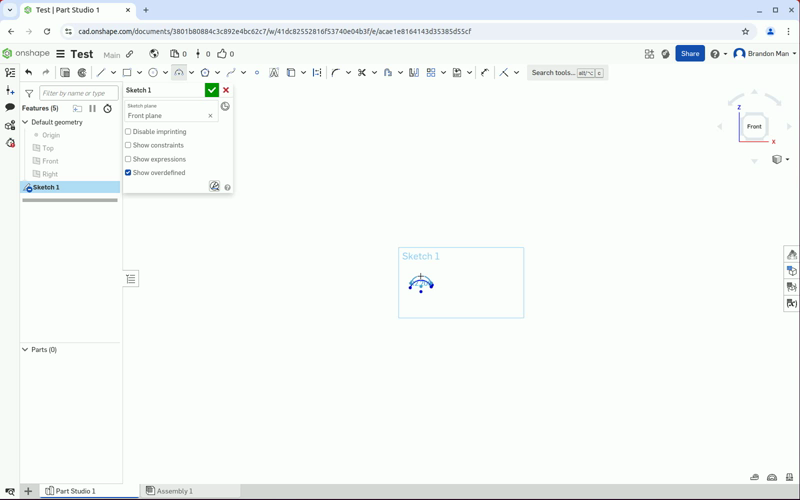
mouse_move(410, 283)
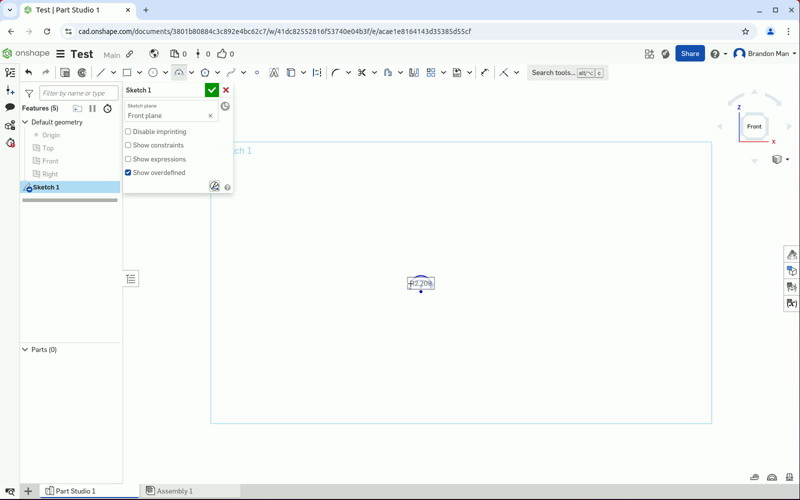
click(410, 283)
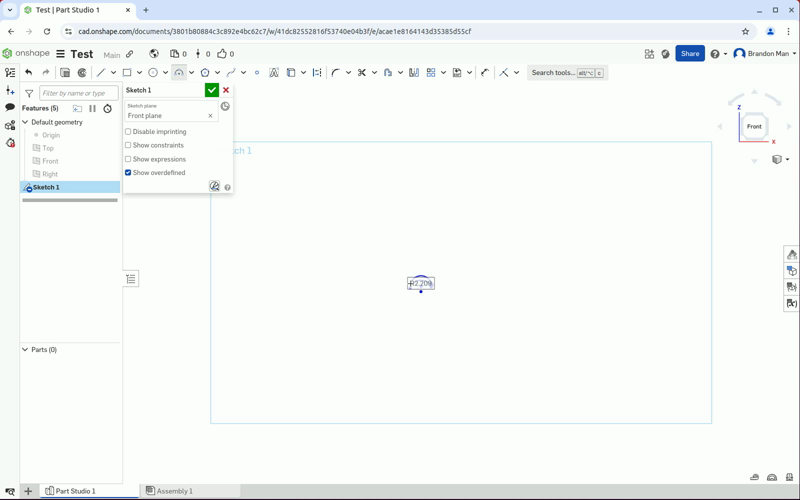
mouse_move(410, 287)
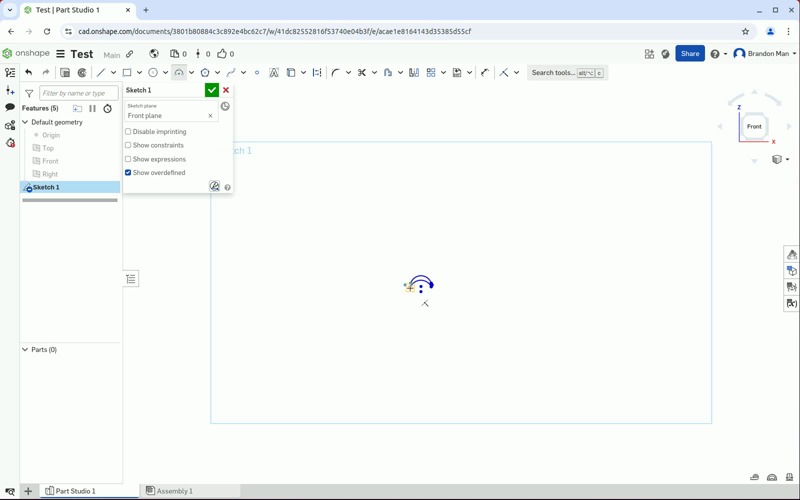
scroll(6)
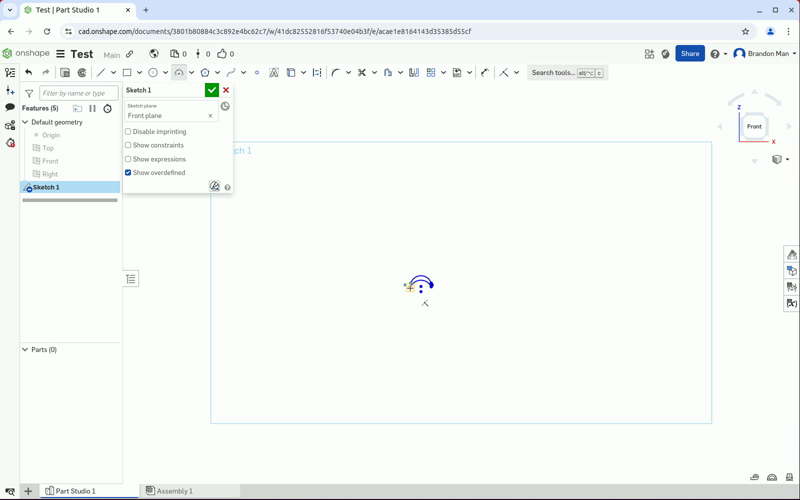
scroll(6)
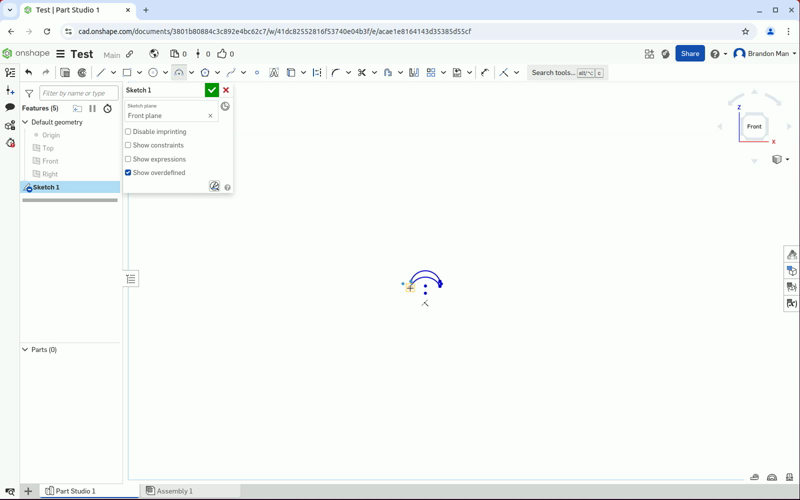
scroll(6)
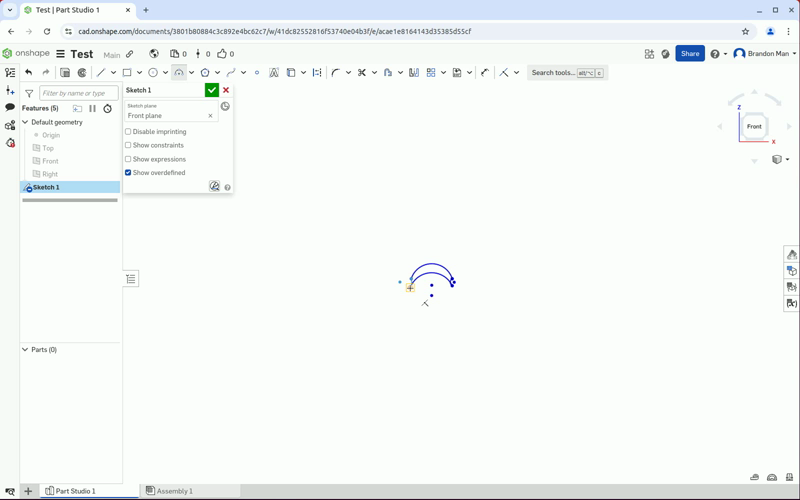
scroll(6)
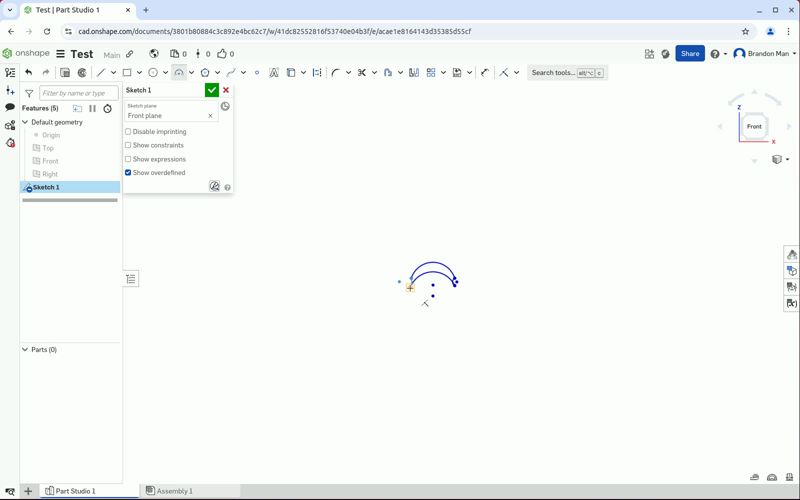
scroll(6)
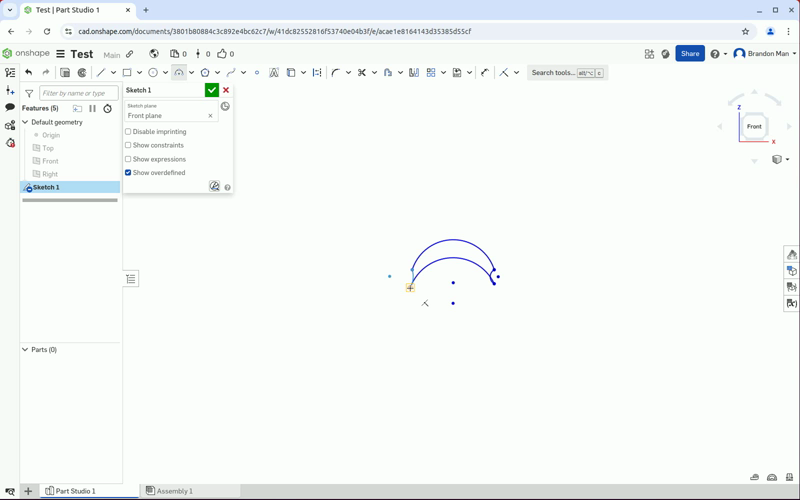
scroll(6)
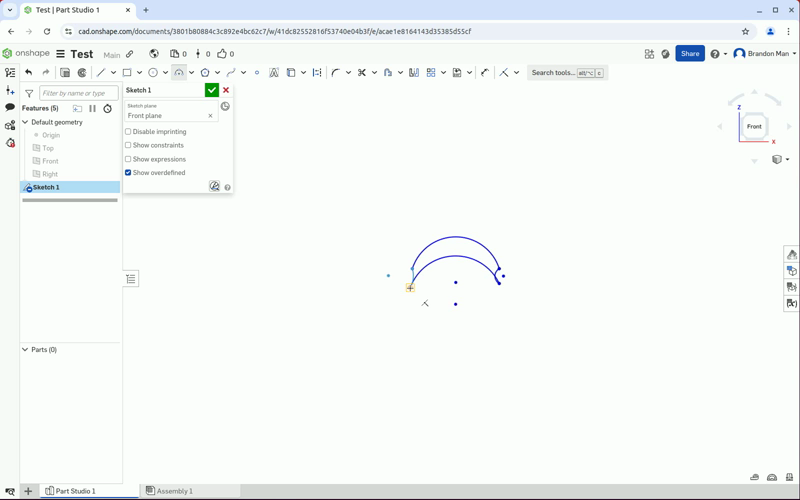
scroll(6)
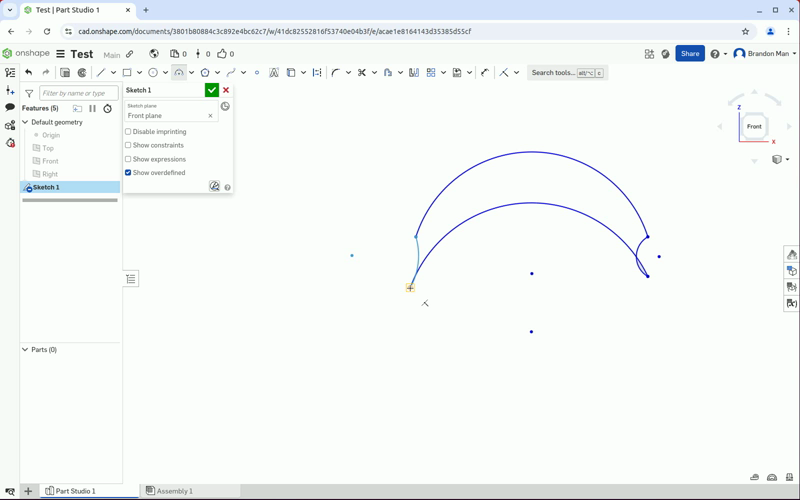
click(410, 287)
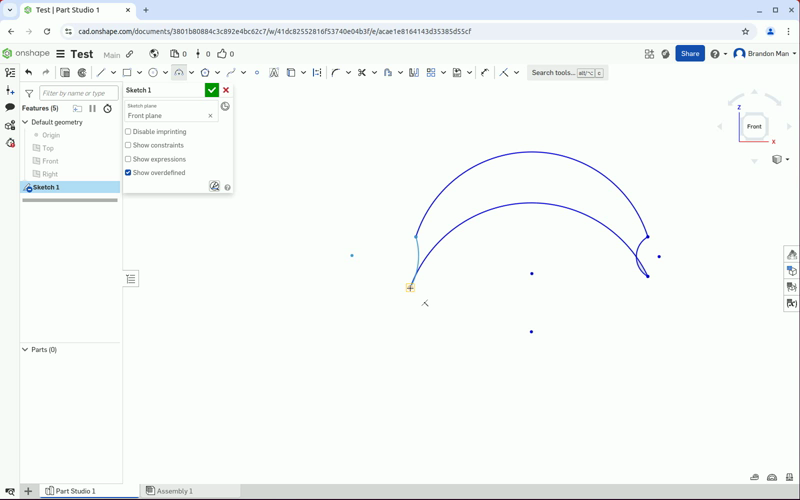
scroll(-6)
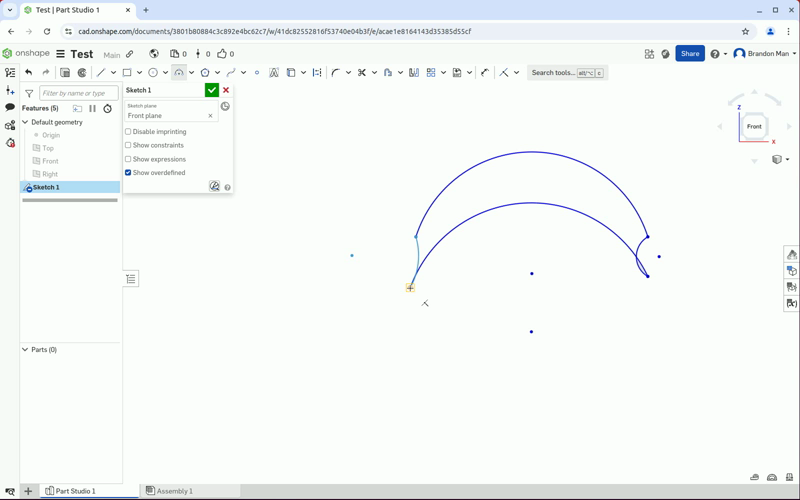
scroll(-6)
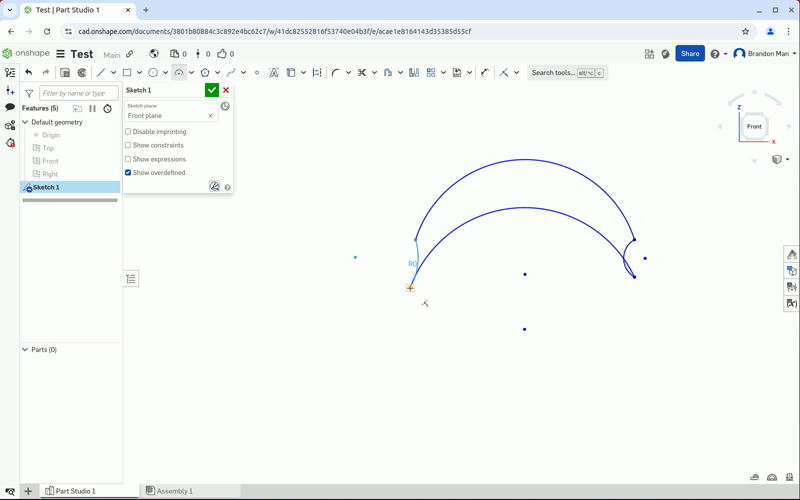
scroll(-6)
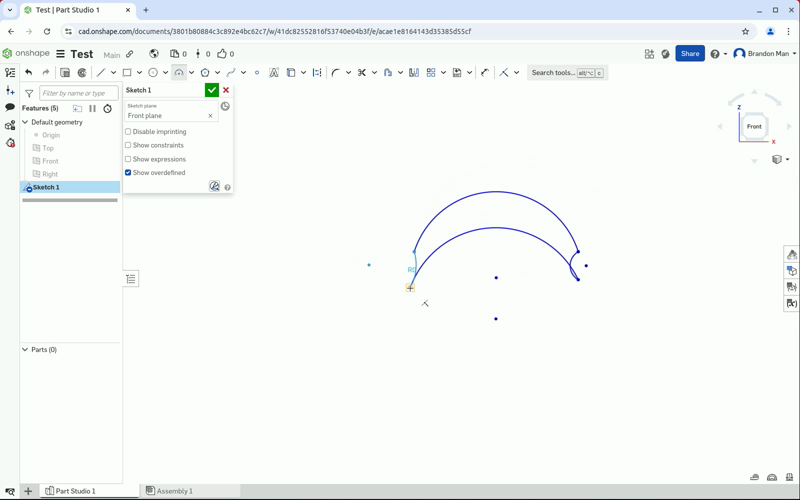
scroll(-6)
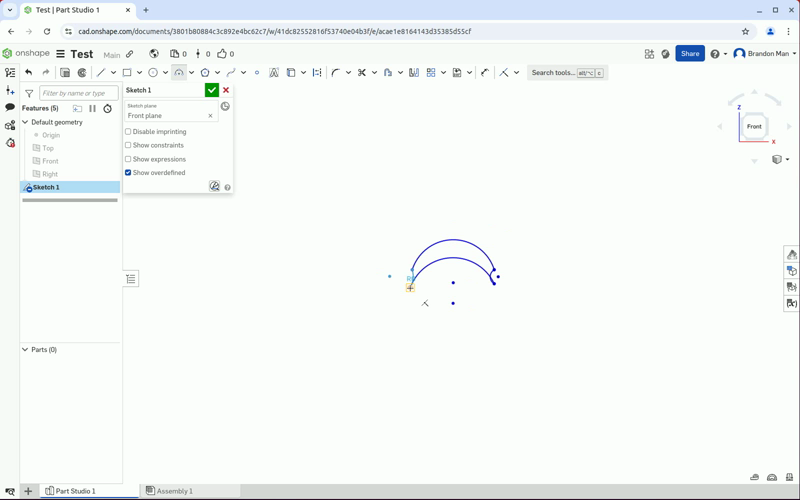
scroll(-6)
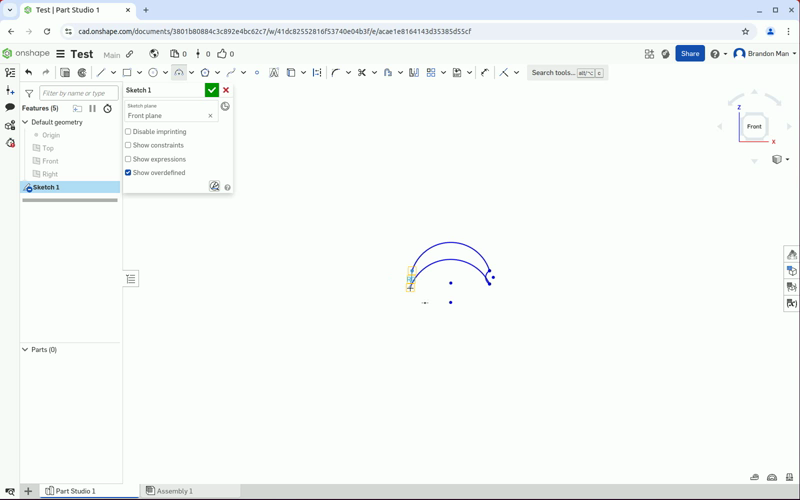
scroll(-6)
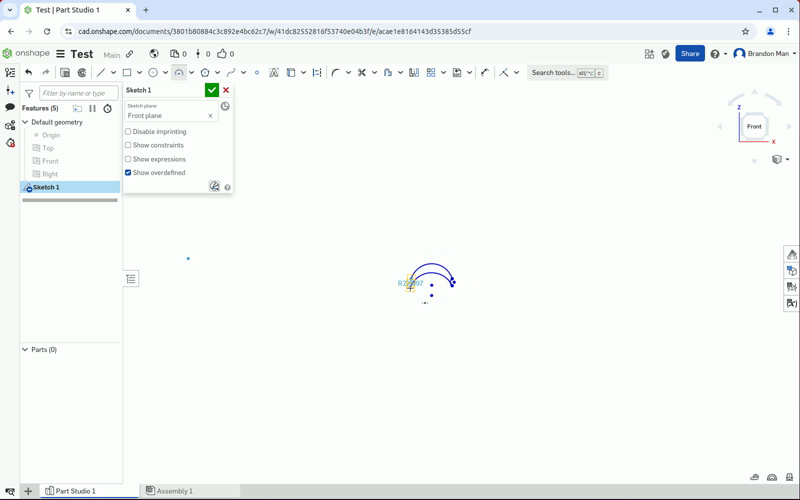
scroll(-6)
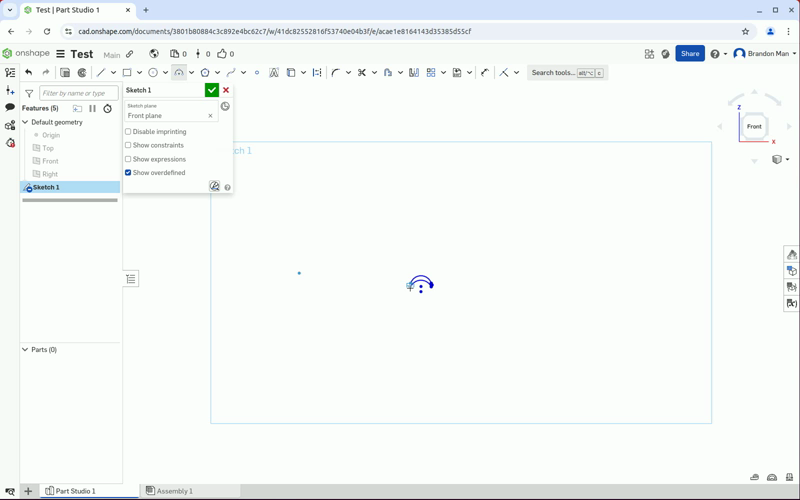
key_down(shift)
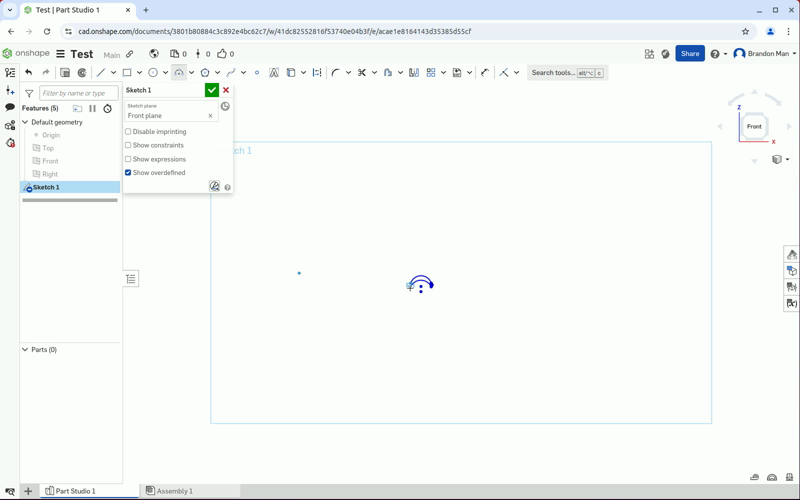
mouse_move(411, 285)
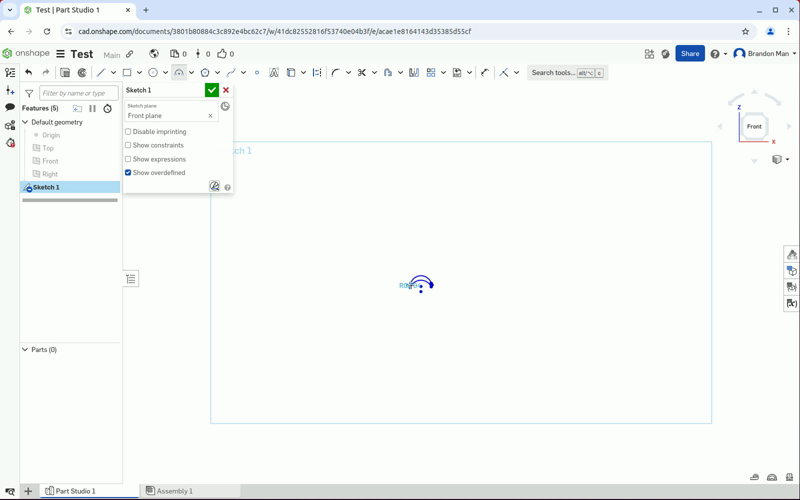
scroll(6)
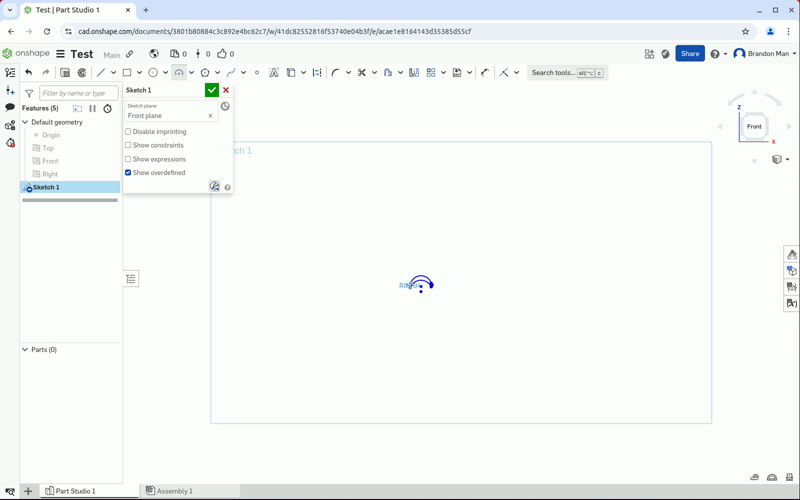
scroll(6)
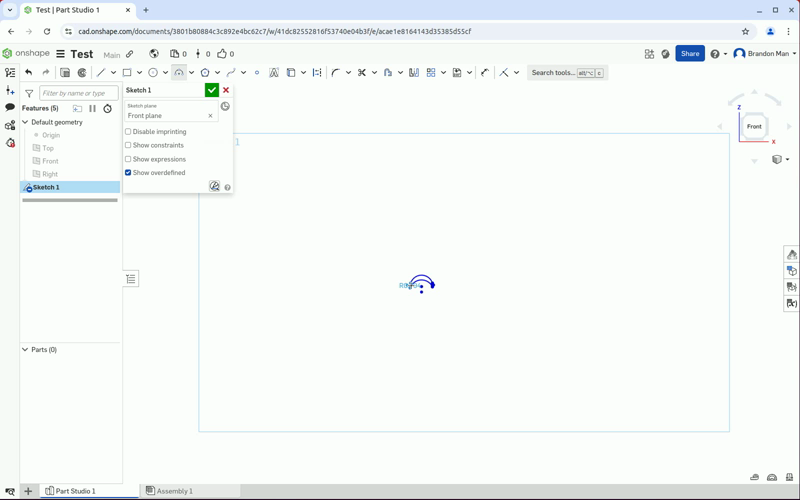
scroll(6)
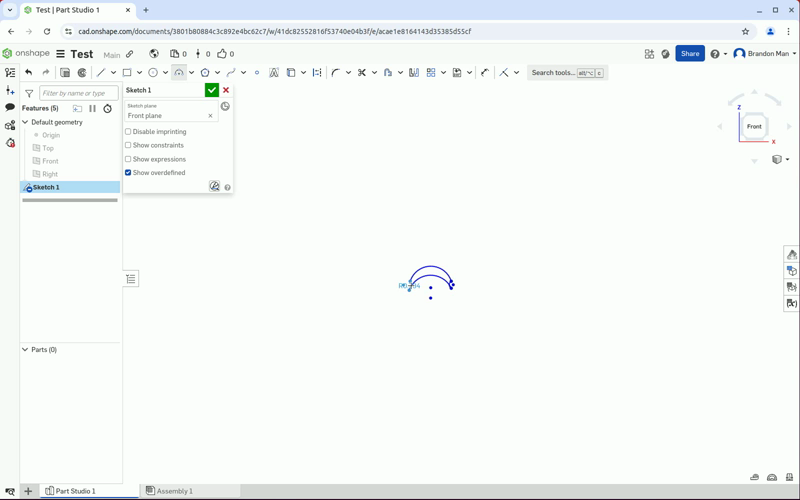
scroll(6)
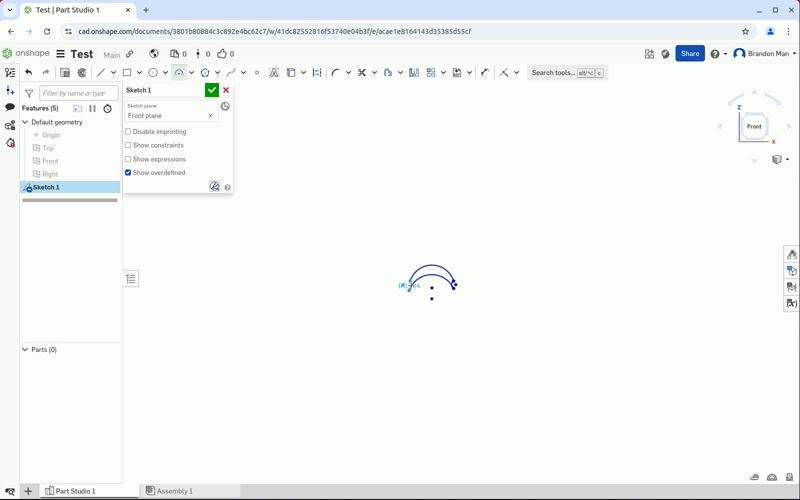
scroll(6)
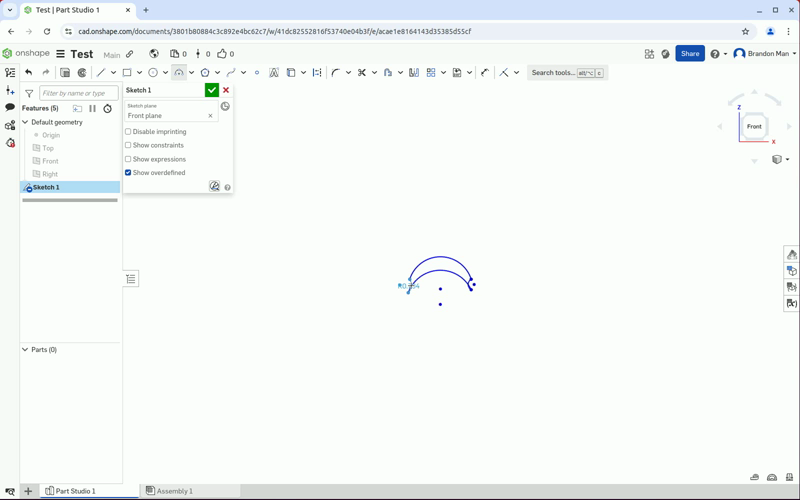
scroll(6)
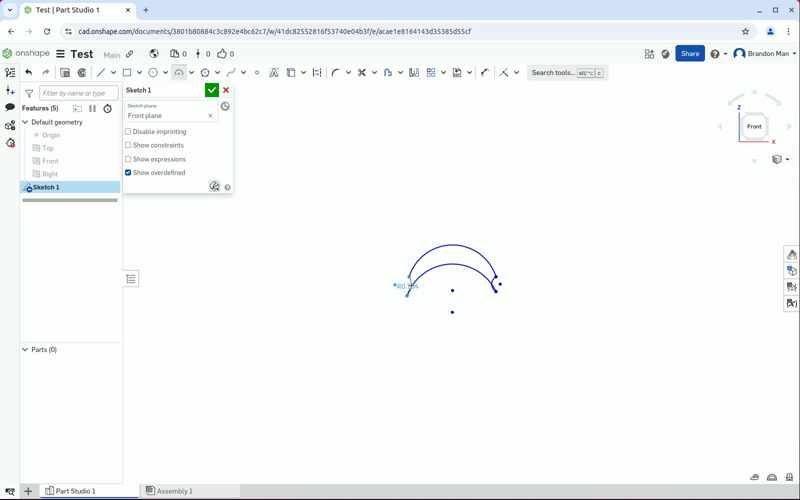
scroll(6)
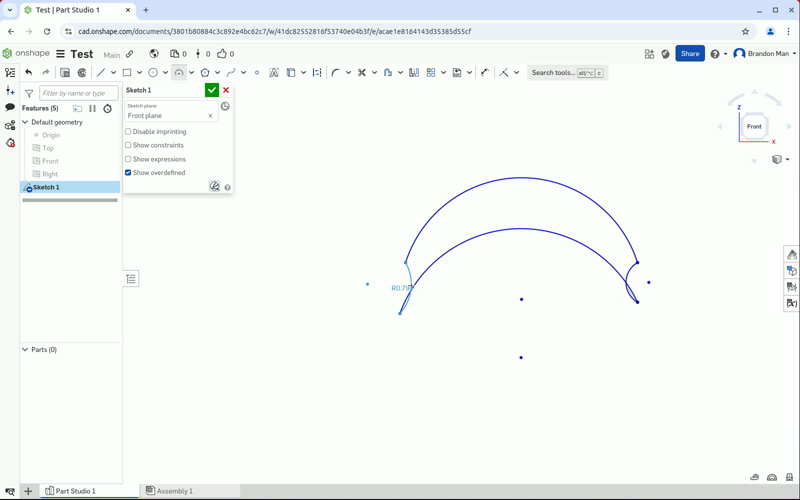
click(411, 285)
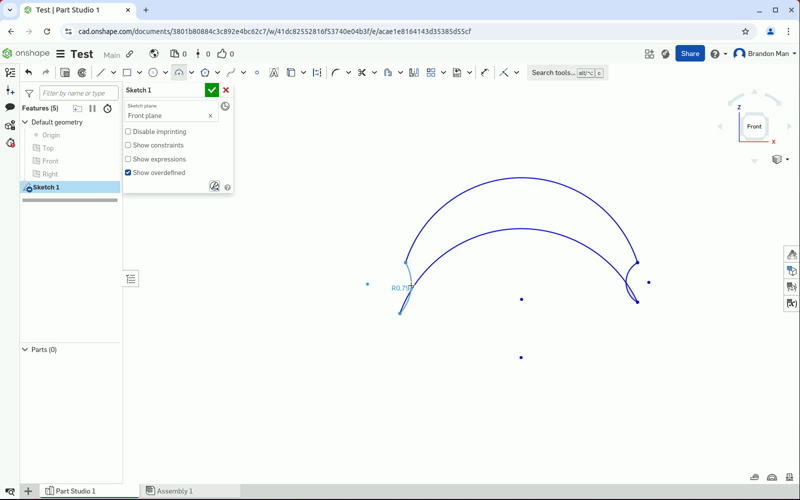
scroll(-6)
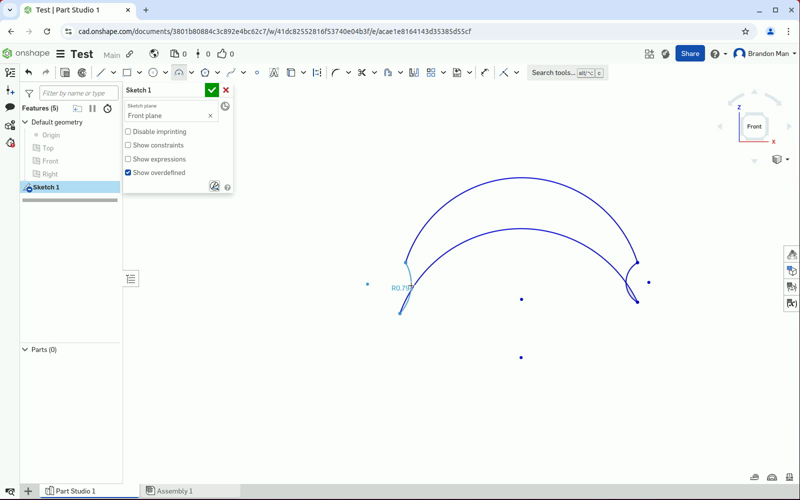
scroll(-6)
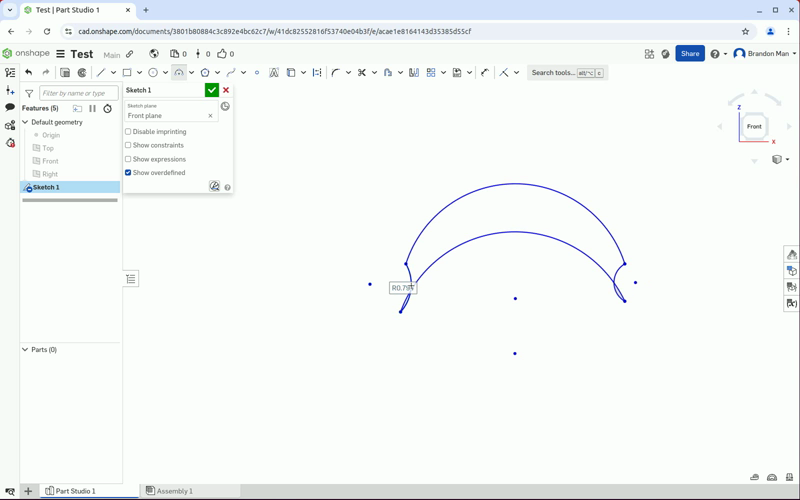
scroll(-6)
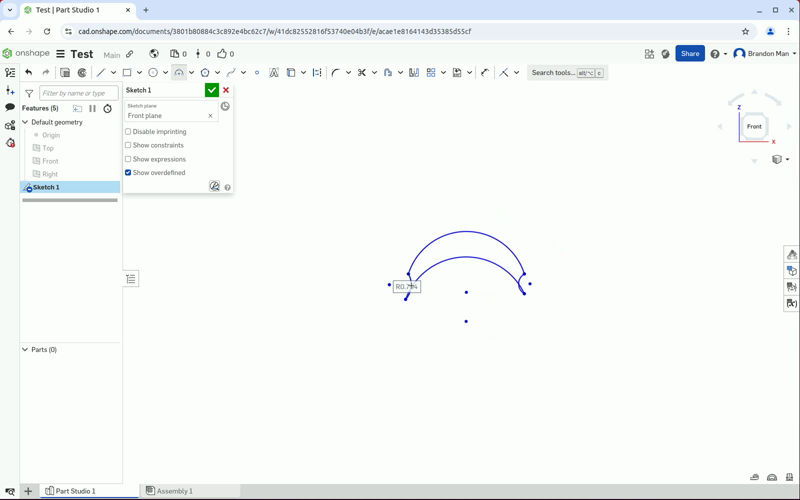
scroll(-6)
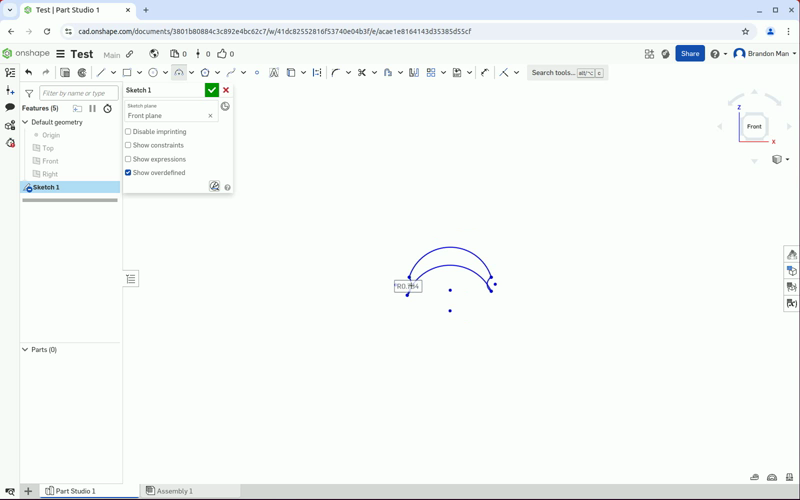
scroll(-6)
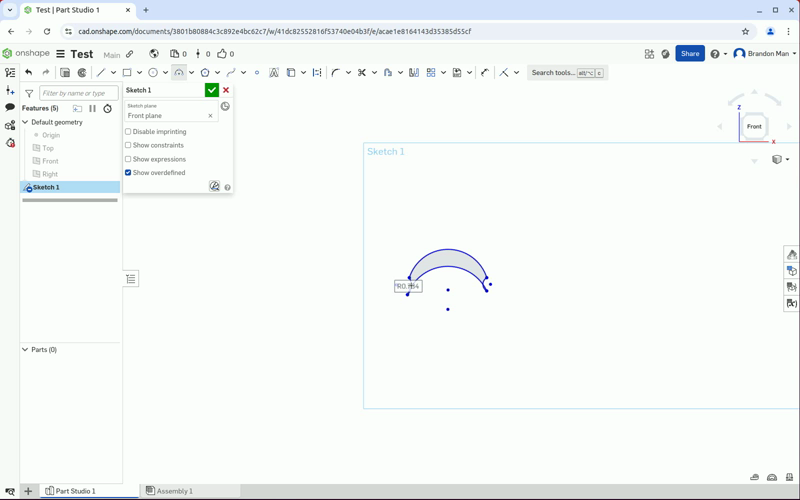
scroll(-6)
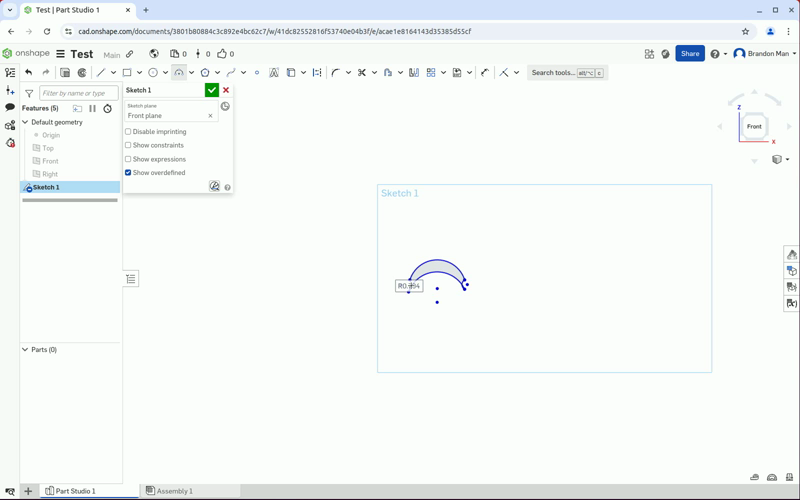
scroll(-6)
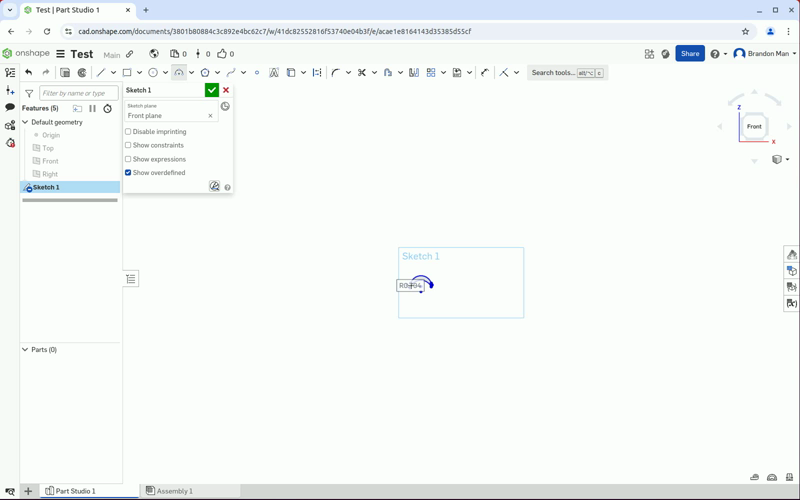
key_up(shift)
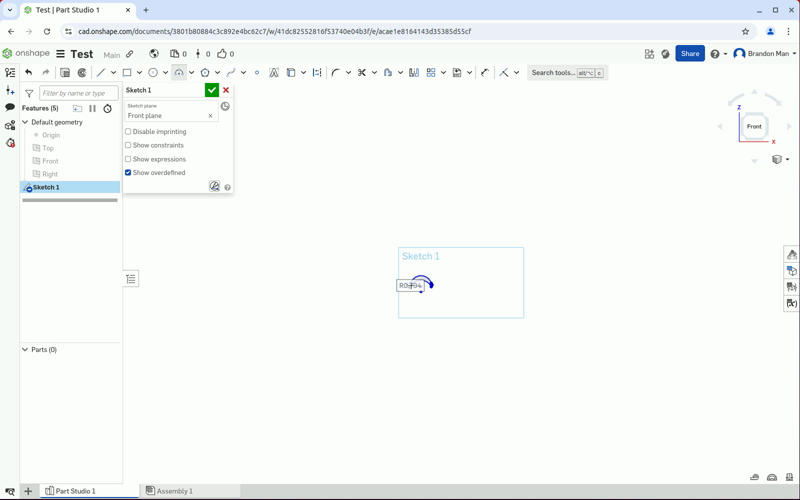
key(esc)
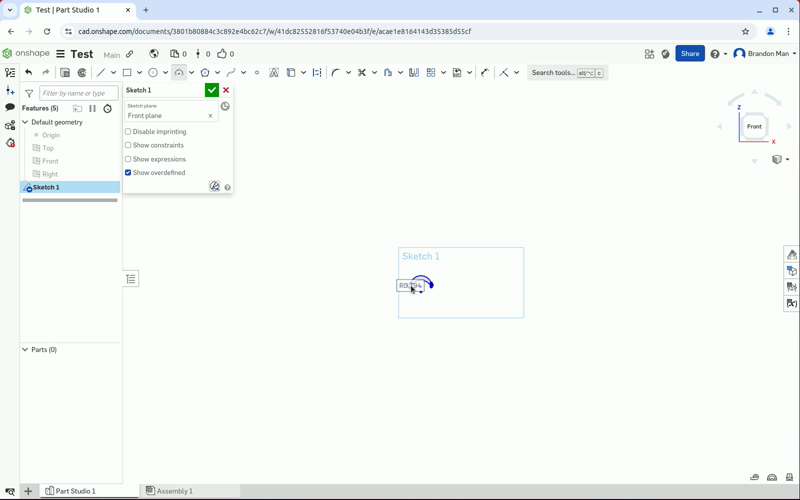
mouse_move(428, 284)
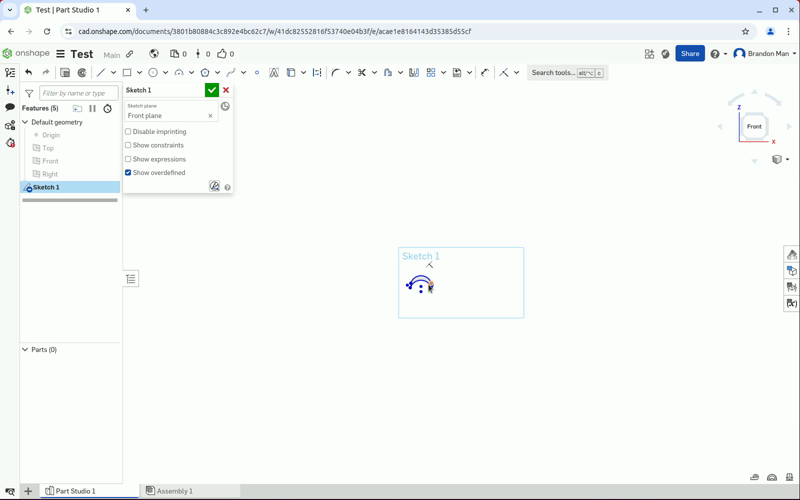
scroll(6)
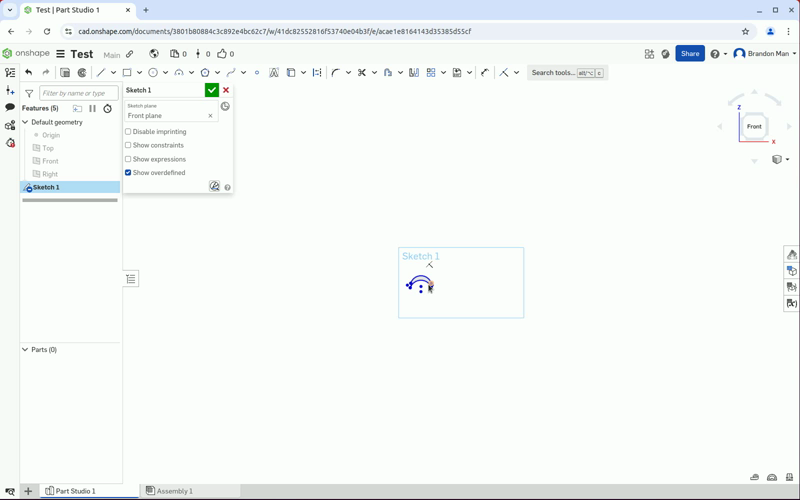
scroll(6)
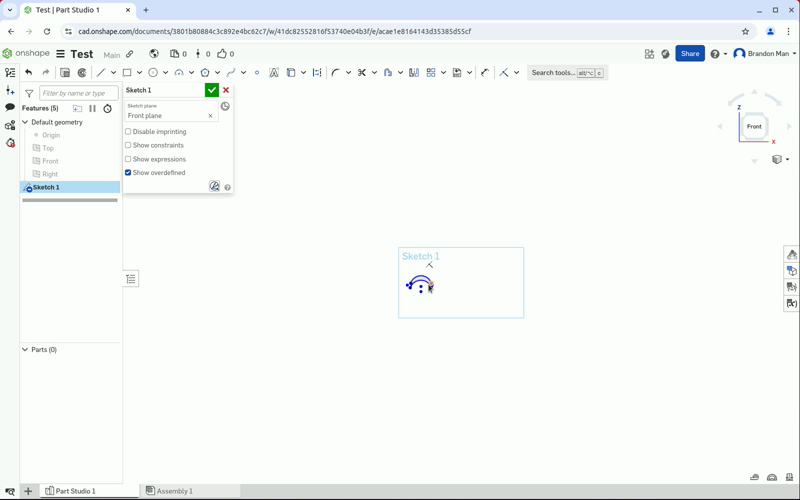
scroll(6)
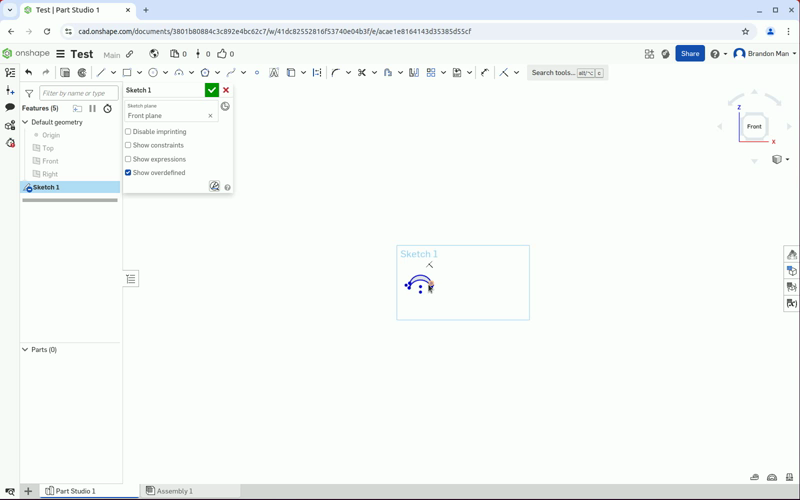
scroll(6)
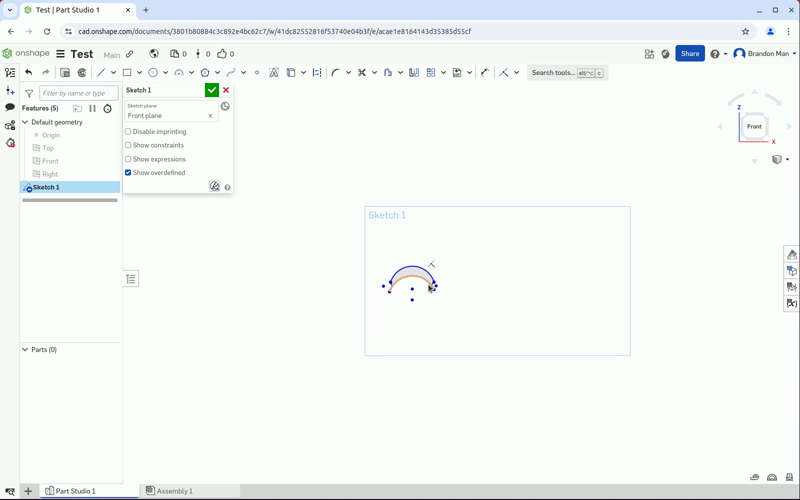
scroll(6)
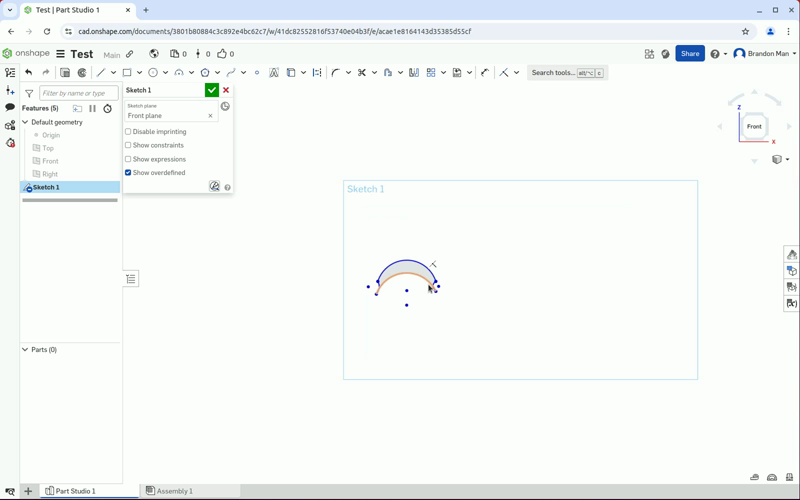
scroll(6)
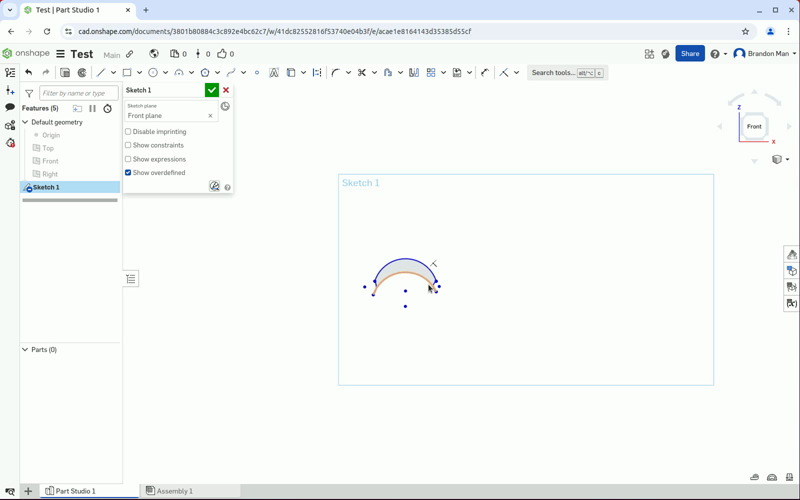
scroll(6)
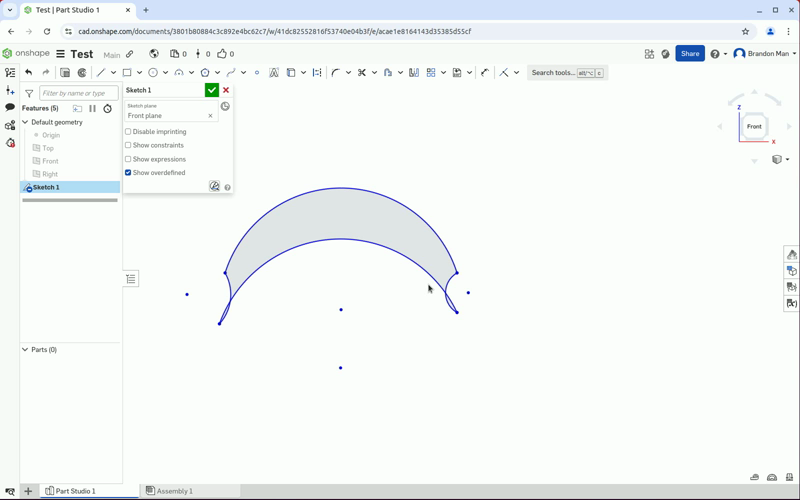
click(428, 284)
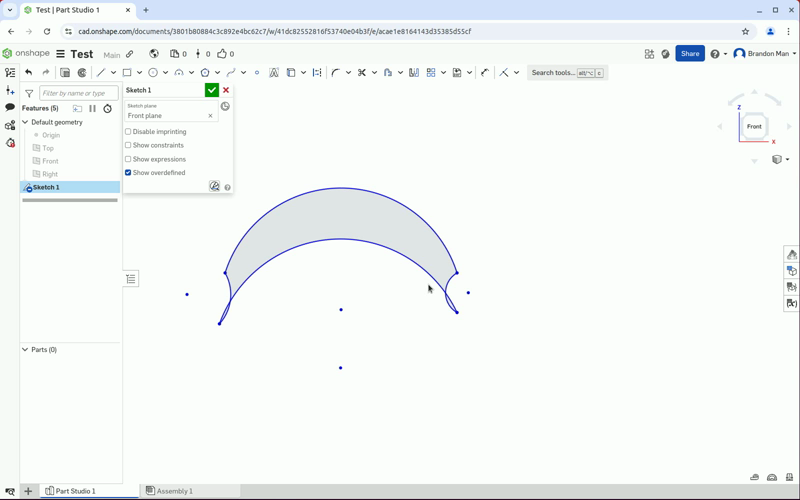
scroll(-6)
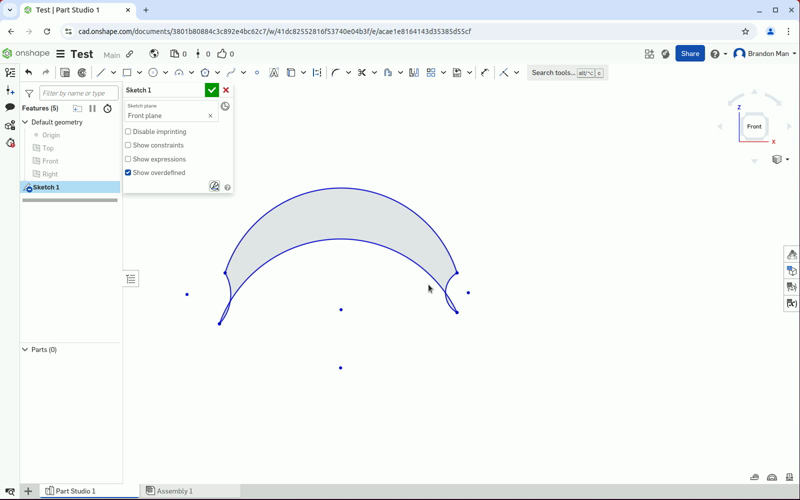
scroll(-6)
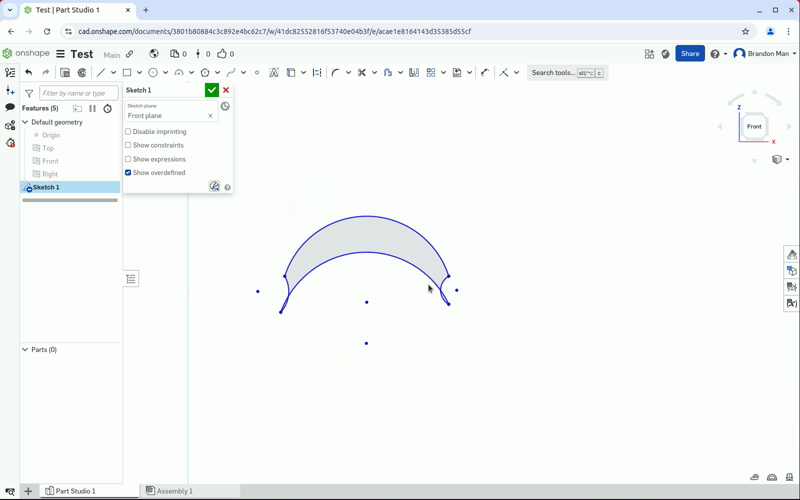
scroll(-6)
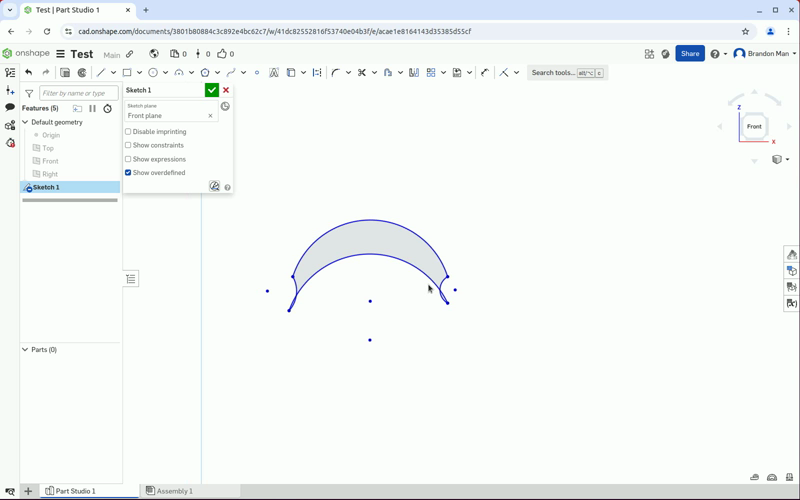
scroll(-6)
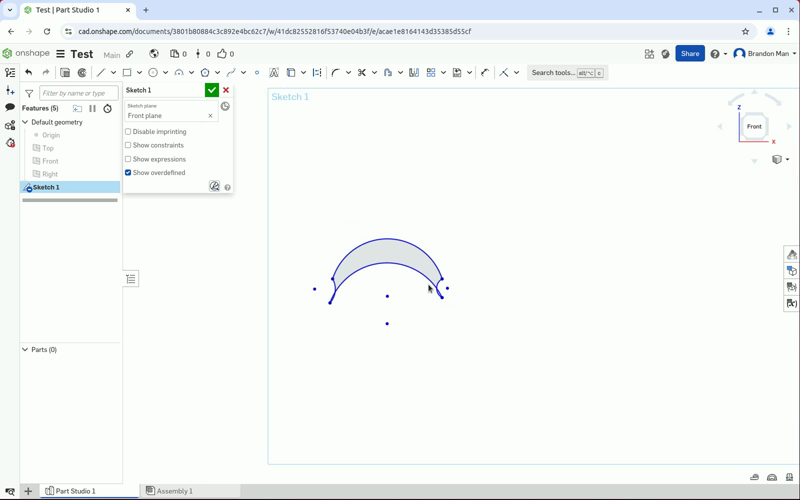
scroll(-6)
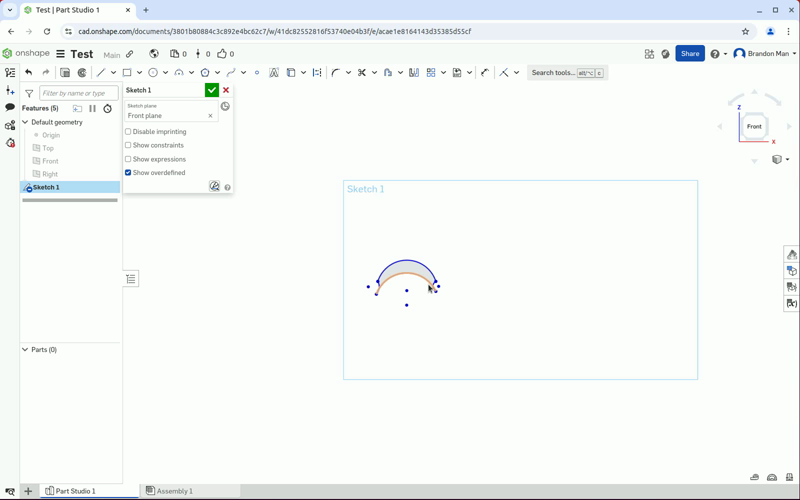
scroll(-6)
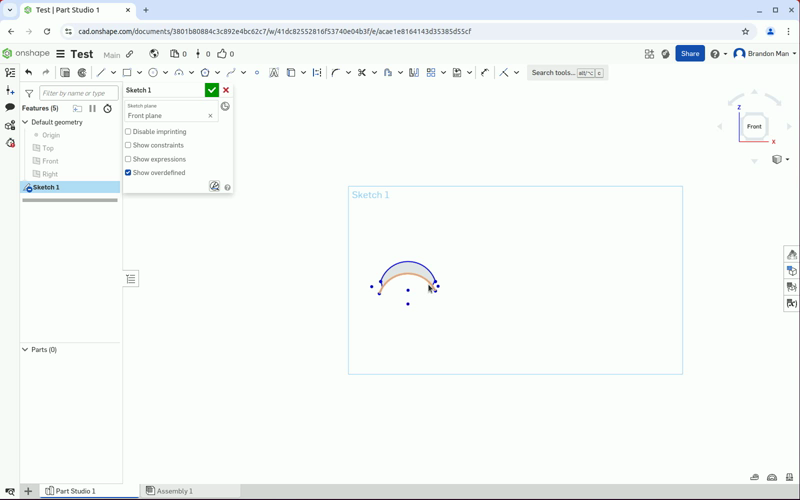
scroll(-6)
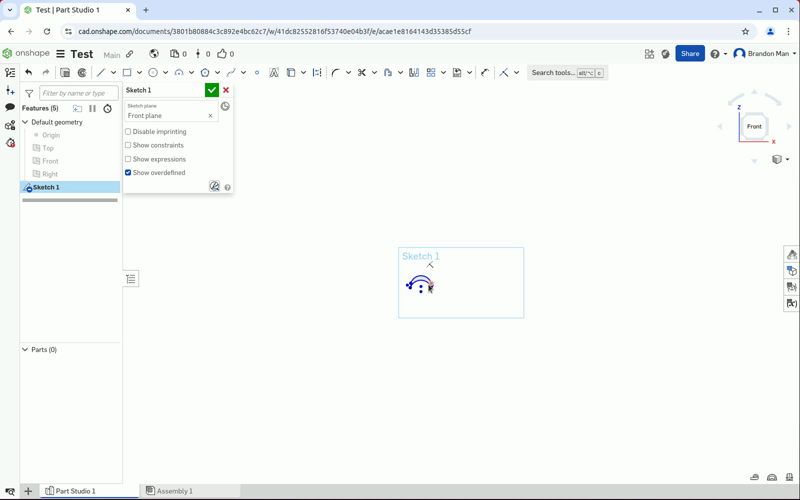
mouse_move(73, 352)
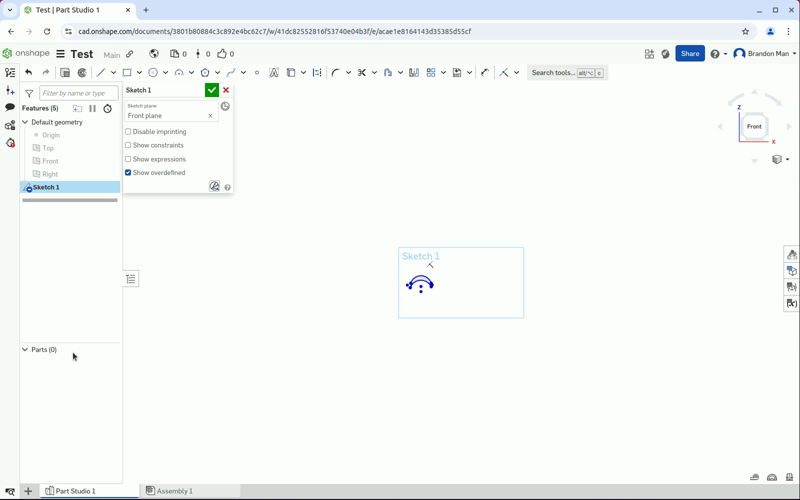
key(shift+y)
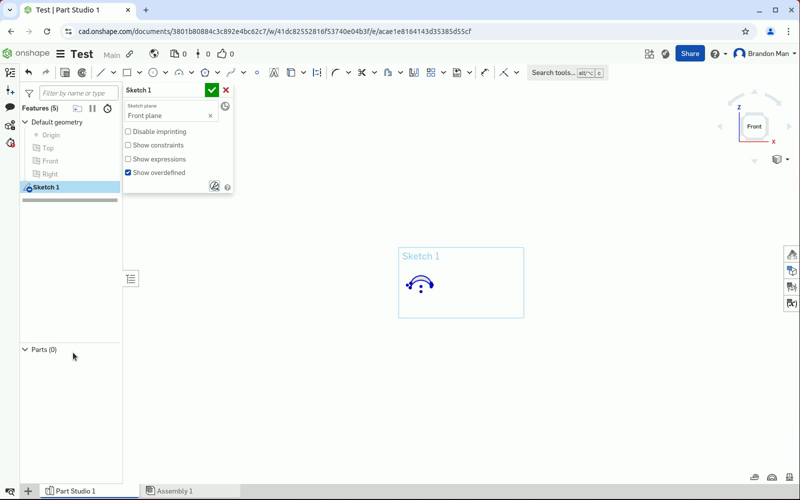
key(shift+e)
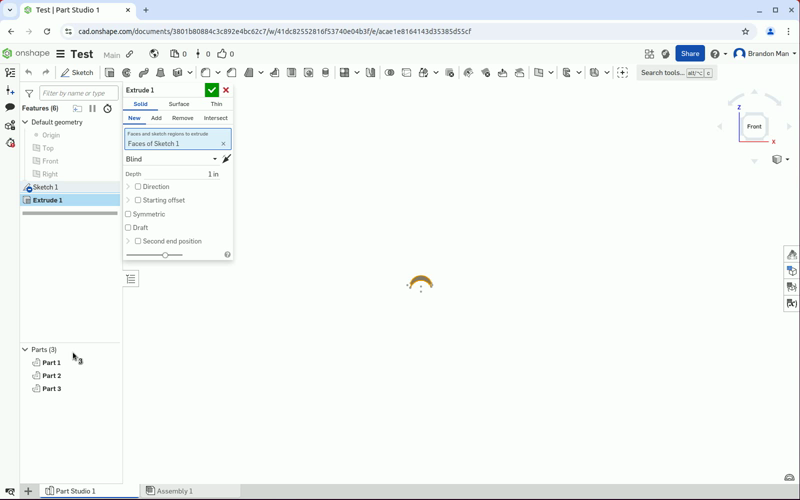
mouse_move(143, 106)
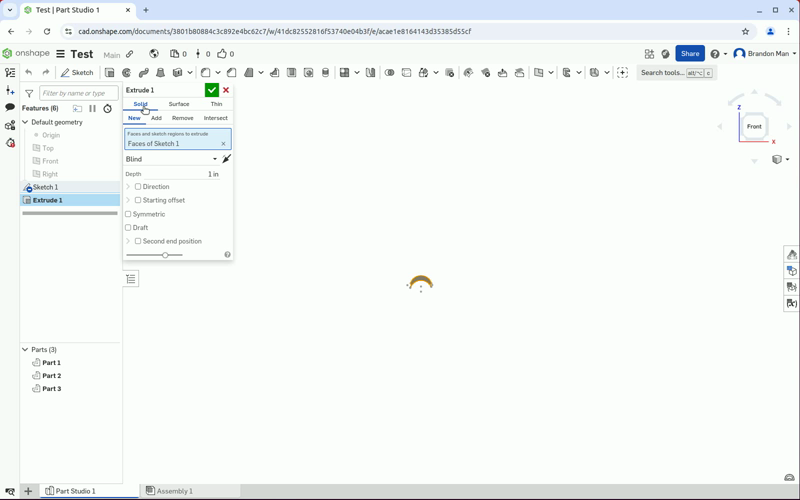
click(143, 106)
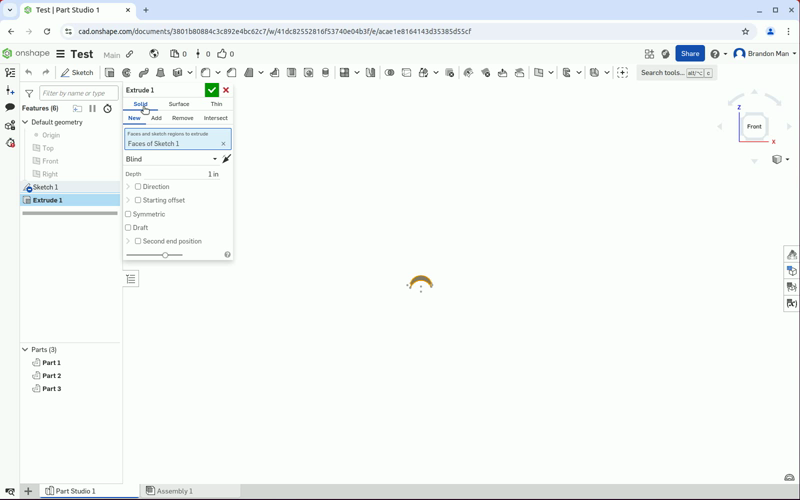
mouse_move(137, 120)
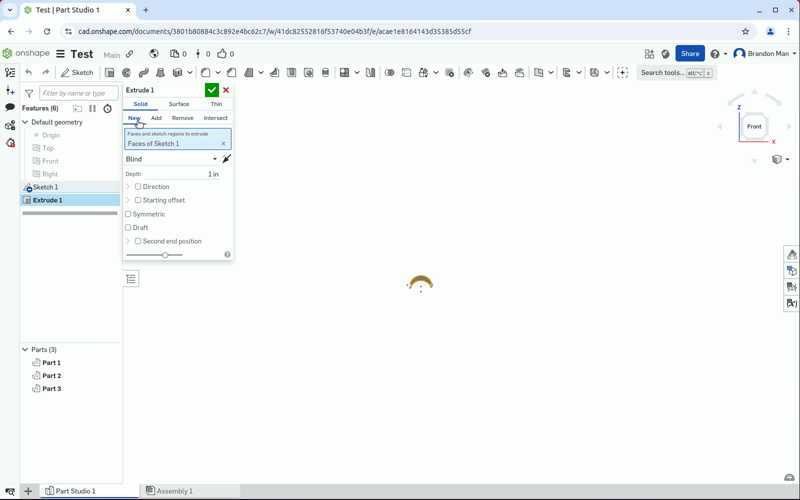
click(137, 120)
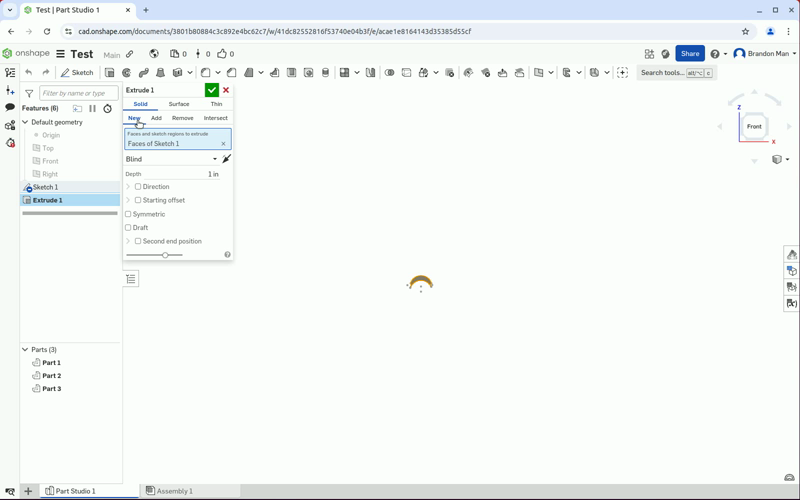
key(tab, 4)
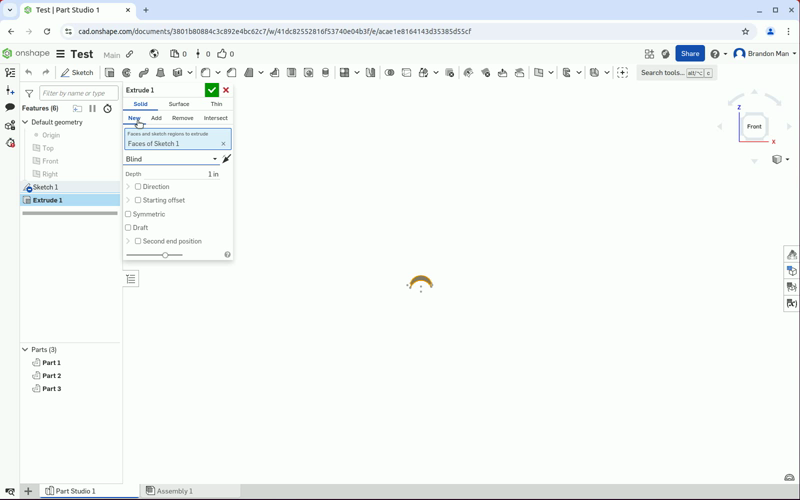
text(2.889)
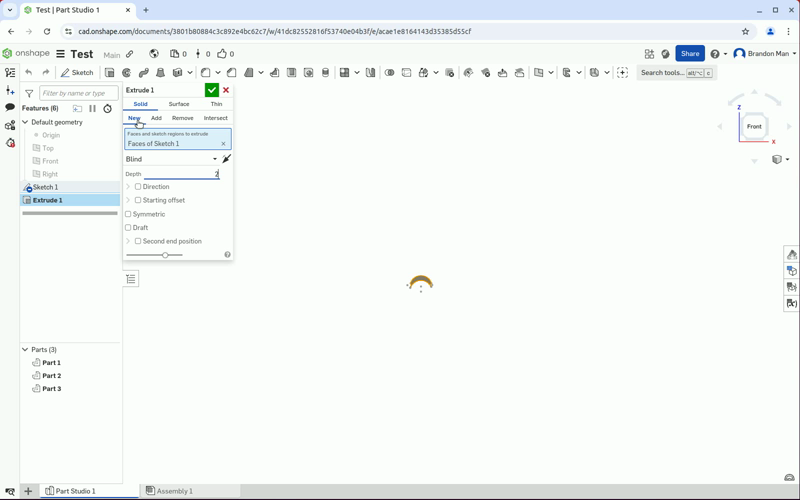
key(enter)
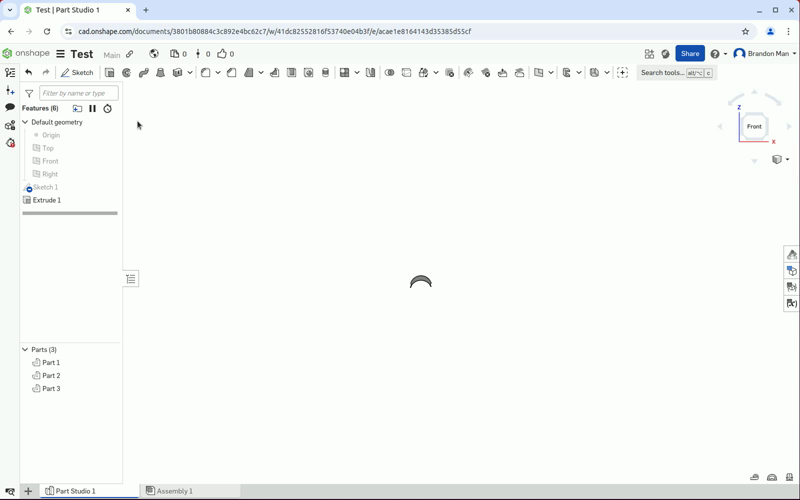
key(shift+h)
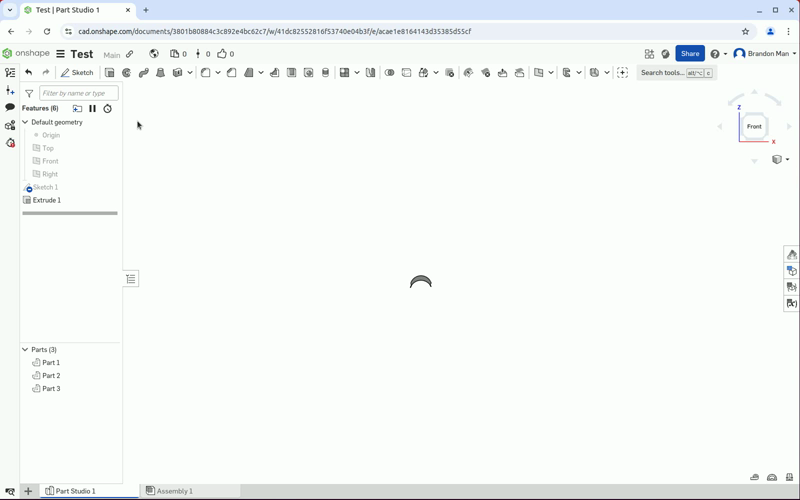
key(shift+h)
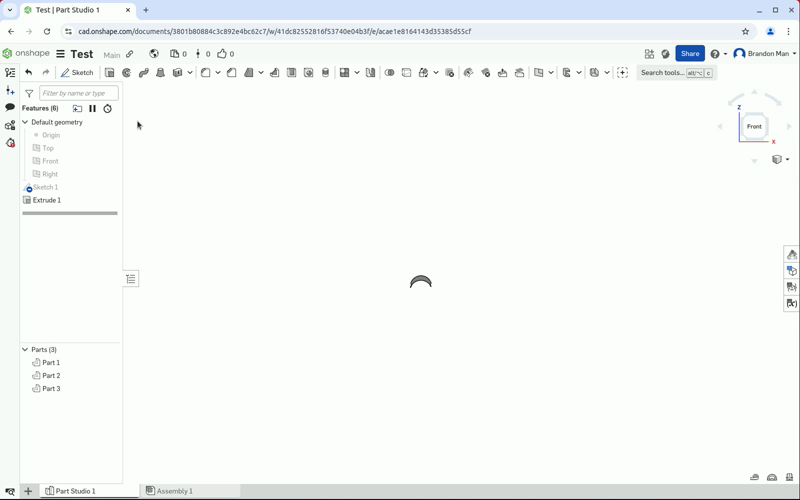
mouse_move(73, 189)
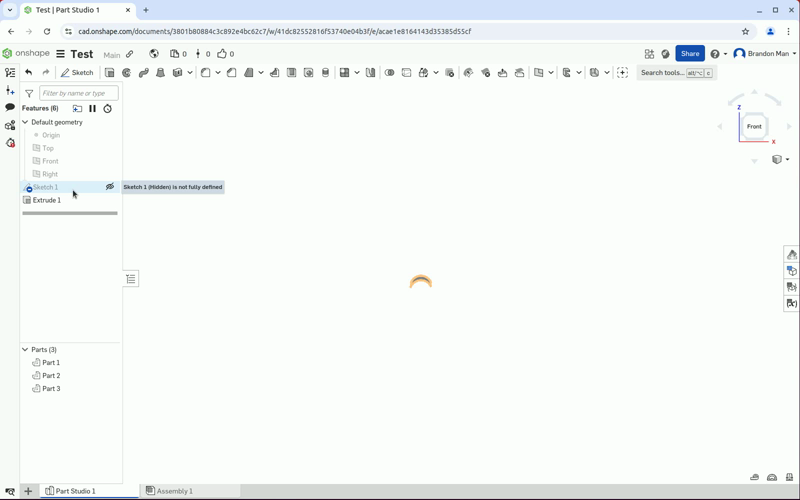
click(73, 189)
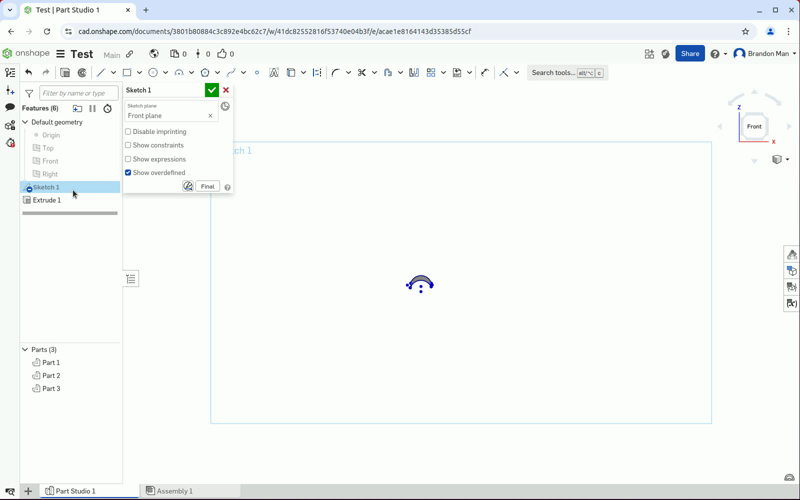
mouse_move(229, 92)
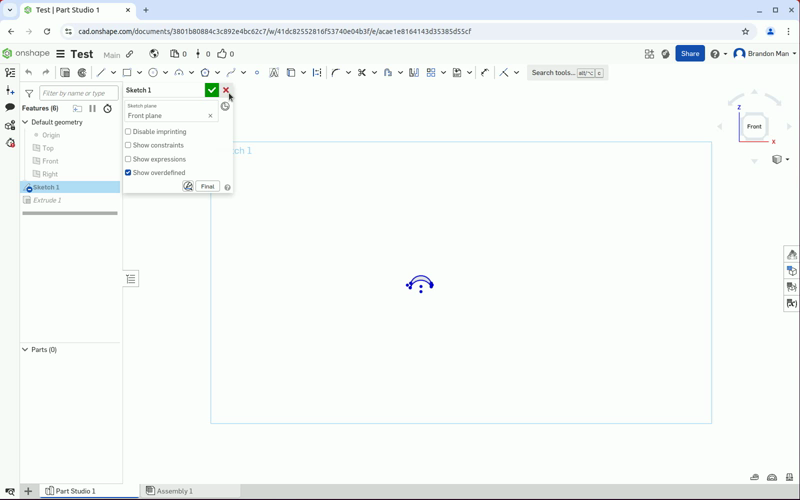
click(229, 92)
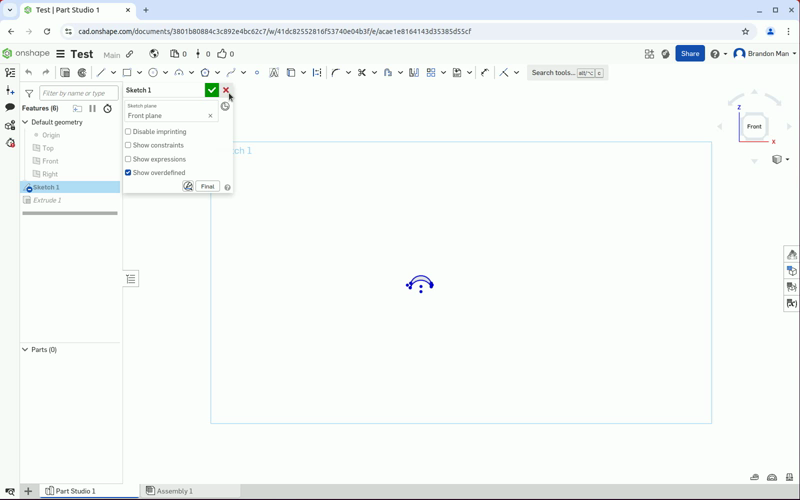
key(shift+s)
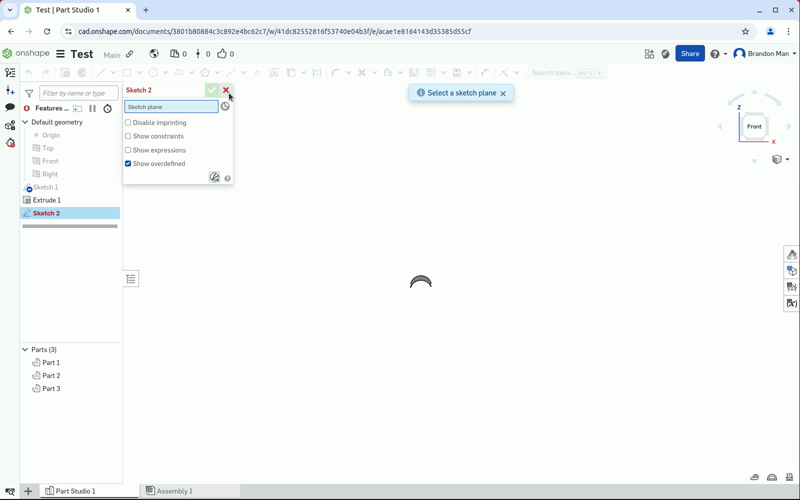
mouse_move(73, 163)
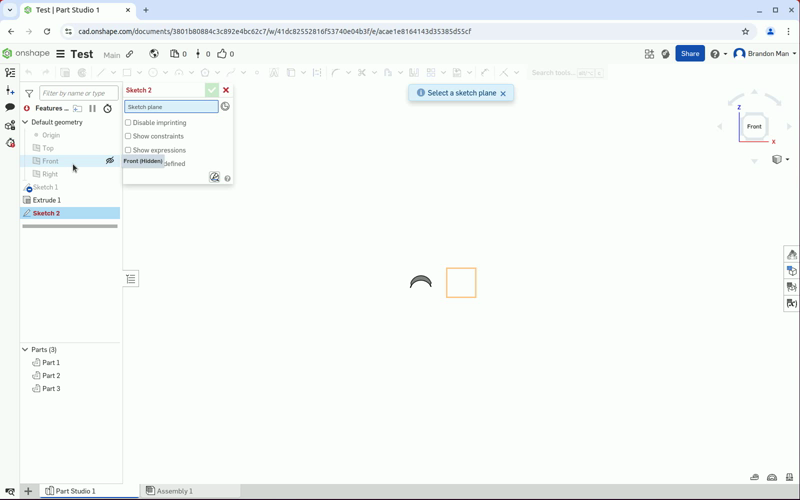
click(73, 163)
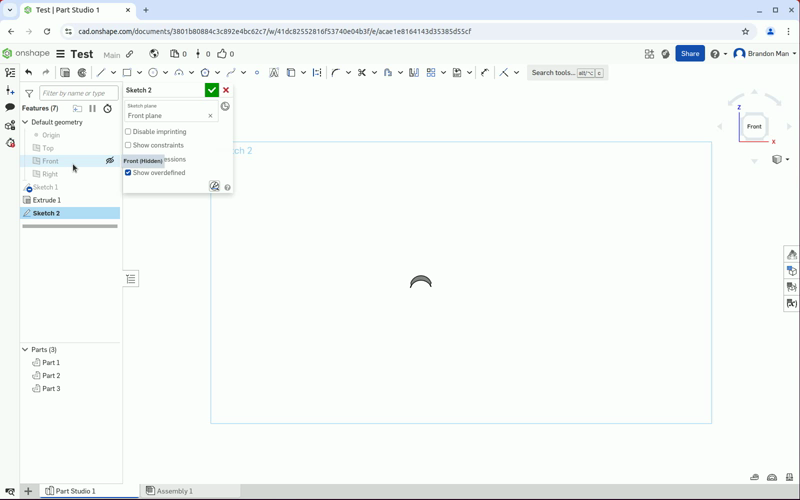
mouse_move(73, 352)
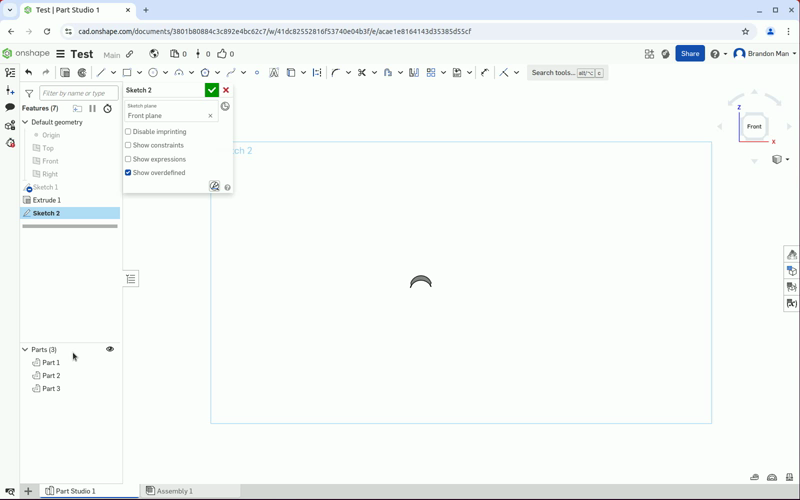
key(y)
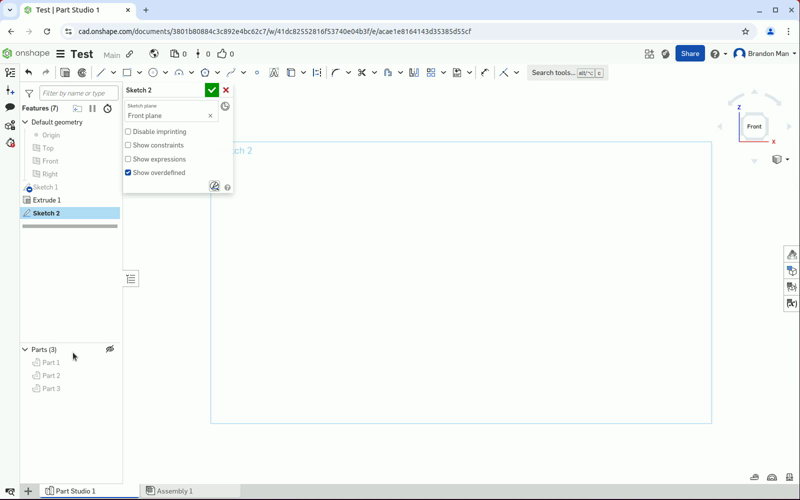
key(a)
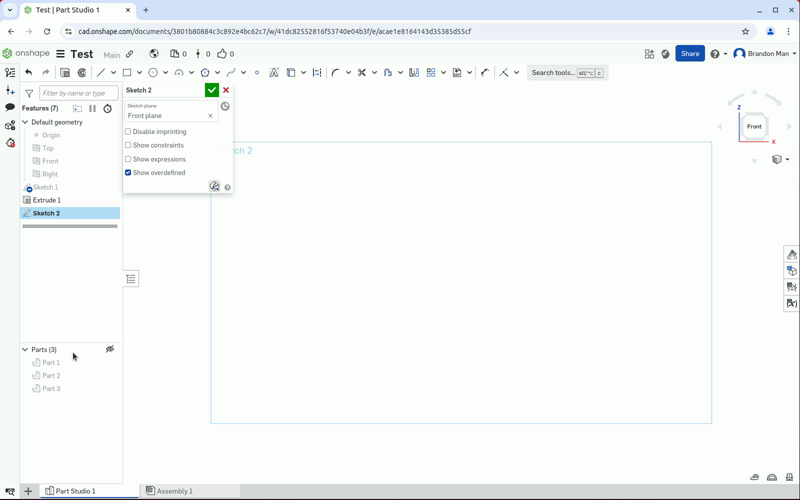
key_down(shift)
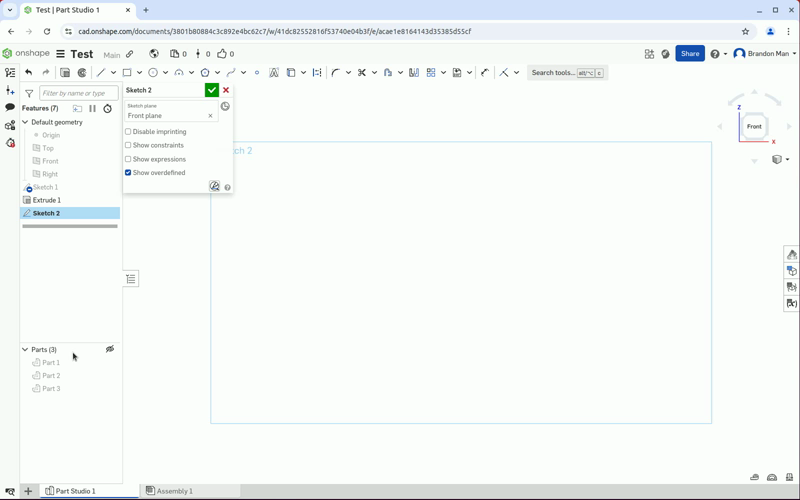
mouse_move(353, 265)
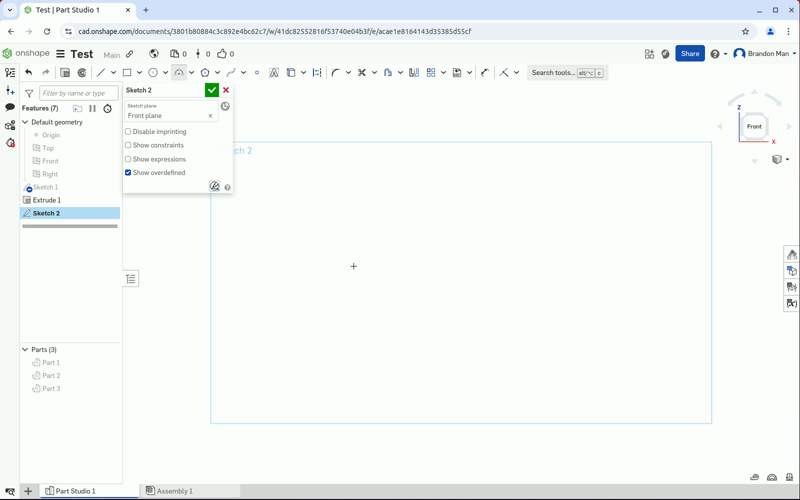
click(353, 265)
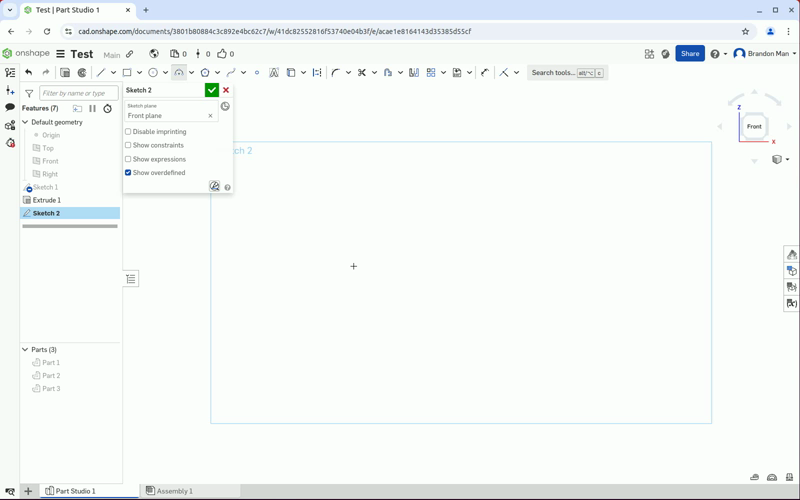
key_up(shift)
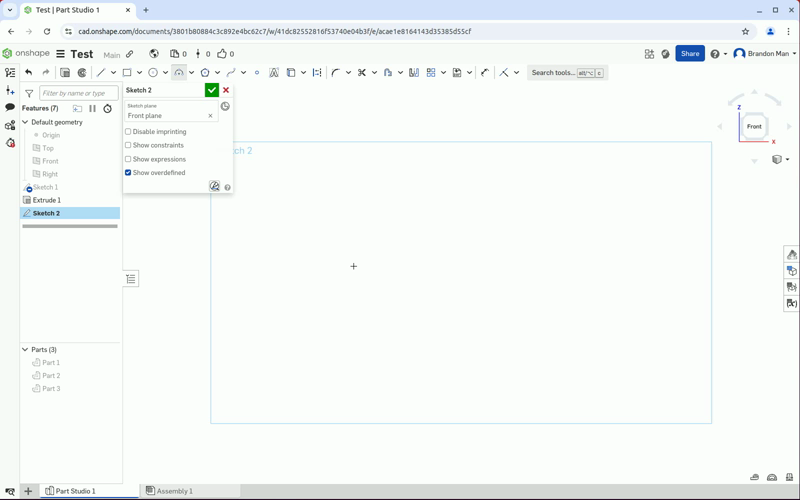
key_down(shift)
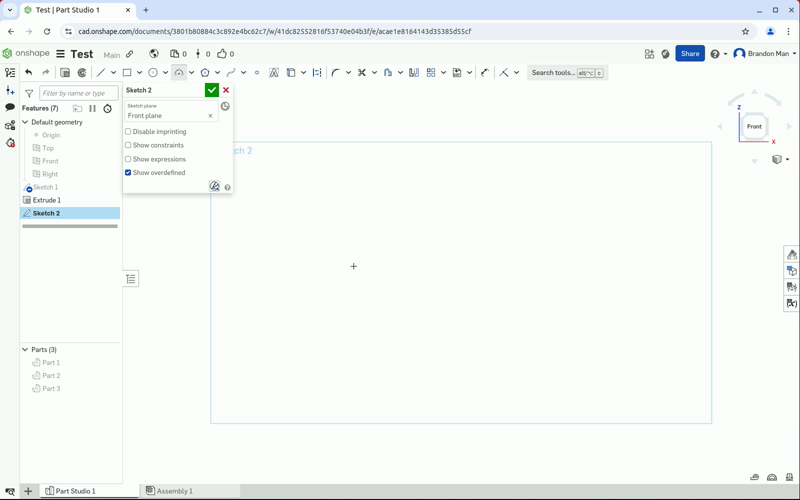
mouse_move(475, 256)
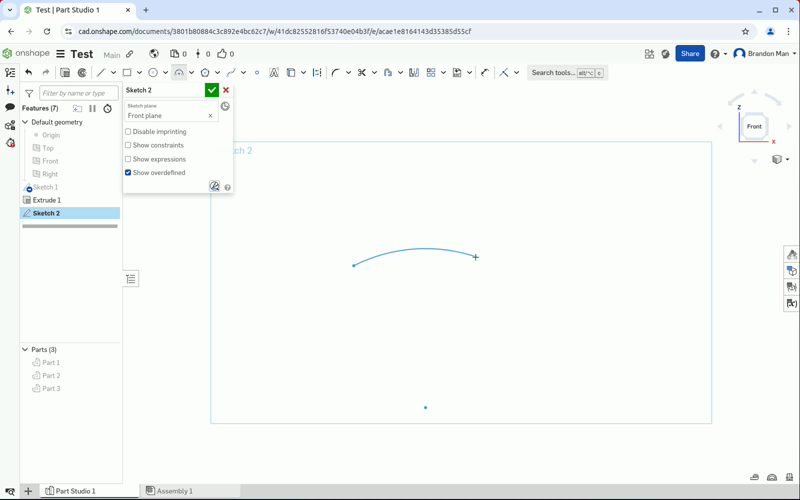
click(475, 256)
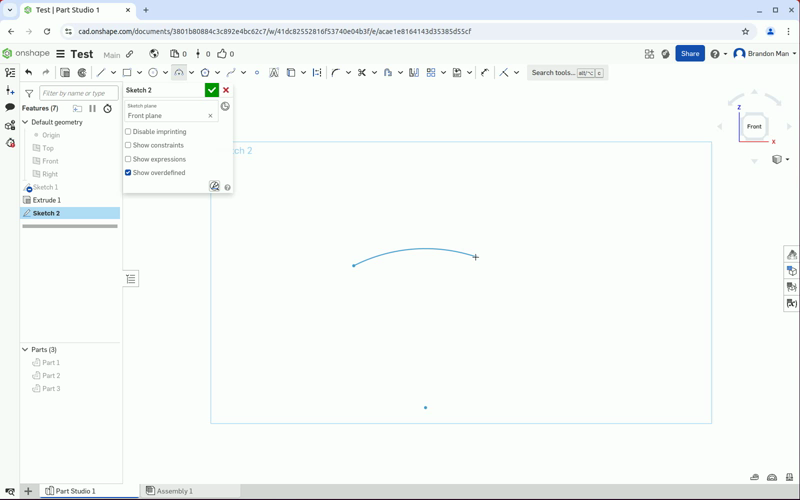
mouse_move(412, 226)
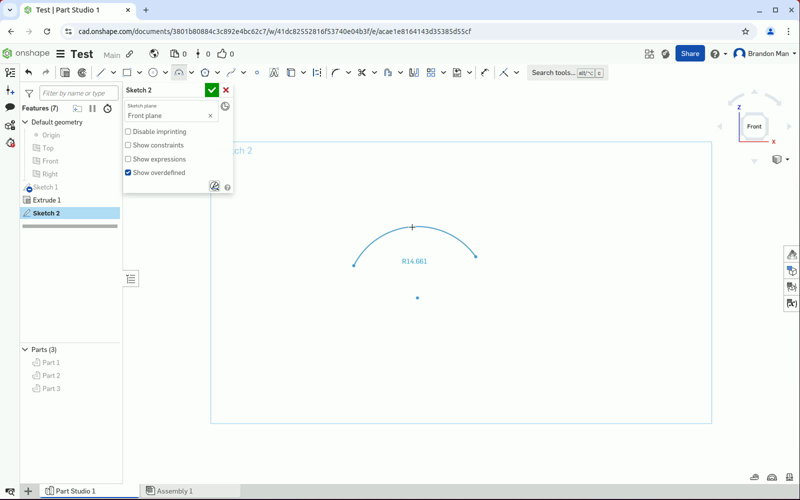
click(412, 226)
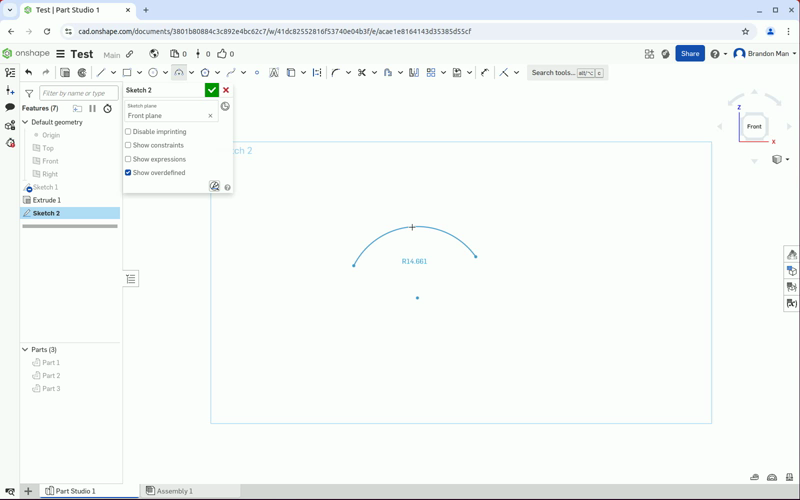
key_up(shift)
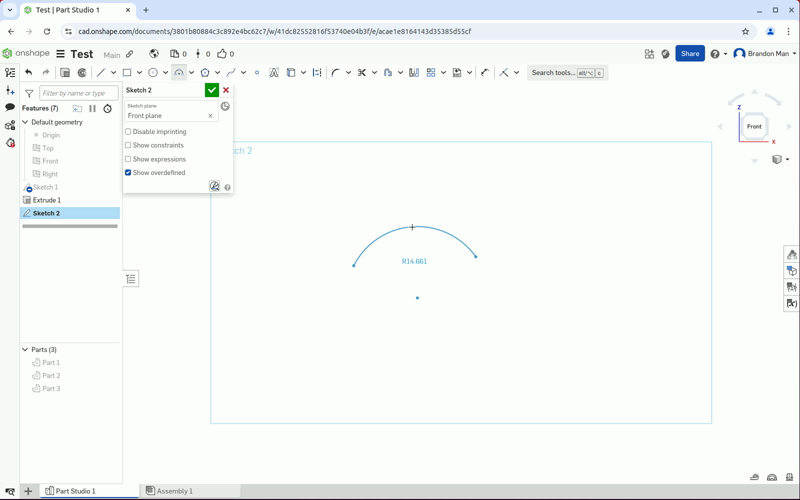
mouse_move(475, 256)
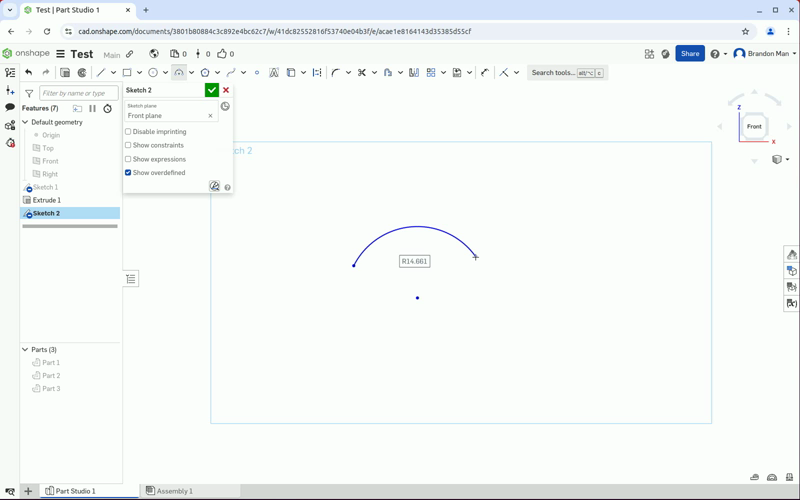
click(475, 256)
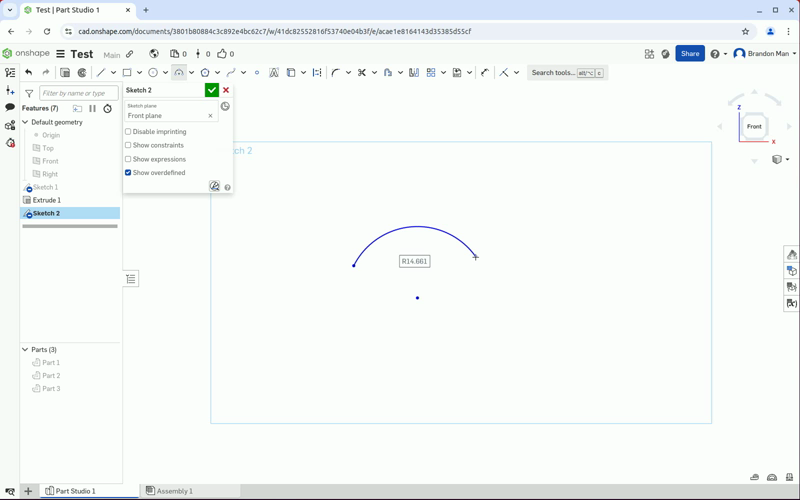
key_down(shift)
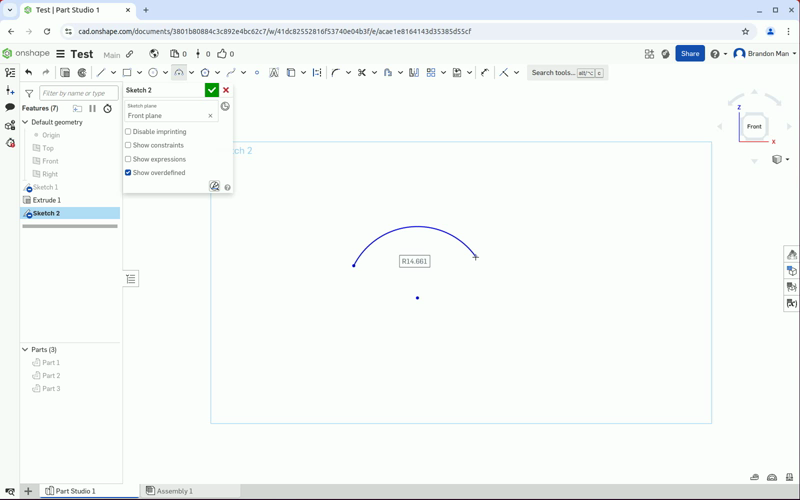
mouse_move(465, 252)
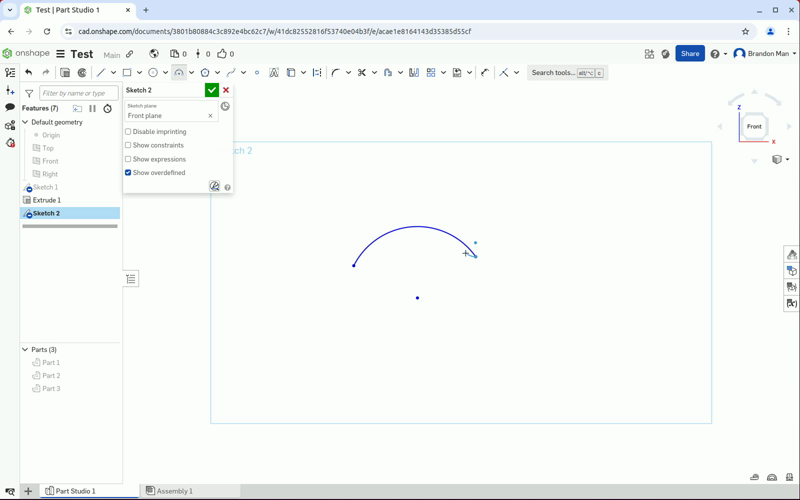
click(465, 252)
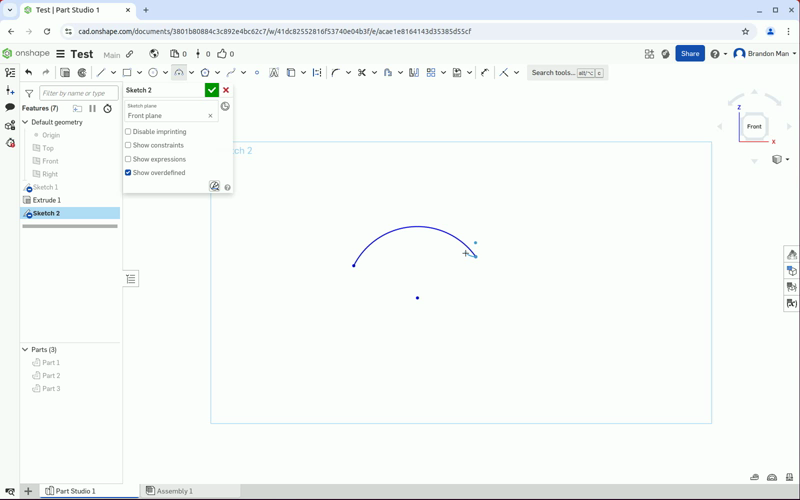
mouse_move(470, 254)
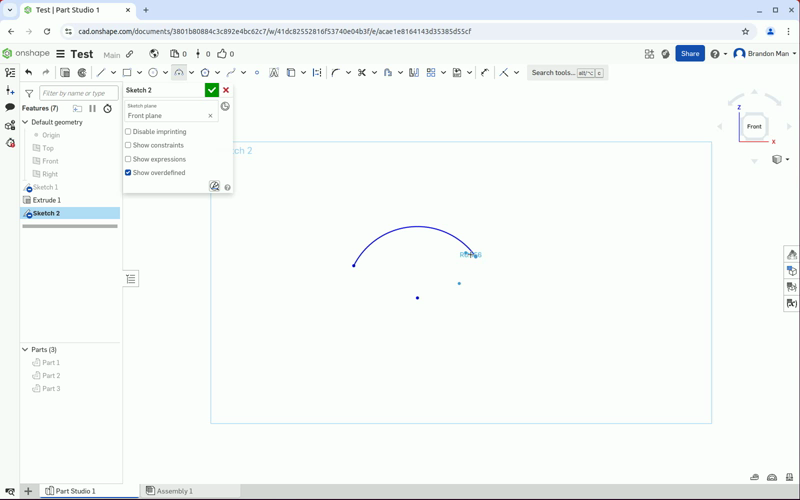
click(470, 254)
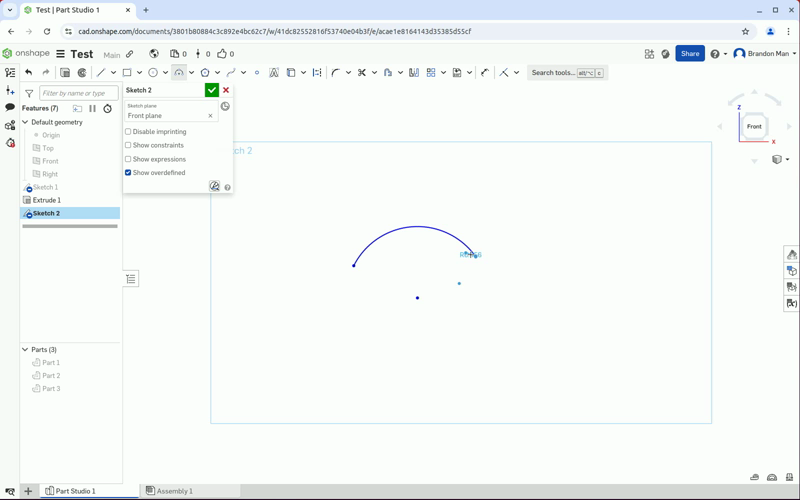
key_up(shift)
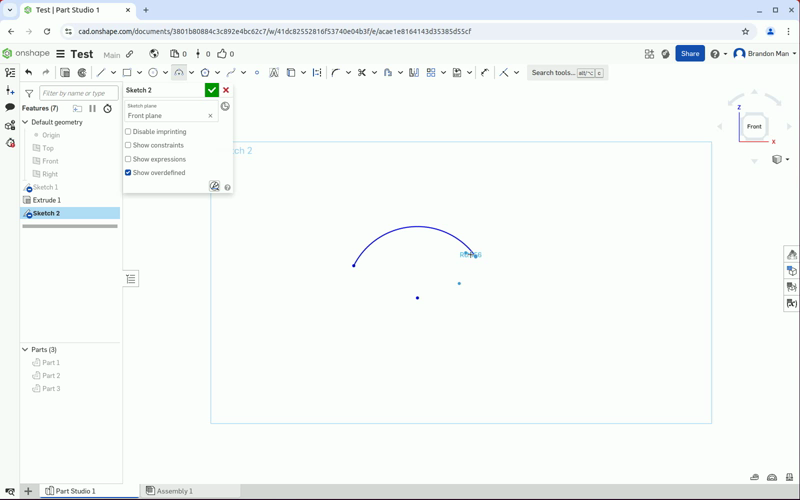
mouse_move(465, 252)
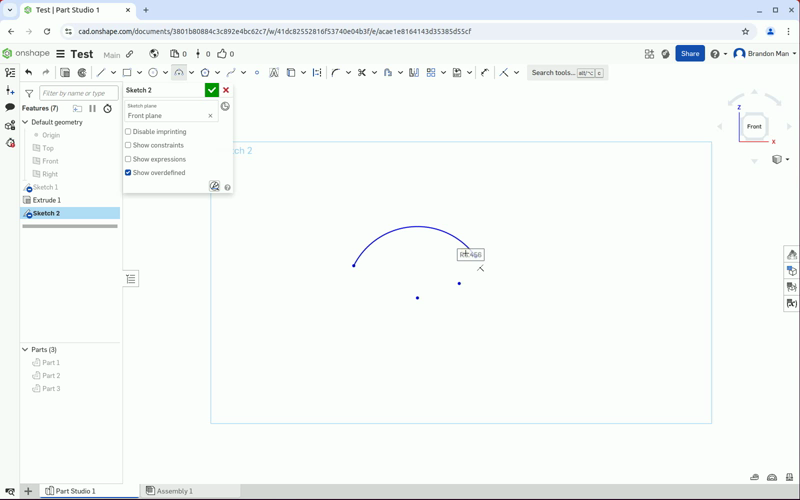
click(465, 252)
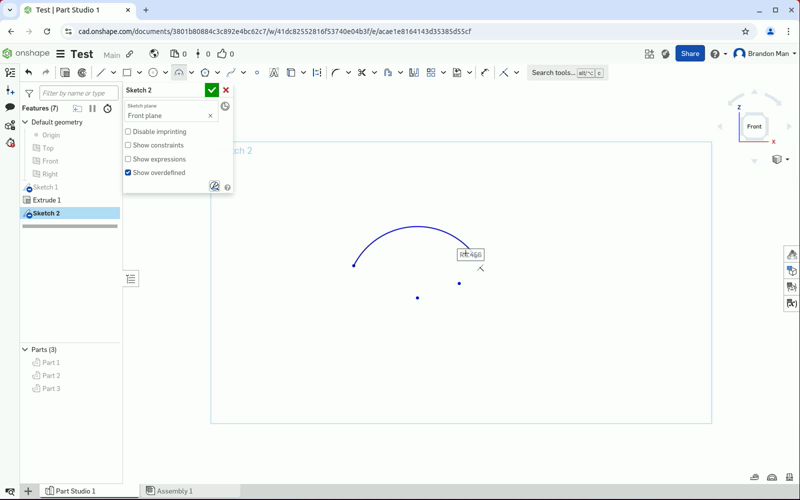
key_down(shift)
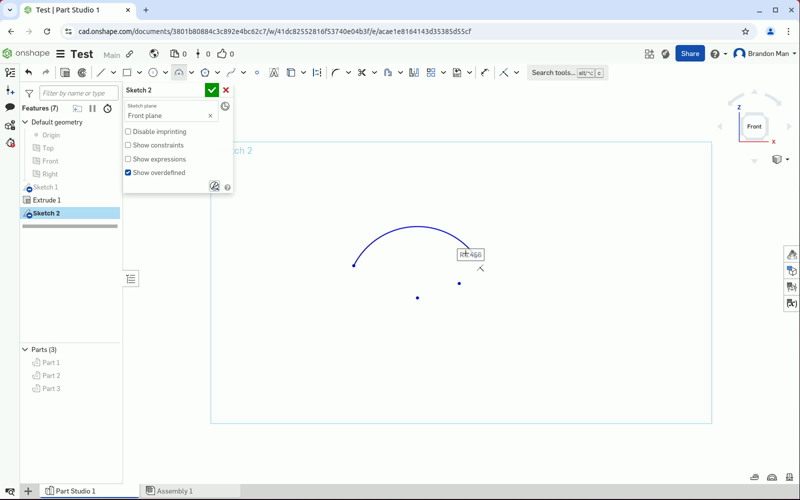
mouse_move(369, 253)
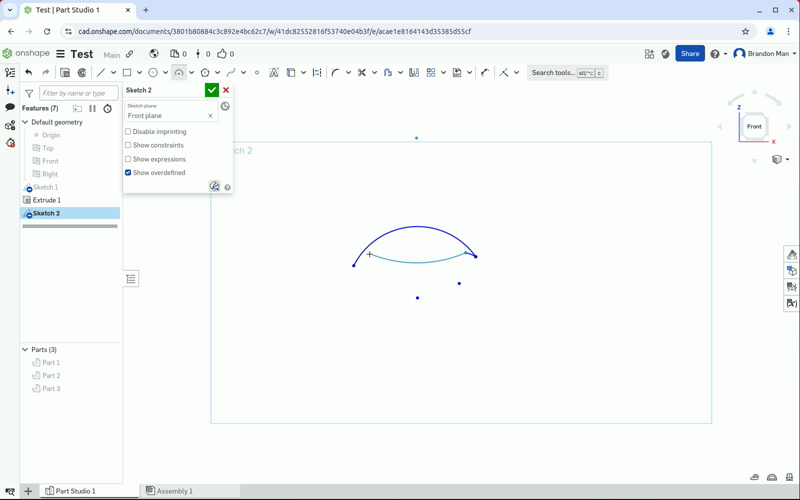
click(369, 253)
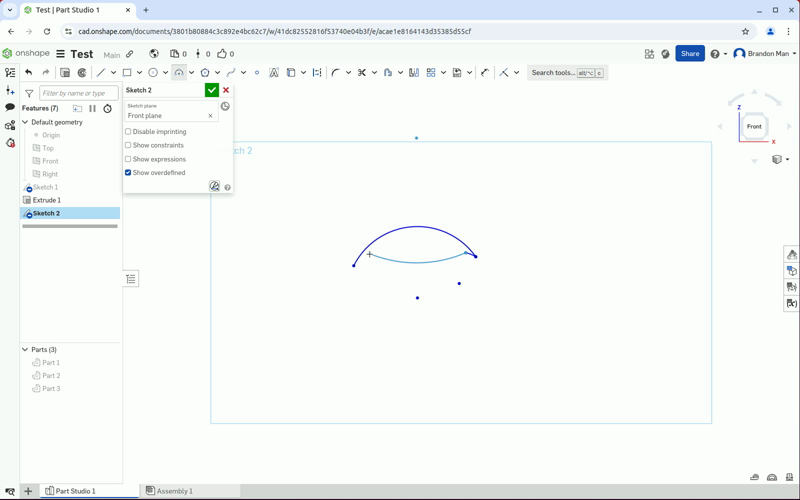
mouse_move(417, 232)
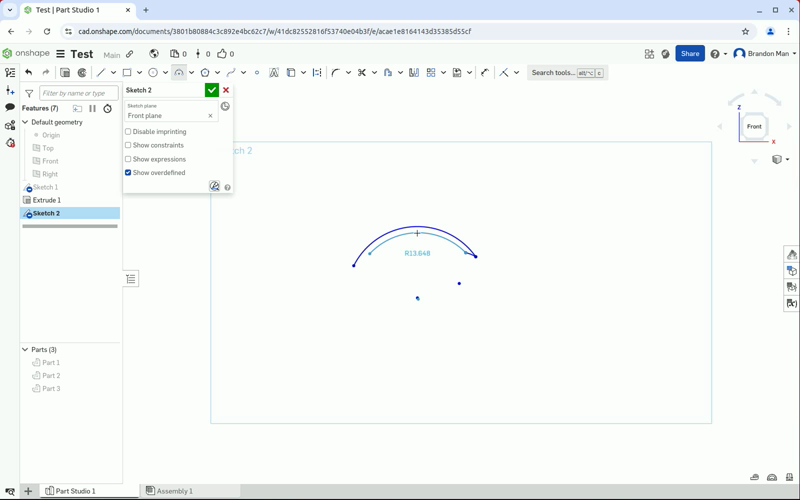
click(417, 232)
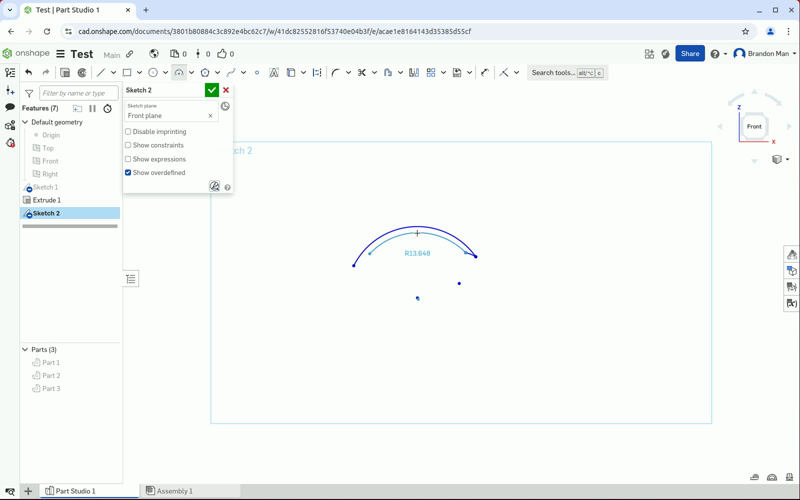
key_up(shift)
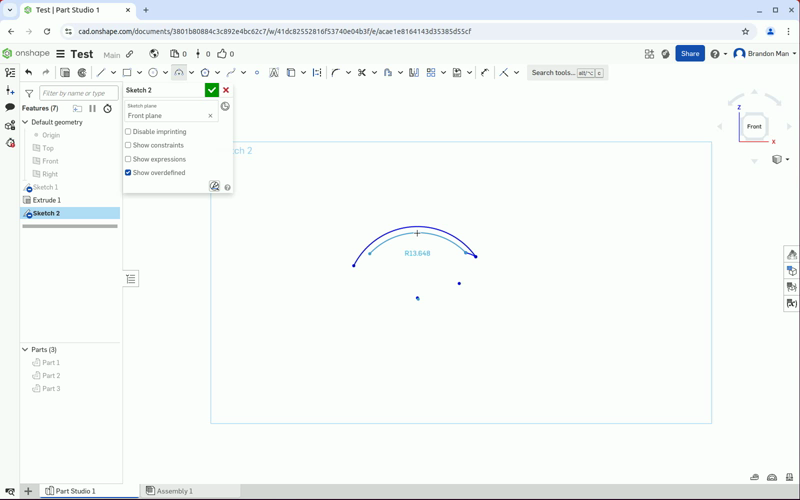
mouse_move(369, 253)
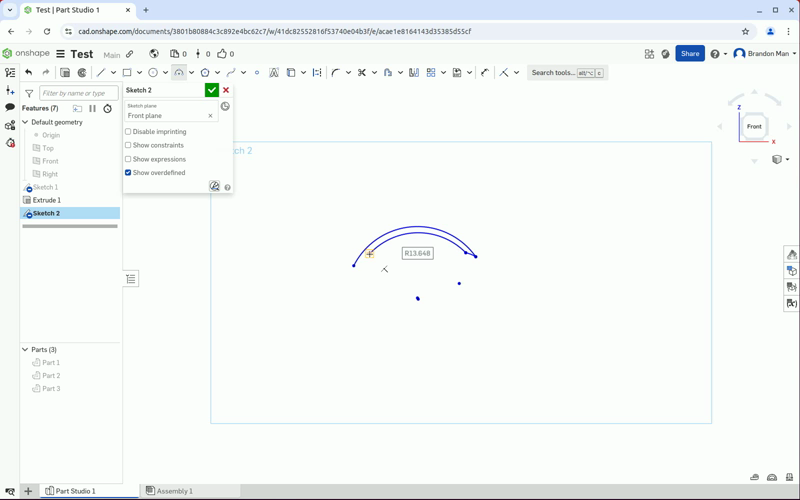
click(369, 253)
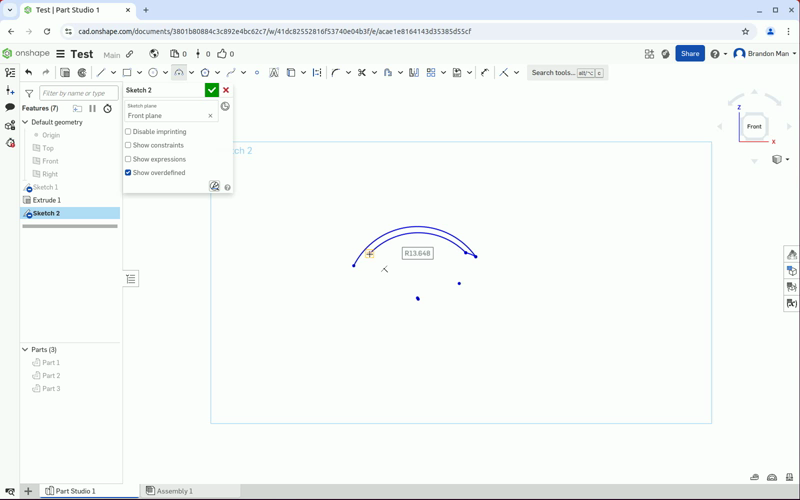
mouse_move(353, 265)
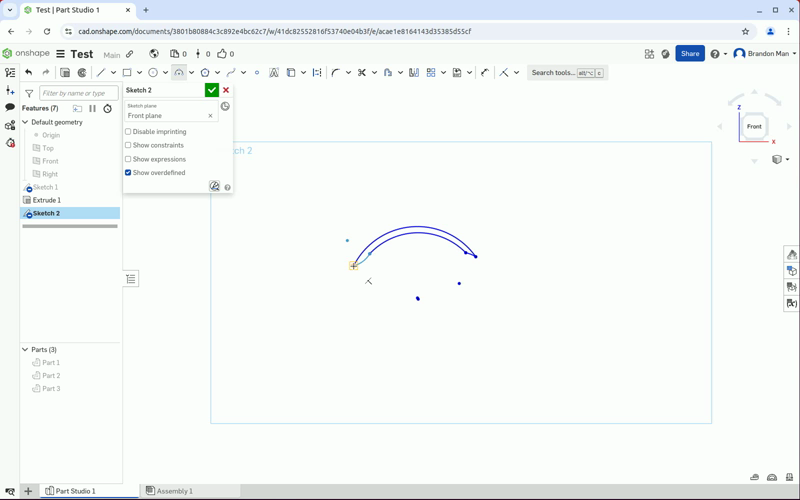
click(353, 265)
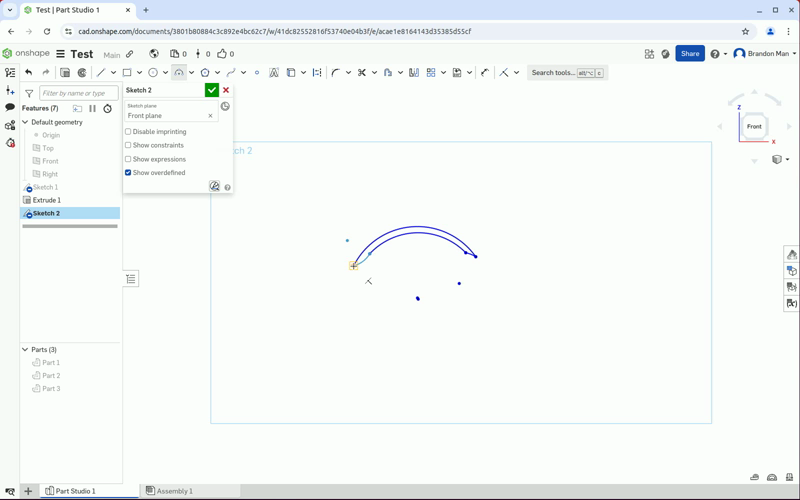
key_down(shift)
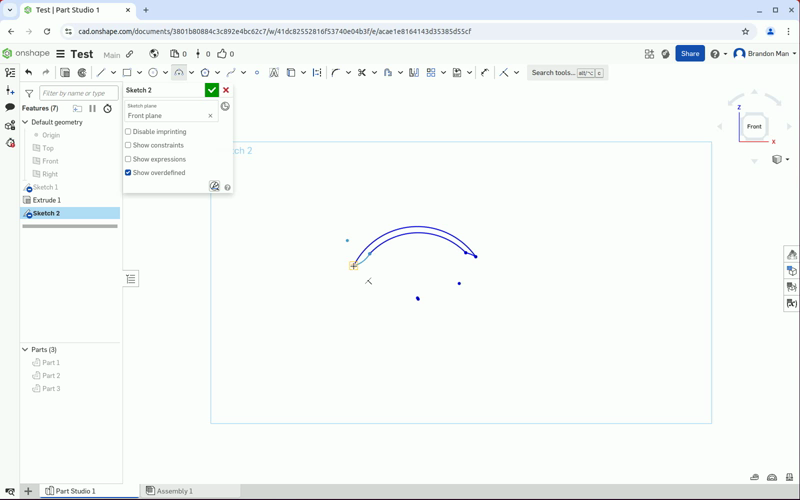
mouse_move(360, 258)
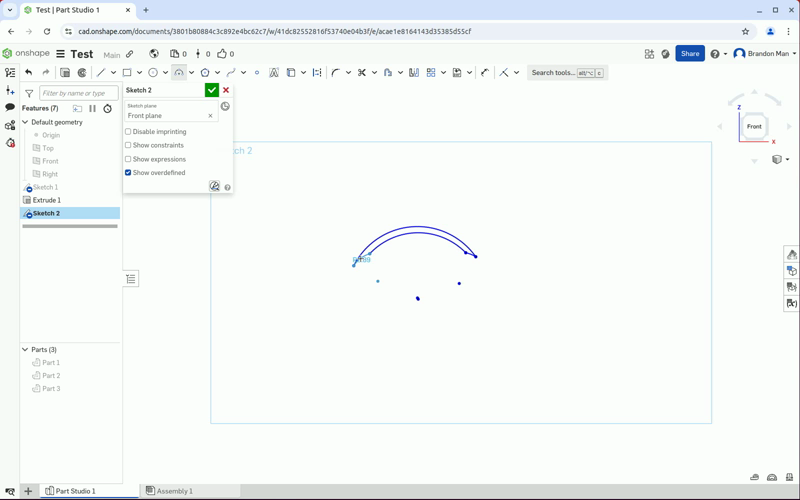
click(360, 258)
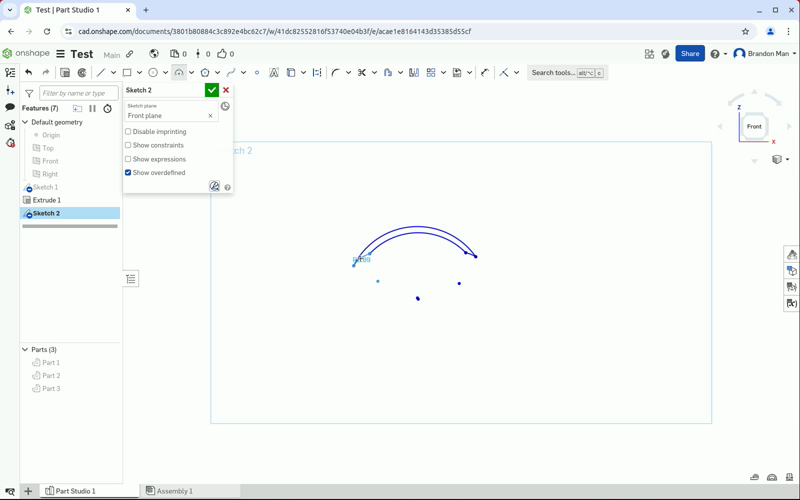
key_up(shift)
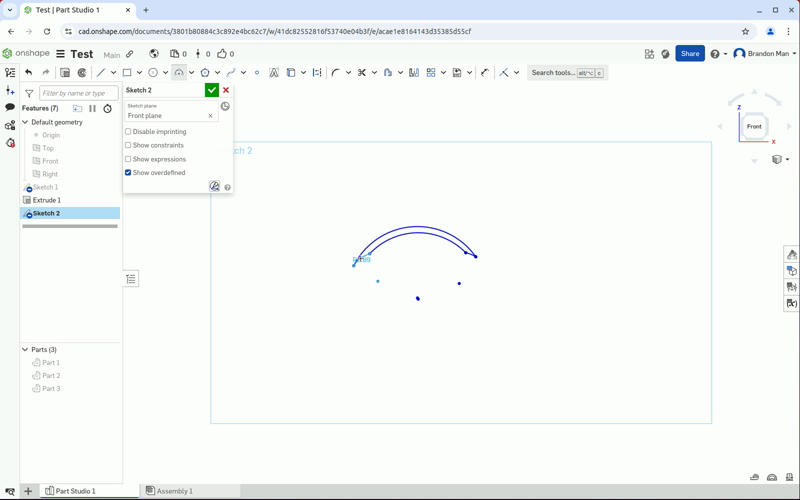
key(esc)
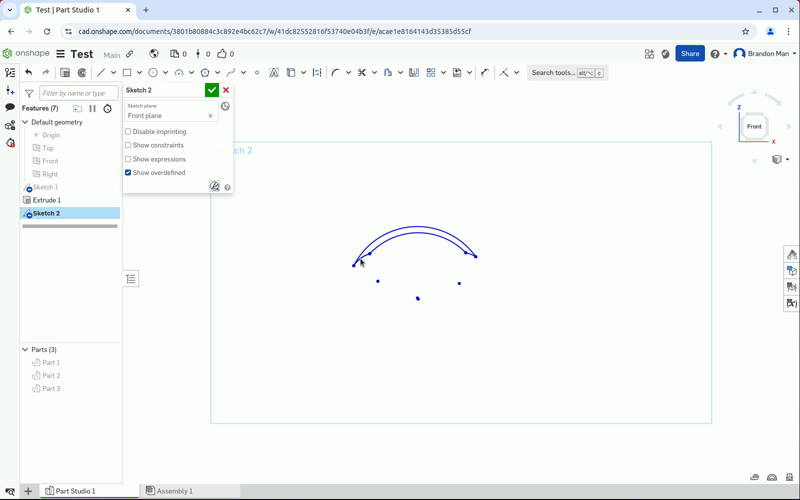
mouse_move(470, 251)
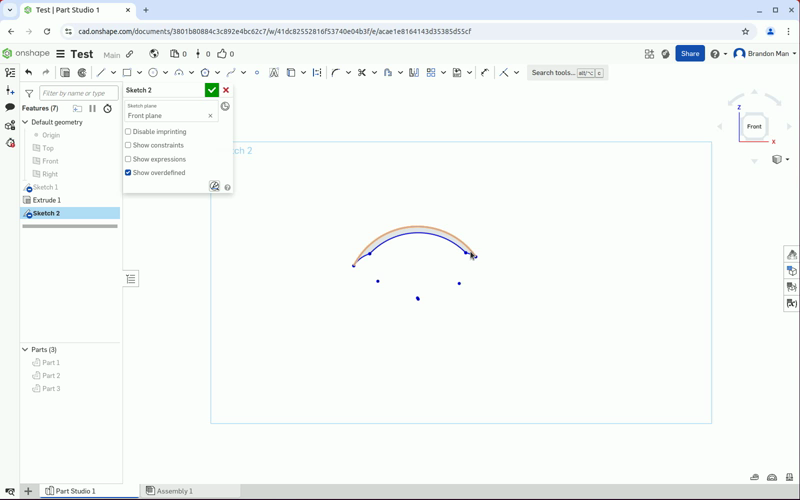
scroll(6)
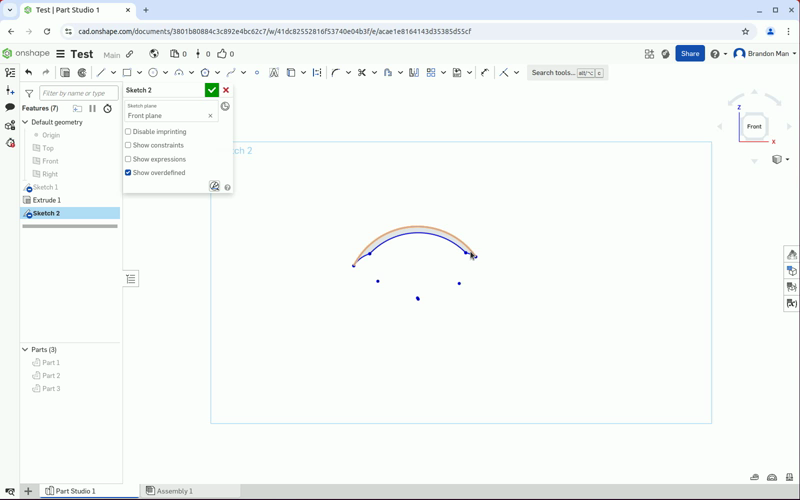
scroll(6)
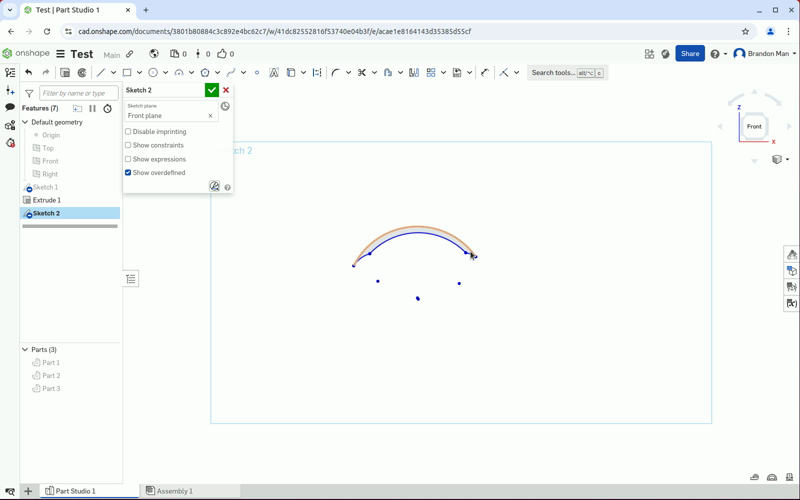
scroll(6)
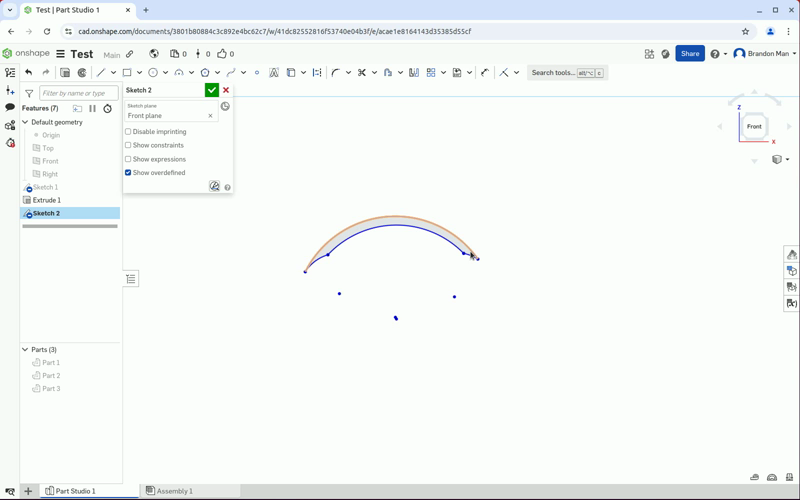
scroll(6)
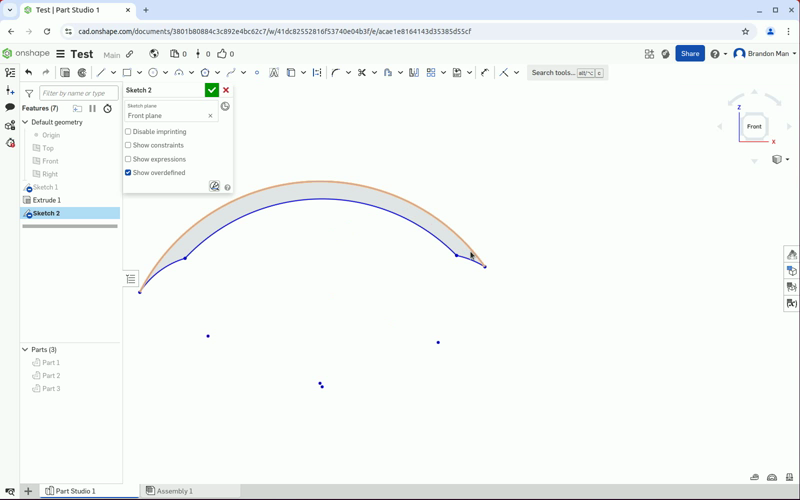
scroll(6)
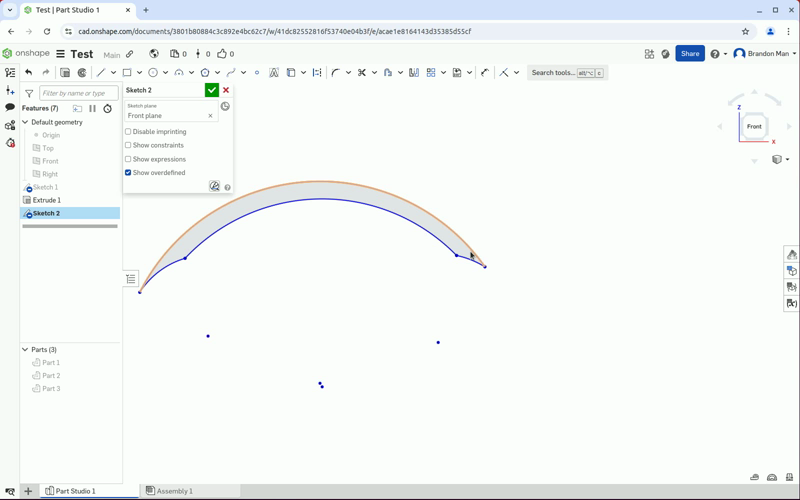
scroll(6)
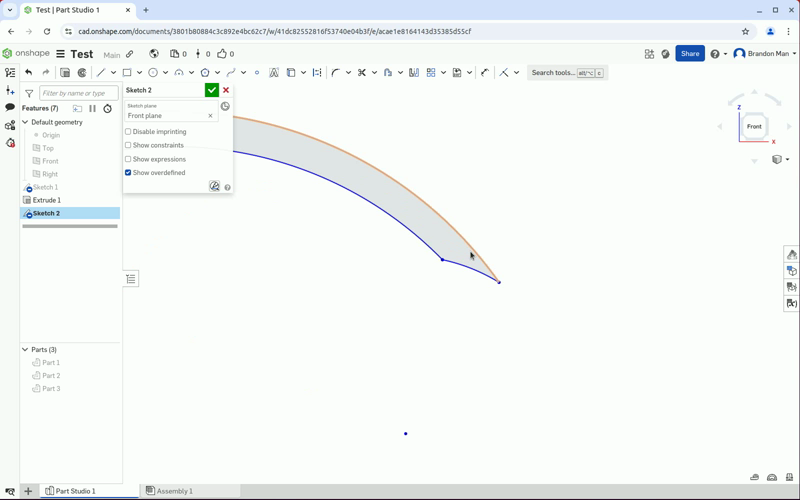
scroll(6)
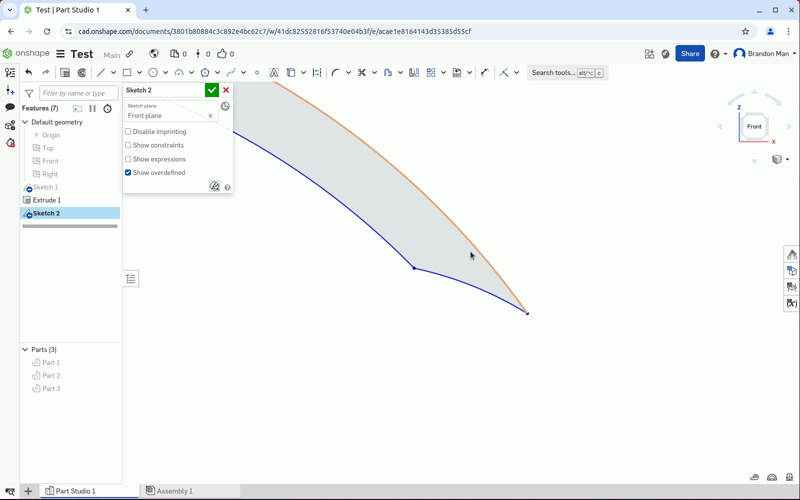
click(470, 251)
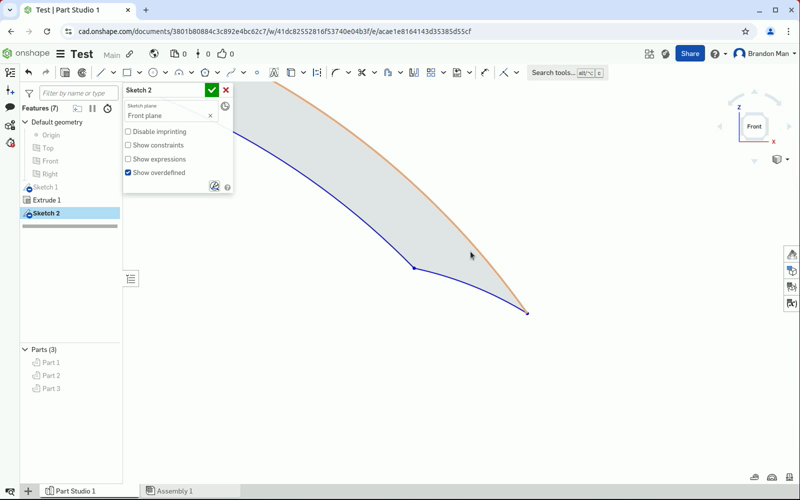
scroll(-6)
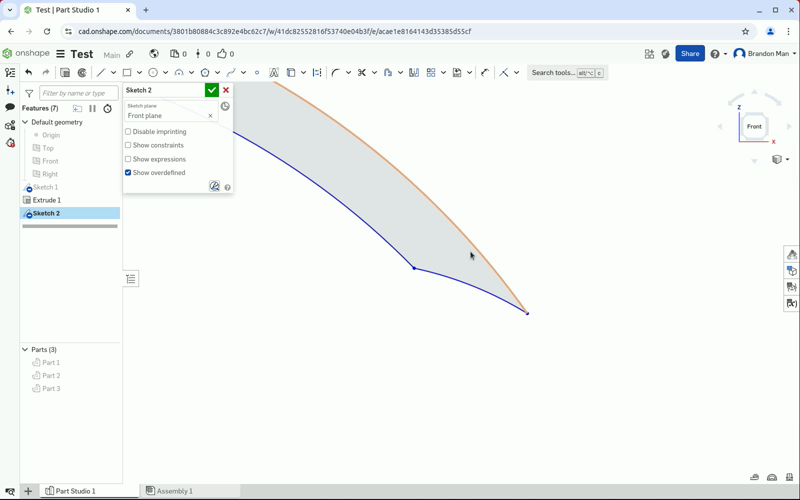
scroll(-6)
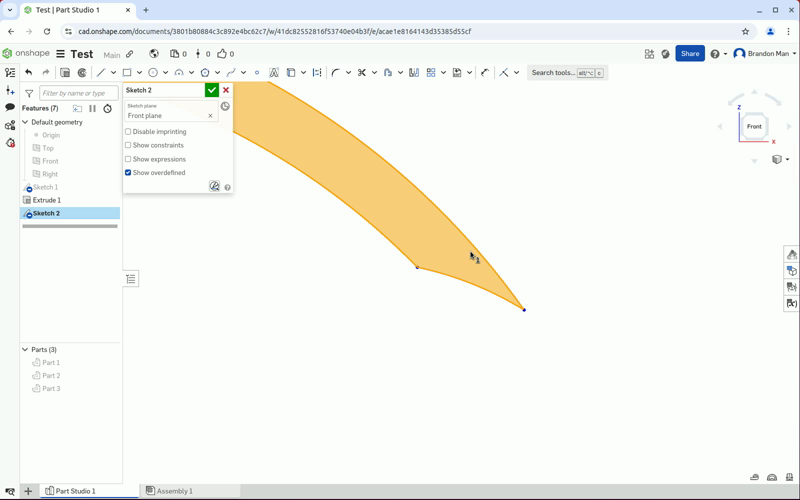
scroll(-6)
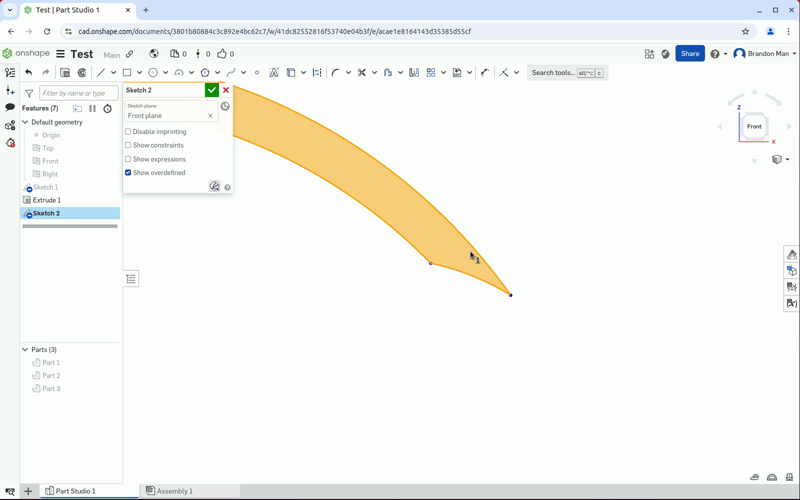
scroll(-6)
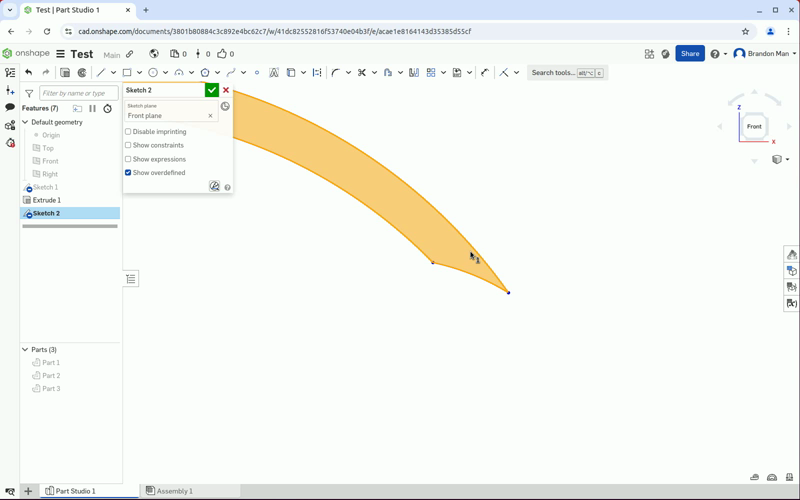
scroll(-6)
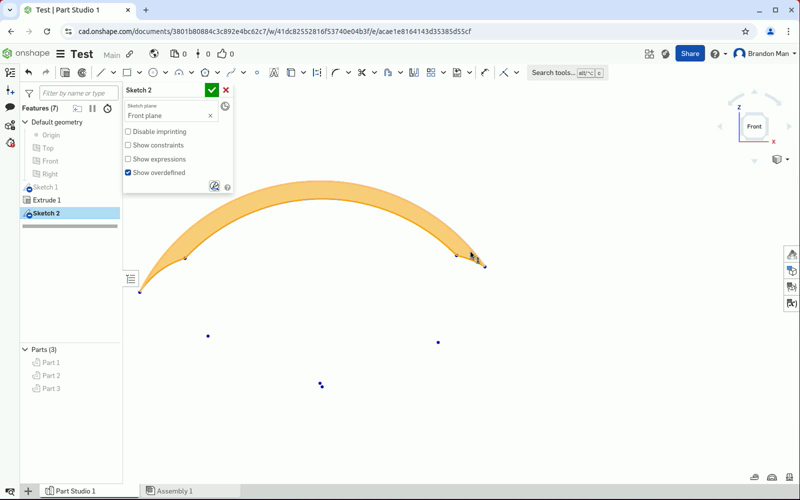
scroll(-6)
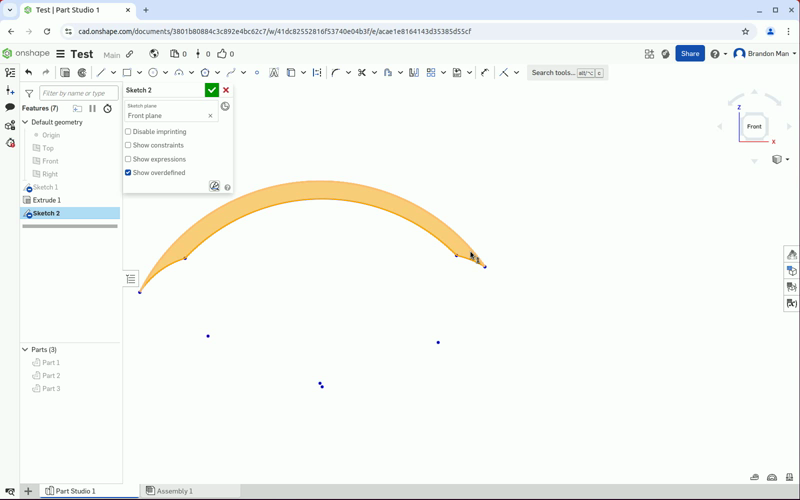
scroll(-6)
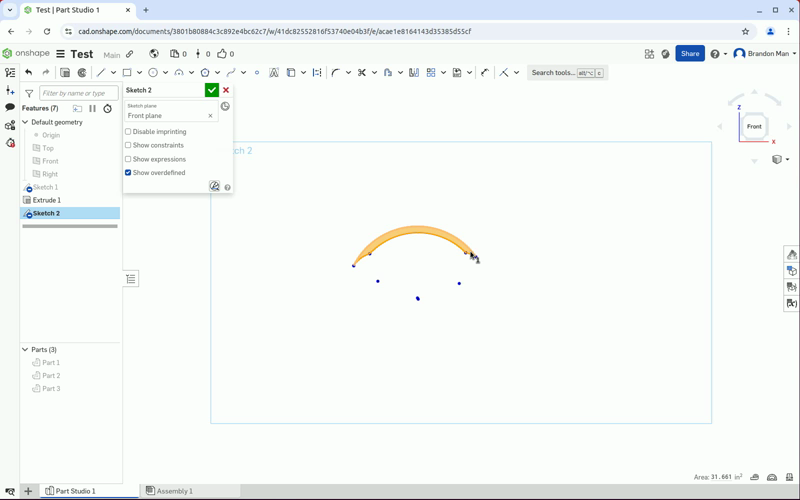
mouse_move(73, 352)
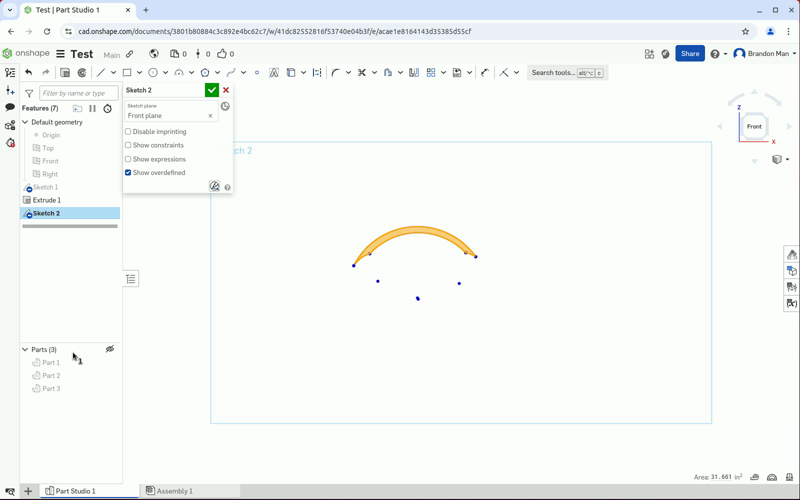
key(shift+y)
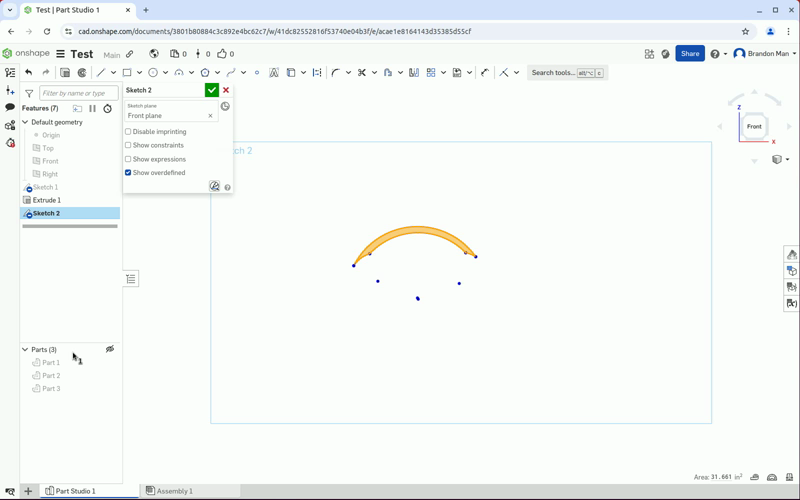
key(shift+e)
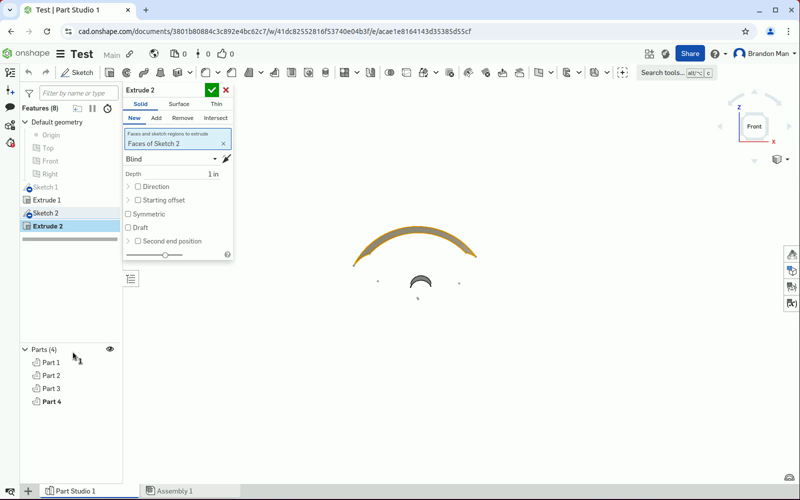
mouse_move(143, 106)
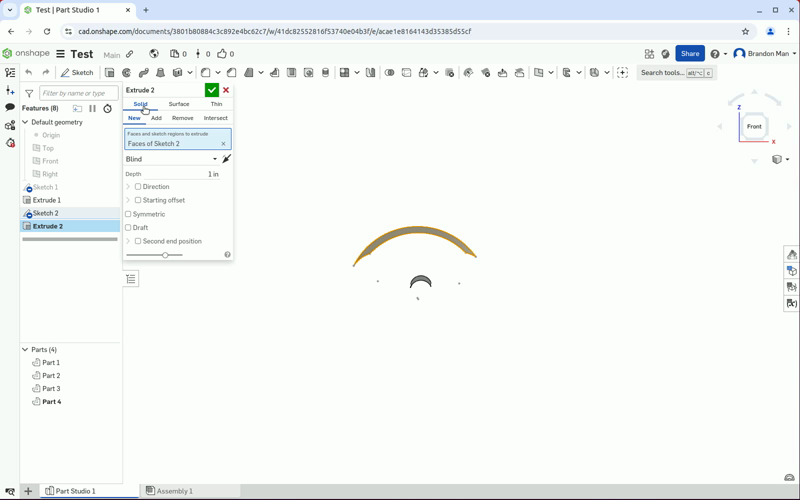
click(143, 106)
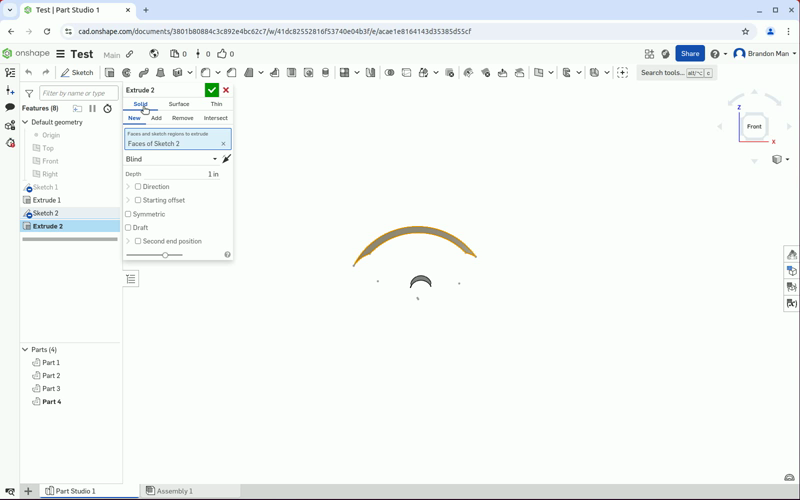
mouse_move(137, 120)
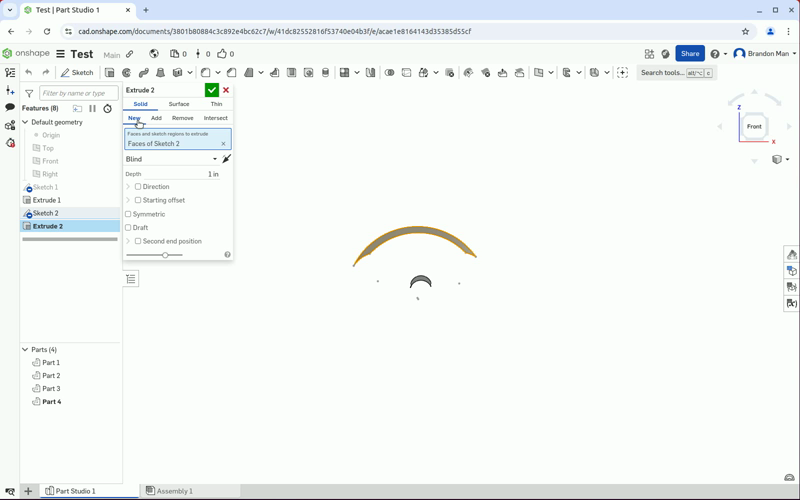
click(137, 120)
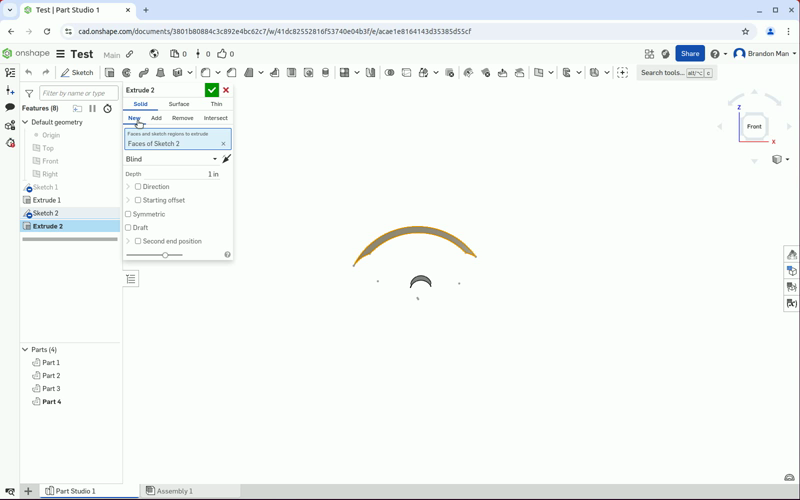
key(tab, 4)
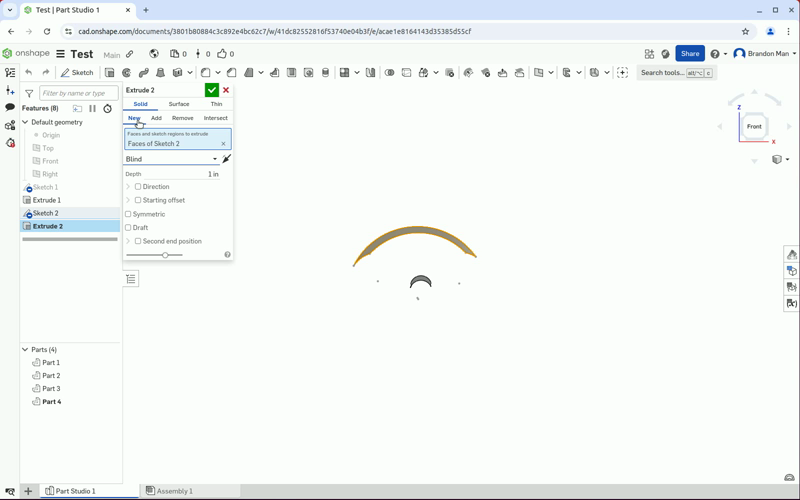
text(2.889)
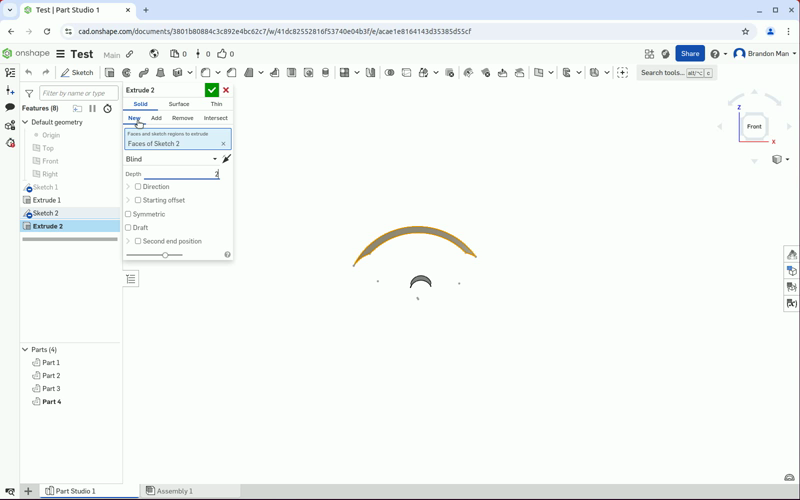
key(enter)
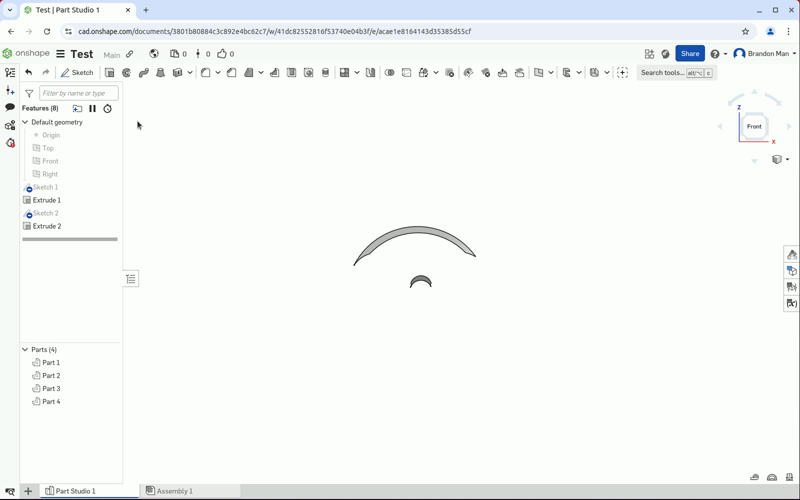
key(shift+h)
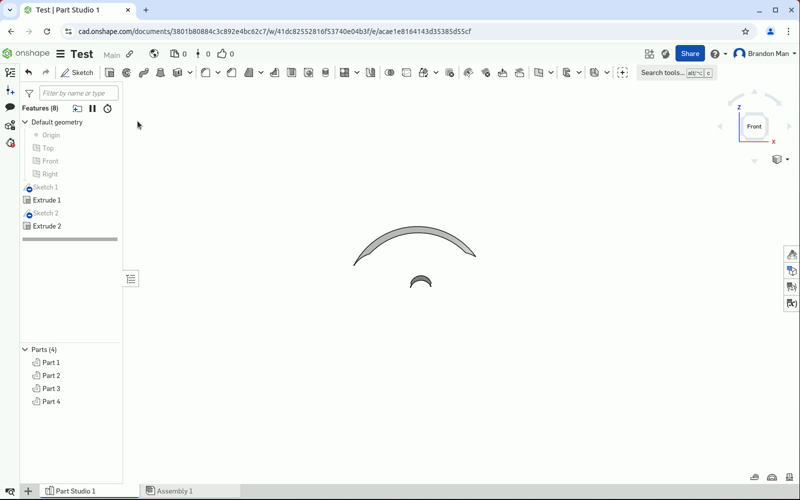
key(shift+h)
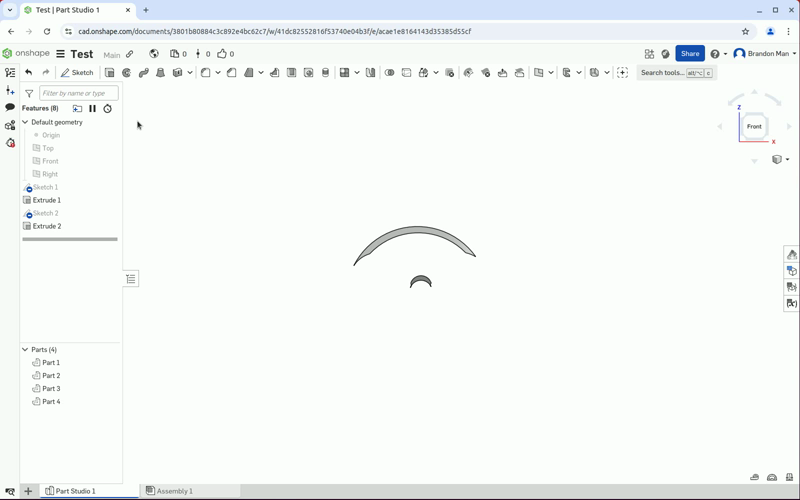
mouse_move(73, 189)
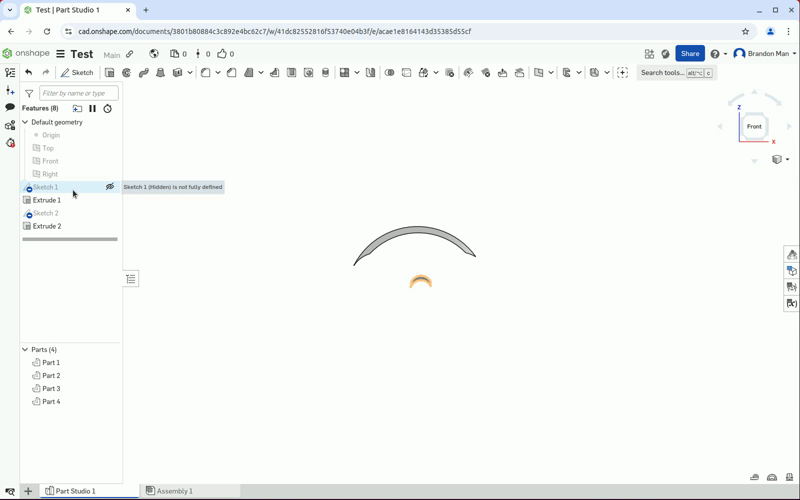
click(73, 189)
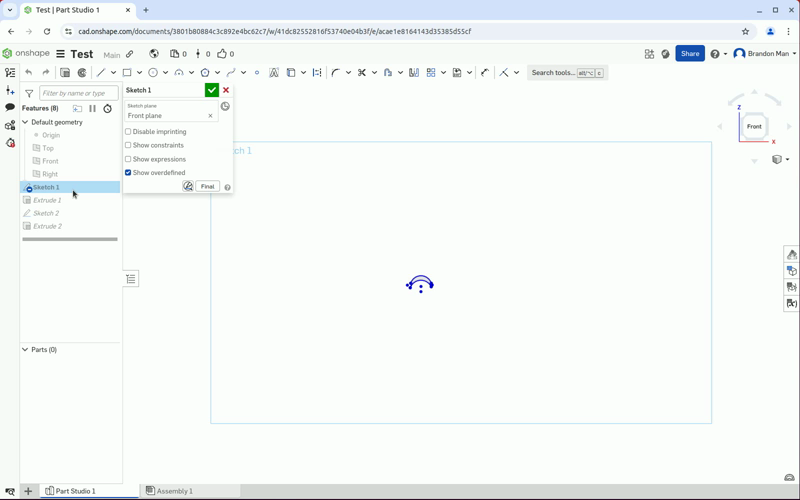
mouse_move(229, 92)
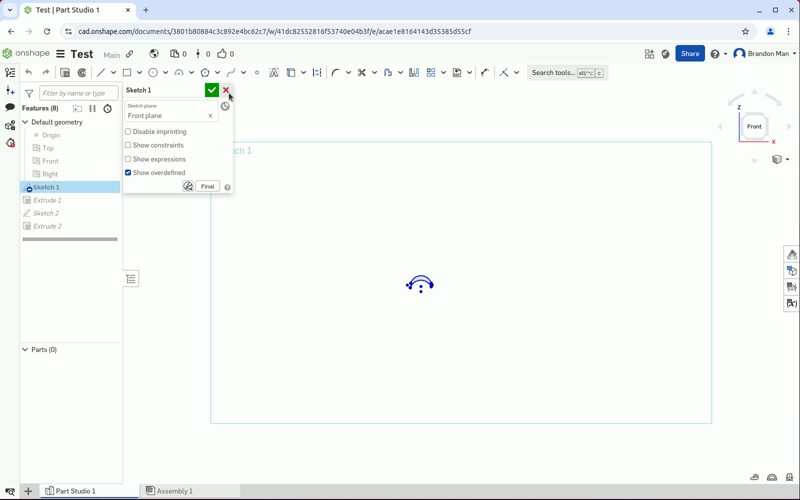
click(229, 92)
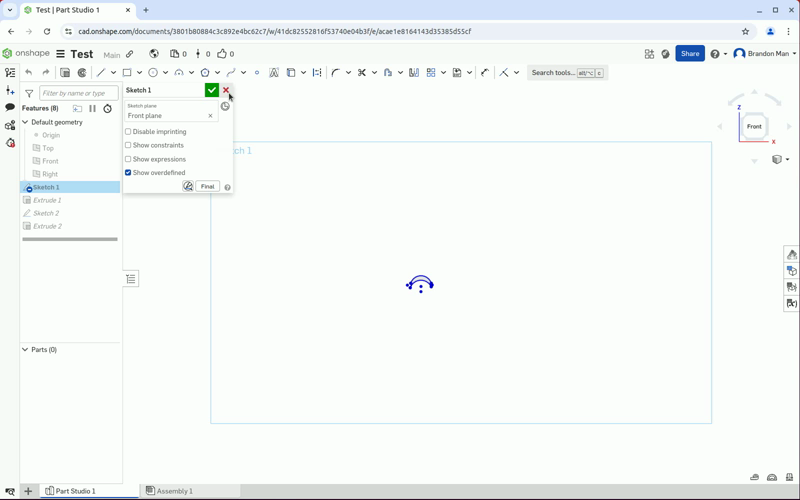
key(shift+s)
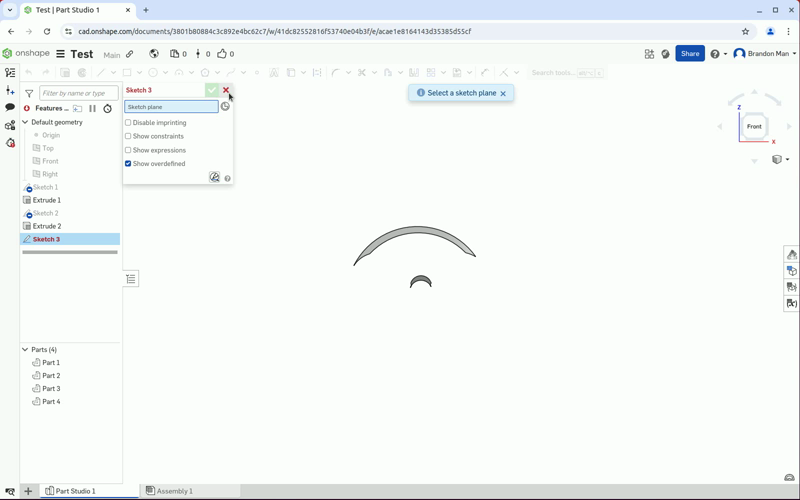
mouse_move(73, 163)
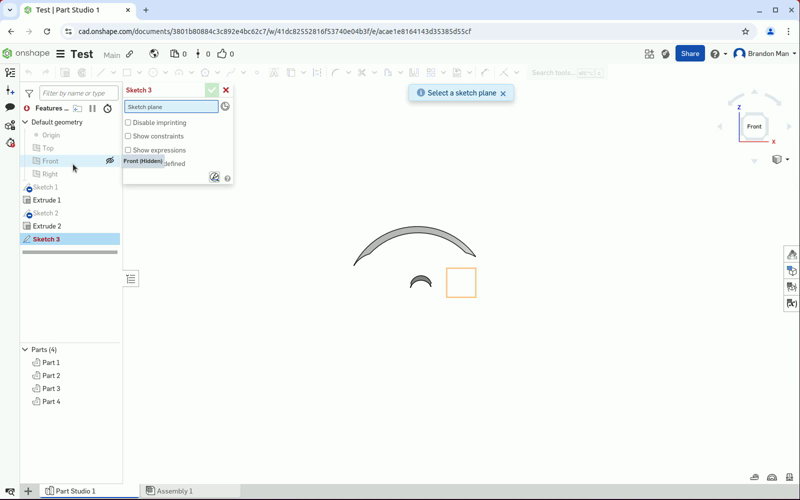
click(73, 163)
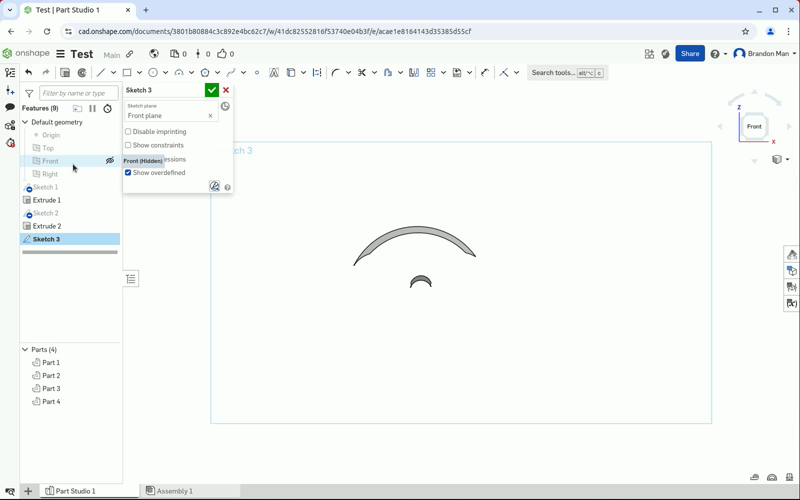
mouse_move(73, 352)
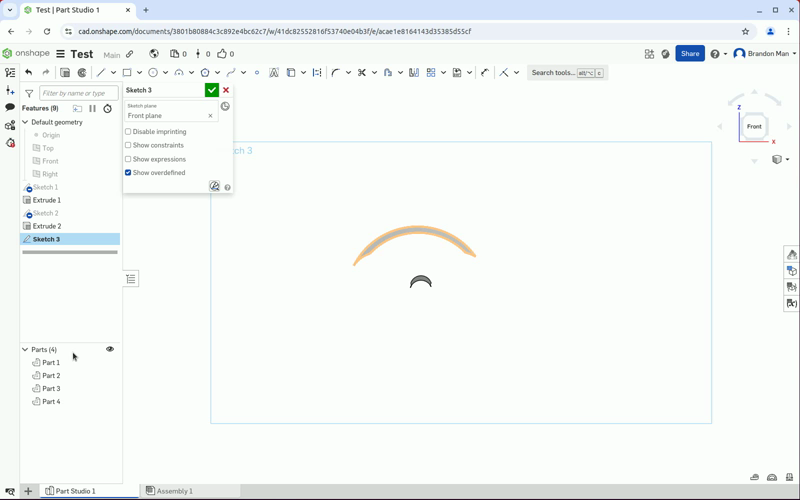
key(y)
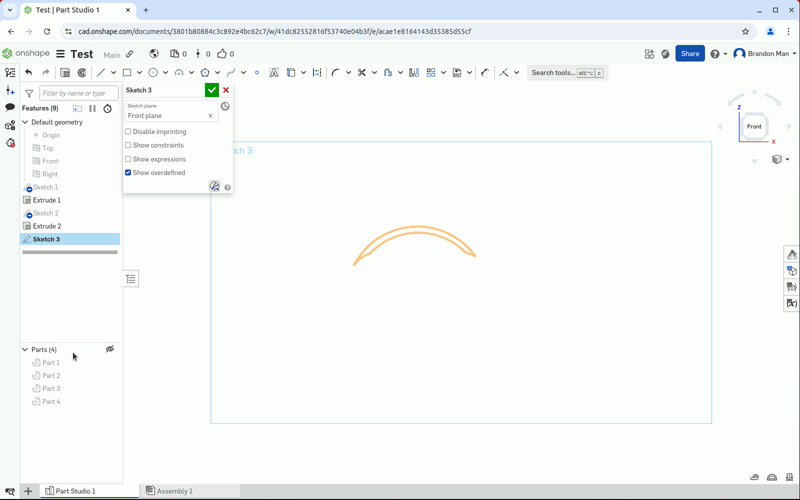
key(a)
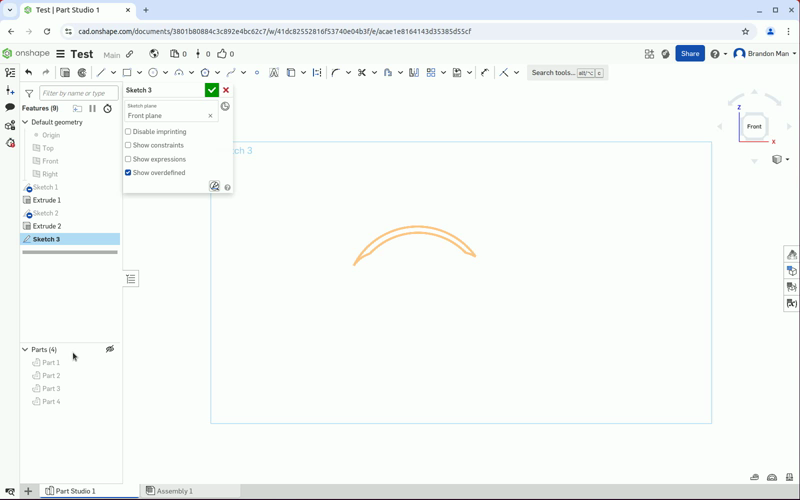
key_down(shift)
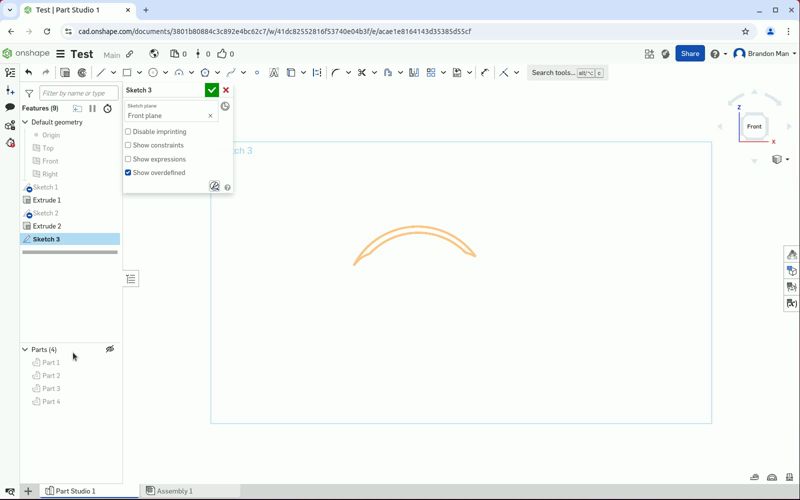
mouse_move(491, 278)
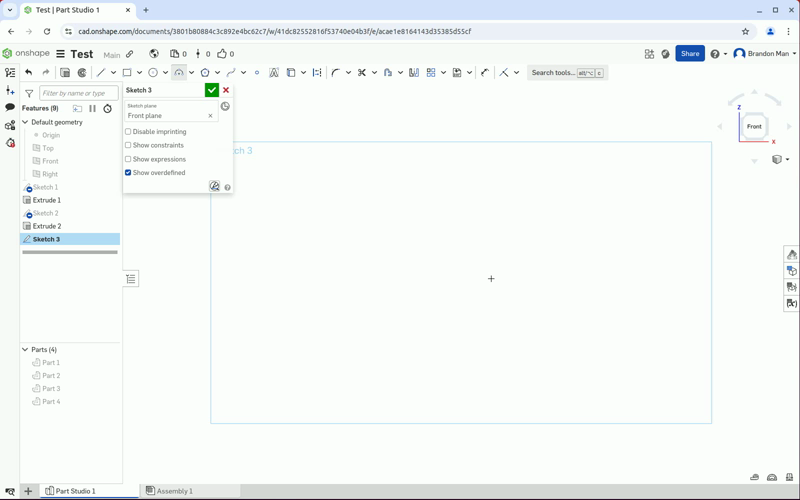
click(491, 278)
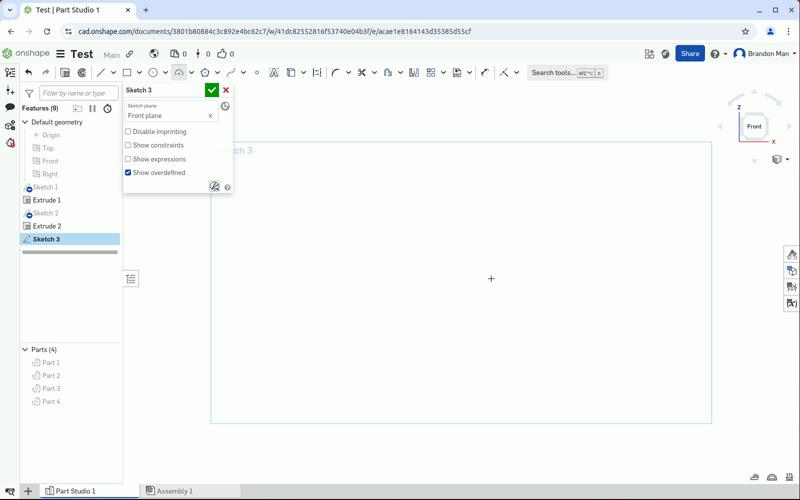
key_up(shift)
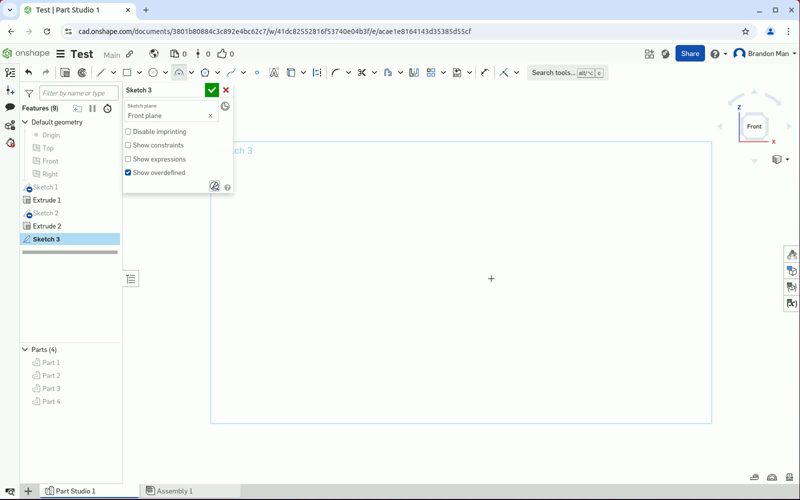
key_down(shift)
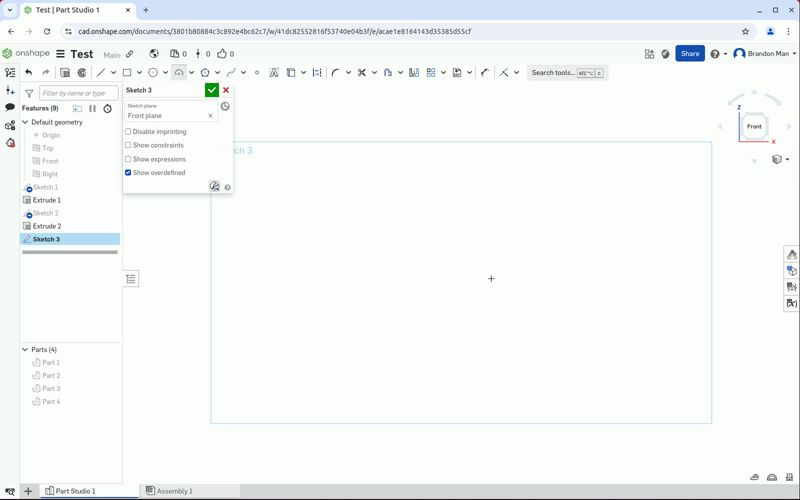
mouse_move(491, 283)
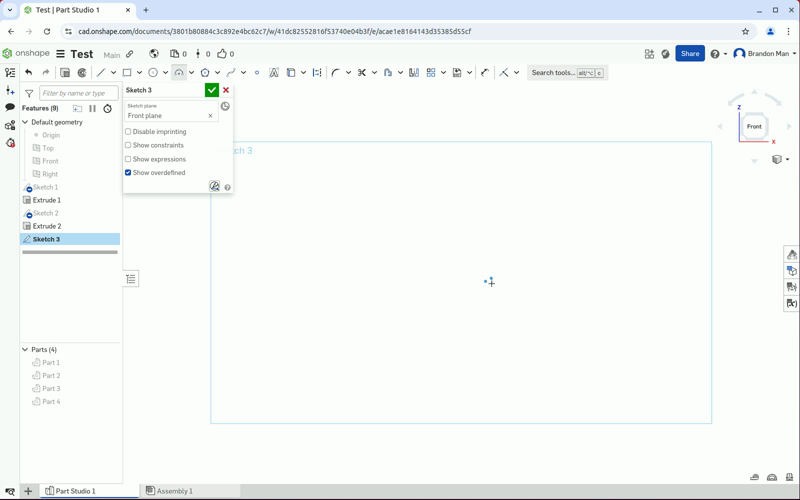
scroll(6)
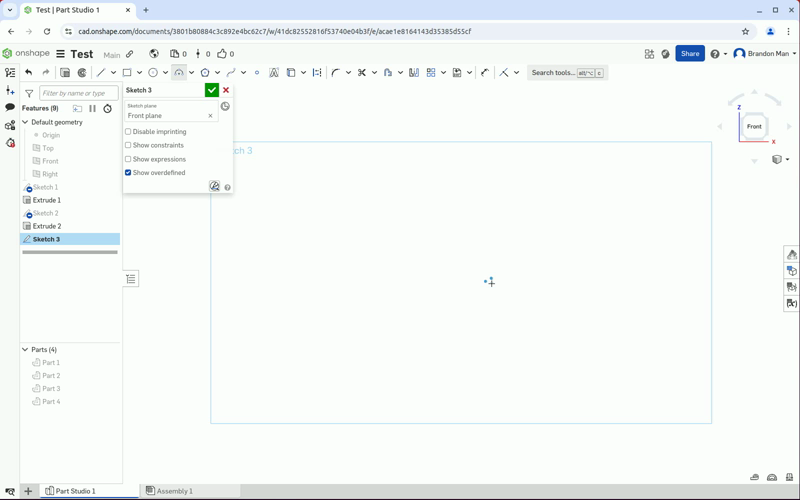
scroll(6)
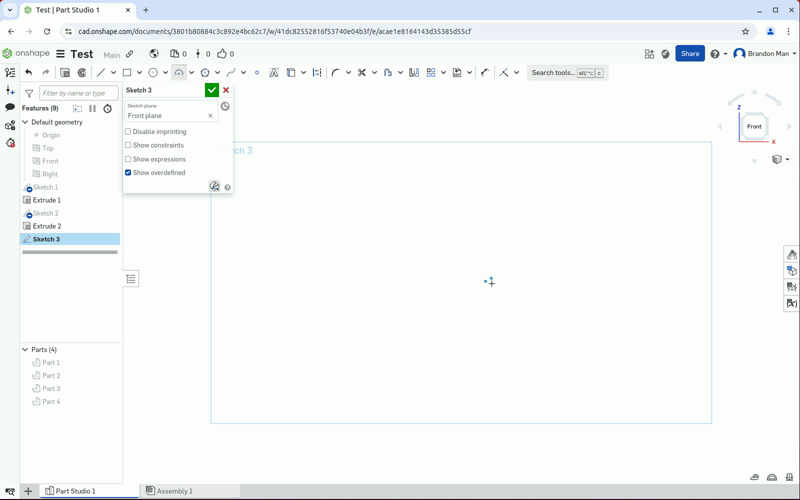
scroll(6)
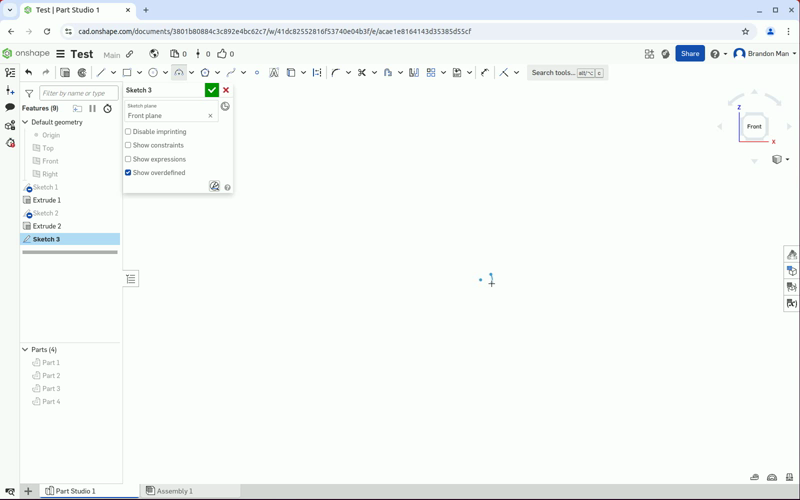
scroll(6)
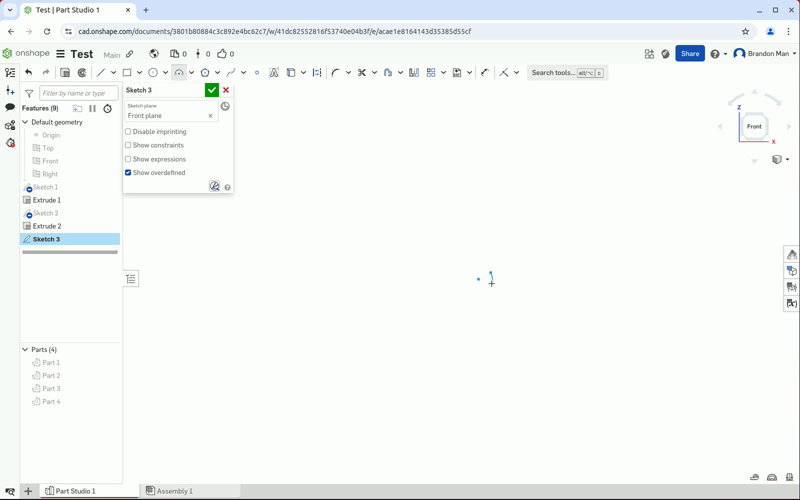
scroll(6)
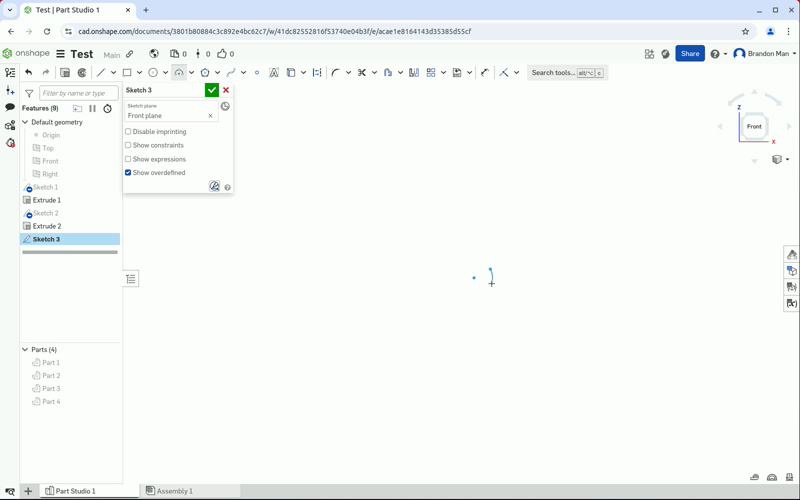
scroll(6)
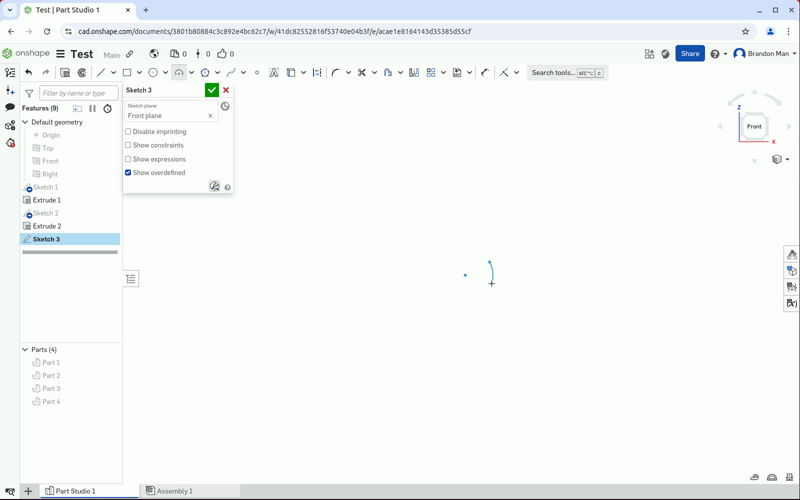
scroll(6)
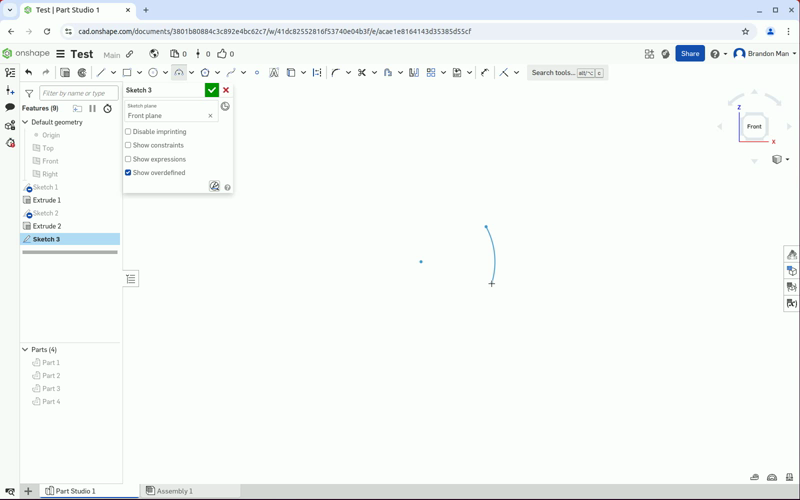
click(491, 283)
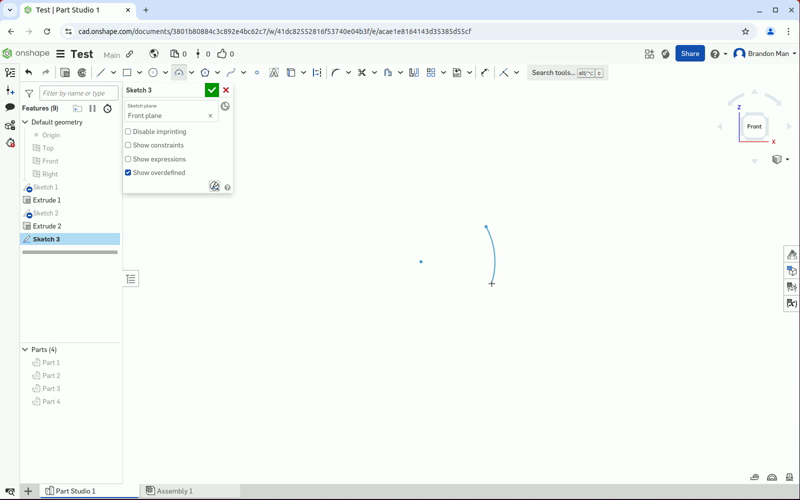
scroll(-6)
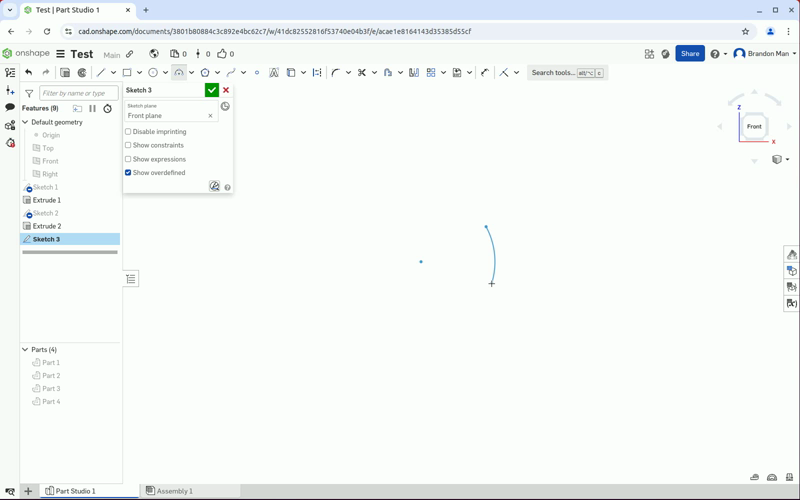
scroll(-6)
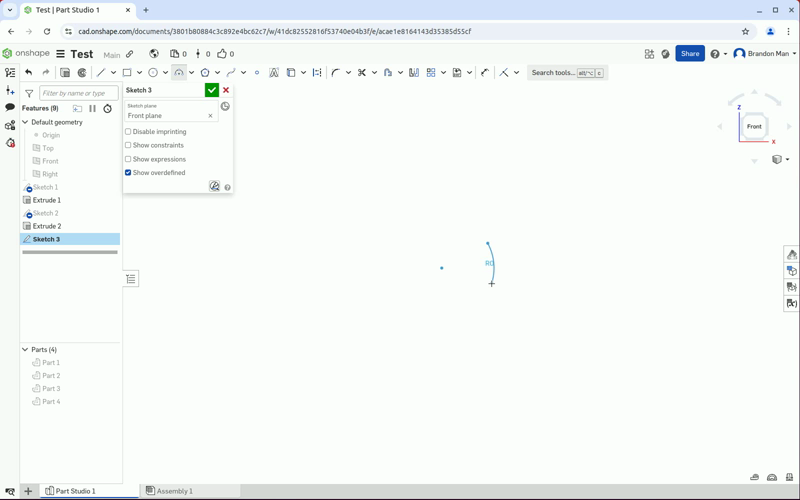
scroll(-6)
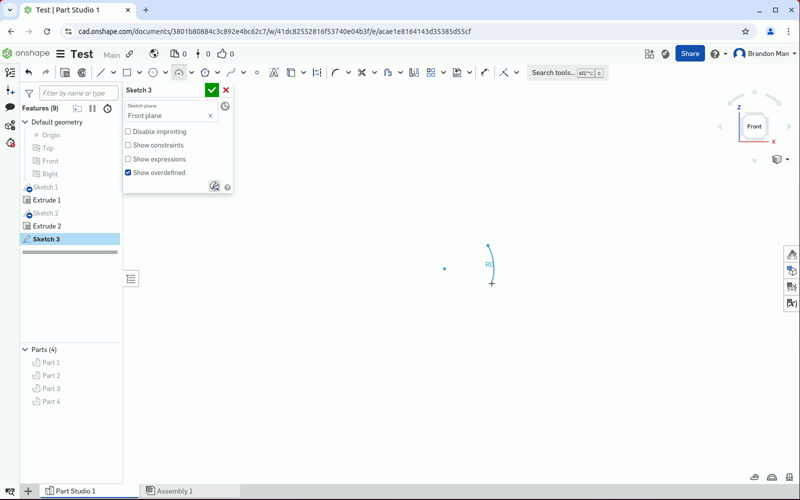
scroll(-6)
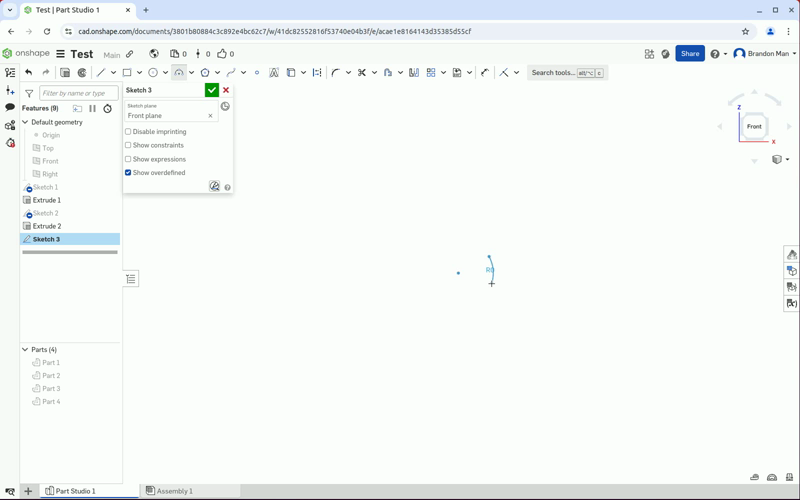
scroll(-6)
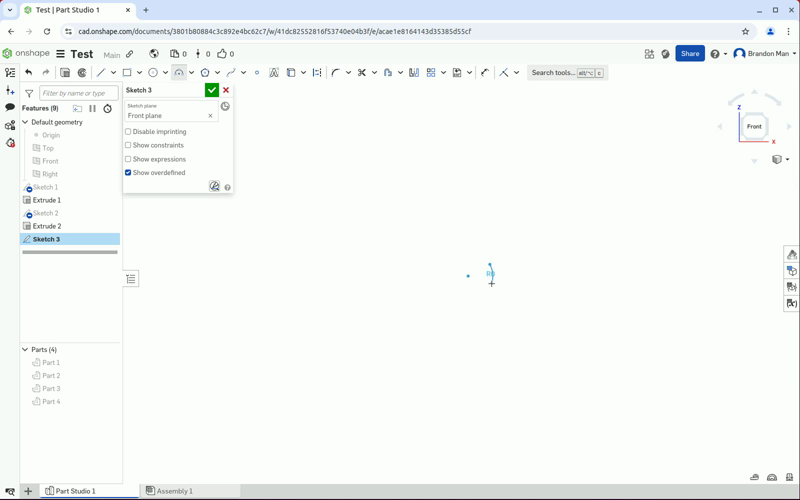
scroll(-6)
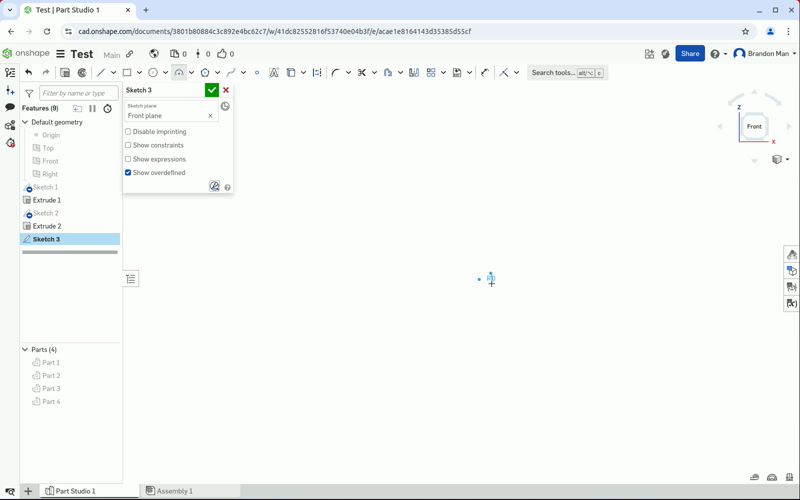
scroll(-6)
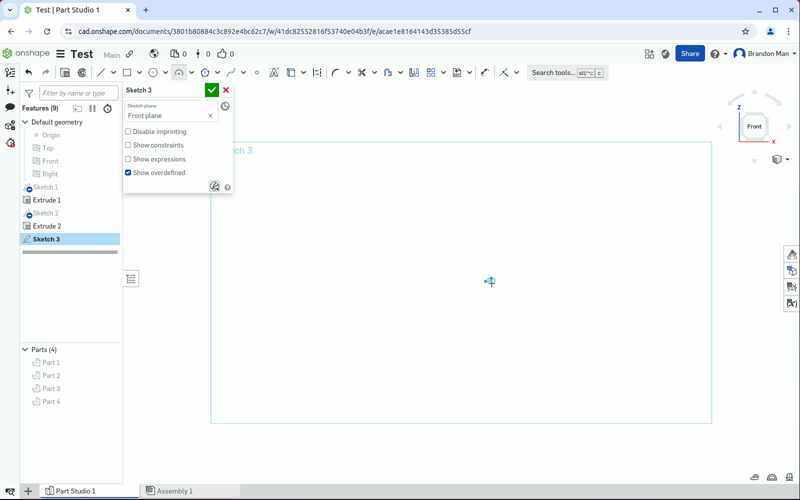
mouse_move(492, 280)
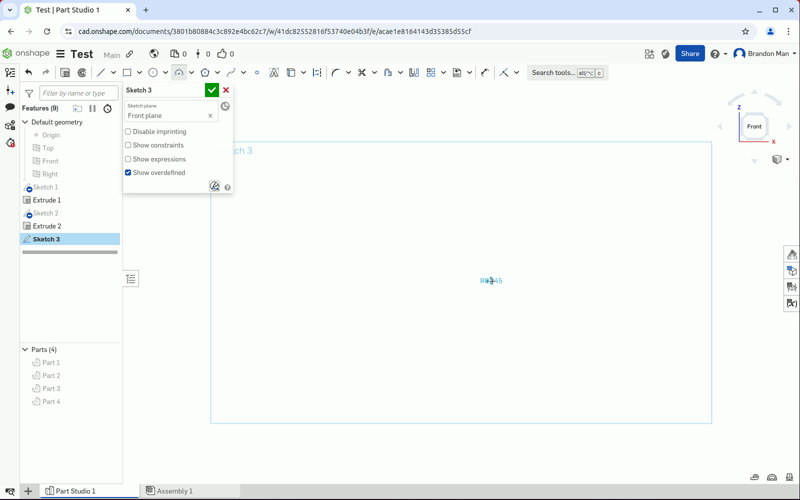
scroll(6)
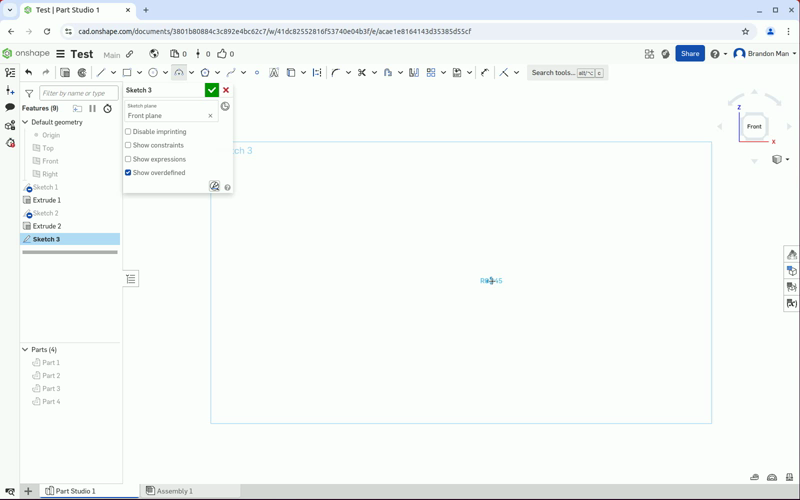
scroll(6)
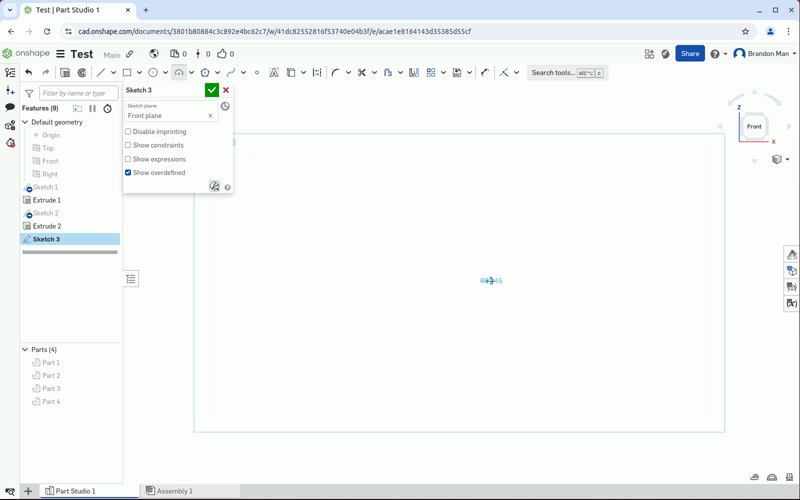
scroll(6)
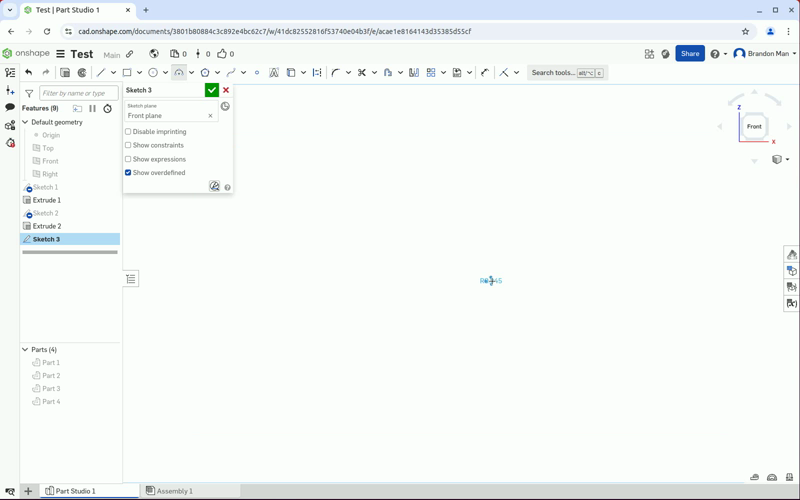
scroll(6)
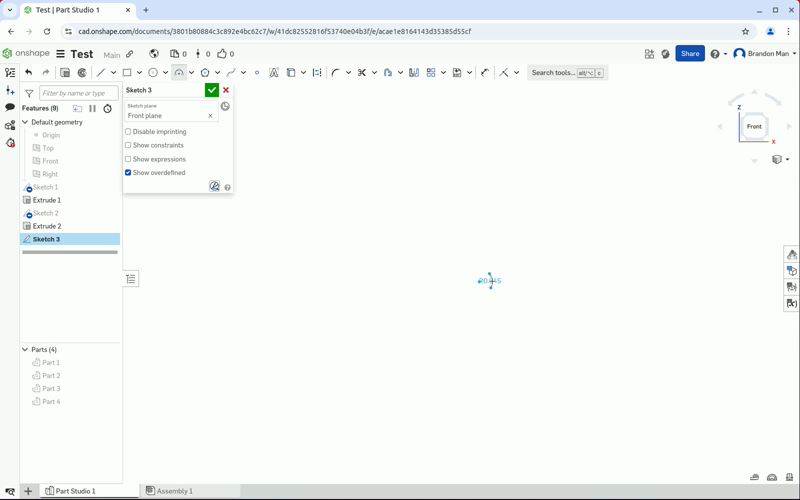
scroll(6)
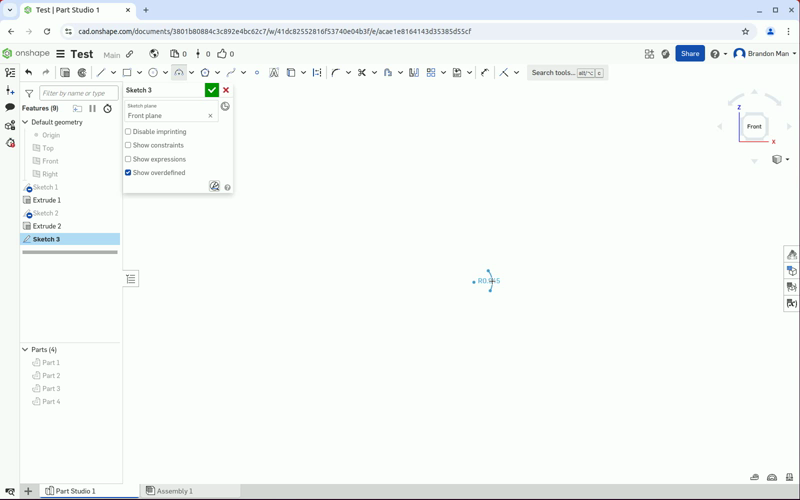
scroll(6)
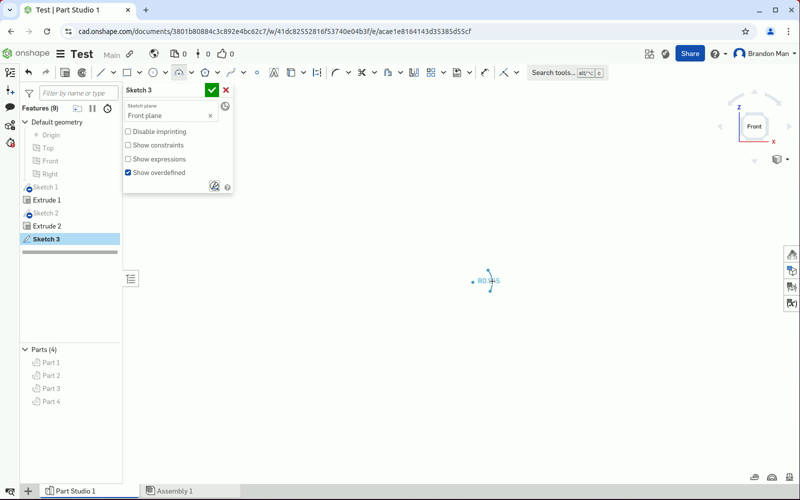
scroll(6)
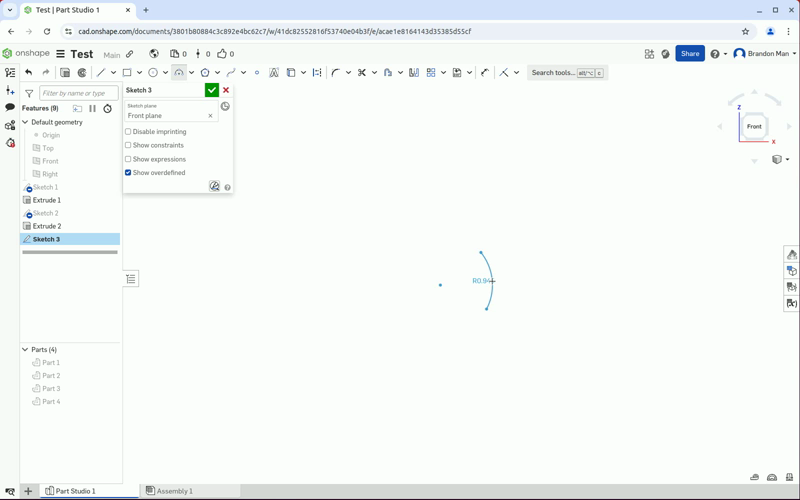
click(492, 280)
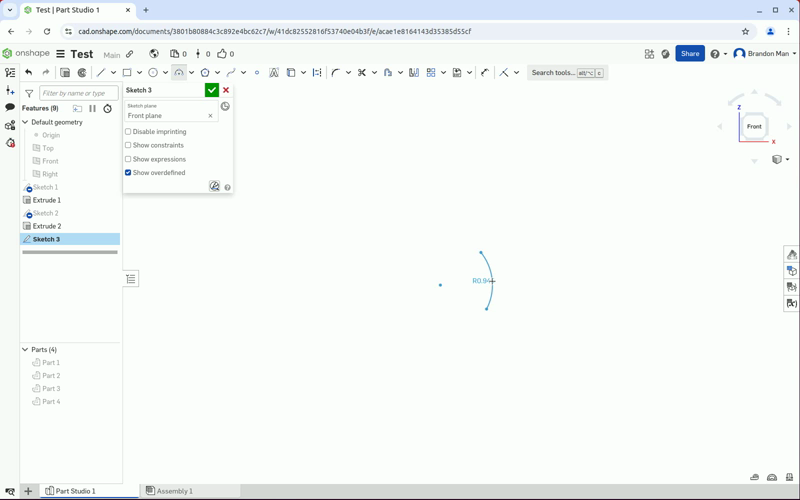
scroll(-6)
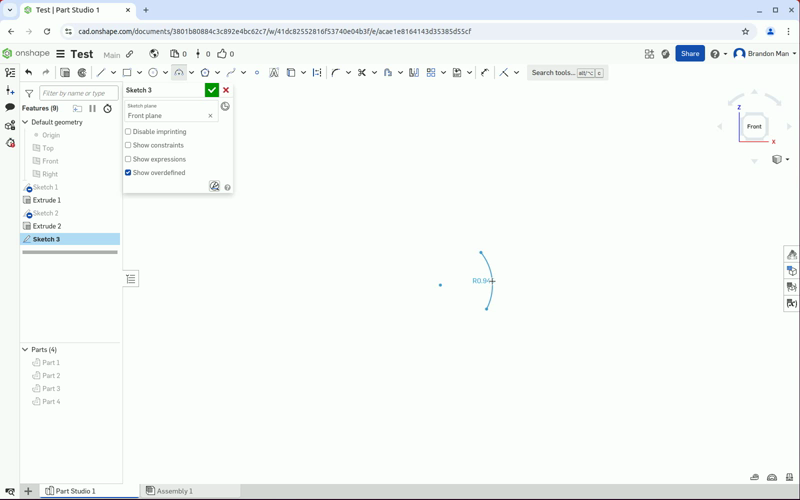
scroll(-6)
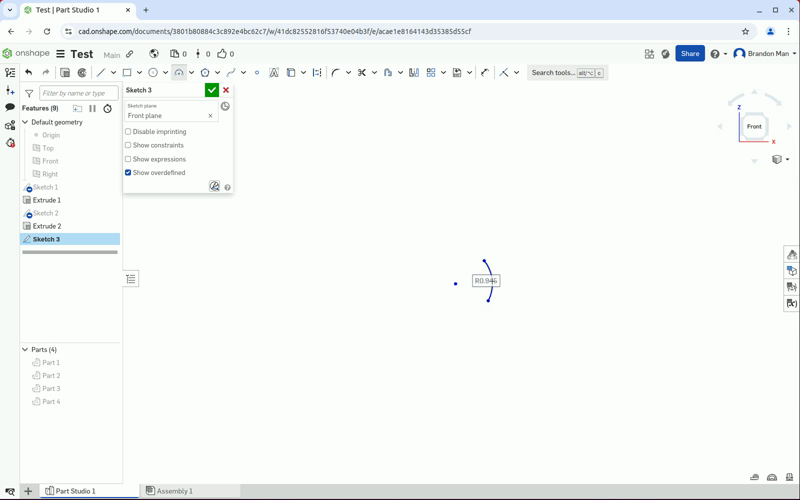
scroll(-6)
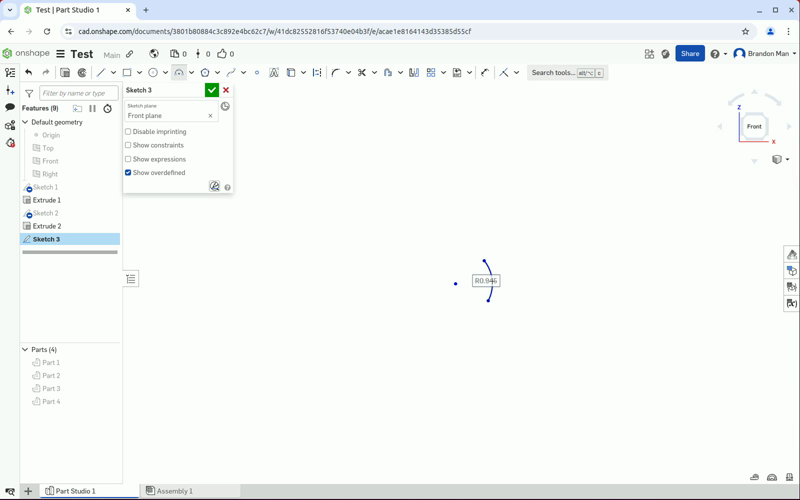
scroll(-6)
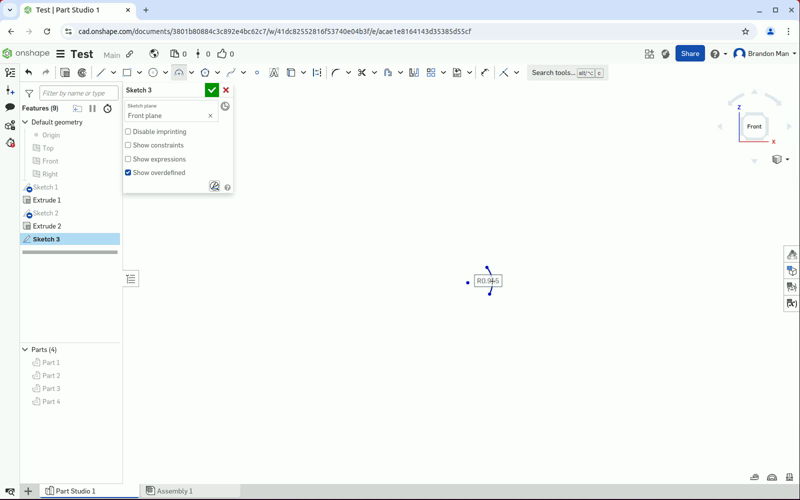
scroll(-6)
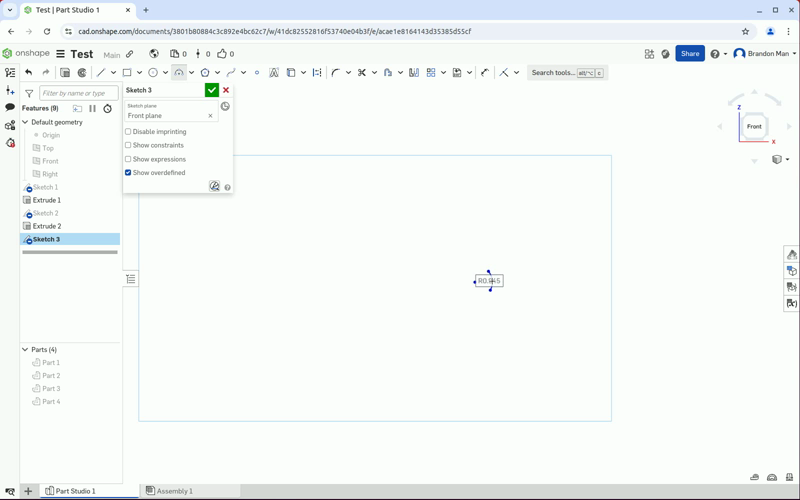
scroll(-6)
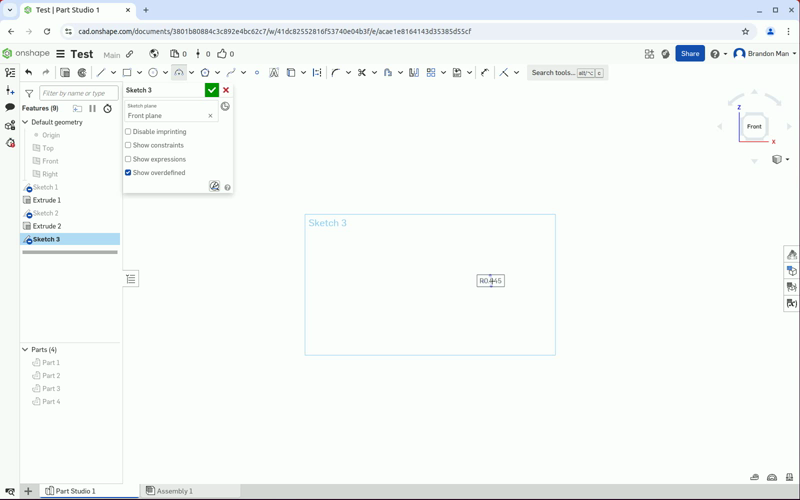
scroll(-6)
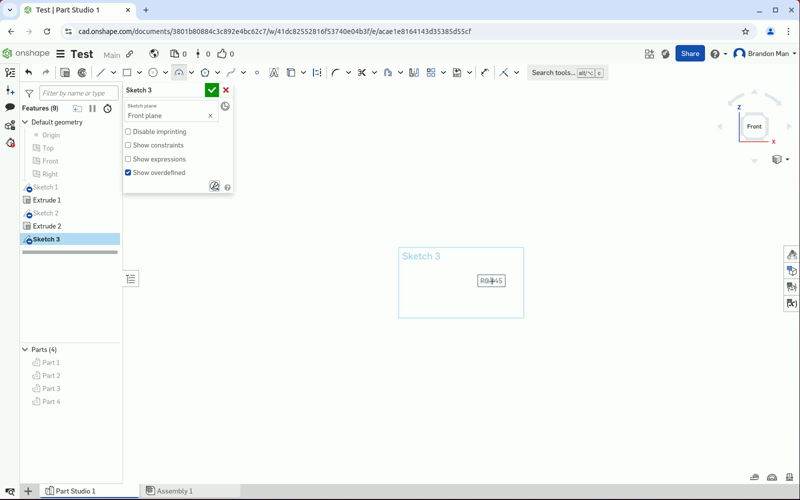
key_up(shift)
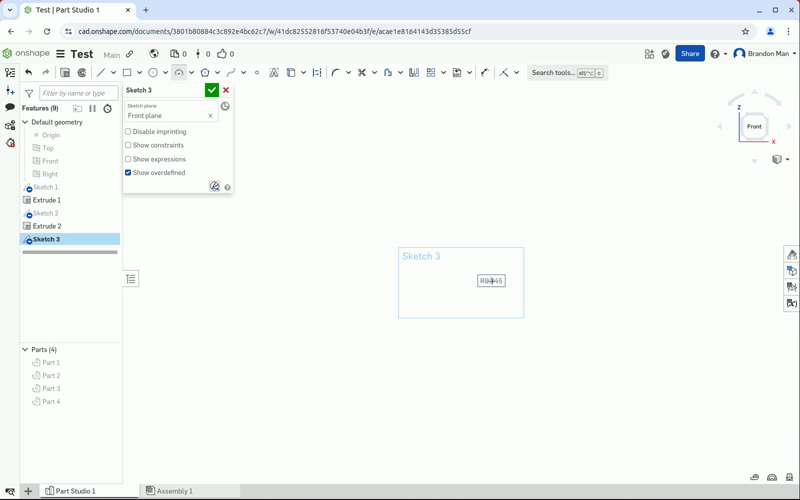
mouse_move(491, 283)
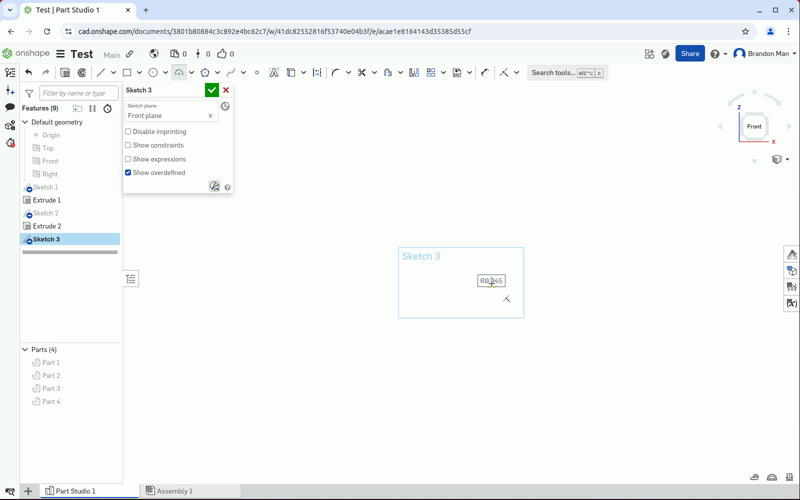
scroll(6)
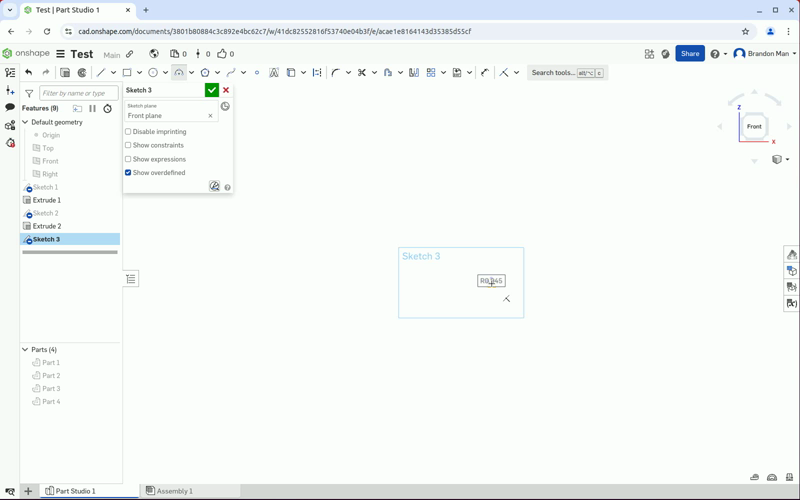
scroll(6)
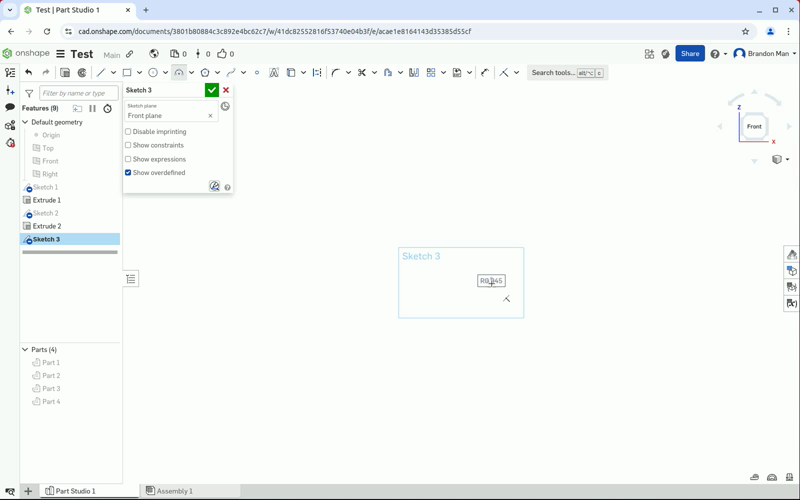
scroll(6)
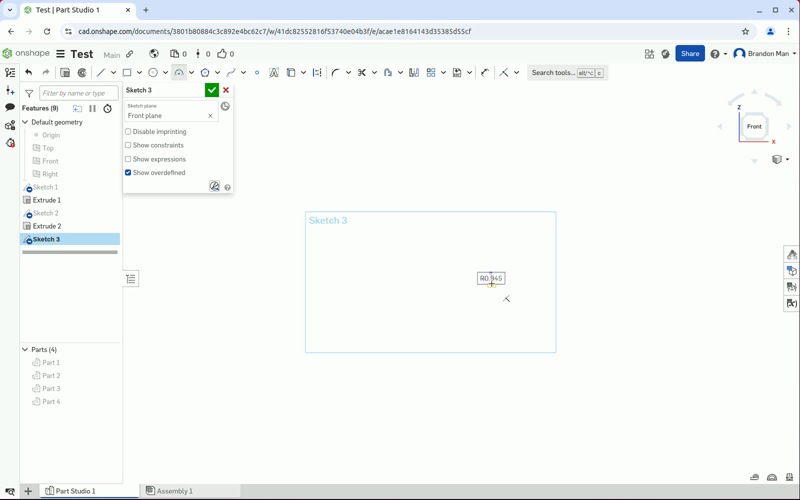
scroll(6)
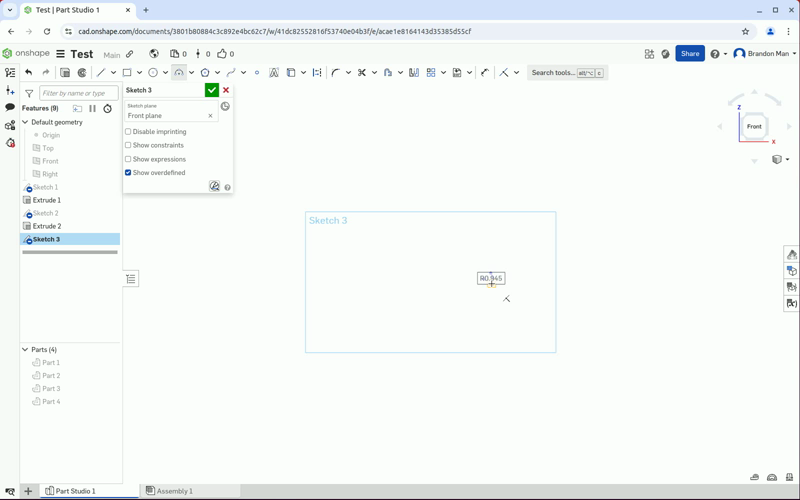
scroll(6)
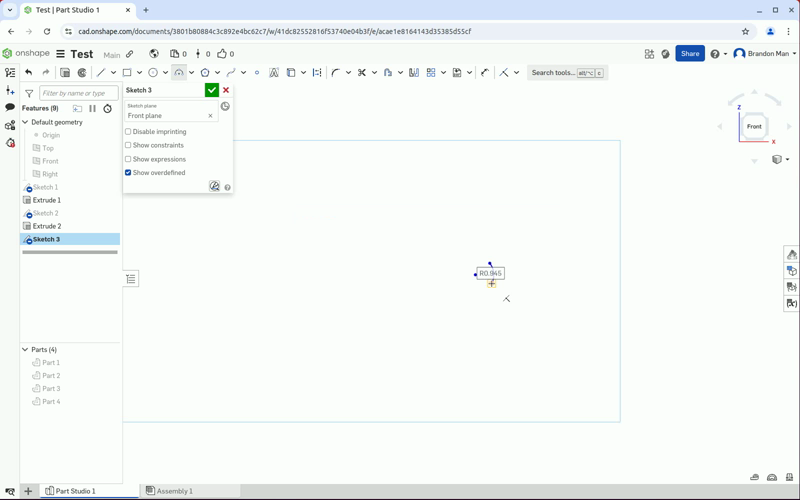
scroll(6)
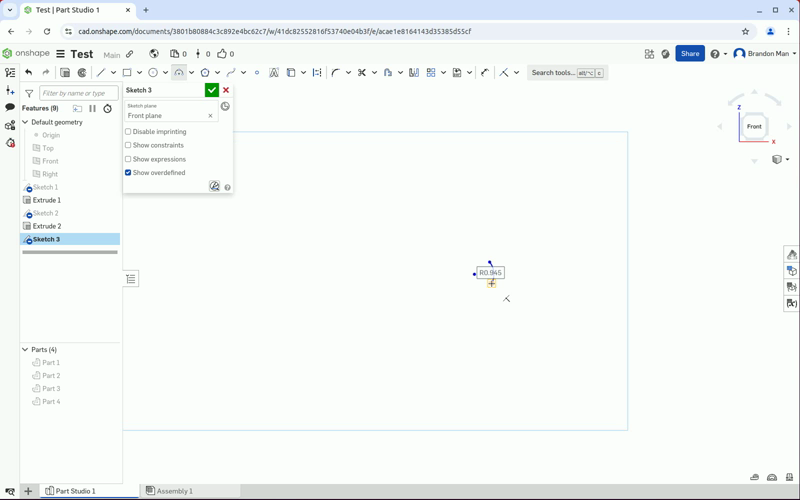
scroll(6)
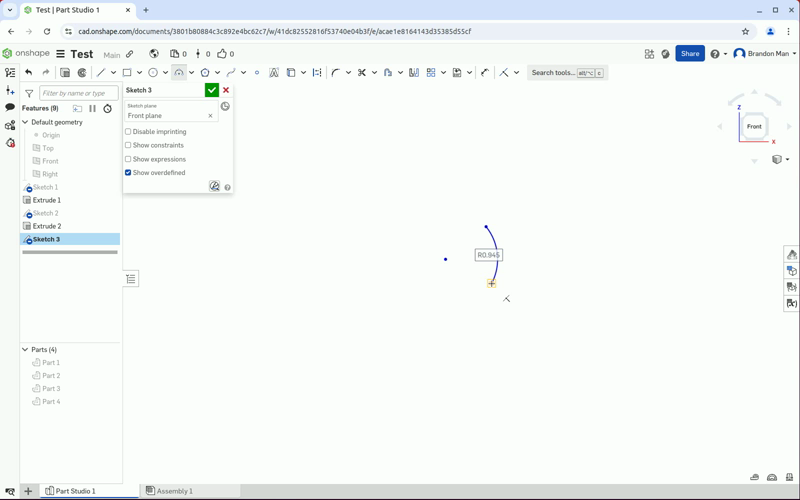
click(491, 283)
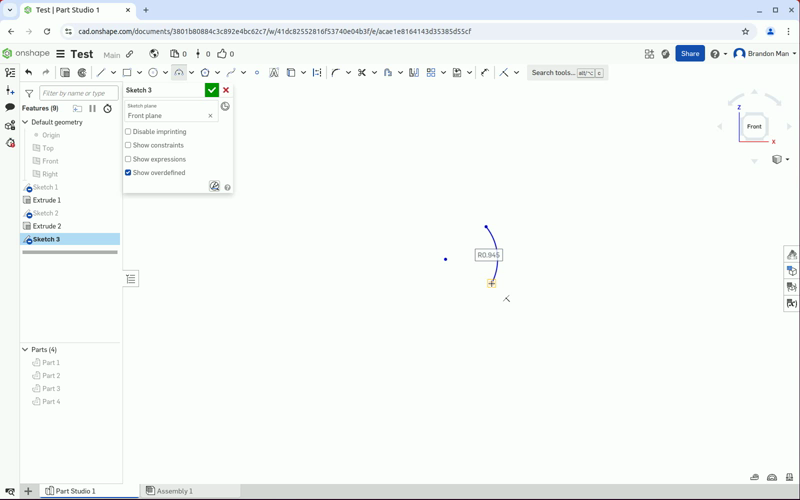
scroll(-6)
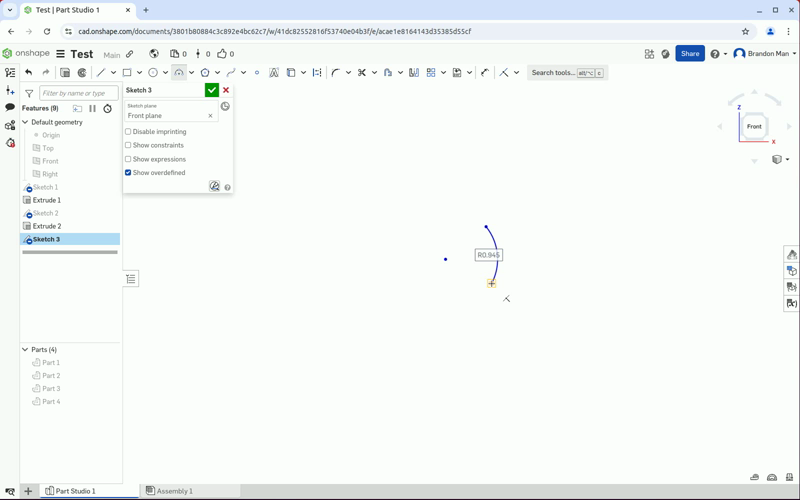
scroll(-6)
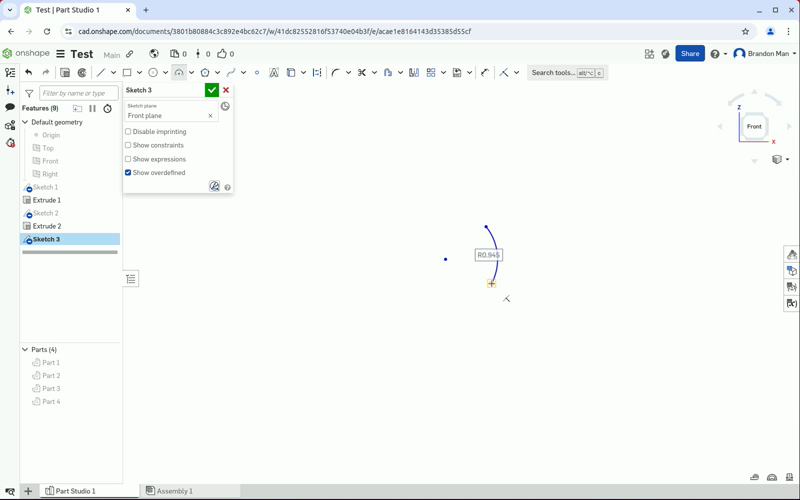
scroll(-6)
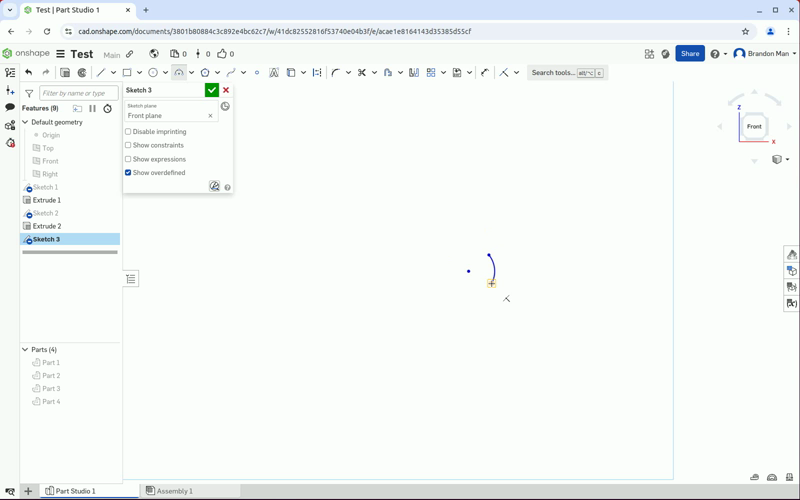
scroll(-6)
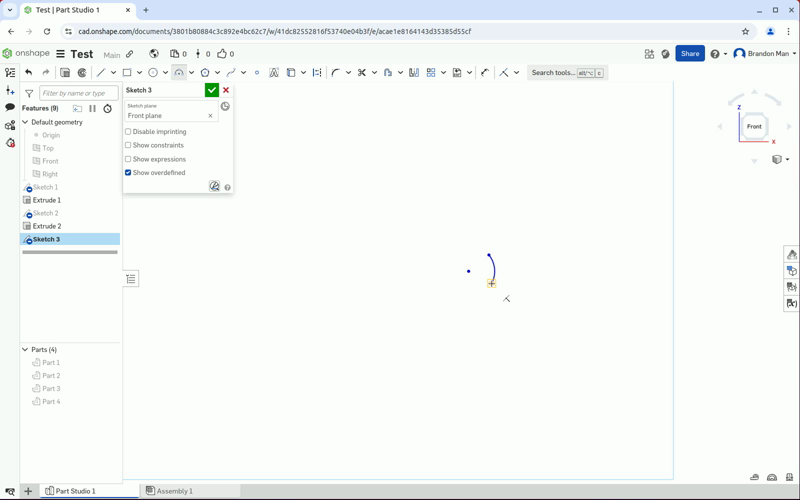
scroll(-6)
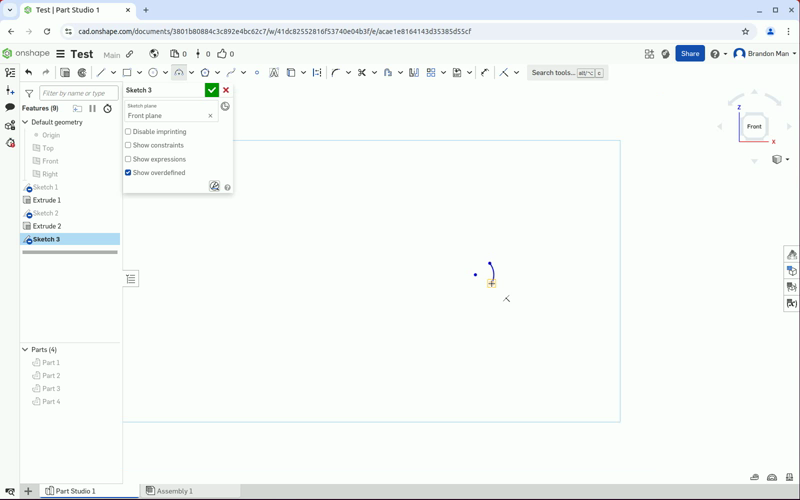
scroll(-6)
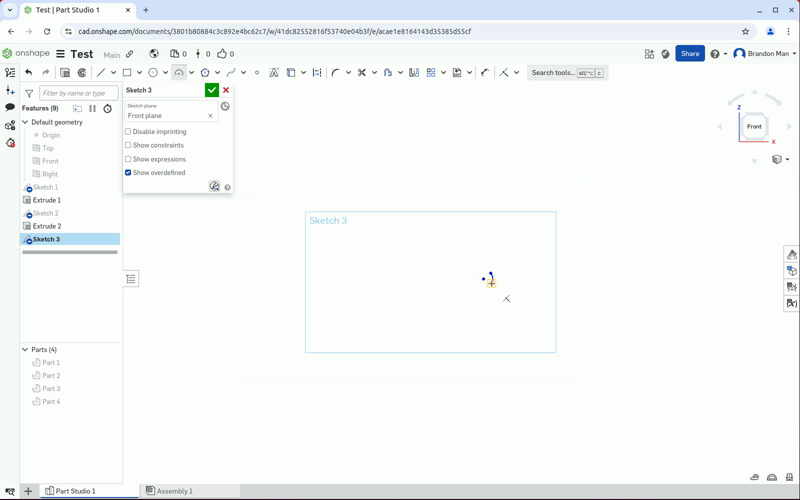
scroll(-6)
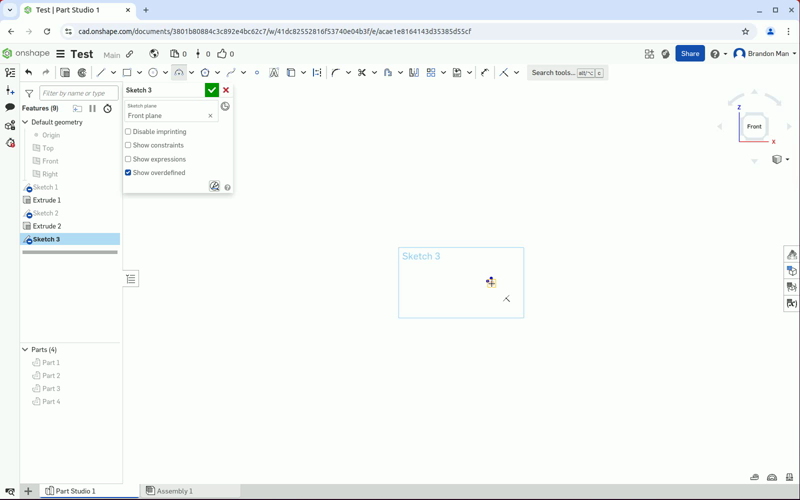
key_down(shift)
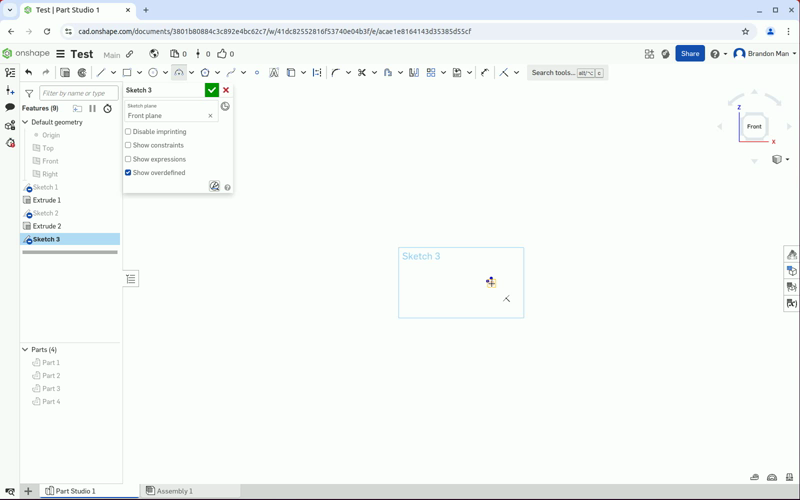
mouse_move(512, 283)
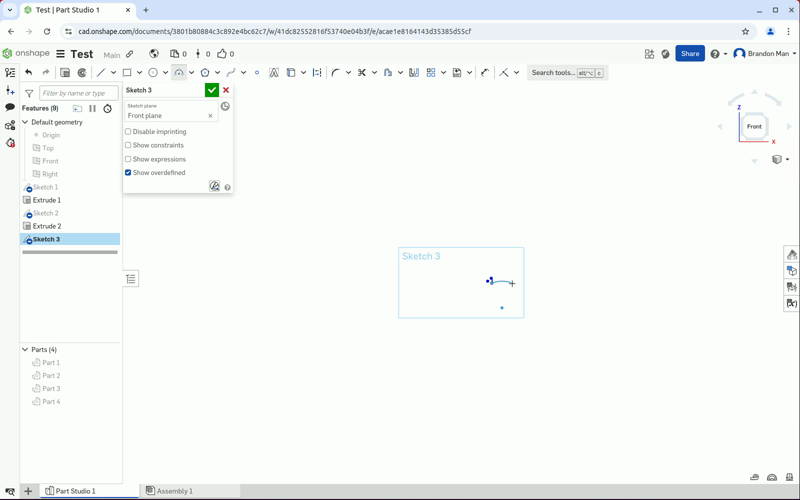
click(512, 283)
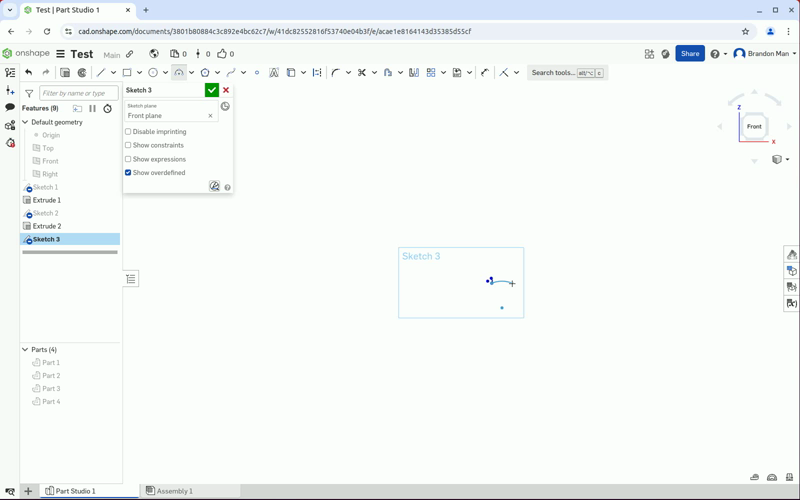
mouse_move(501, 291)
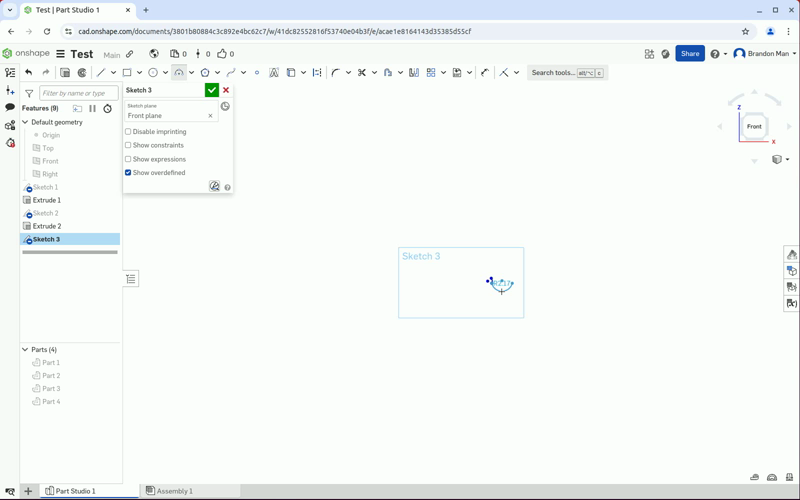
click(501, 291)
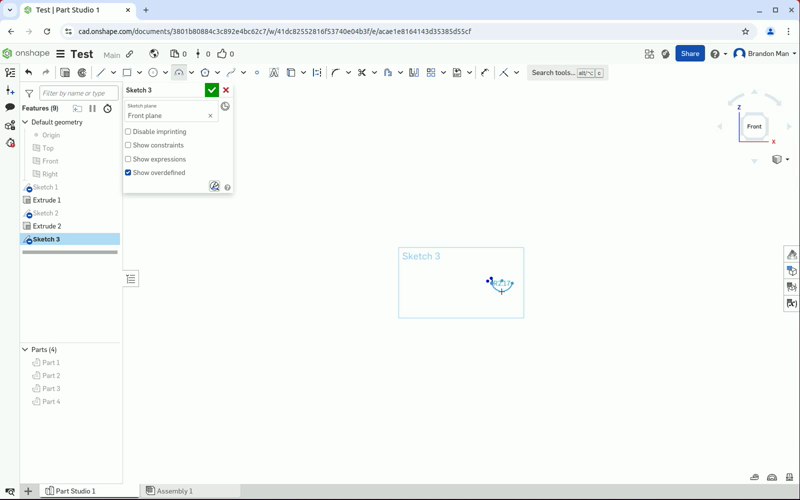
key_up(shift)
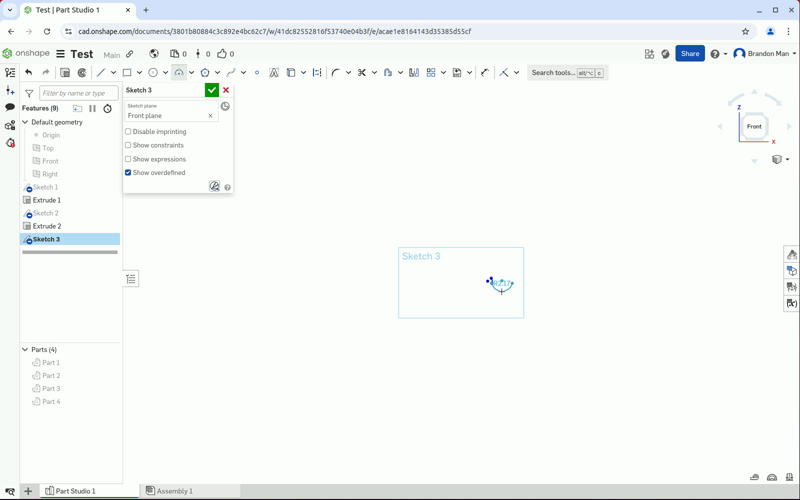
mouse_move(512, 283)
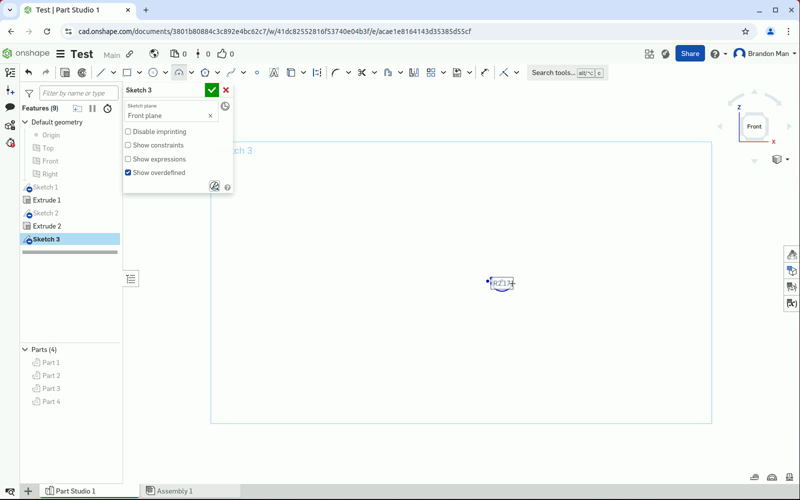
click(512, 283)
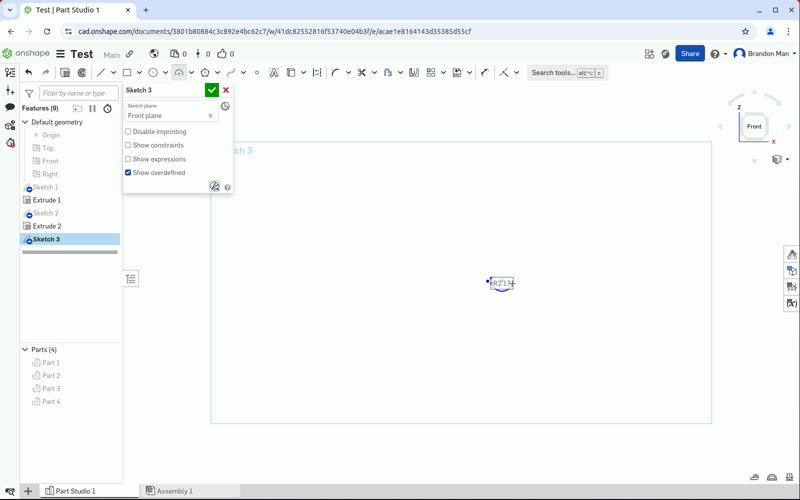
key_down(shift)
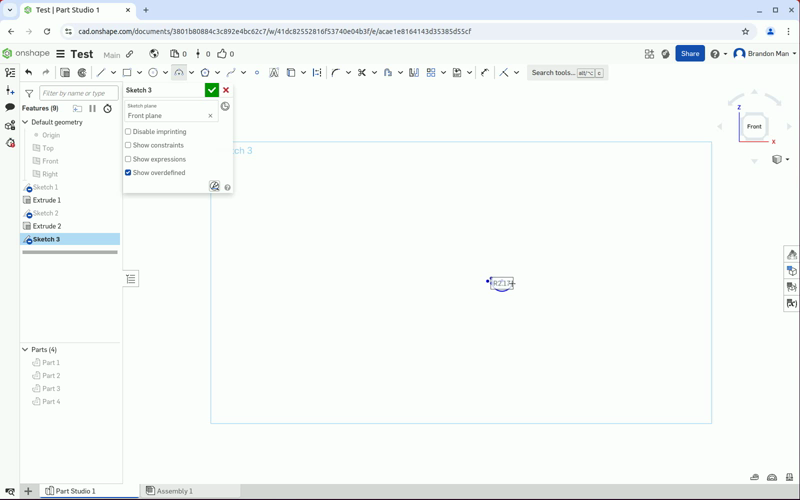
mouse_move(512, 280)
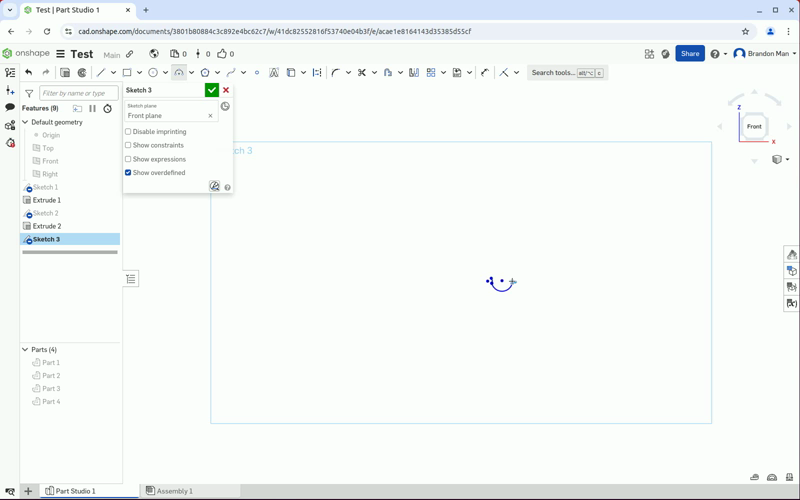
scroll(6)
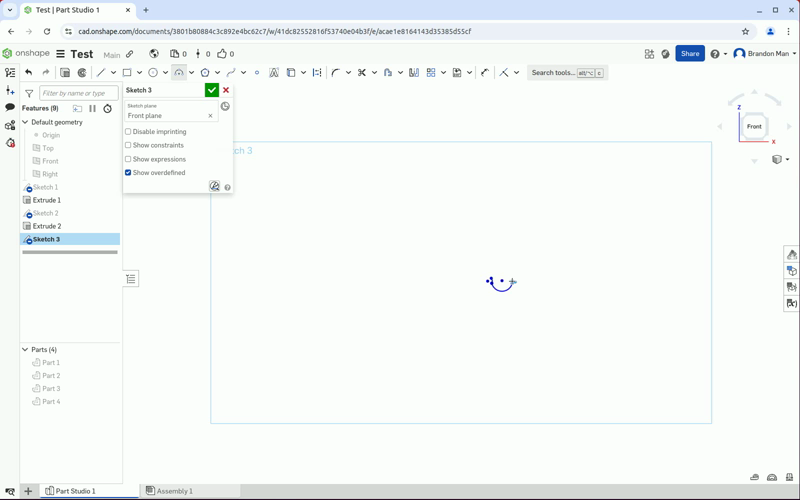
scroll(6)
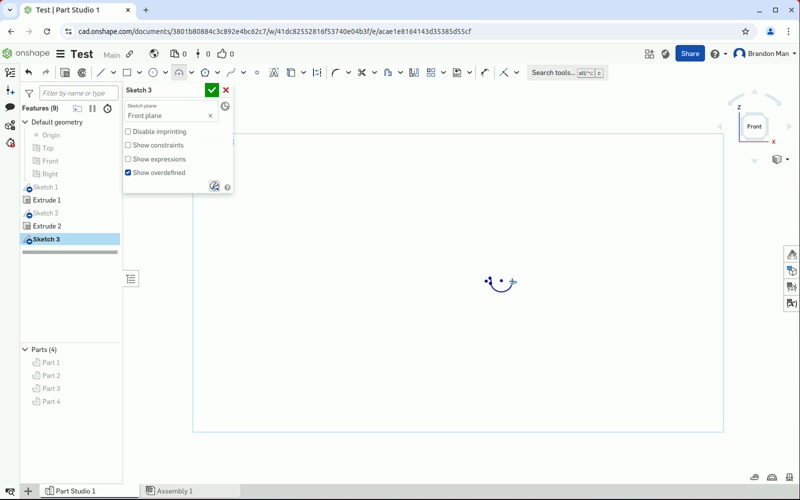
scroll(6)
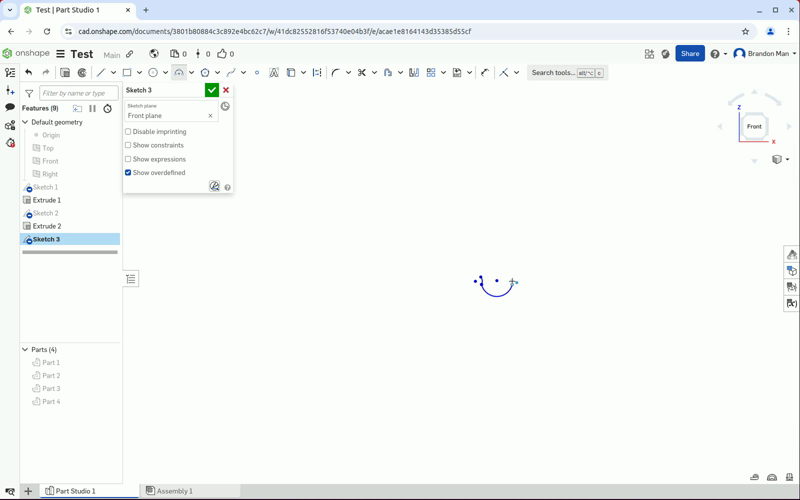
scroll(6)
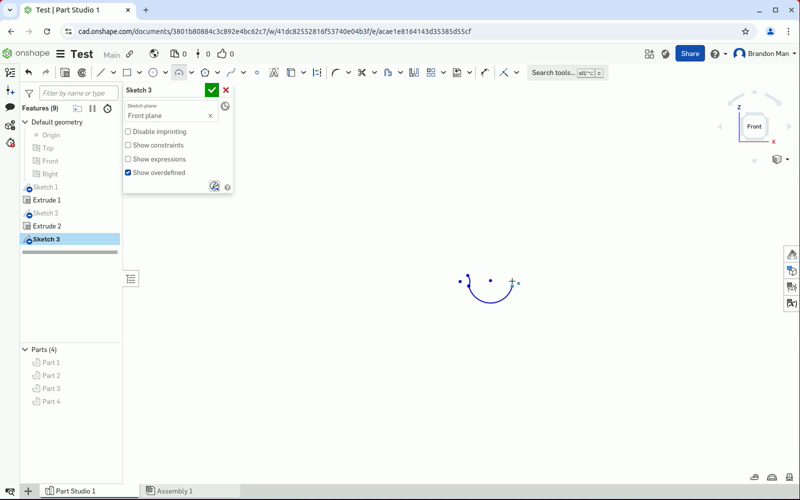
scroll(6)
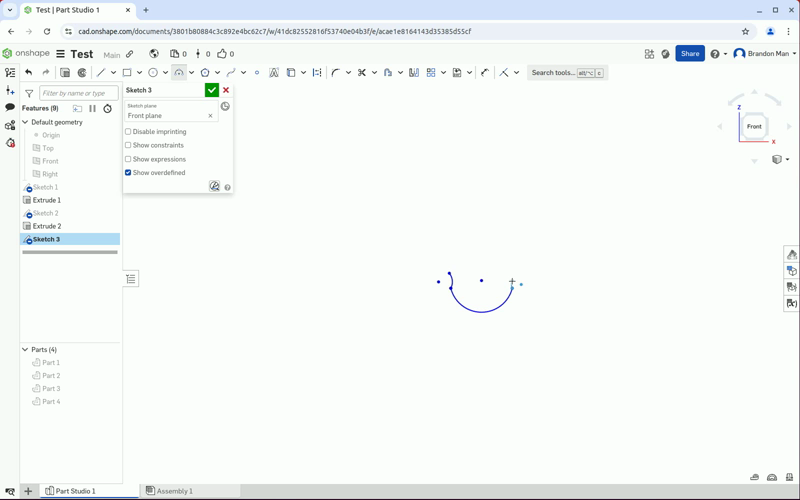
scroll(6)
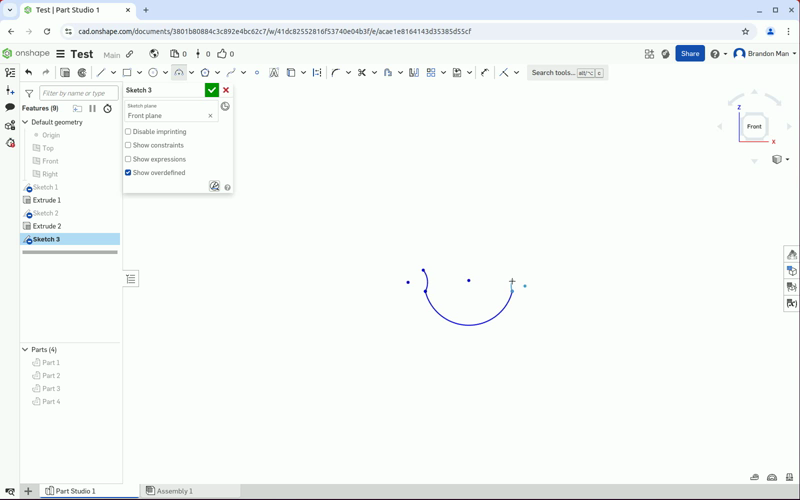
scroll(6)
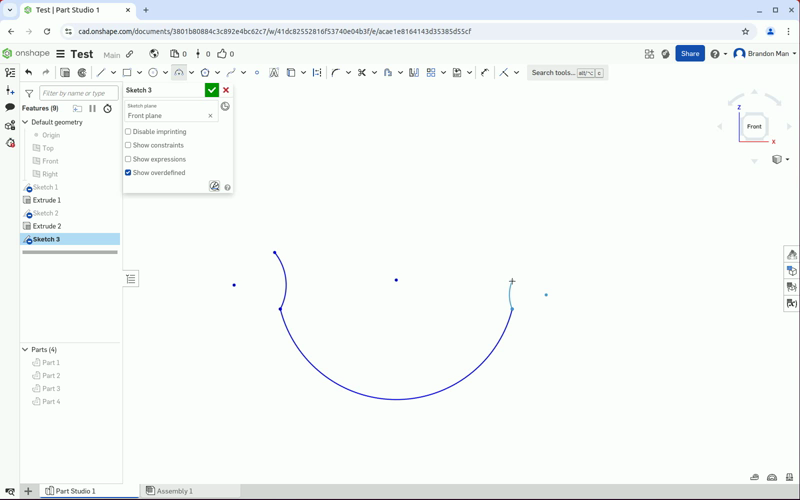
click(512, 280)
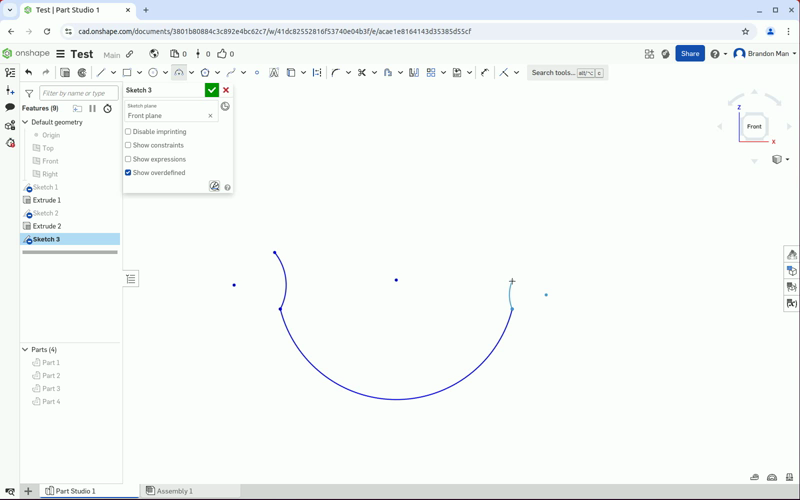
scroll(-6)
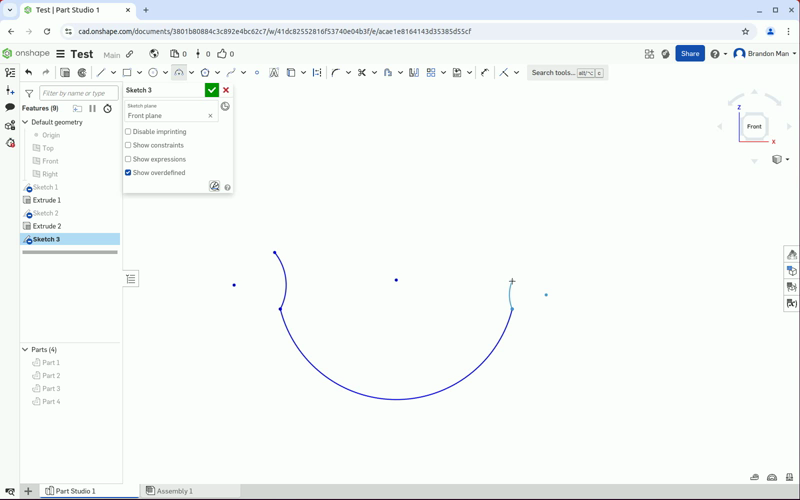
scroll(-6)
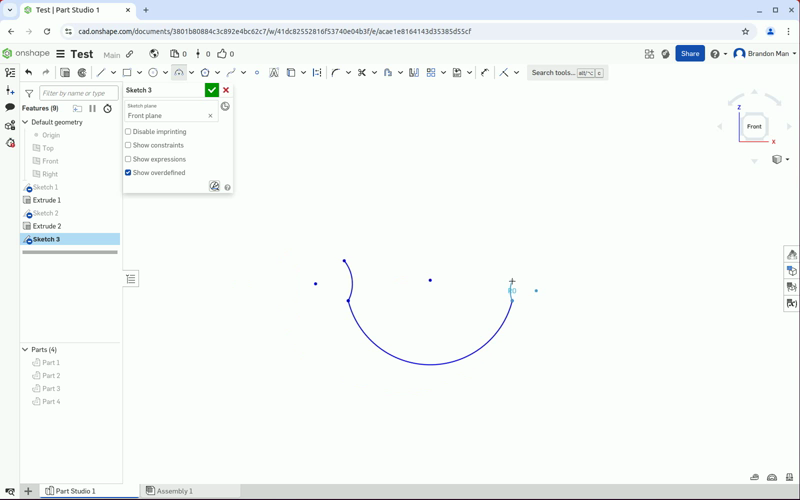
scroll(-6)
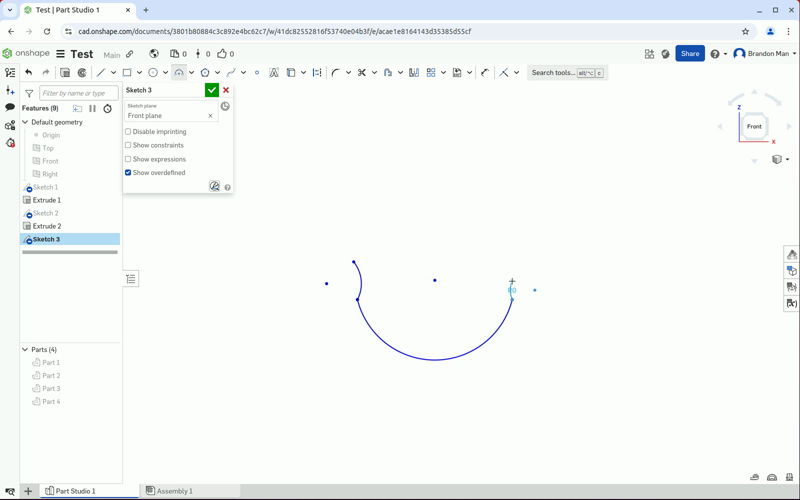
scroll(-6)
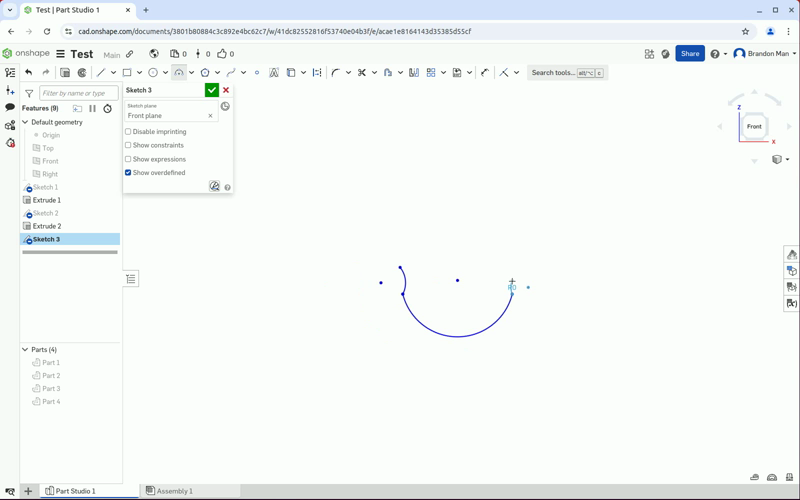
scroll(-6)
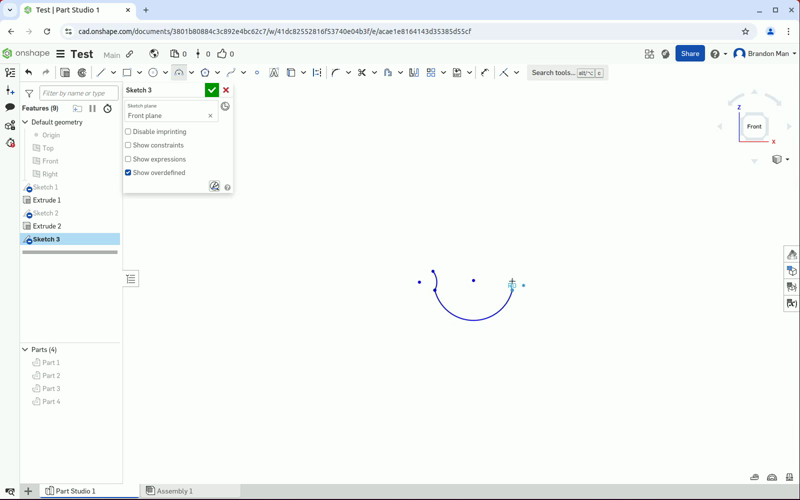
scroll(-6)
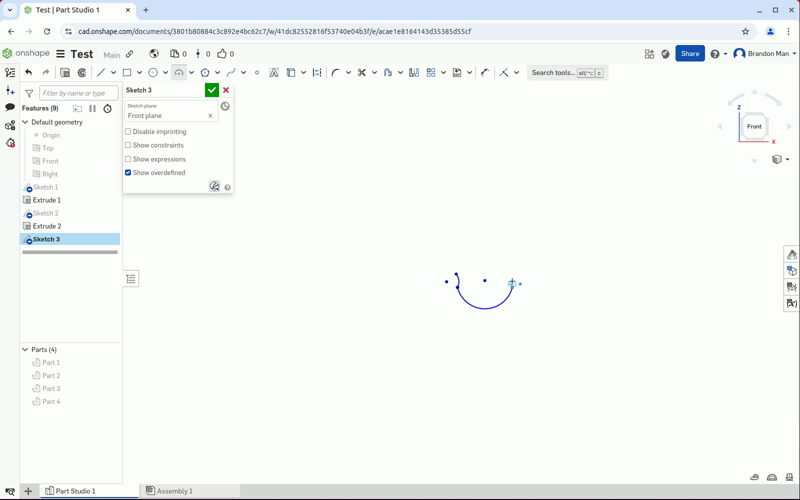
scroll(-6)
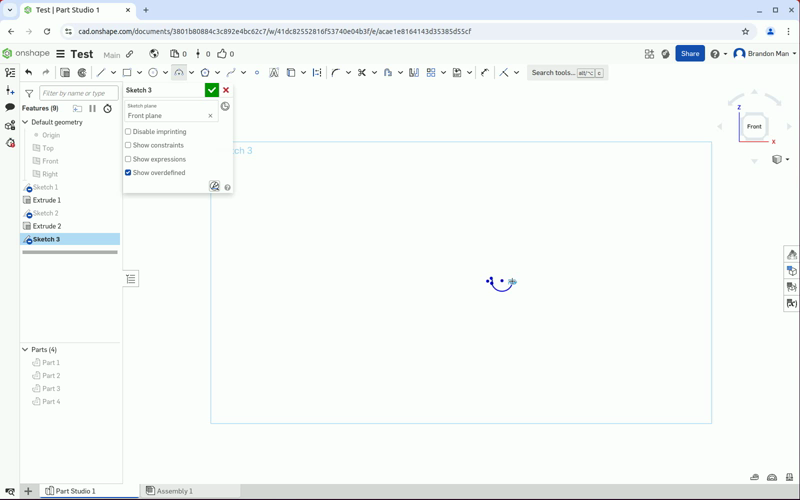
mouse_move(512, 282)
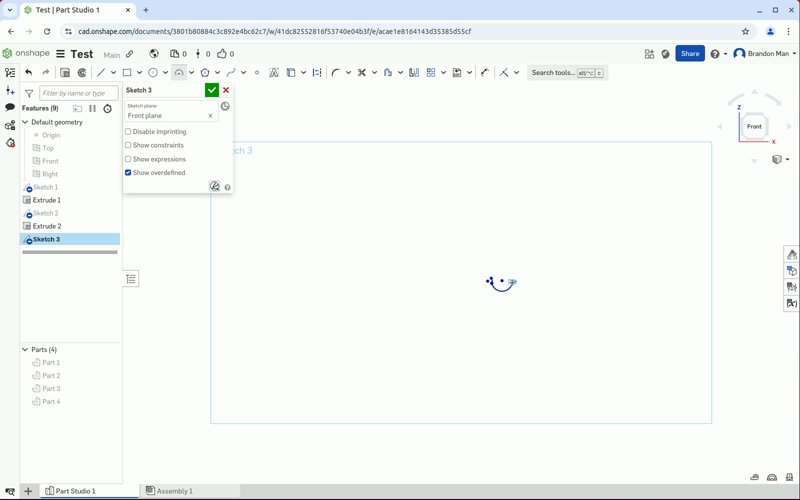
scroll(6)
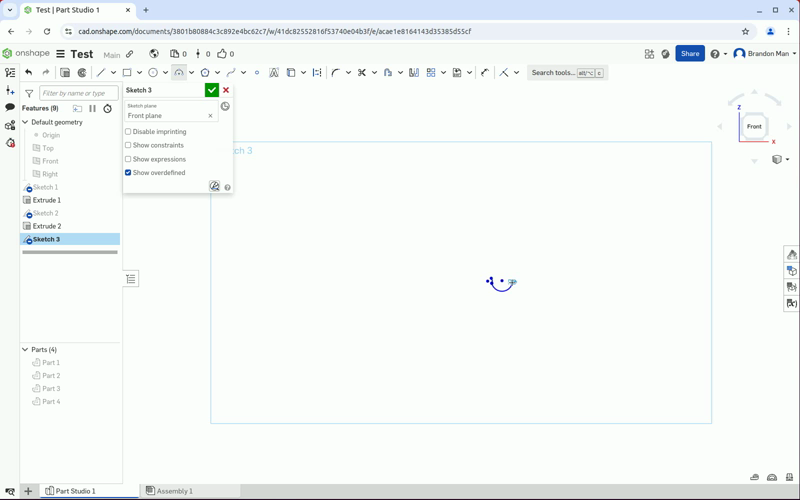
scroll(6)
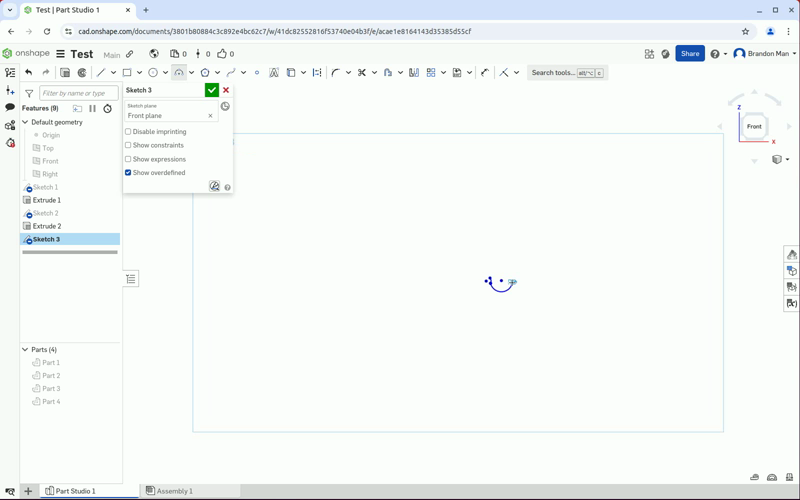
scroll(6)
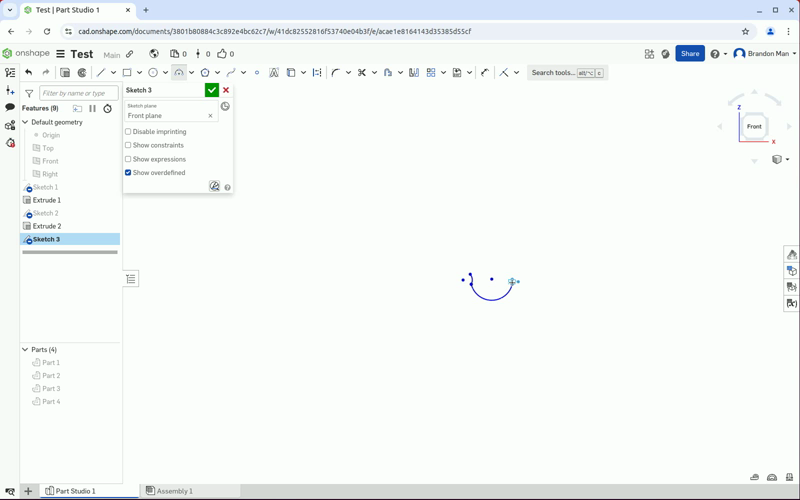
scroll(6)
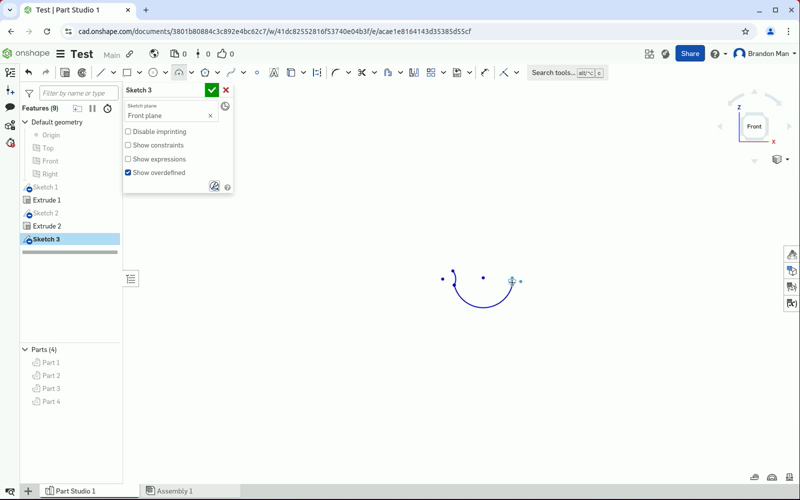
scroll(6)
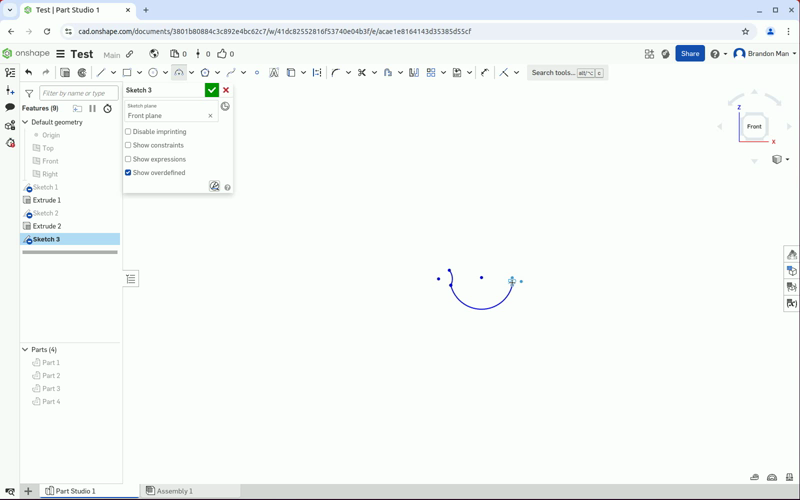
scroll(6)
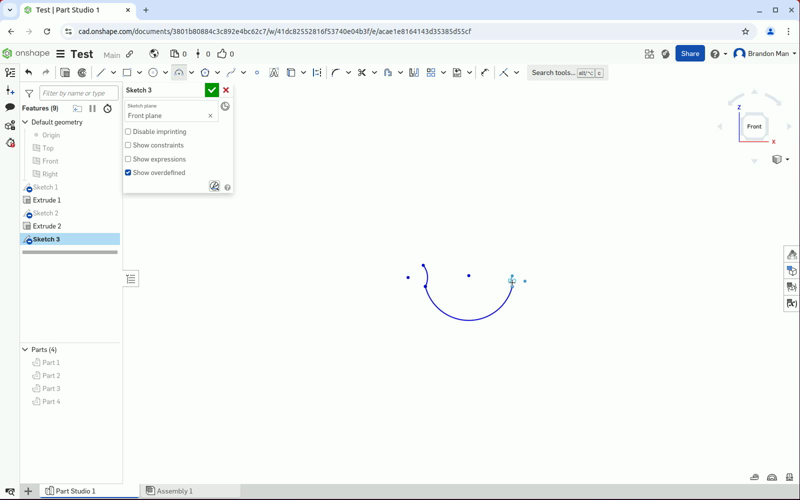
scroll(6)
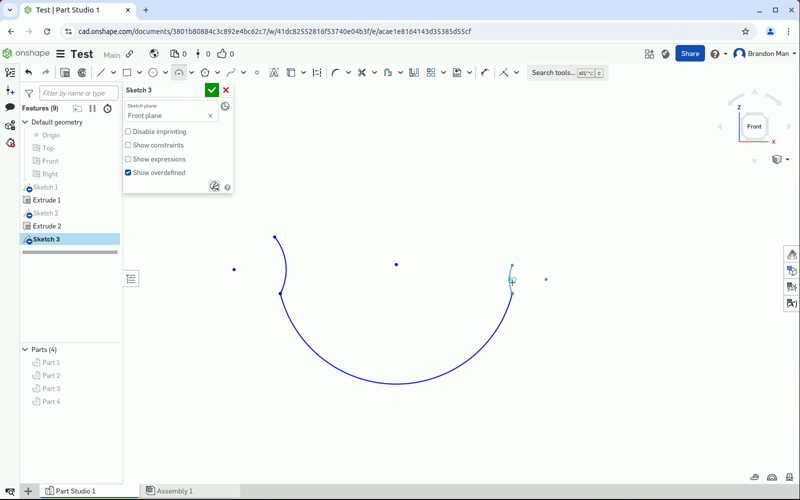
click(512, 282)
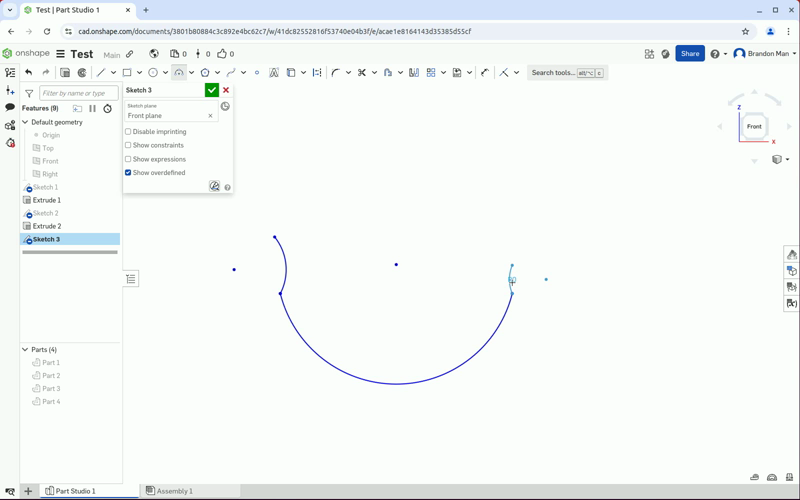
scroll(-6)
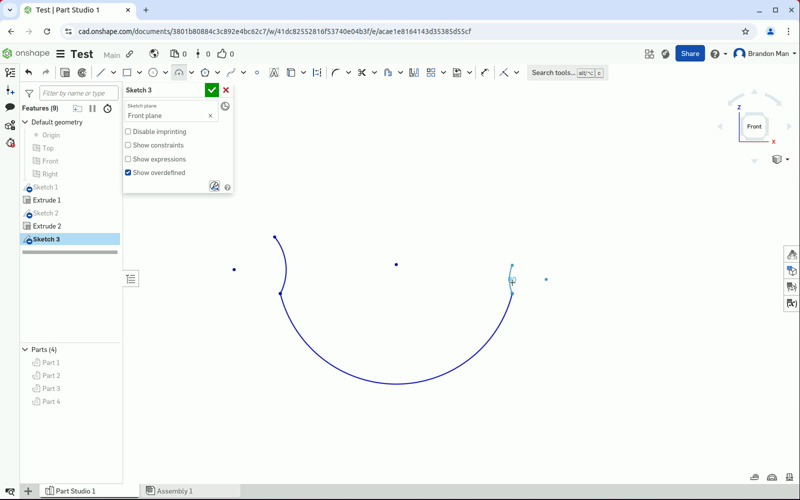
scroll(-6)
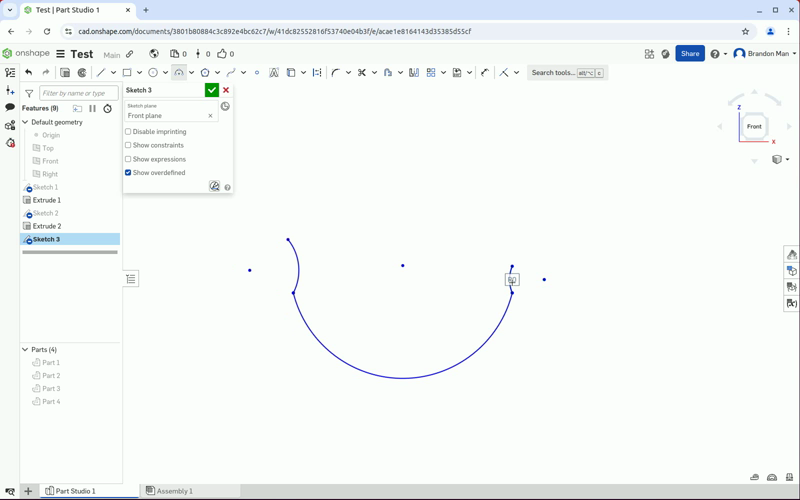
scroll(-6)
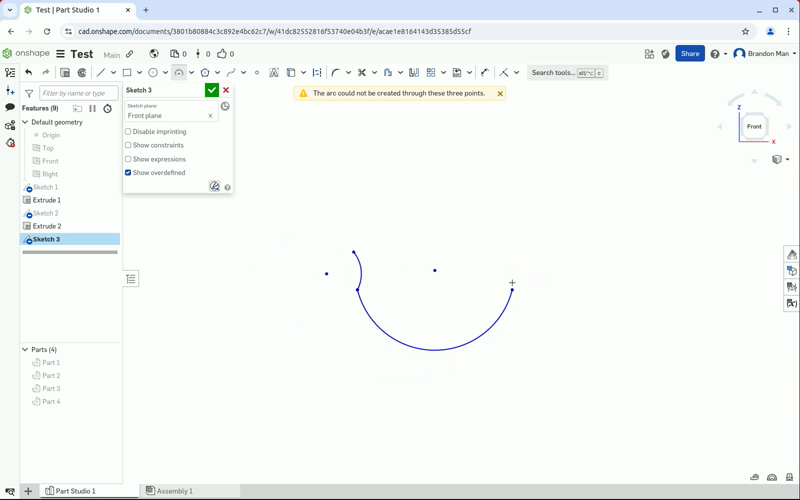
scroll(-6)
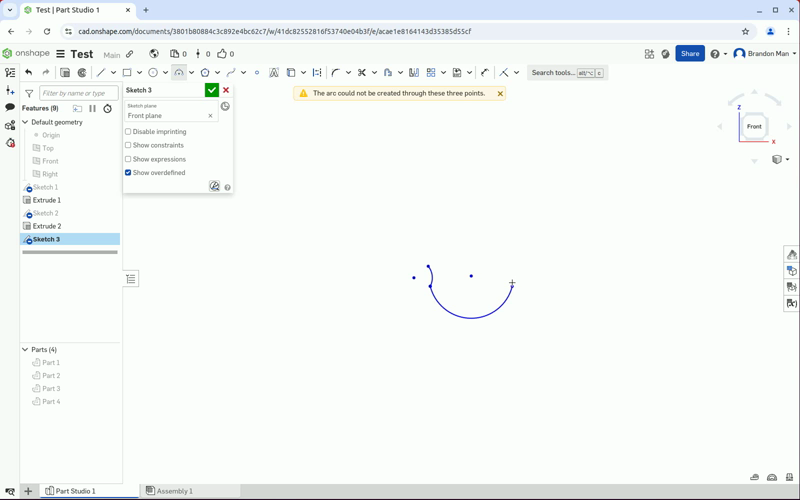
scroll(-6)
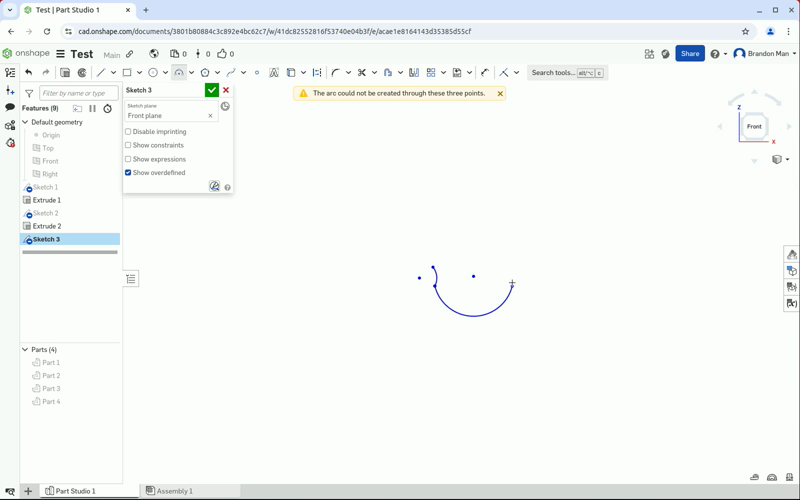
scroll(-6)
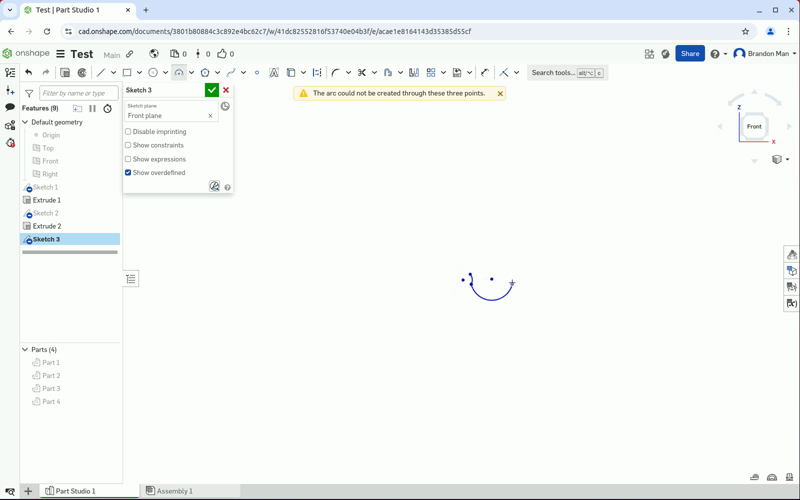
scroll(-6)
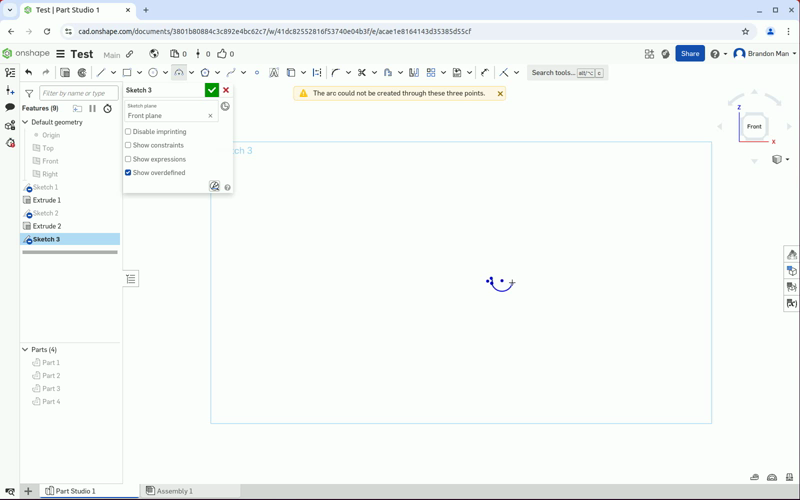
key_up(shift)
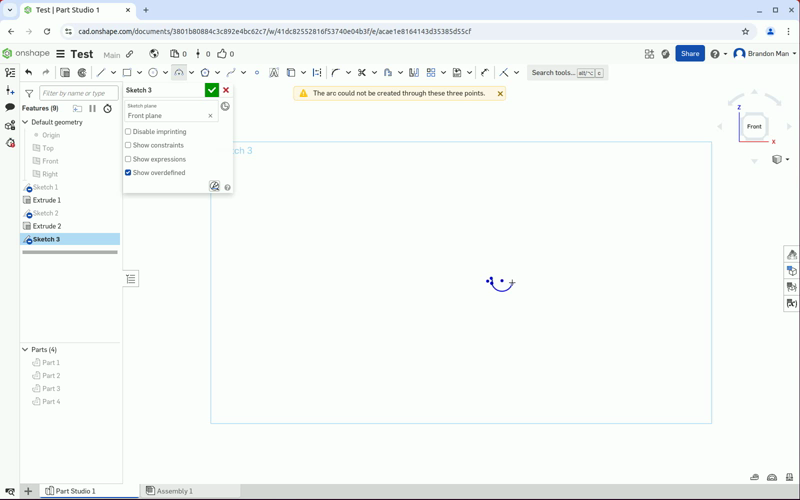
mouse_move(512, 280)
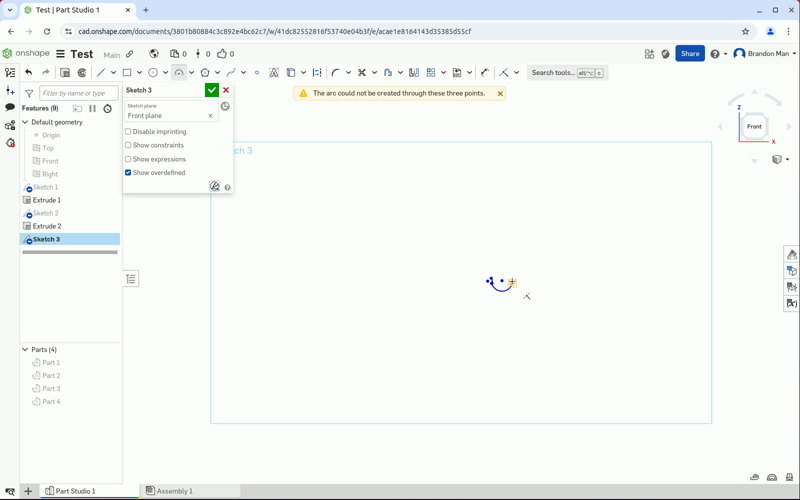
scroll(6)
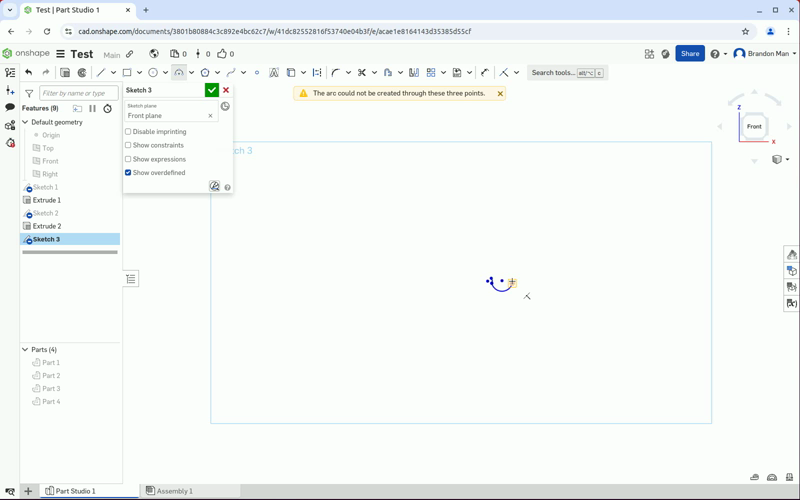
scroll(6)
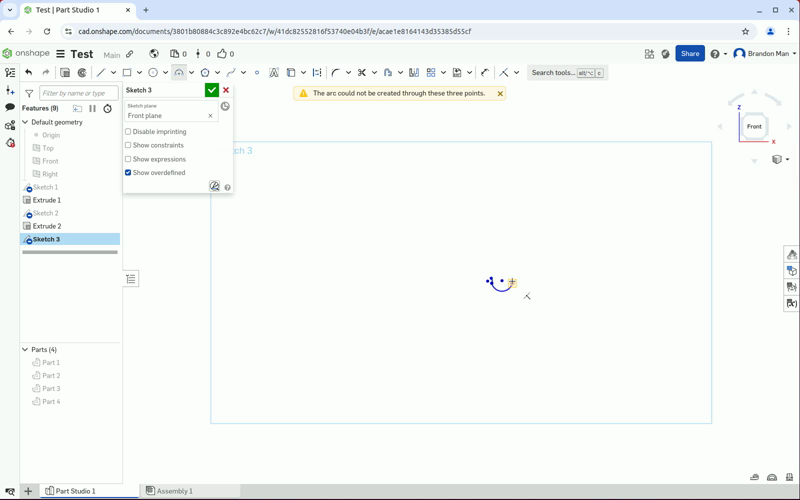
scroll(6)
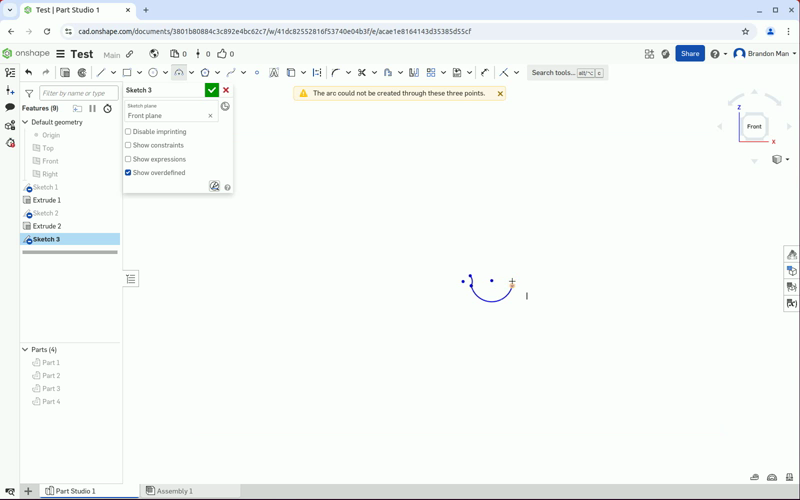
scroll(6)
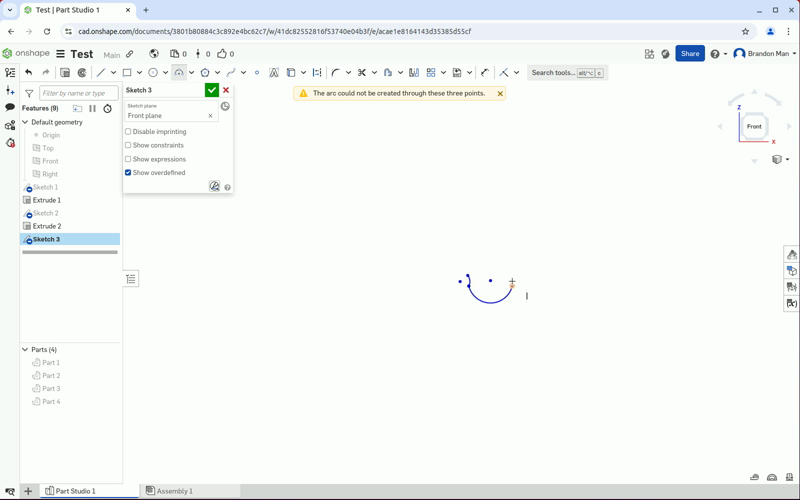
scroll(6)
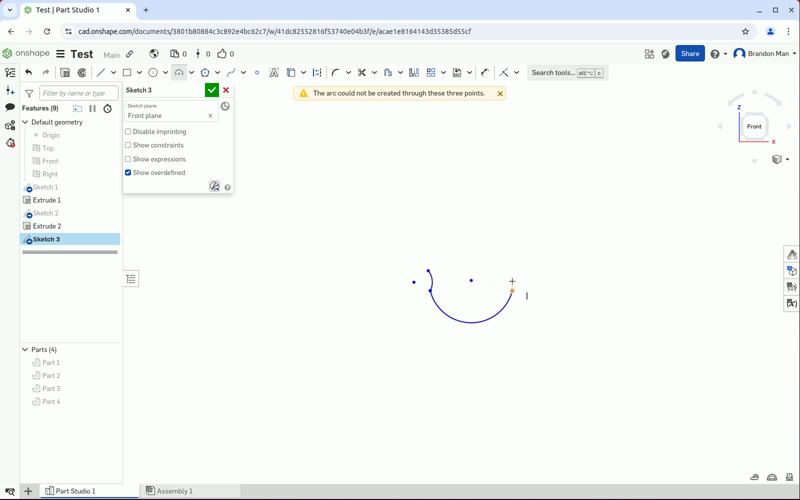
scroll(6)
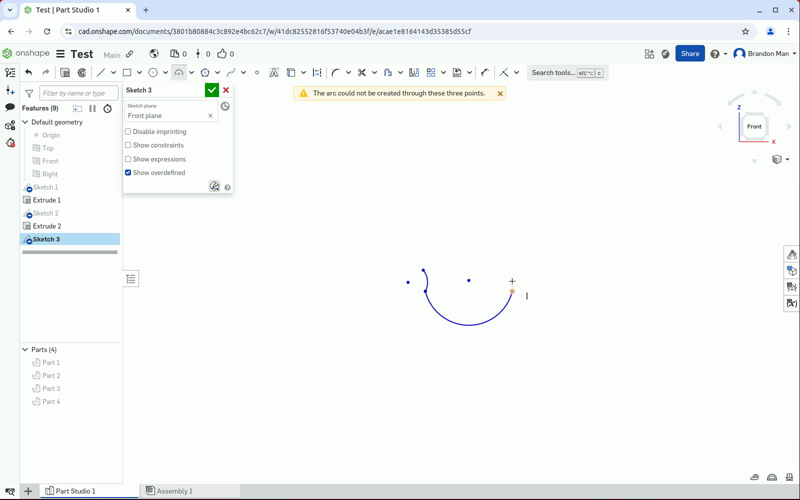
scroll(6)
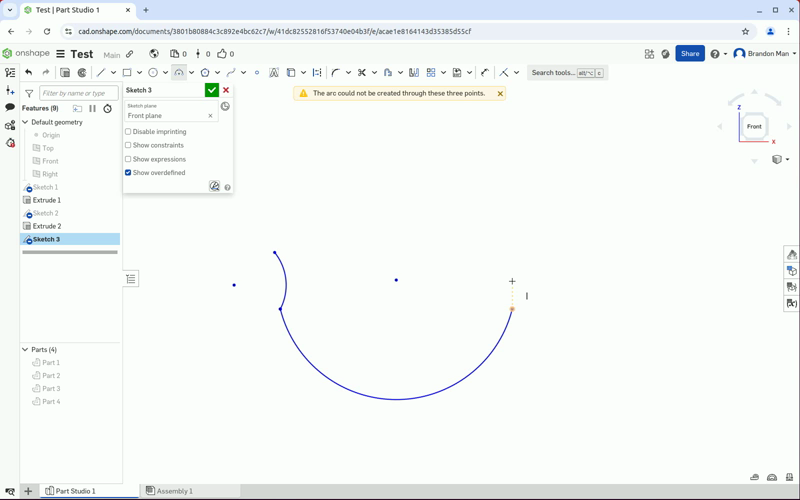
click(512, 280)
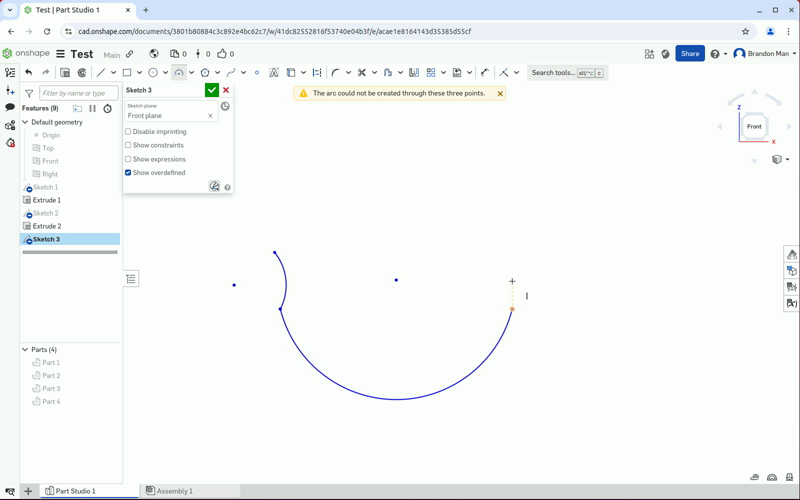
scroll(-6)
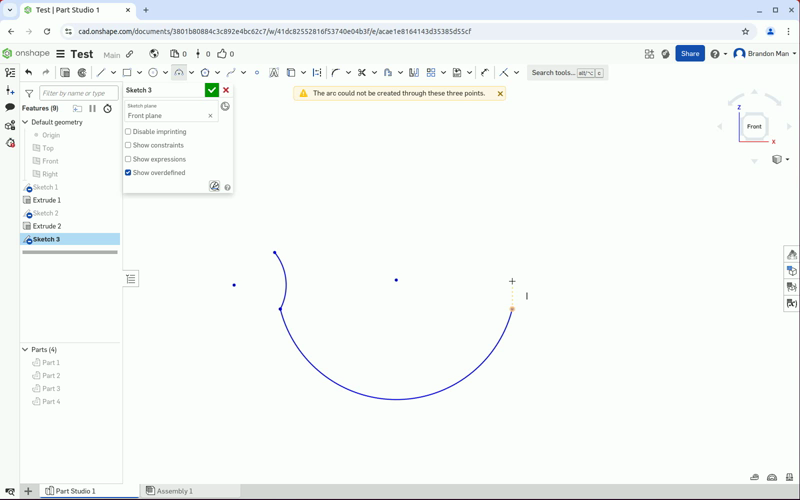
scroll(-6)
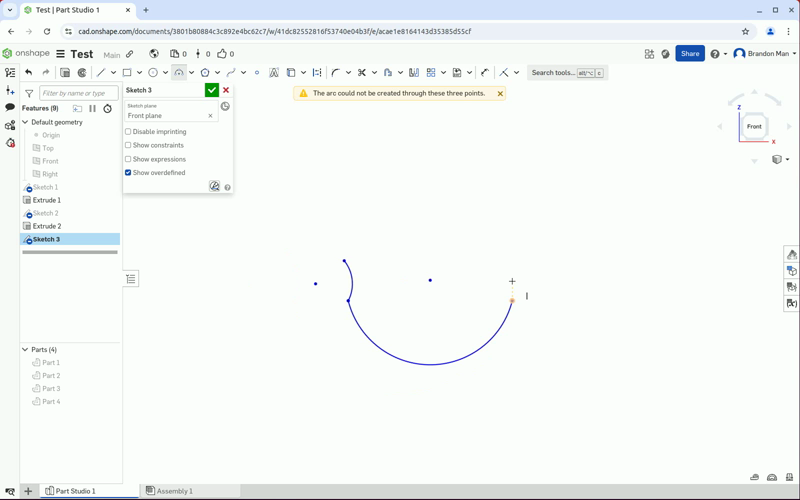
scroll(-6)
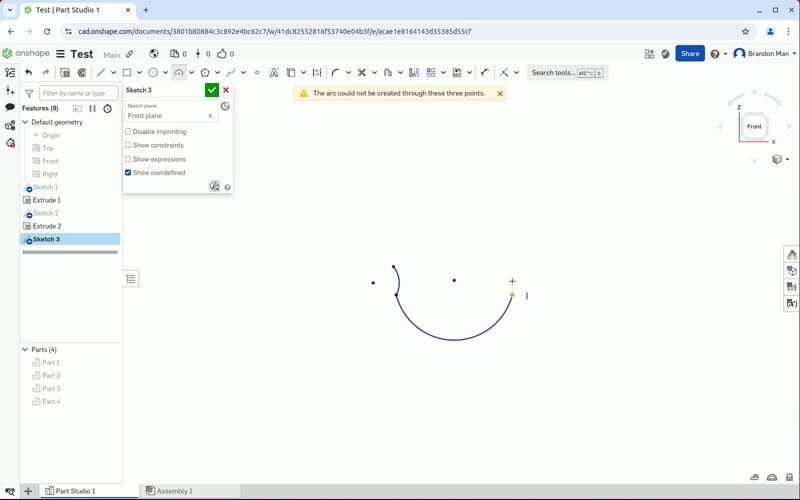
scroll(-6)
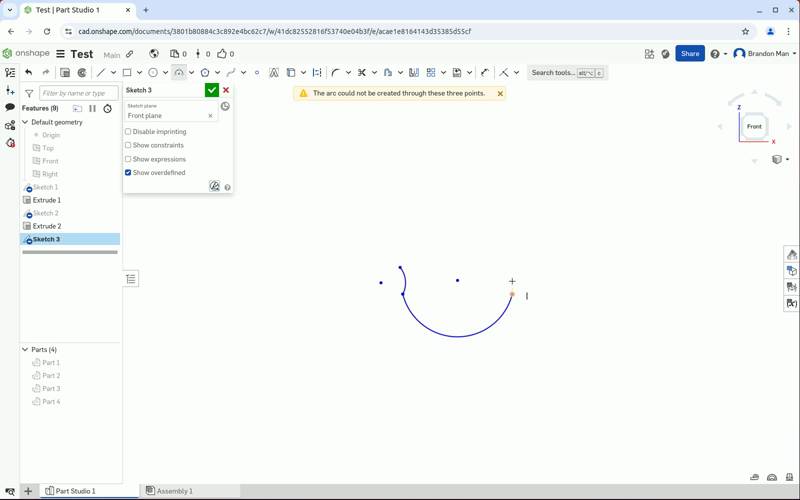
scroll(-6)
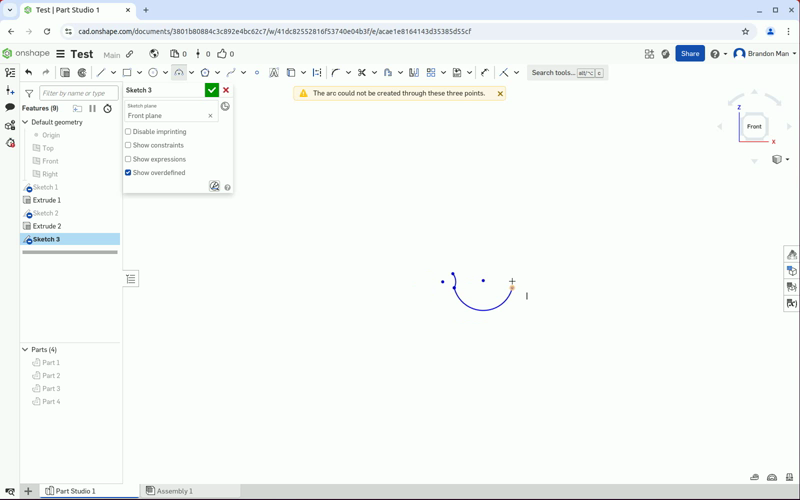
scroll(-6)
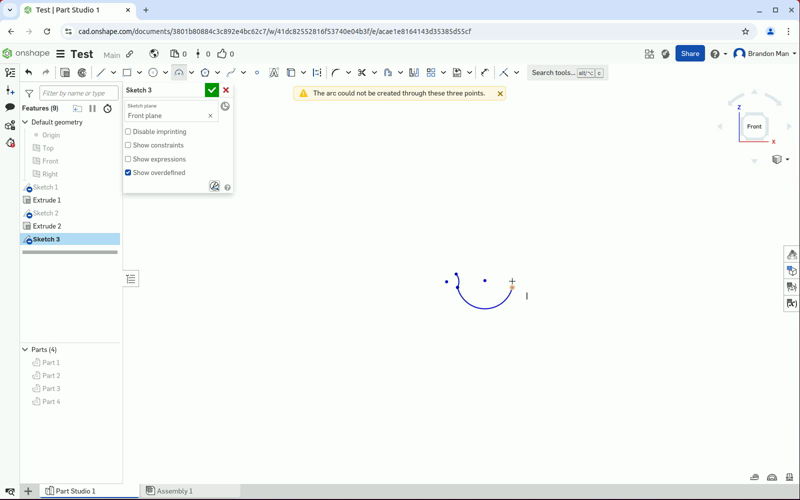
scroll(-6)
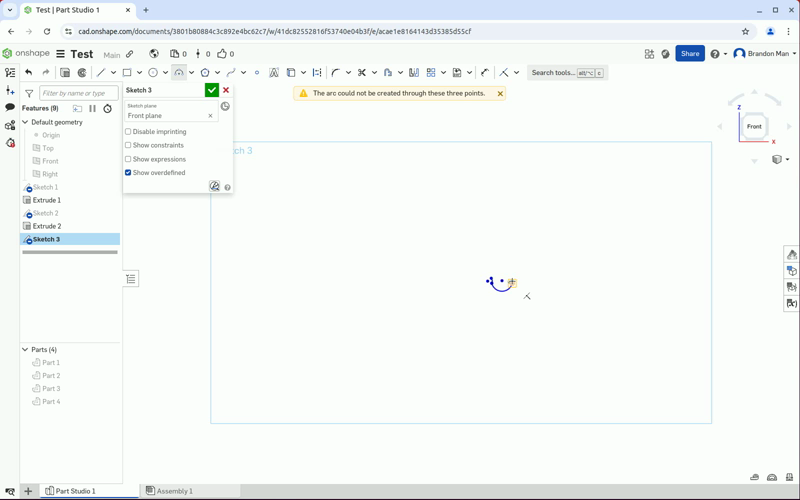
mouse_move(491, 278)
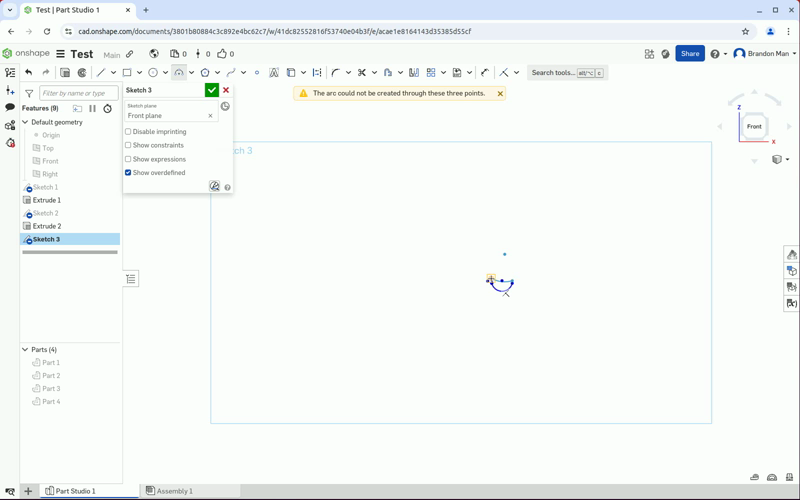
scroll(6)
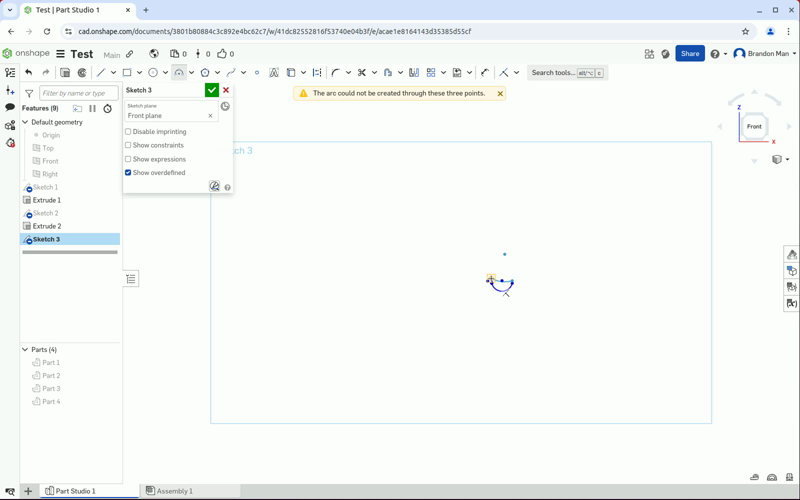
scroll(6)
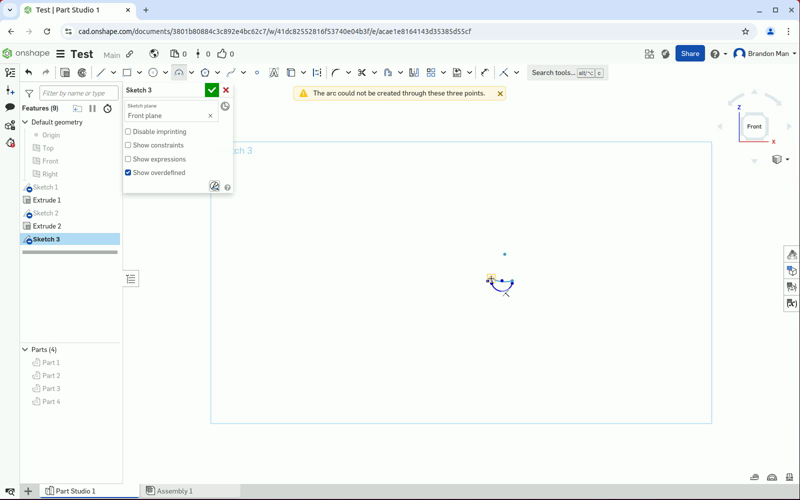
scroll(6)
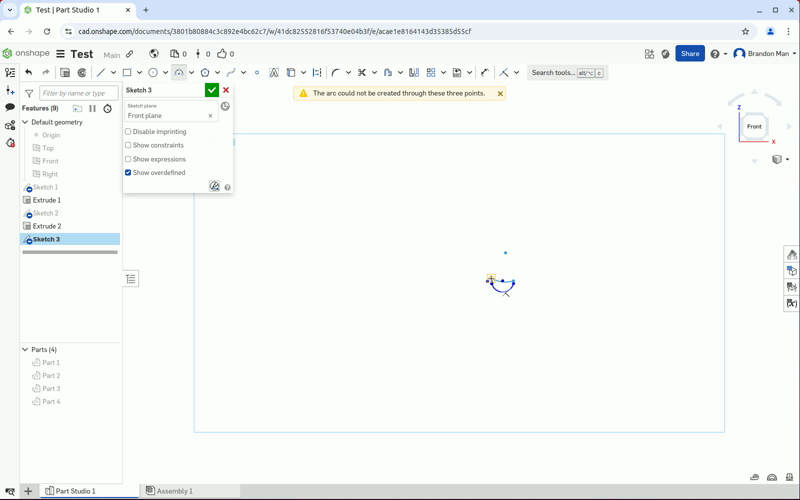
scroll(6)
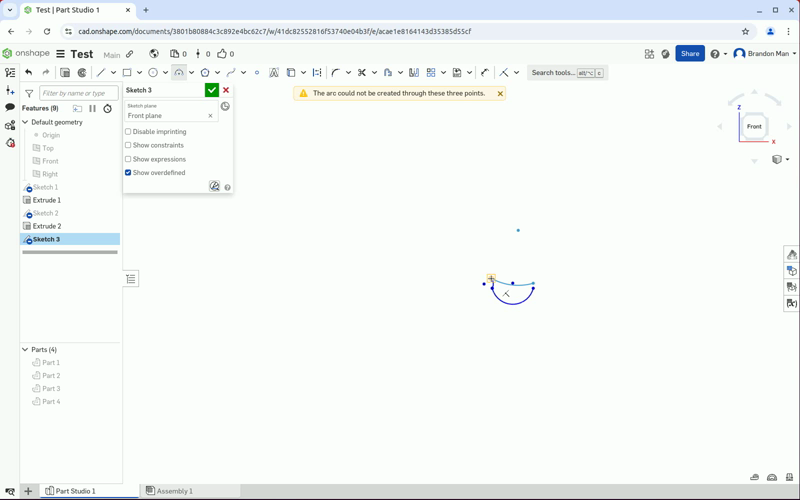
scroll(6)
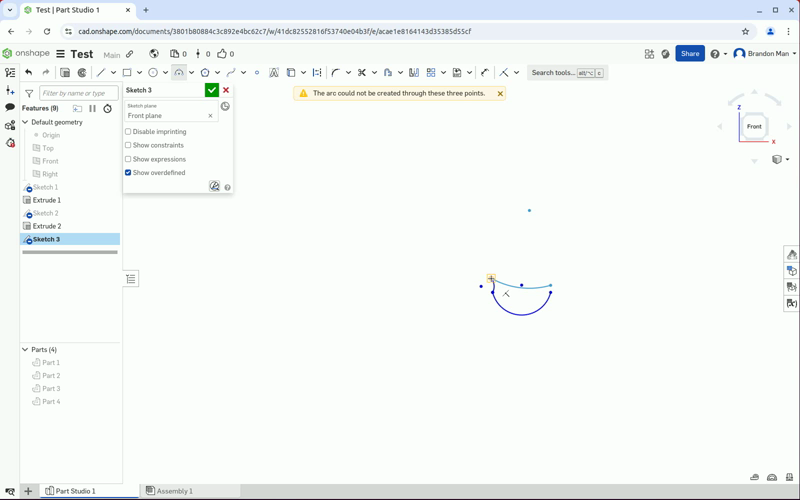
scroll(6)
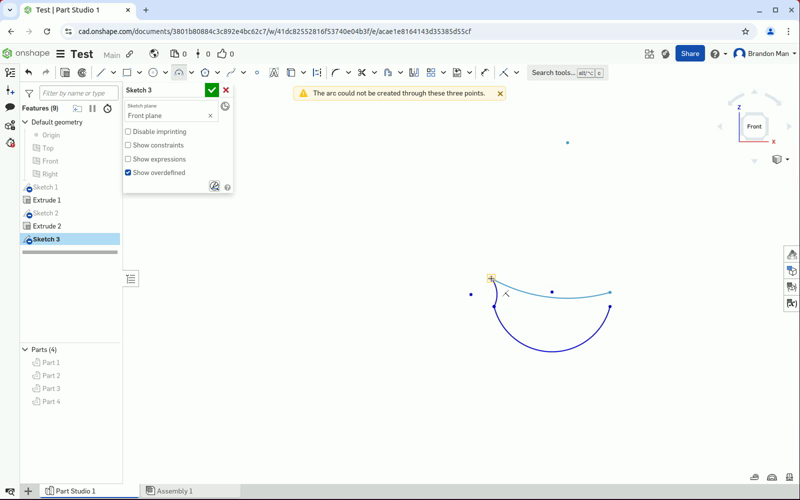
scroll(6)
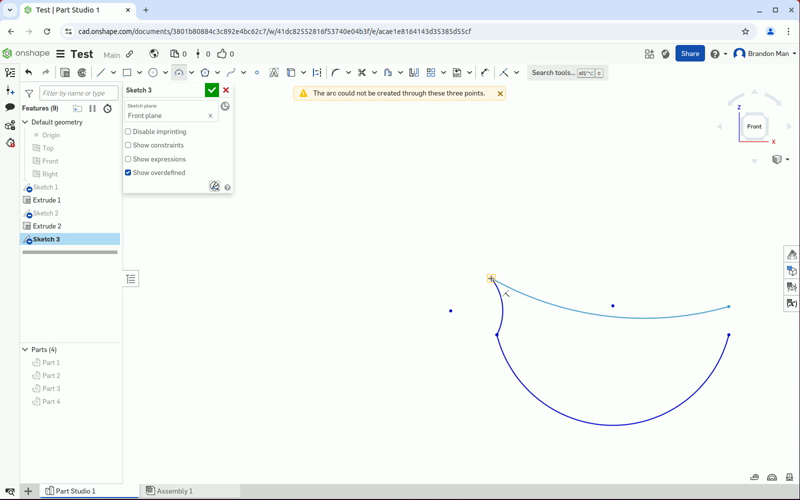
click(491, 278)
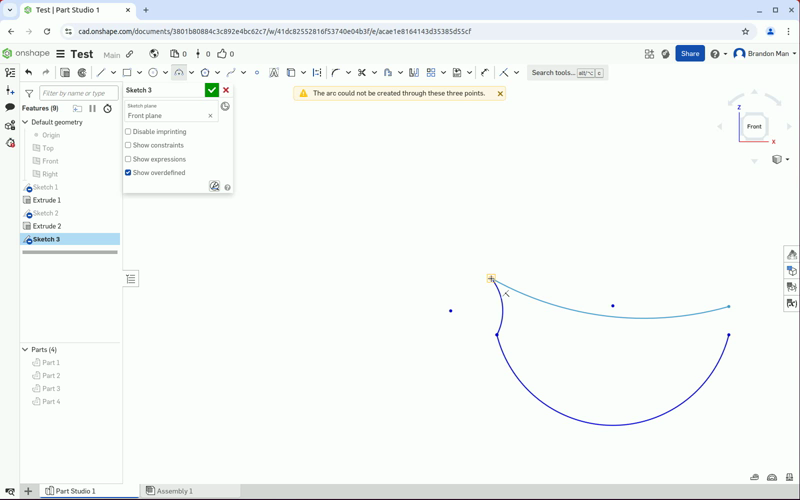
scroll(-6)
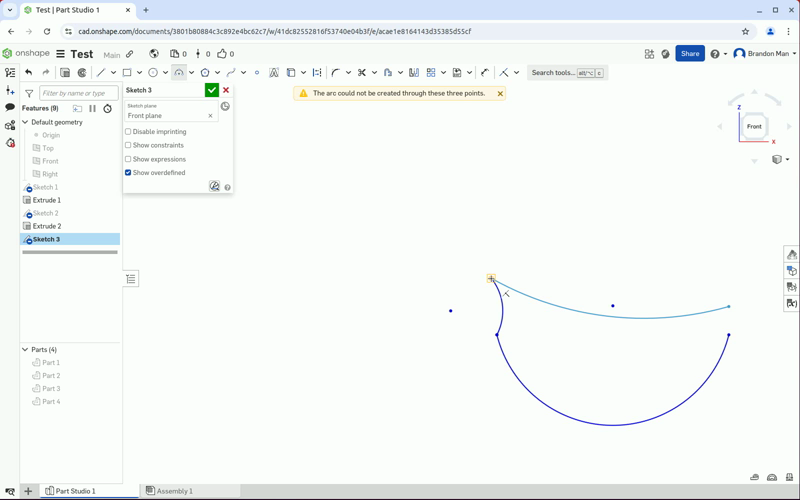
scroll(-6)
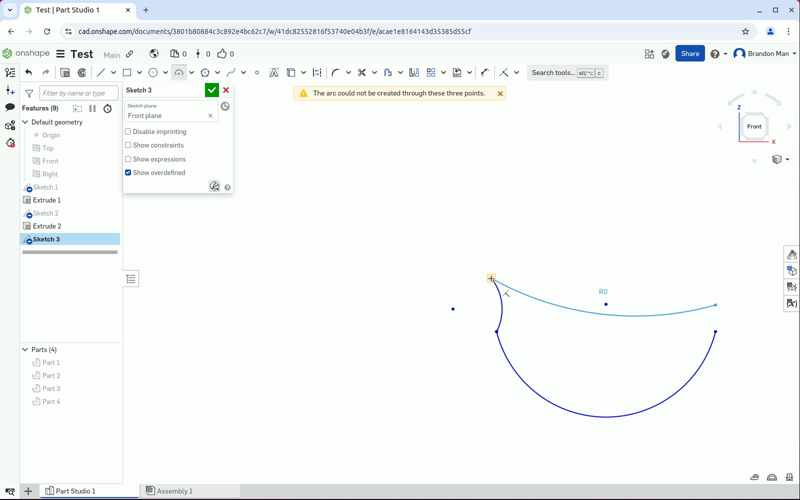
scroll(-6)
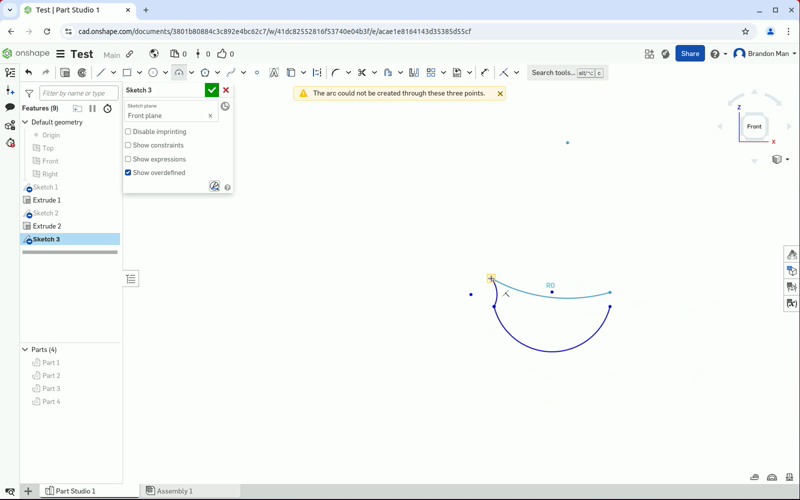
scroll(-6)
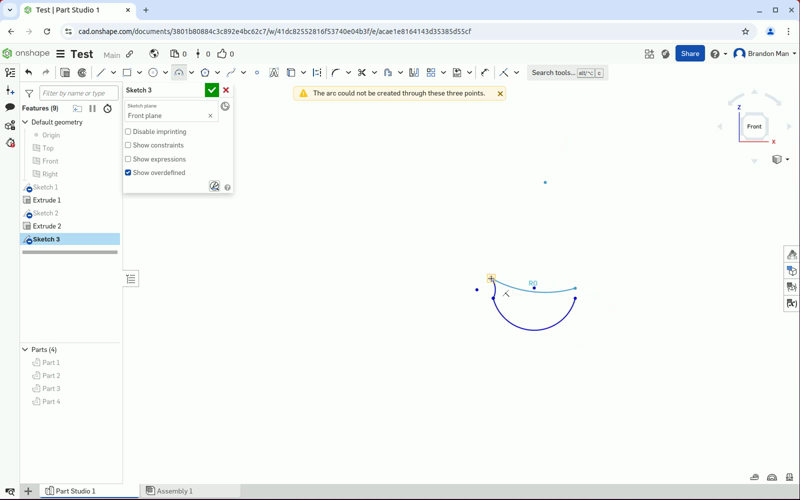
scroll(-6)
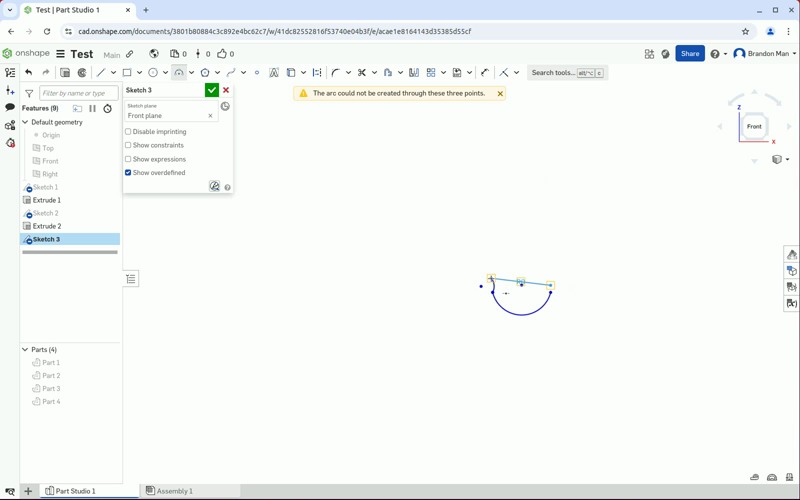
scroll(-6)
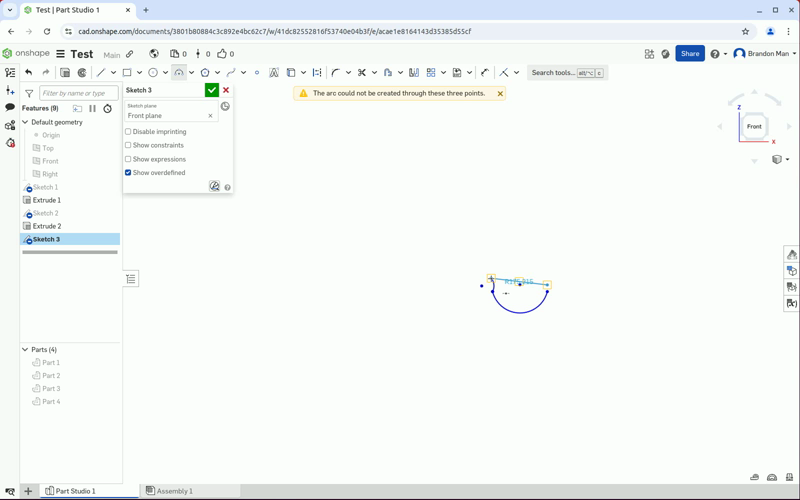
scroll(-6)
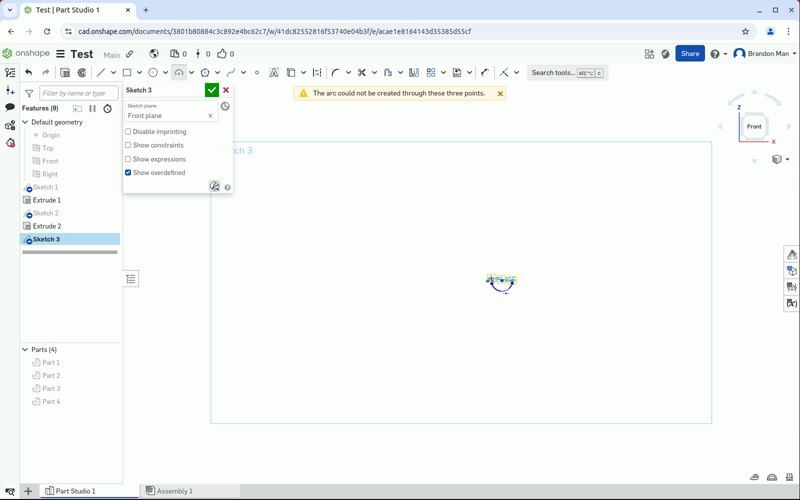
key_down(shift)
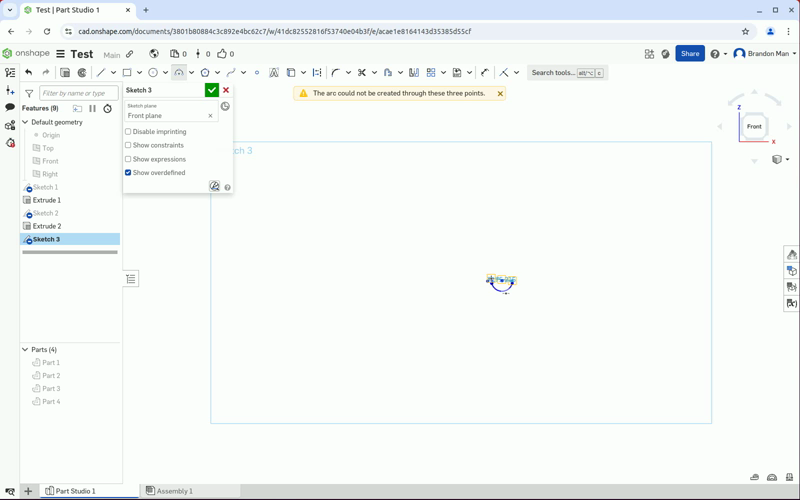
mouse_move(500, 286)
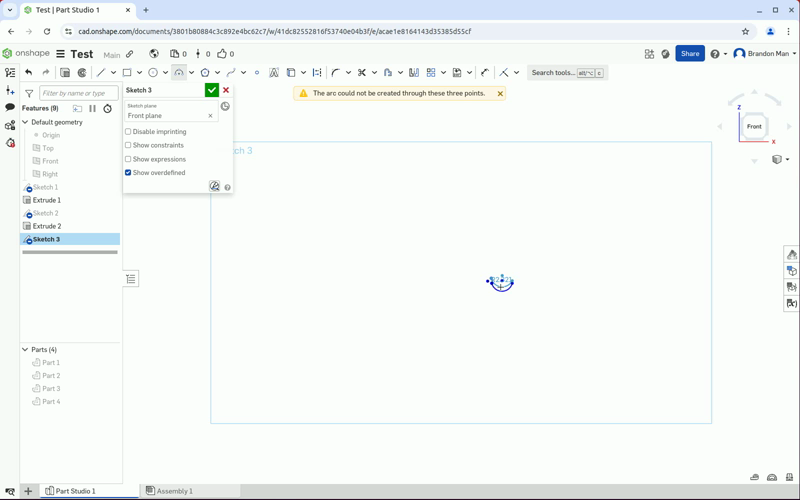
click(500, 286)
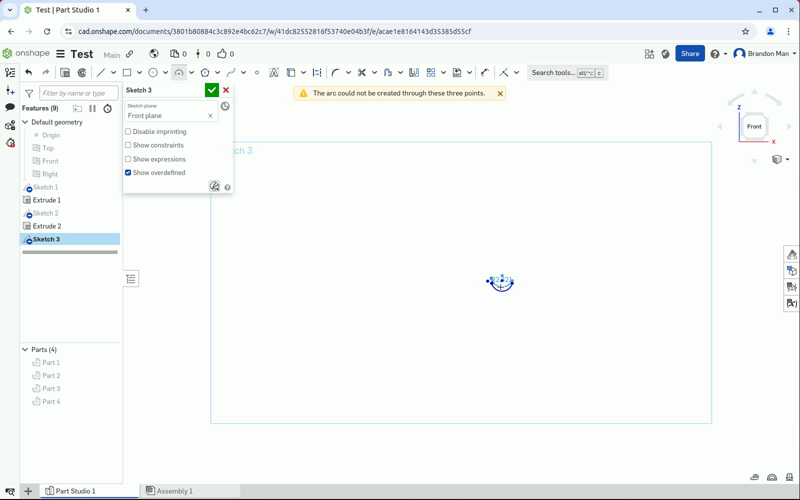
key_up(shift)
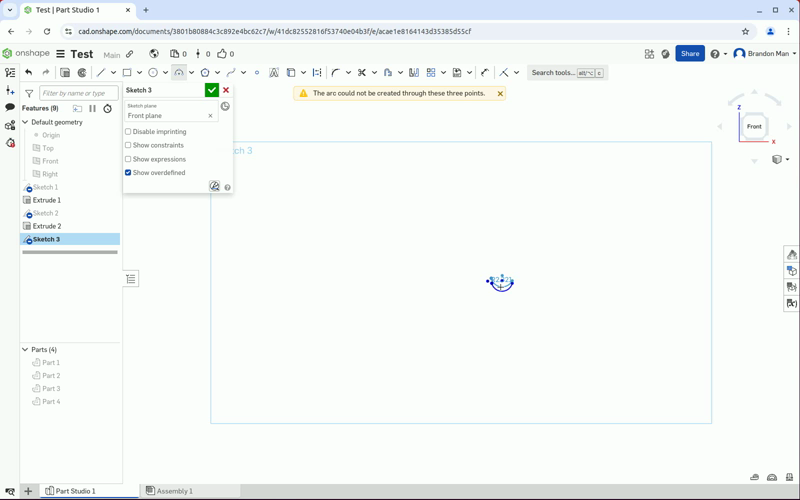
key(esc)
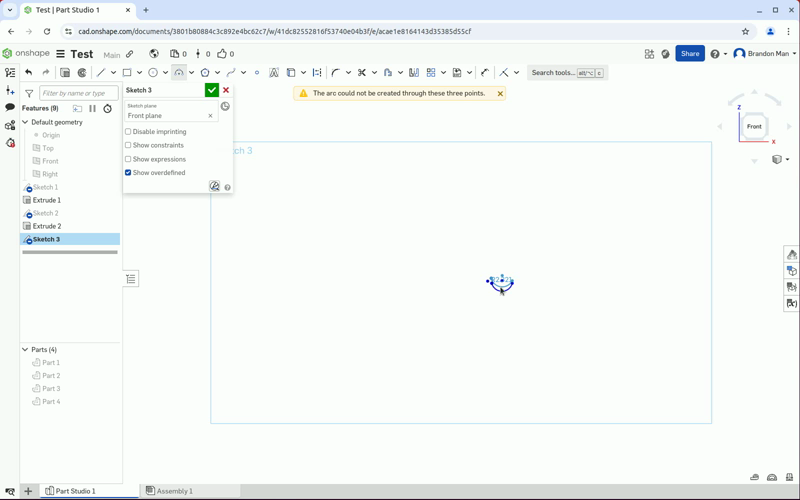
mouse_move(493, 284)
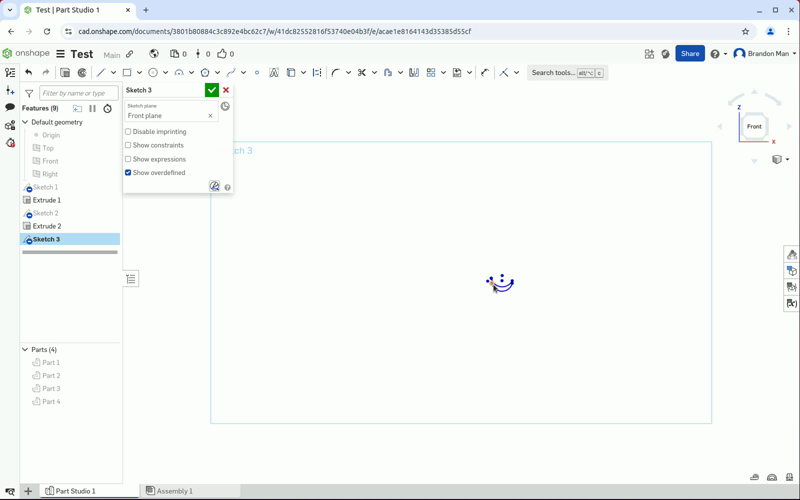
scroll(6)
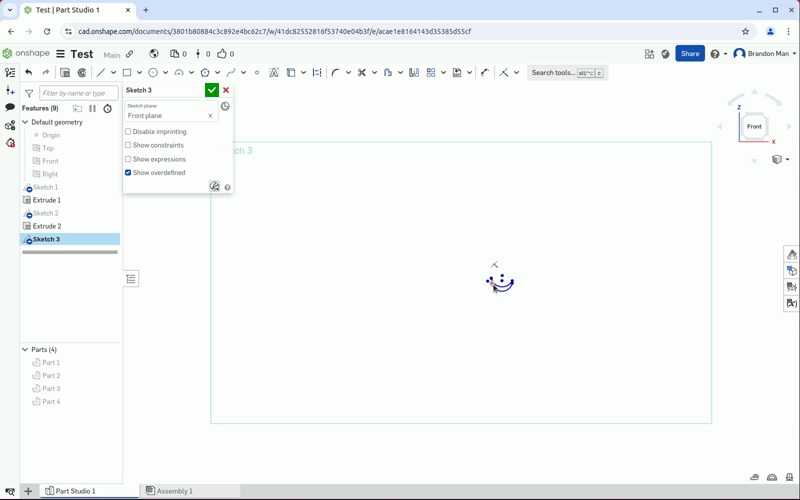
scroll(6)
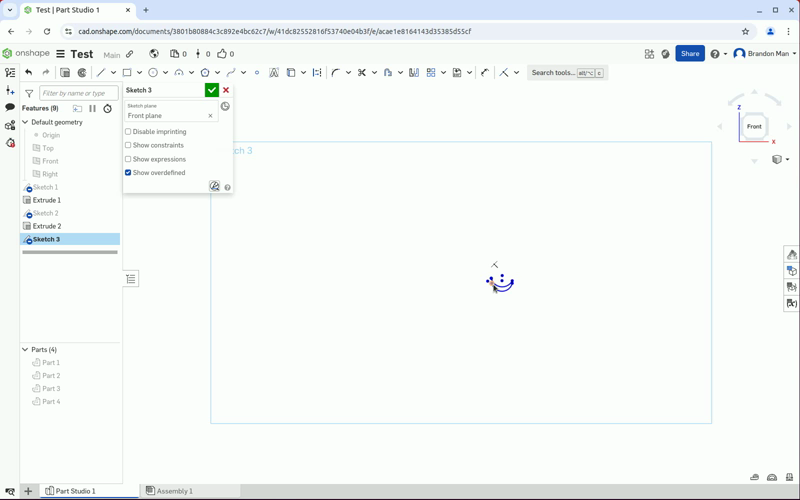
scroll(6)
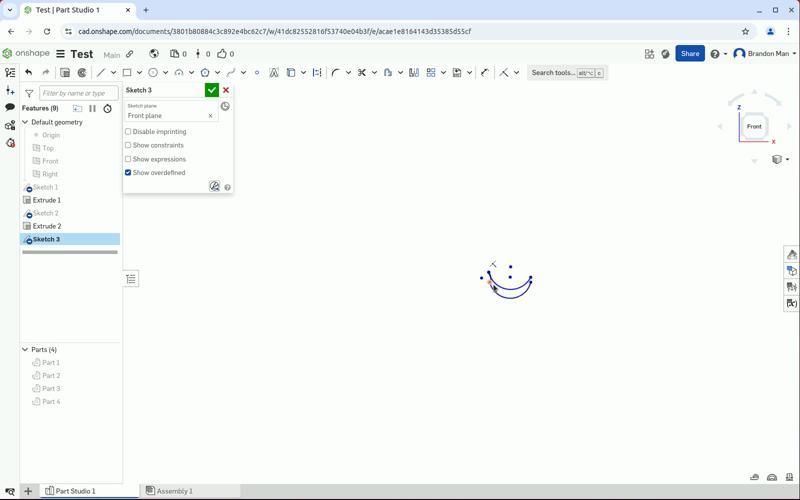
scroll(6)
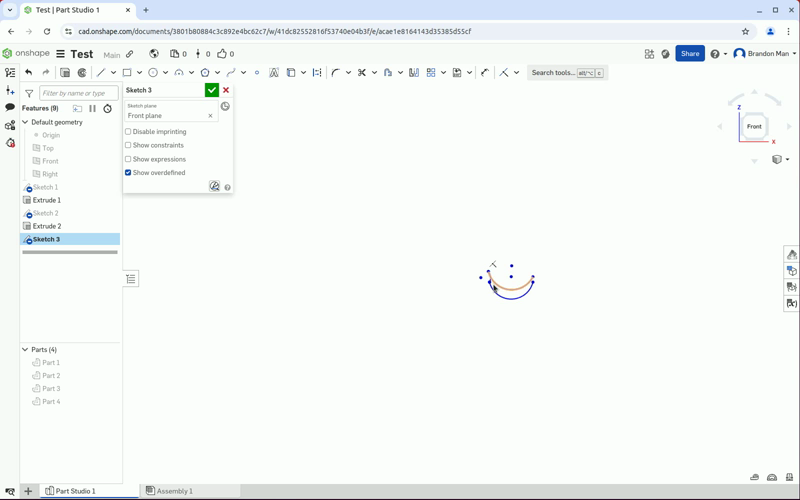
scroll(6)
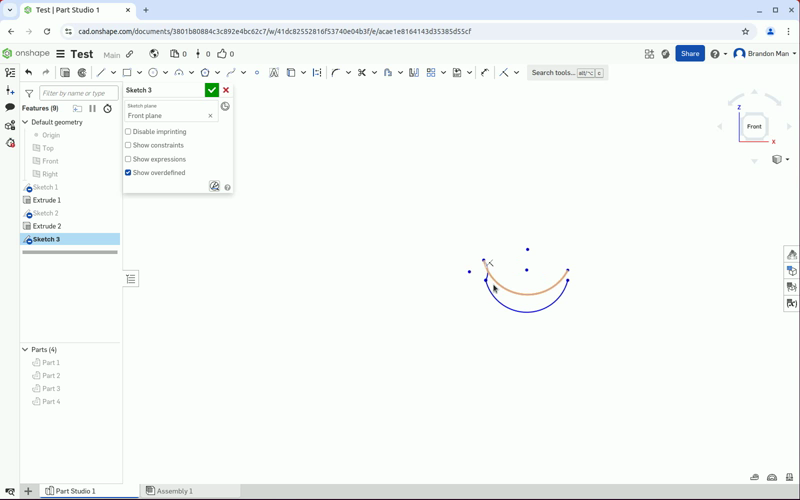
scroll(6)
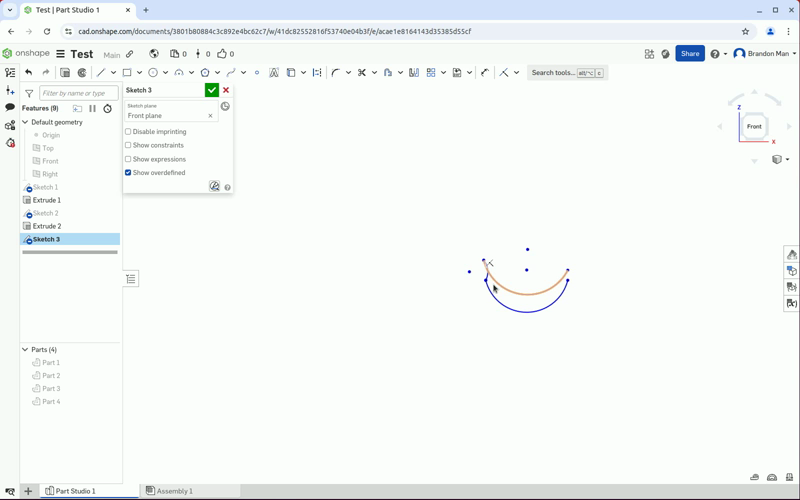
scroll(6)
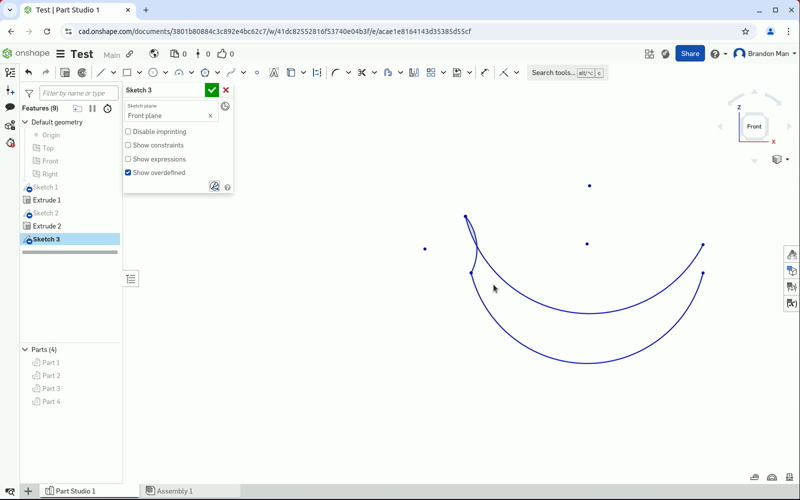
click(493, 284)
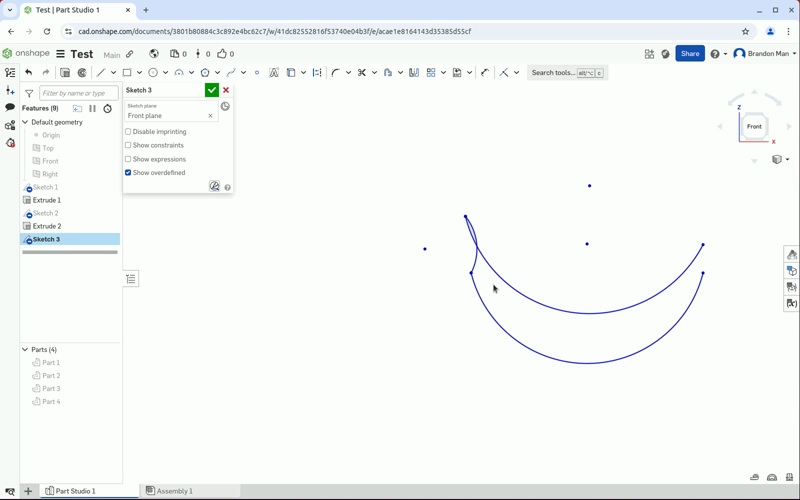
scroll(-6)
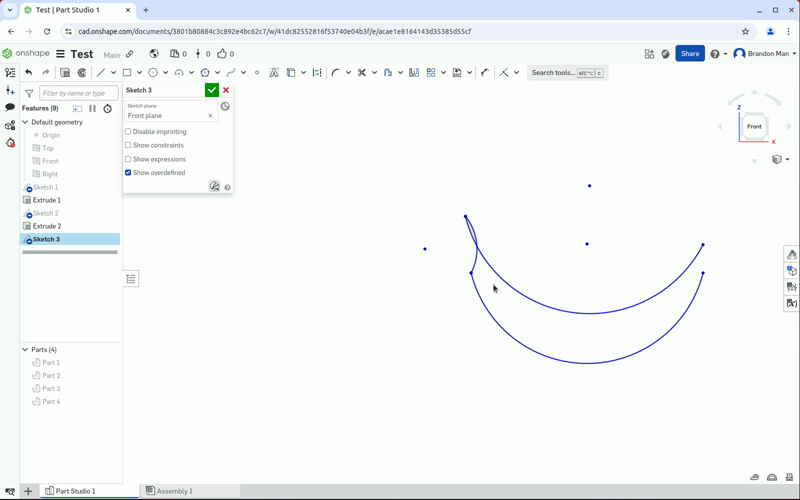
scroll(-6)
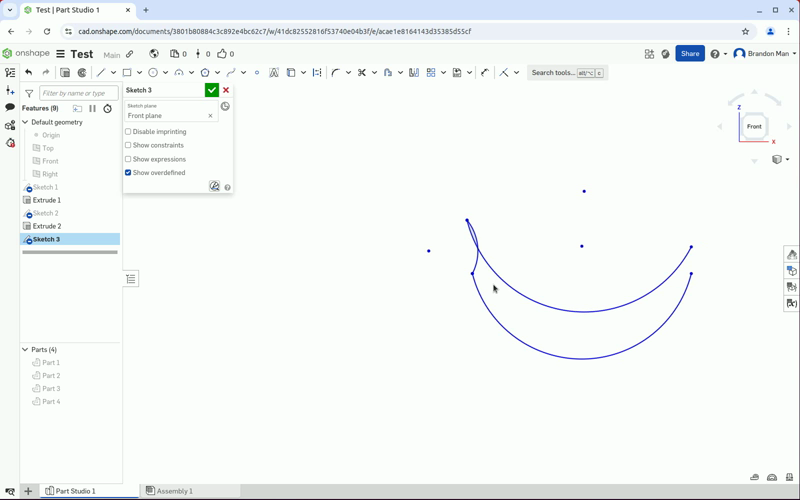
scroll(-6)
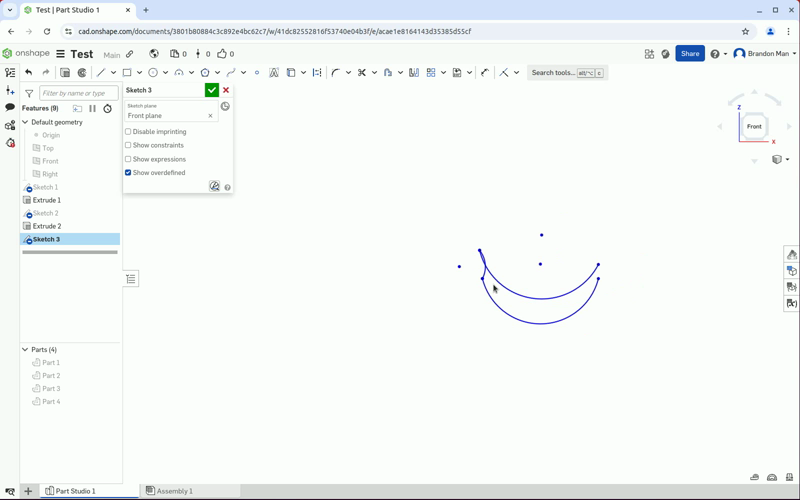
scroll(-6)
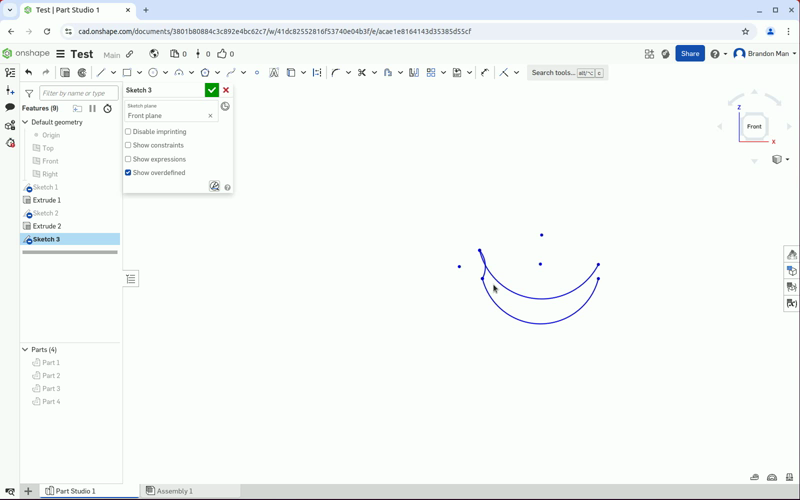
scroll(-6)
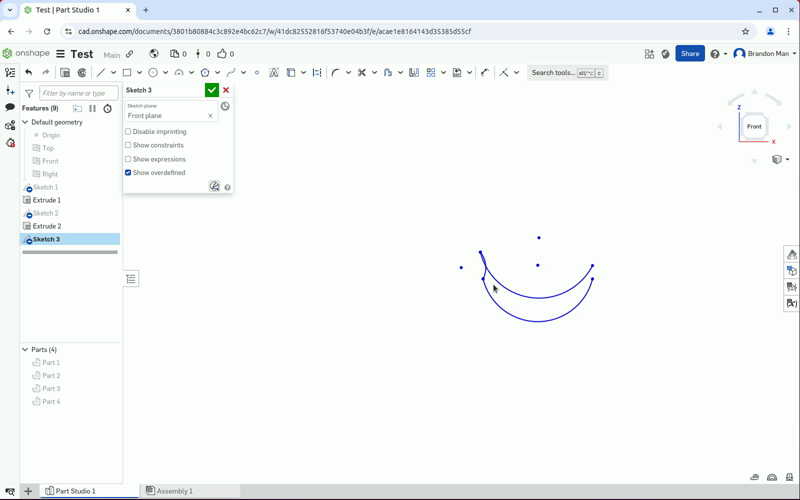
scroll(-6)
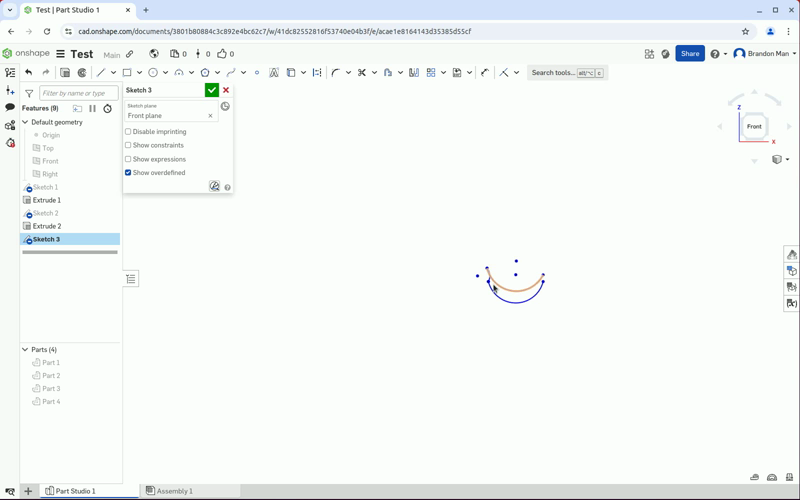
scroll(-6)
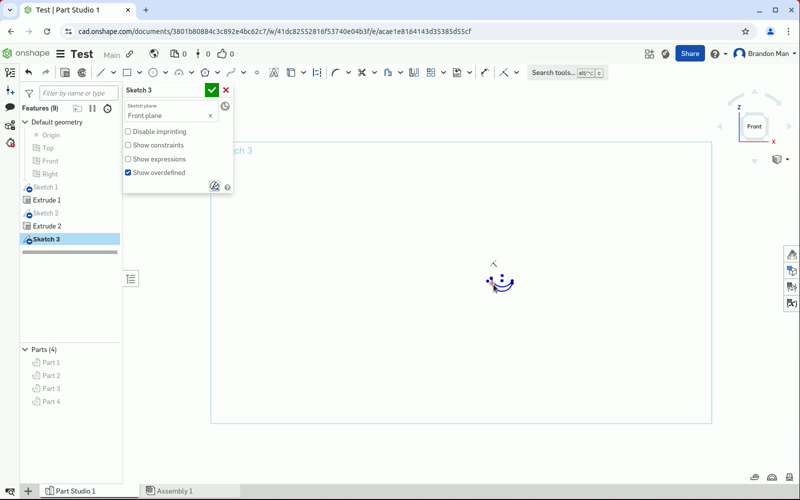
mouse_move(73, 352)
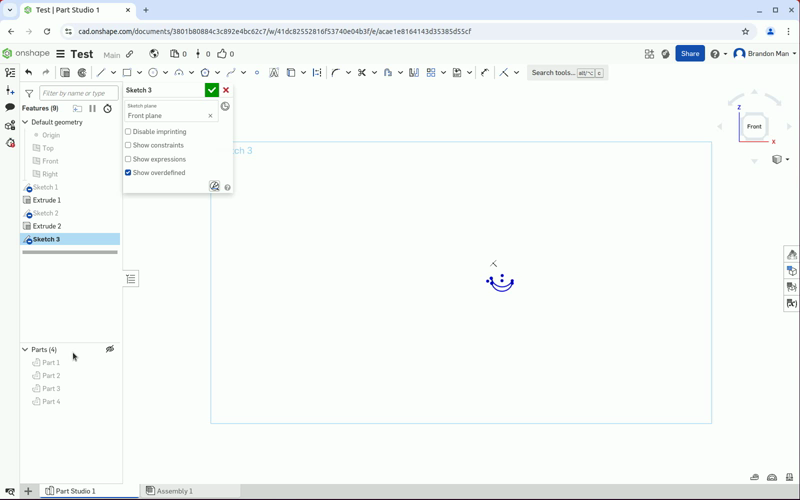
key(shift+y)
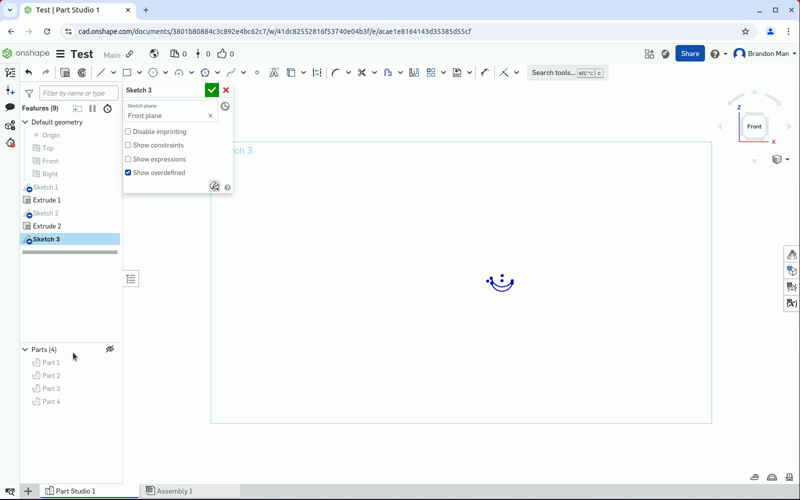
key(shift+e)
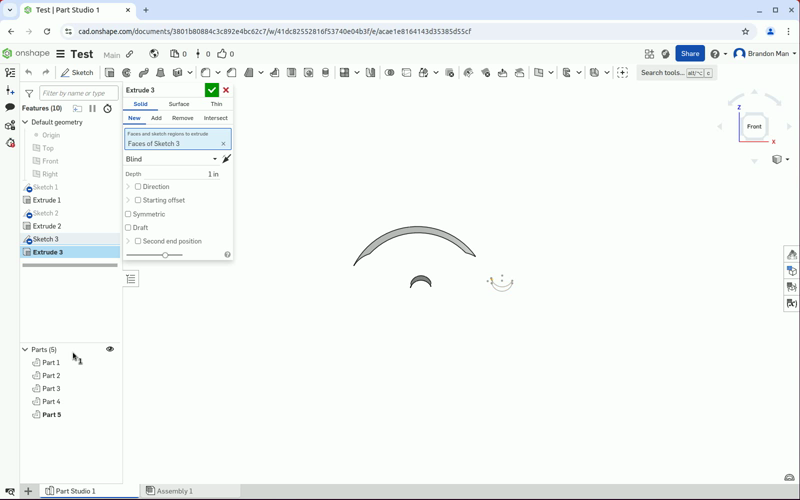
mouse_move(143, 106)
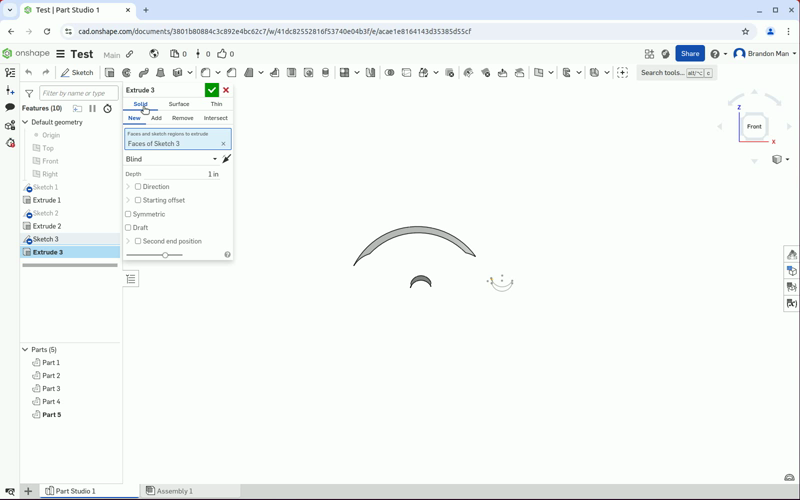
click(143, 106)
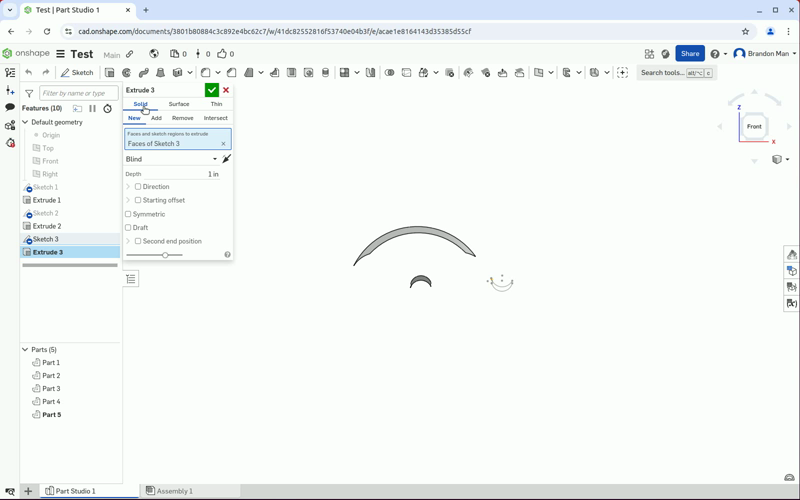
mouse_move(137, 120)
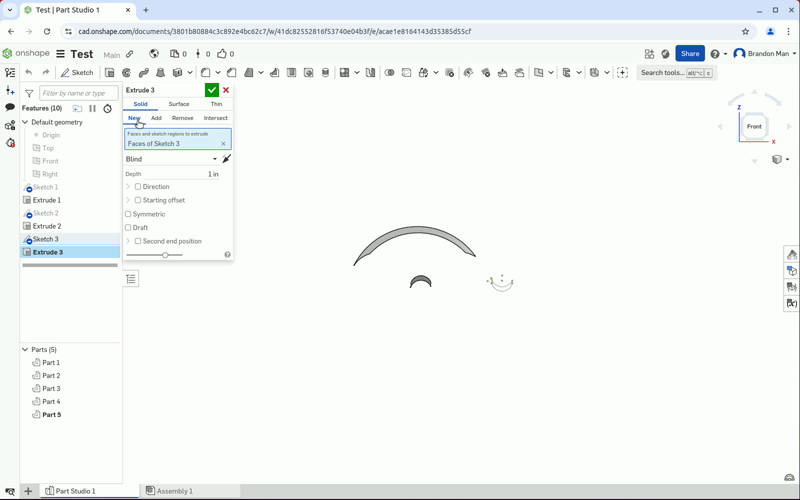
click(137, 120)
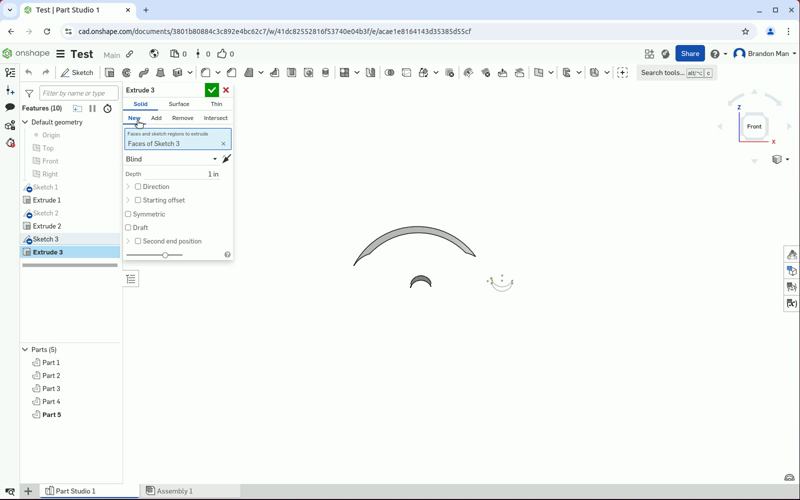
key(tab, 4)
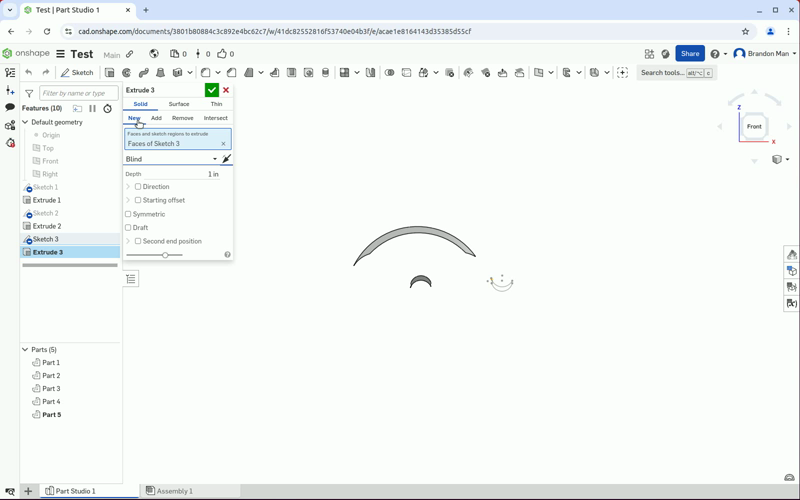
text(2.889)
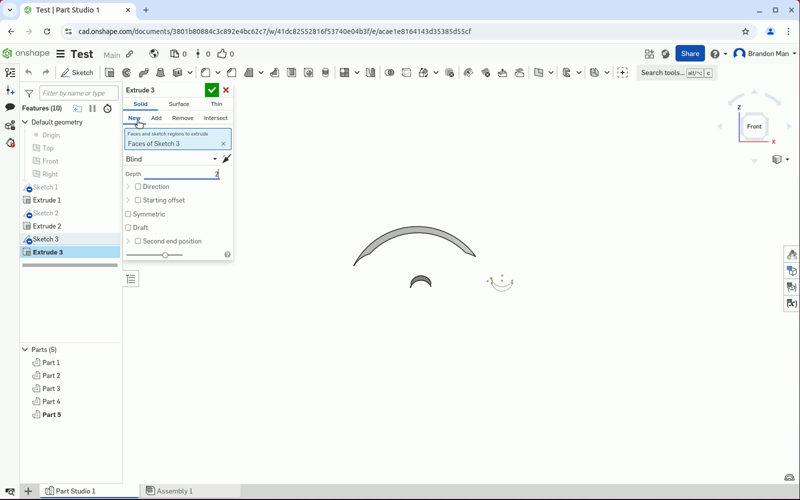
key(enter)
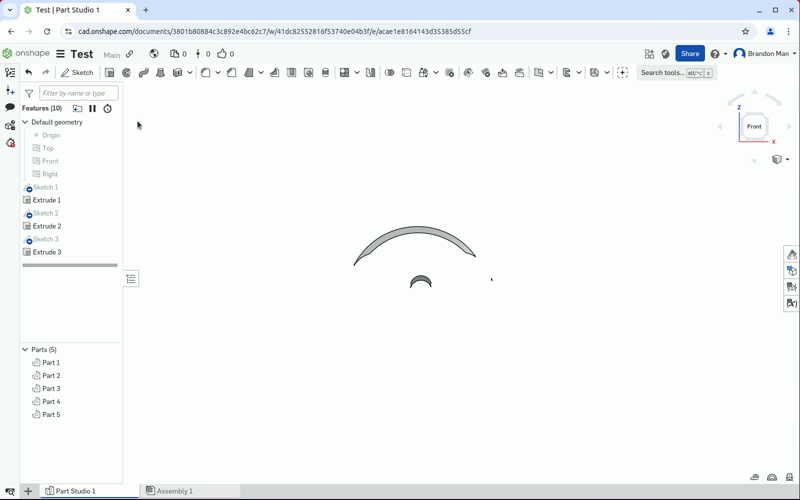
key(shift+h)
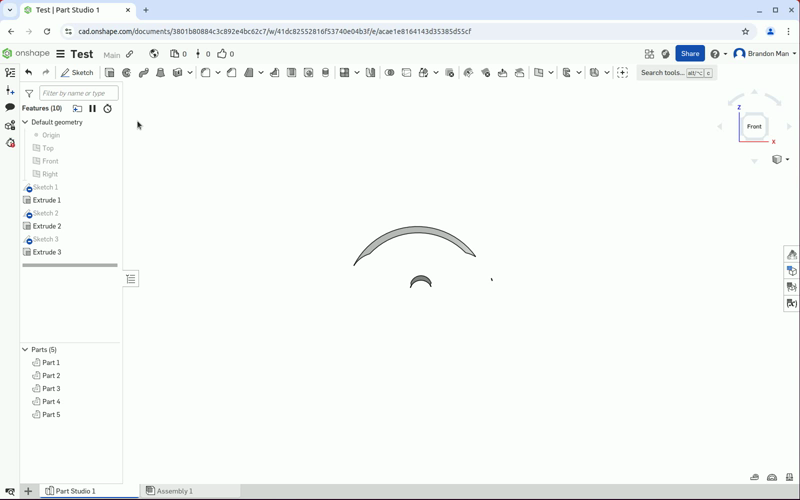
key(shift+h)
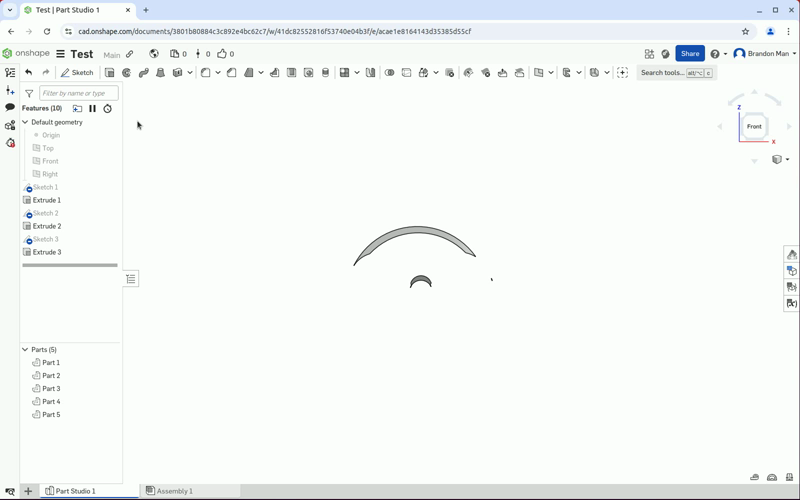
mouse_move(73, 189)
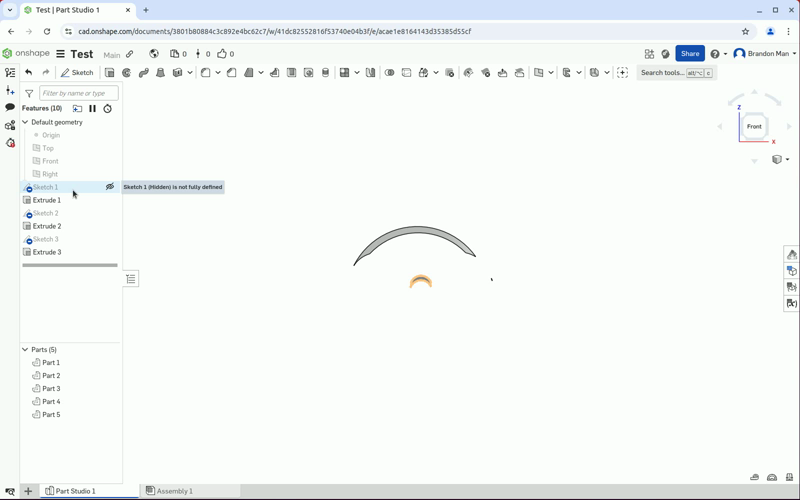
click(73, 189)
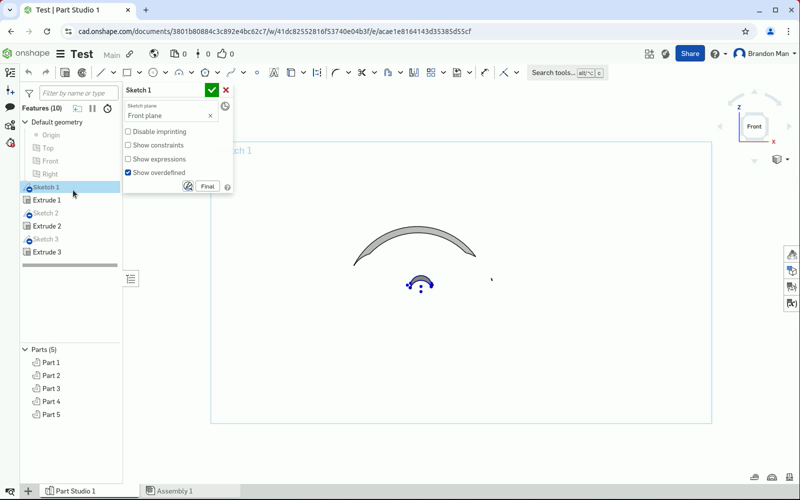
mouse_move(229, 92)
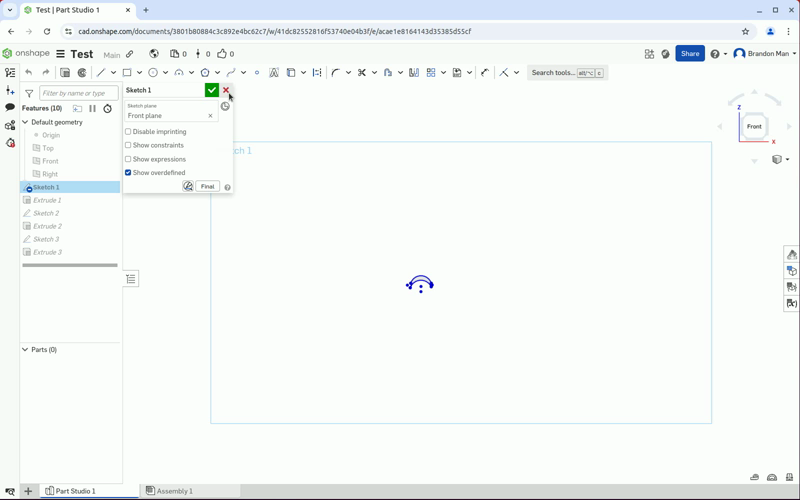
click(229, 92)
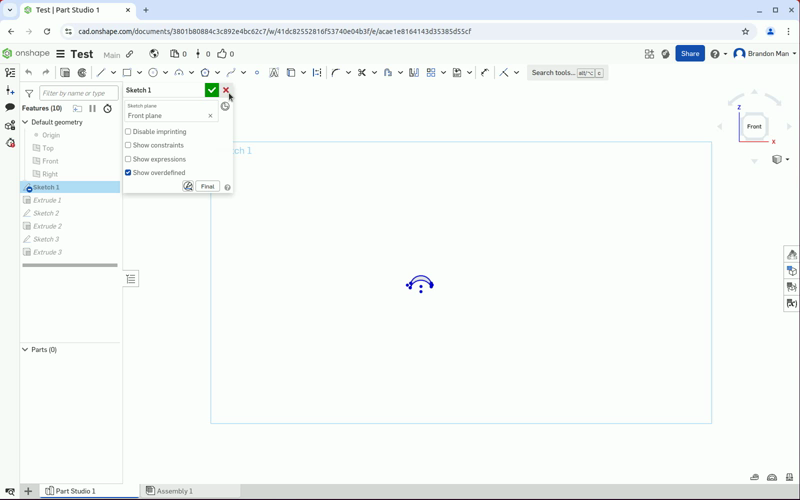
key(shift+s)
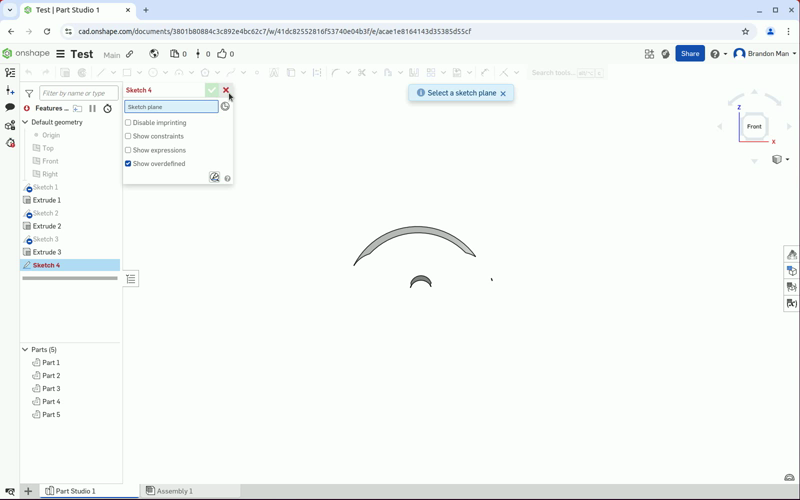
mouse_move(73, 163)
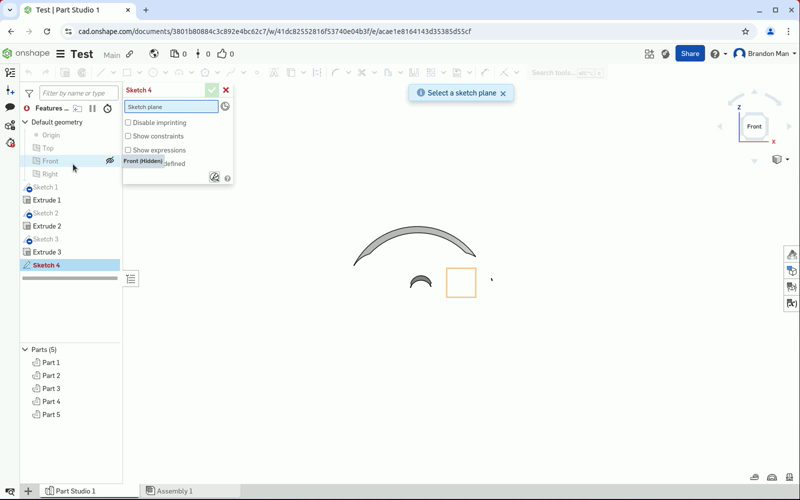
click(73, 163)
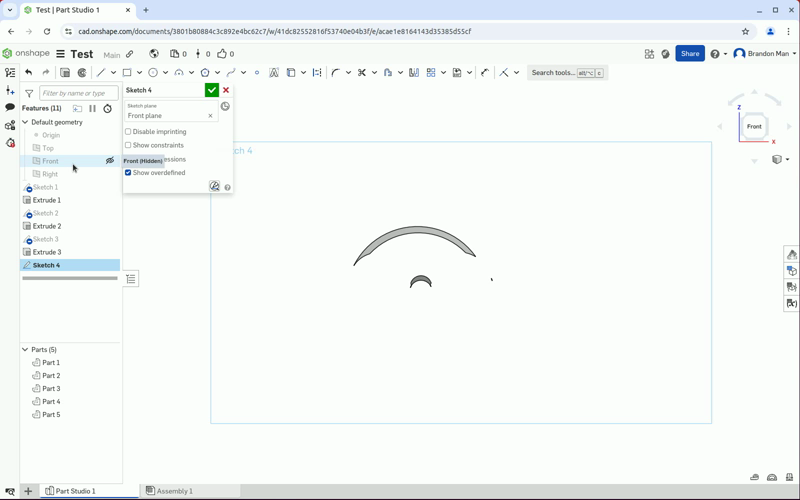
mouse_move(73, 352)
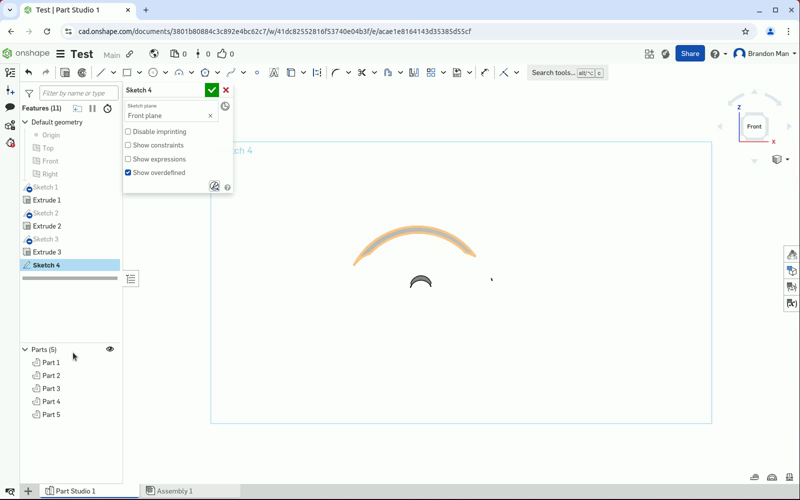
key(y)
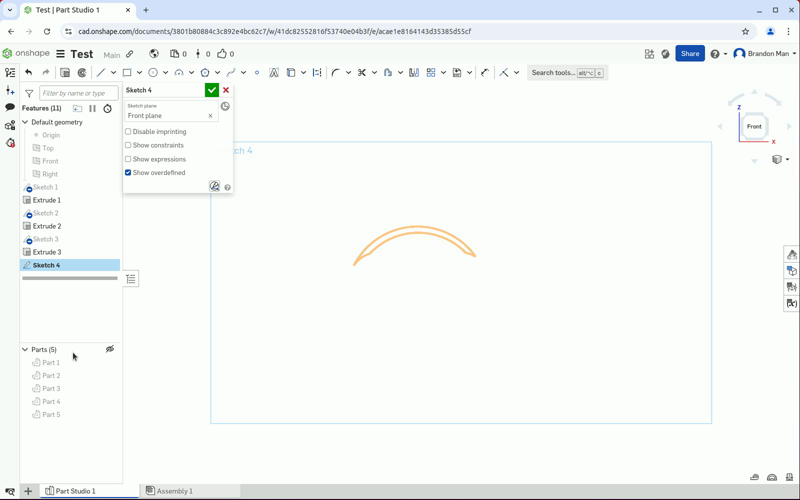
key(a)
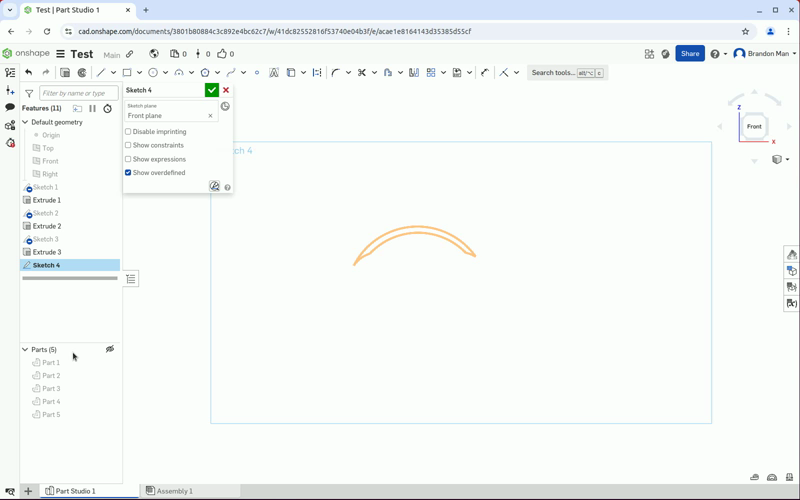
key_down(shift)
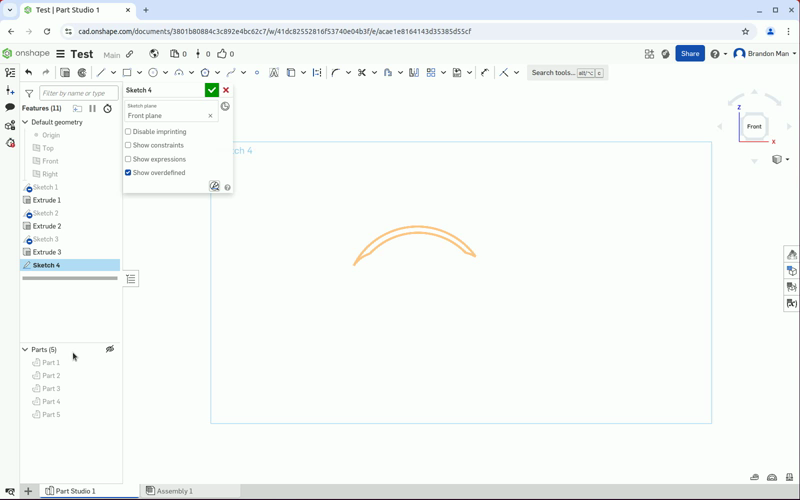
mouse_move(439, 306)
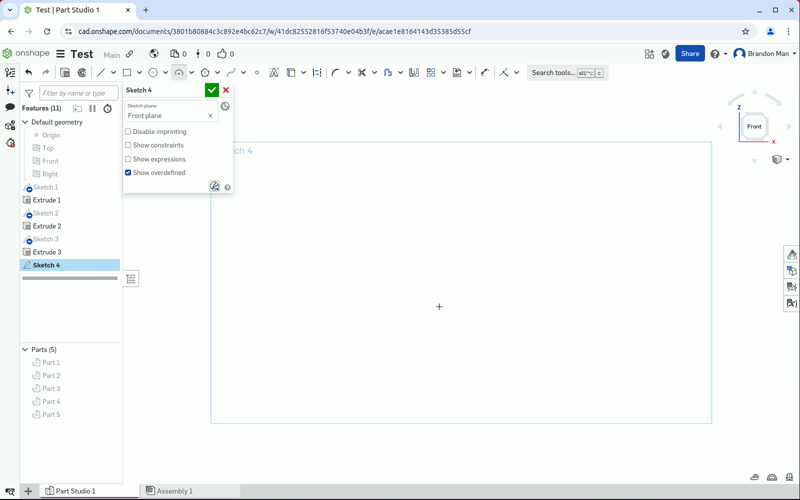
click(439, 306)
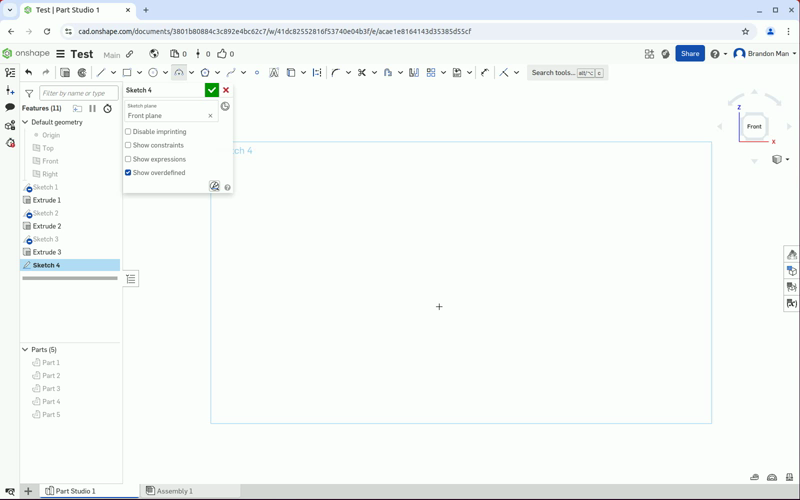
key_up(shift)
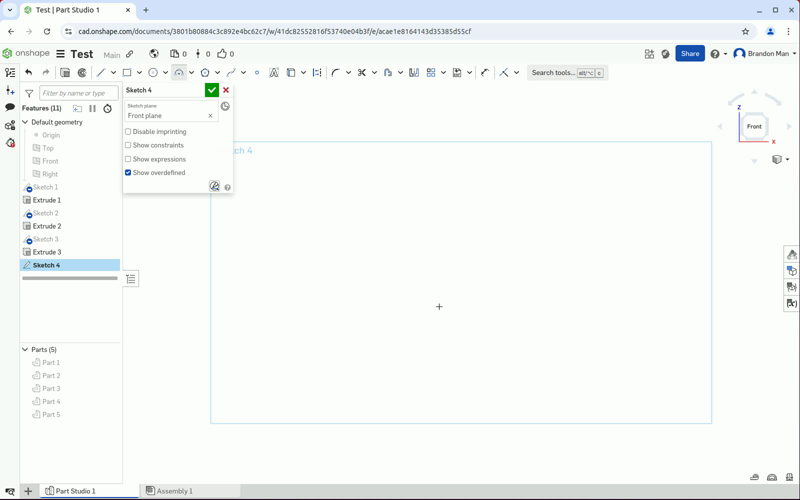
key_down(shift)
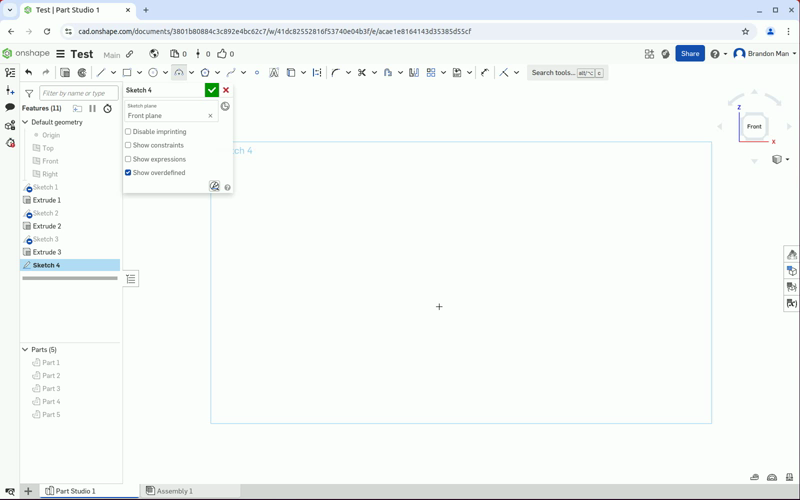
mouse_move(450, 313)
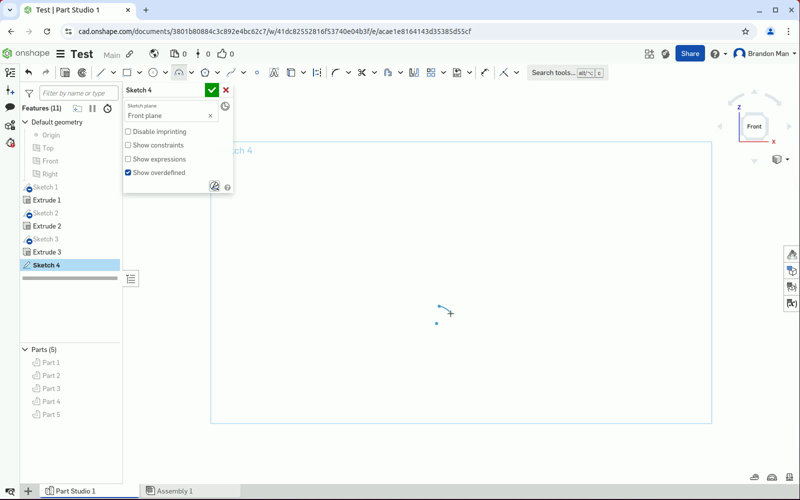
click(450, 313)
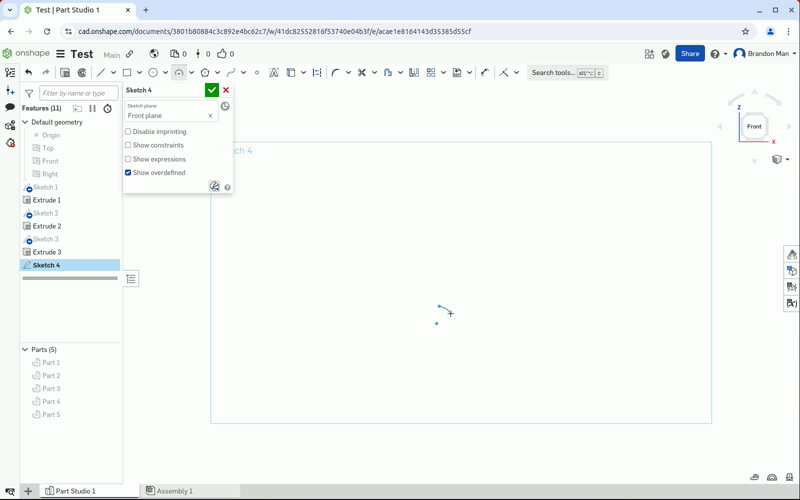
mouse_move(444, 310)
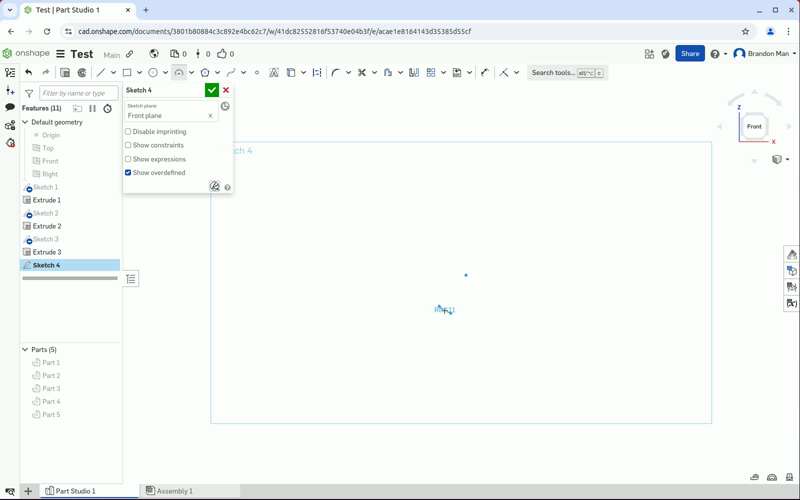
click(444, 310)
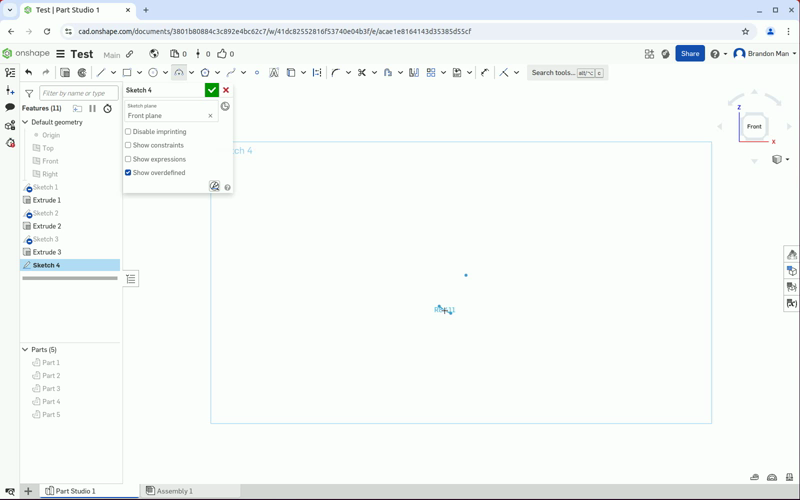
key_up(shift)
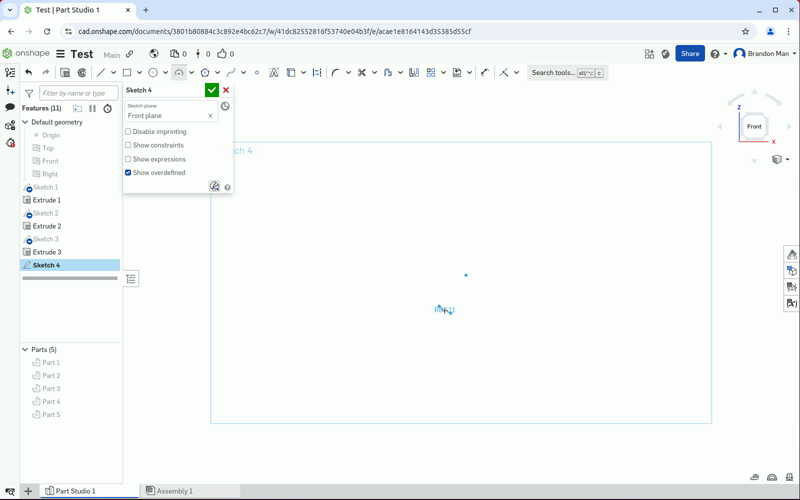
mouse_move(450, 313)
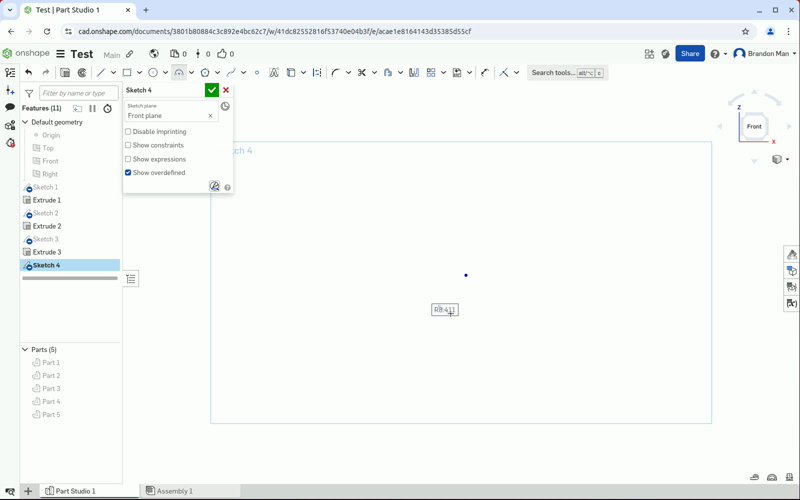
click(450, 313)
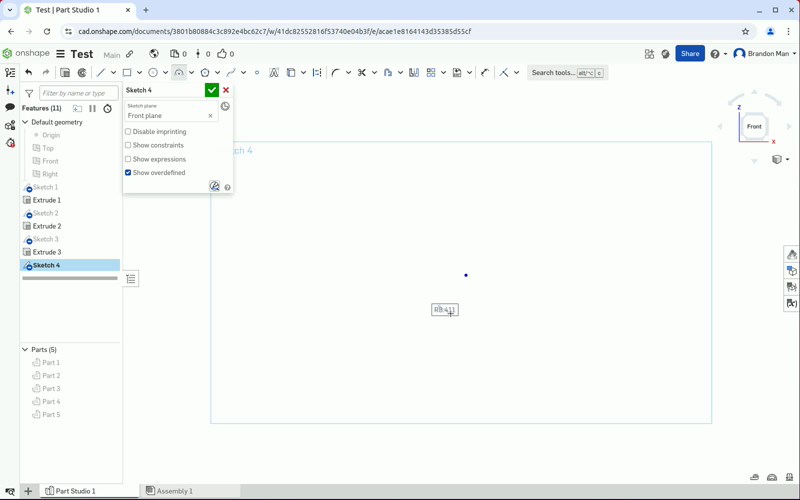
key_down(shift)
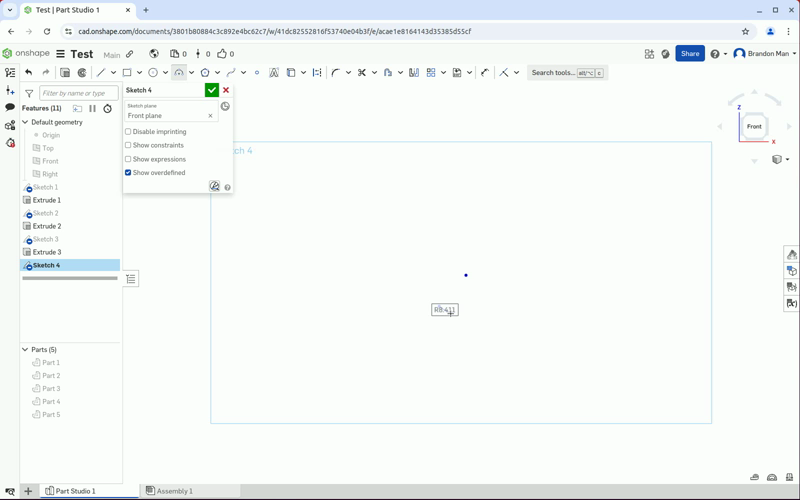
mouse_move(553, 311)
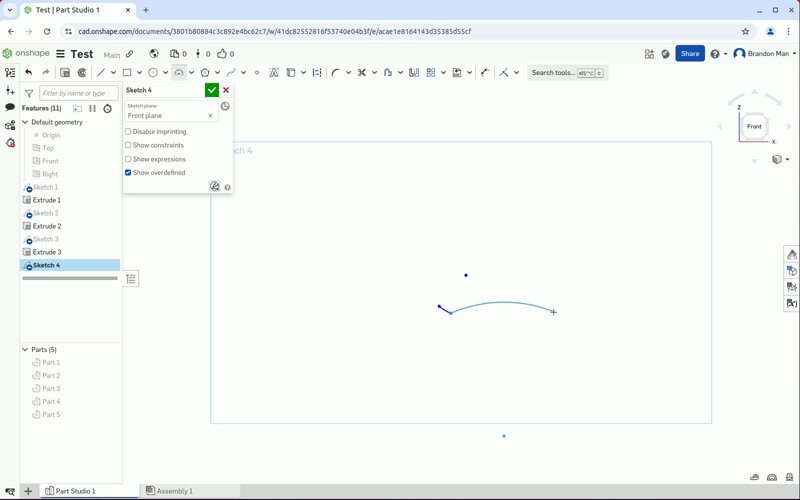
click(553, 311)
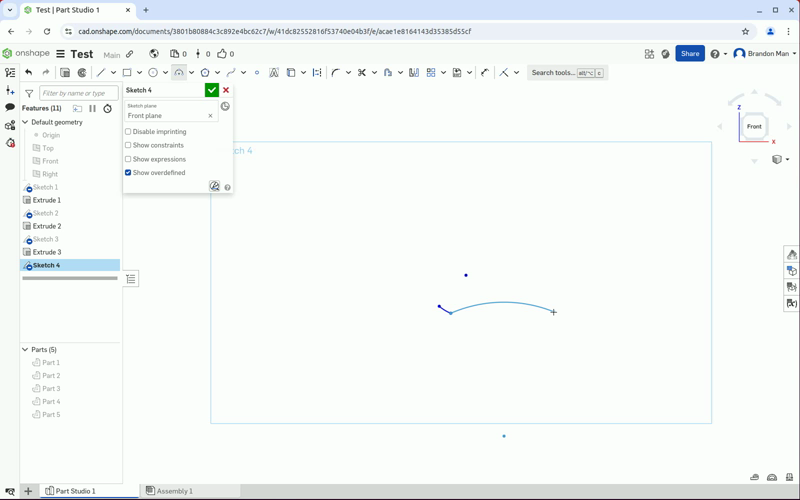
mouse_move(502, 348)
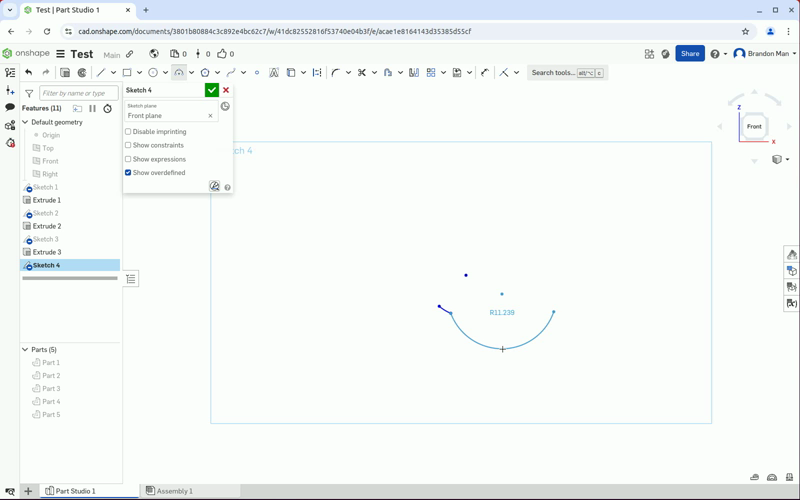
click(502, 348)
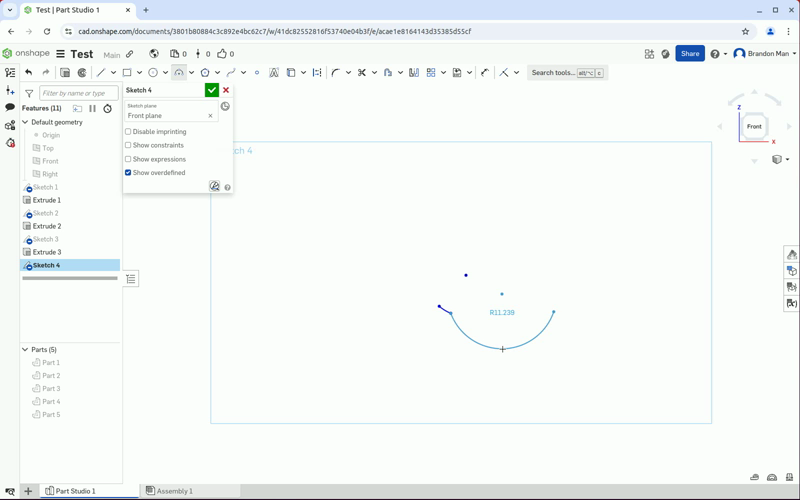
key_up(shift)
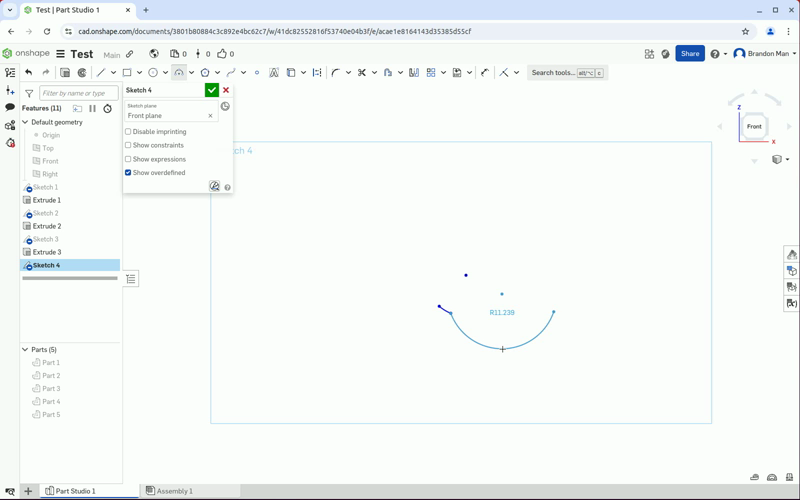
mouse_move(553, 311)
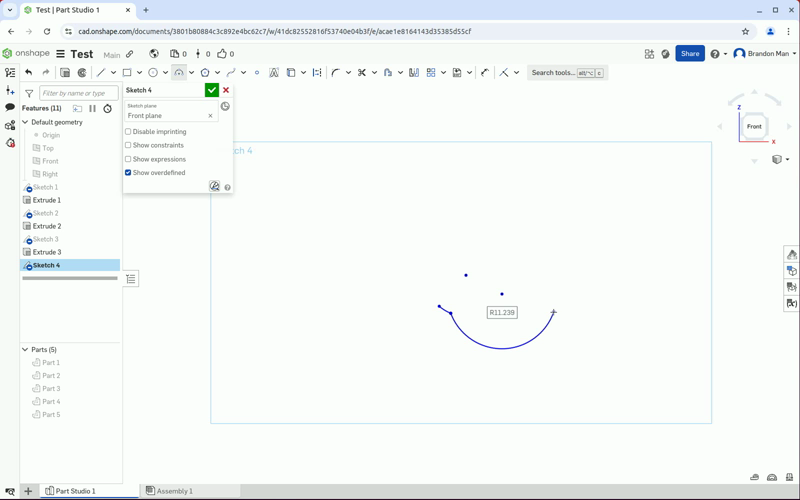
click(553, 311)
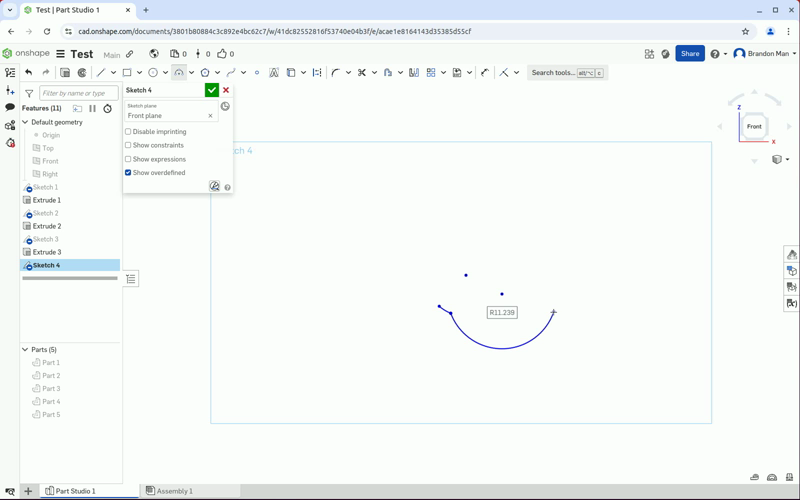
key_down(shift)
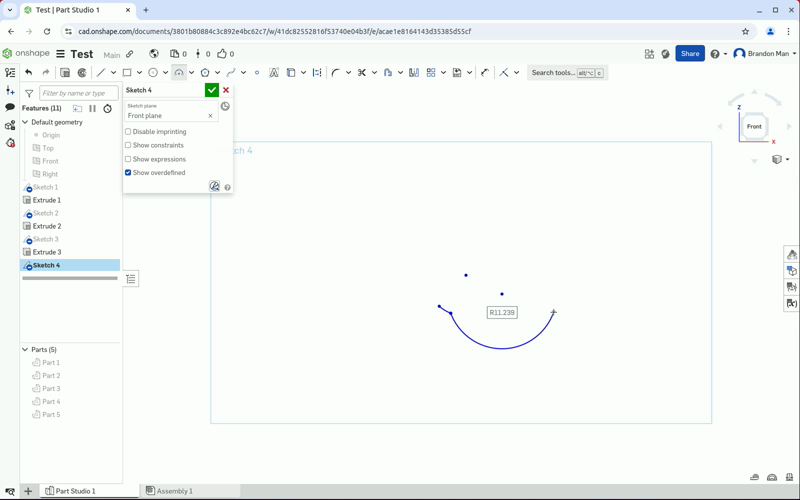
mouse_move(568, 298)
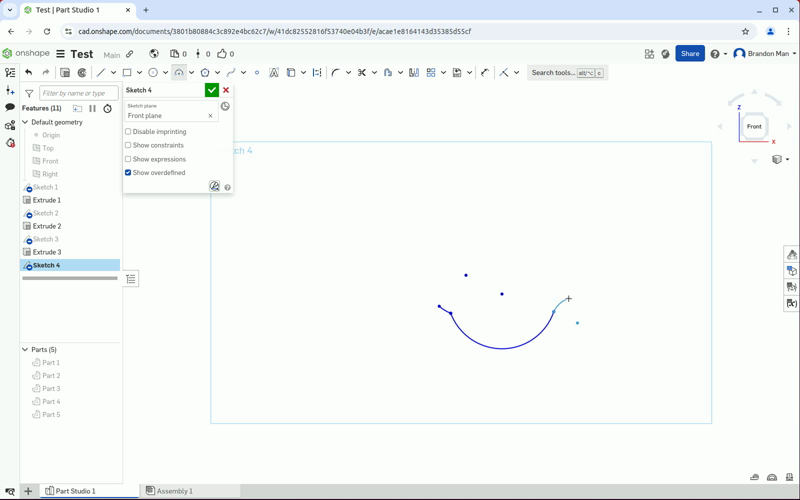
click(568, 298)
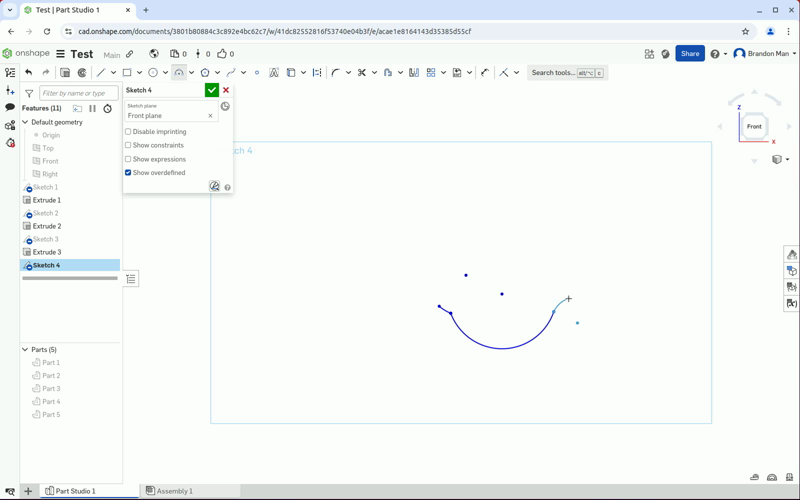
mouse_move(562, 306)
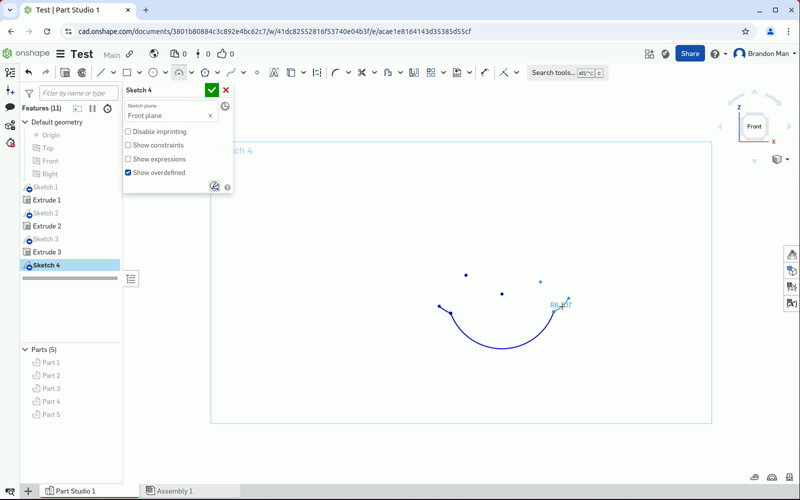
click(562, 306)
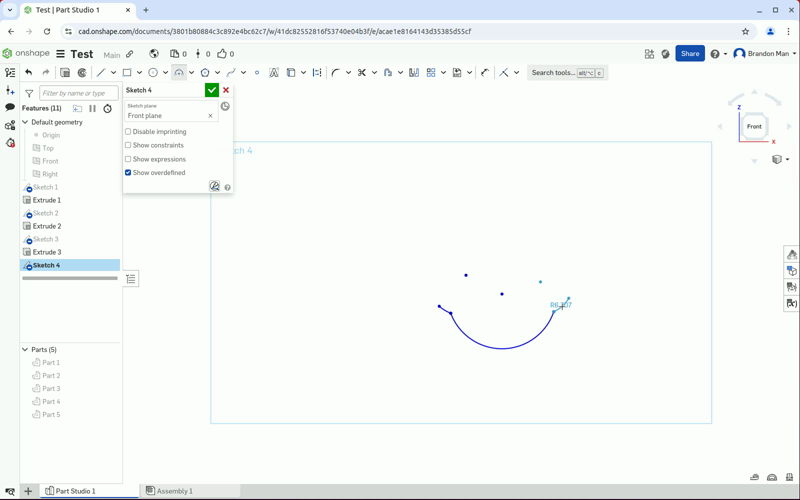
key_up(shift)
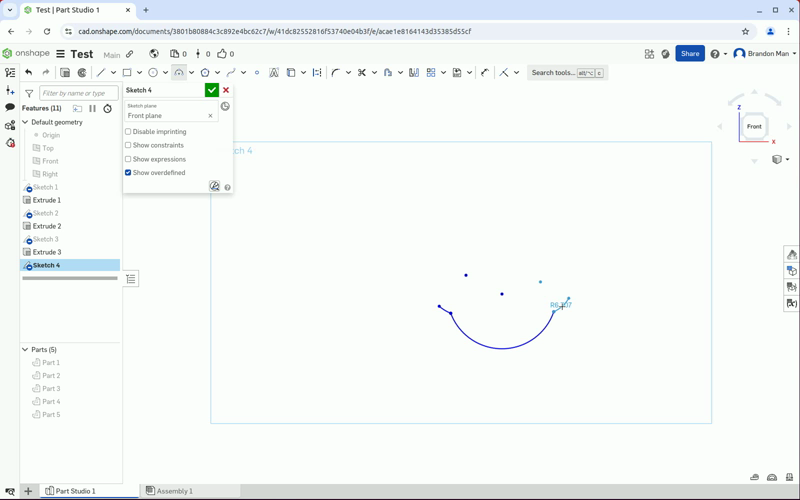
mouse_move(568, 298)
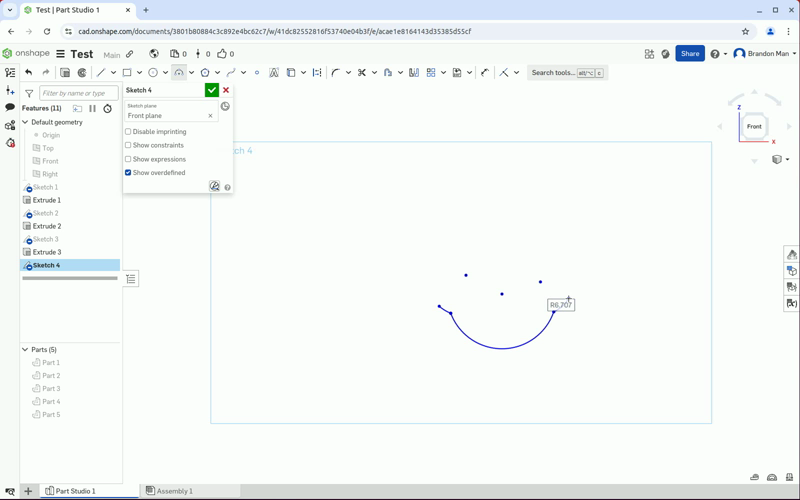
click(568, 298)
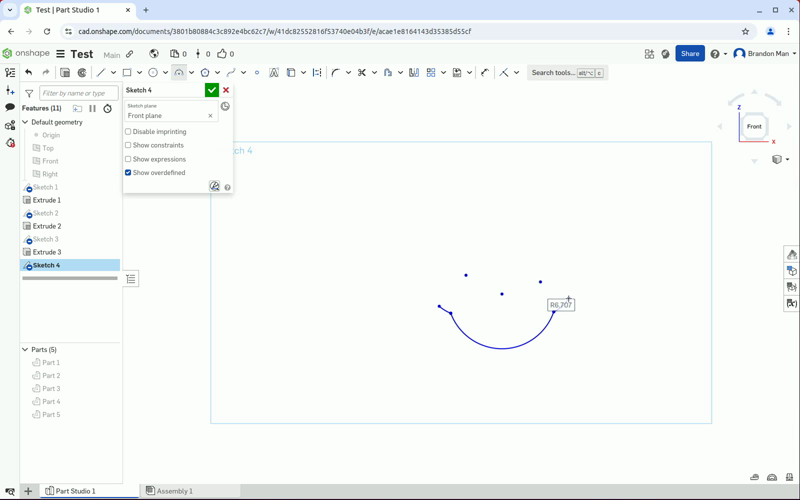
mouse_move(439, 306)
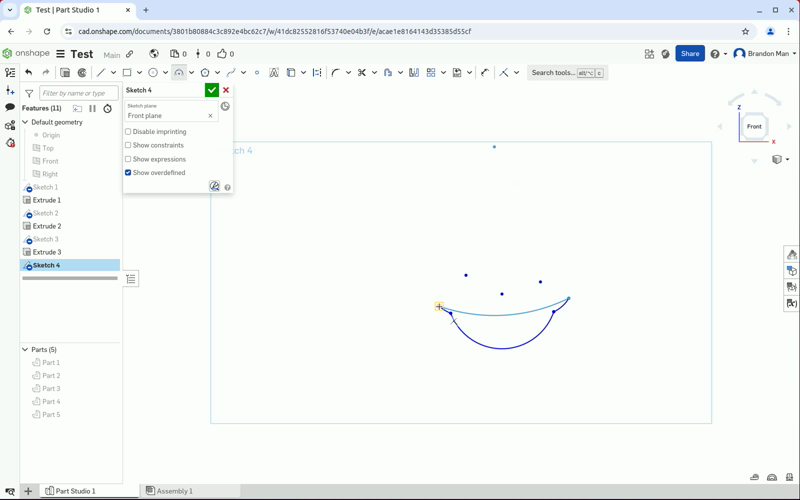
click(439, 306)
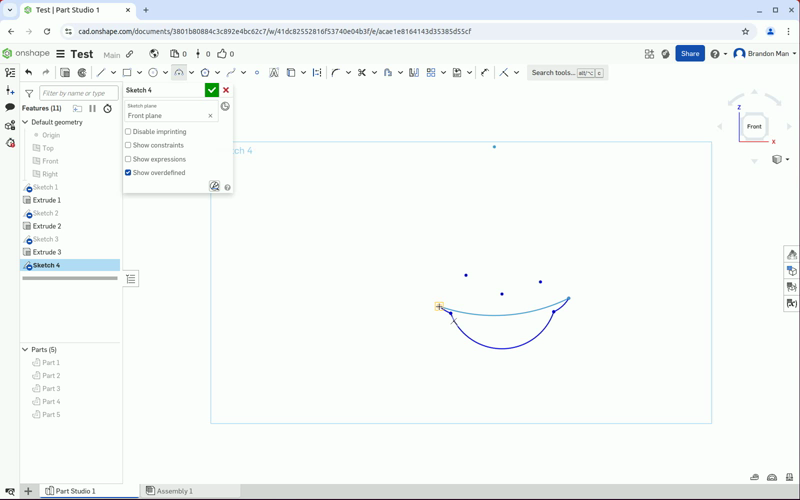
key_down(shift)
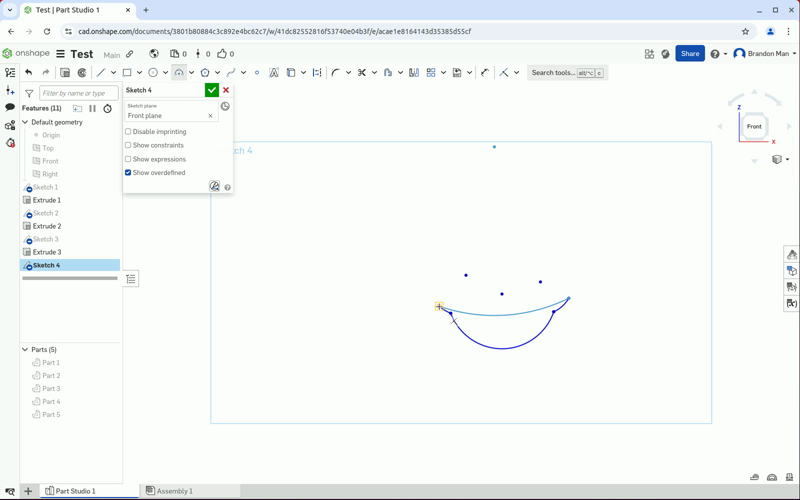
mouse_move(507, 355)
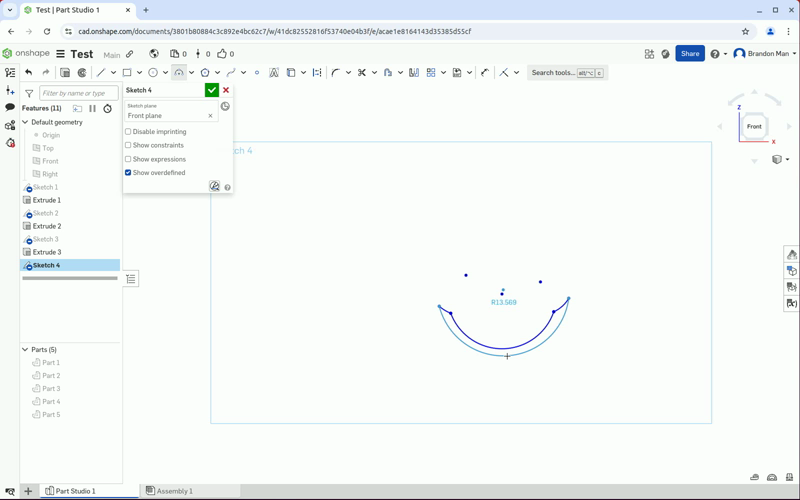
click(507, 355)
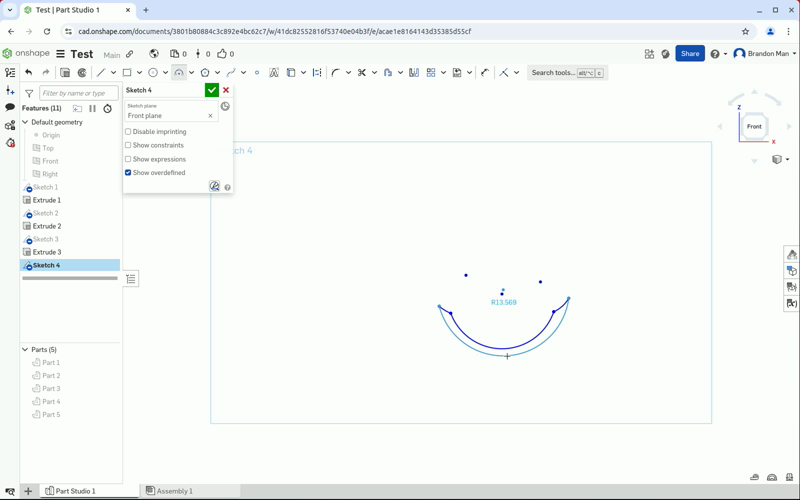
key_up(shift)
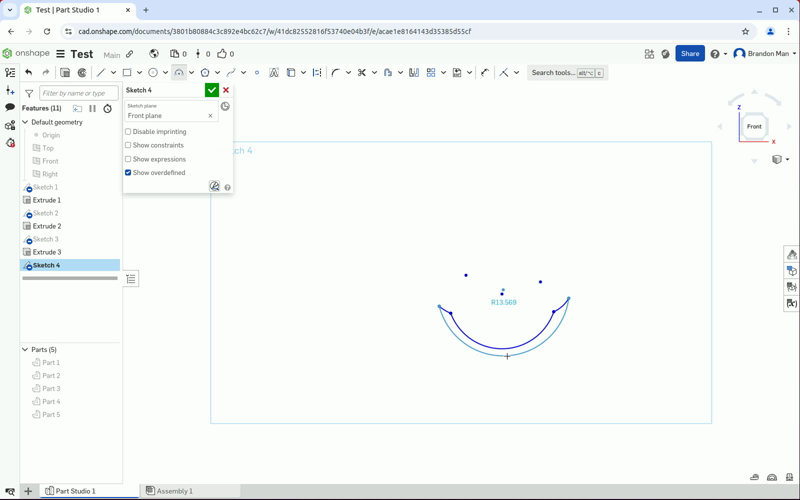
key(esc)
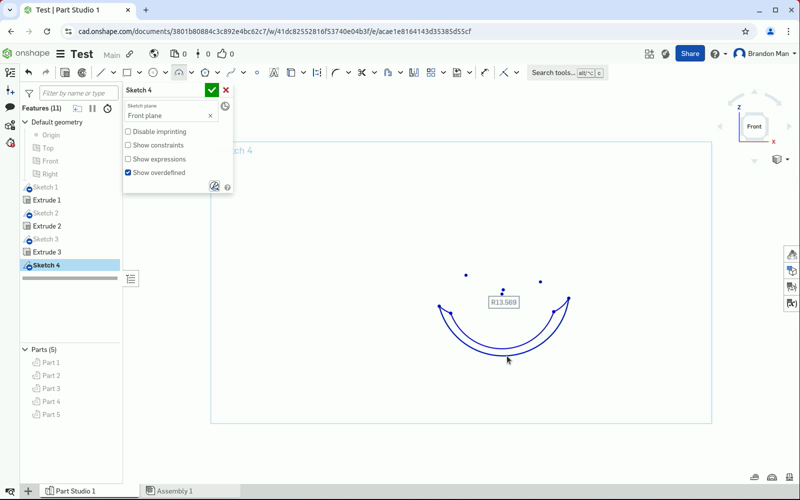
mouse_move(476, 344)
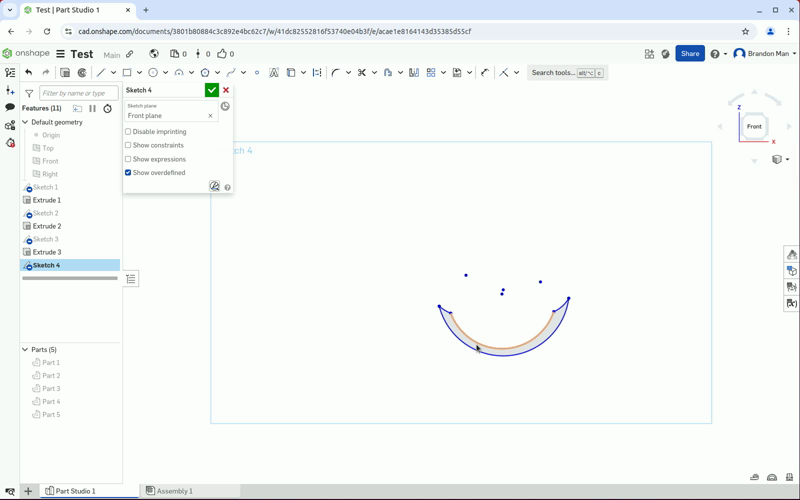
scroll(6)
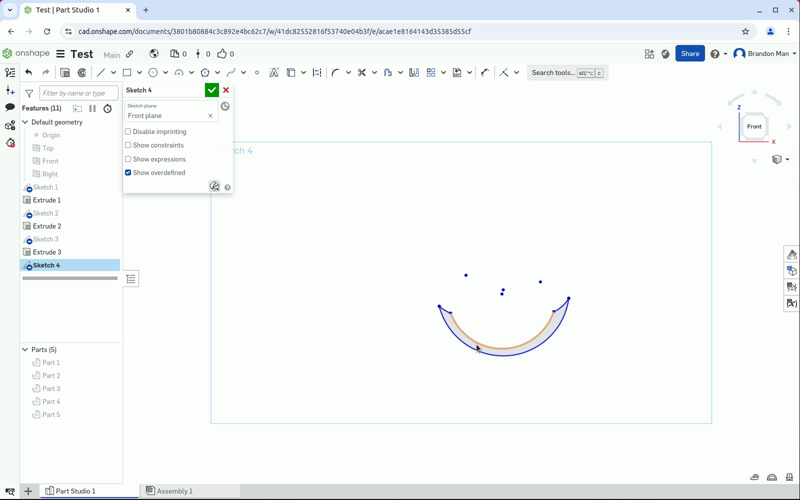
scroll(6)
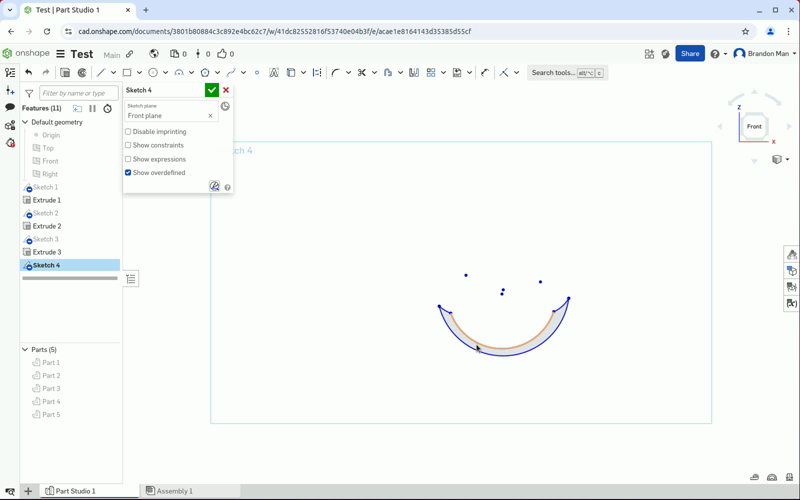
scroll(6)
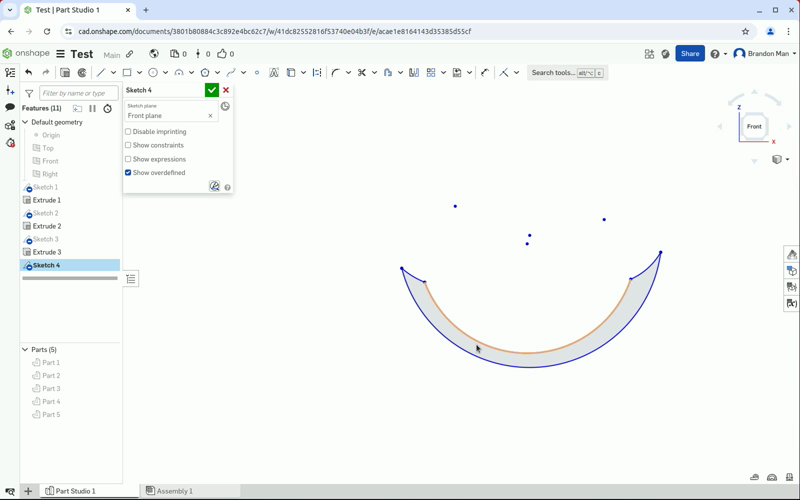
scroll(6)
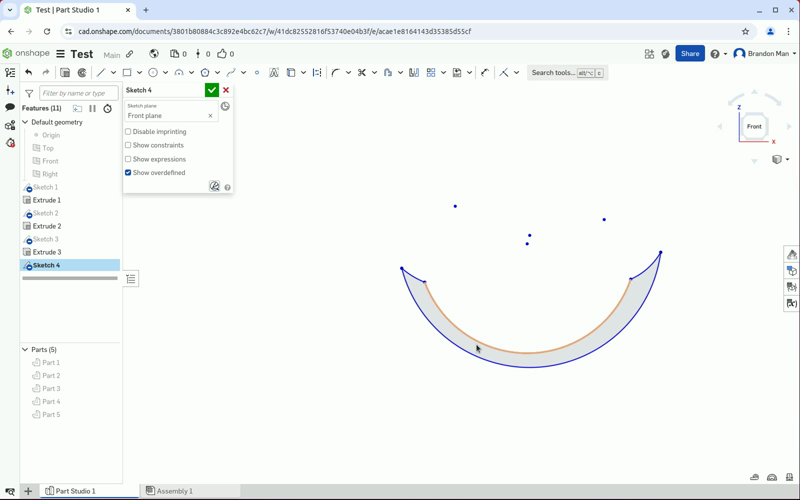
scroll(6)
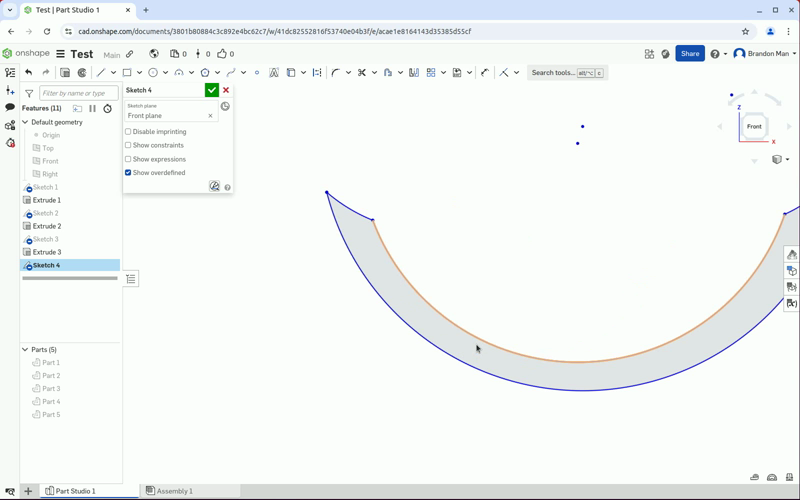
scroll(6)
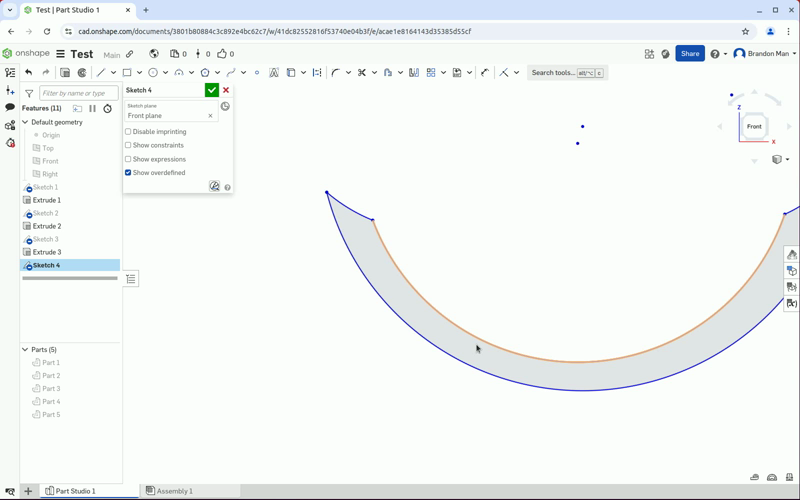
scroll(6)
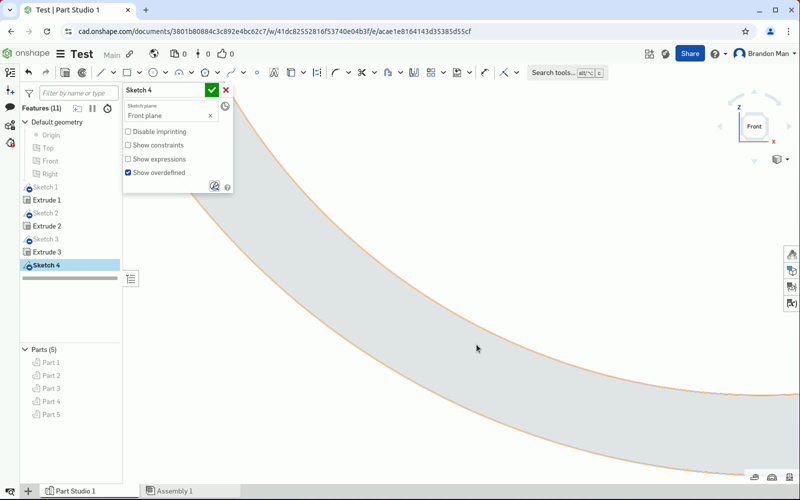
click(476, 344)
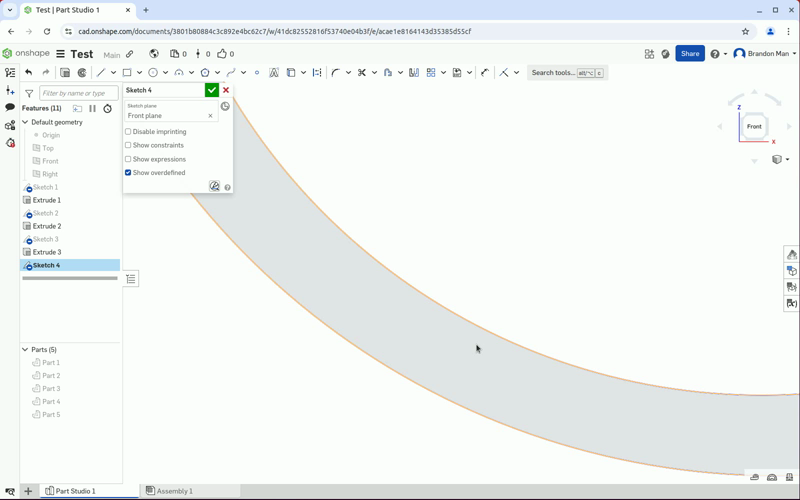
scroll(-6)
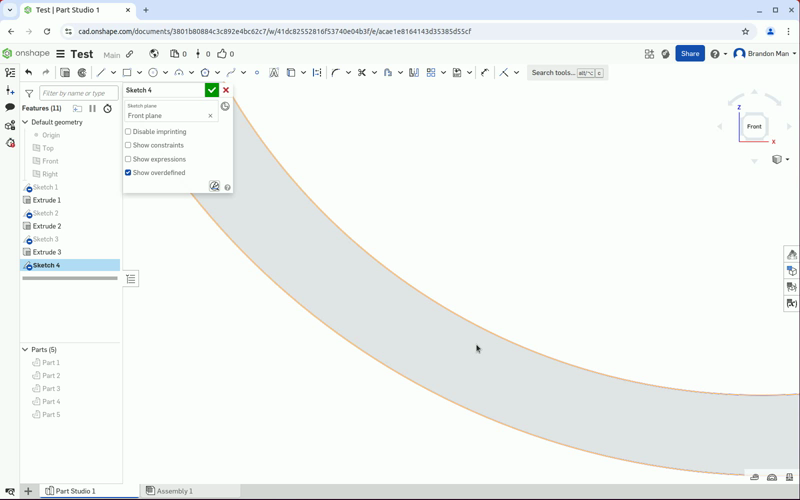
scroll(-6)
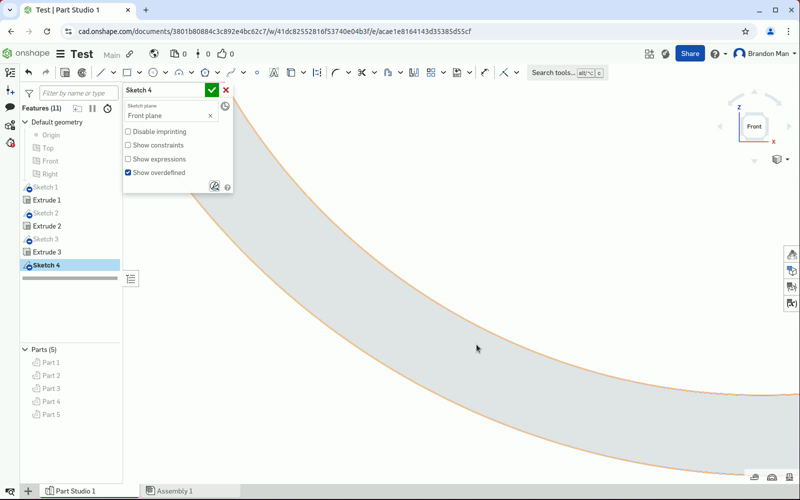
scroll(-6)
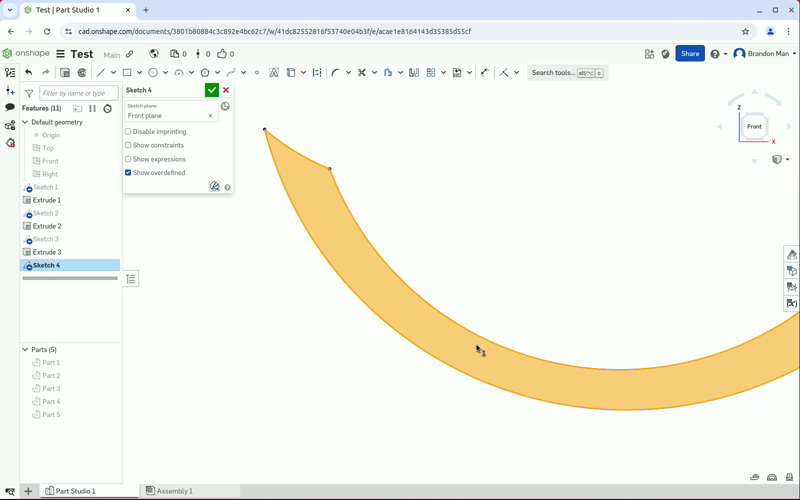
scroll(-6)
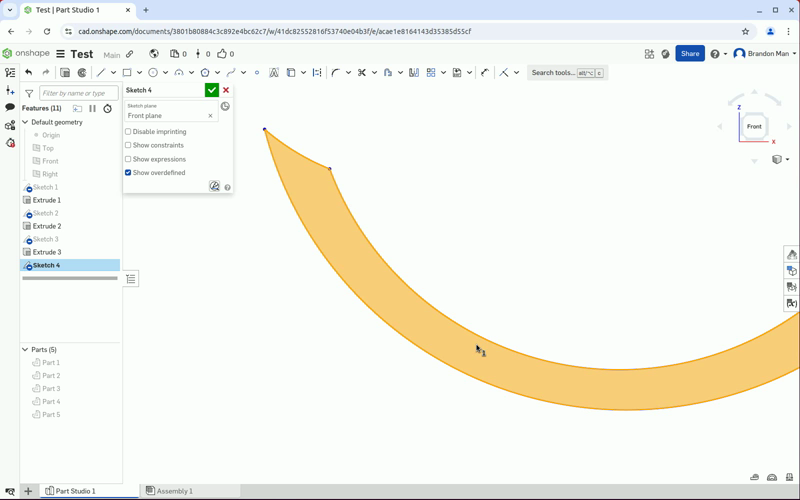
scroll(-6)
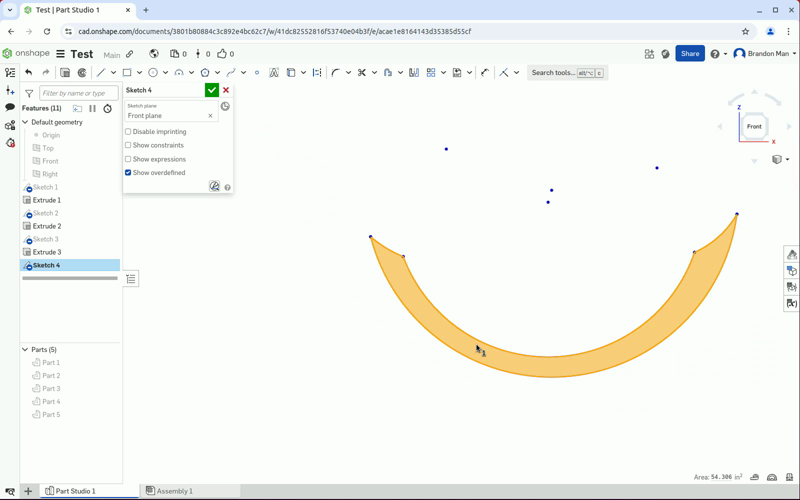
scroll(-6)
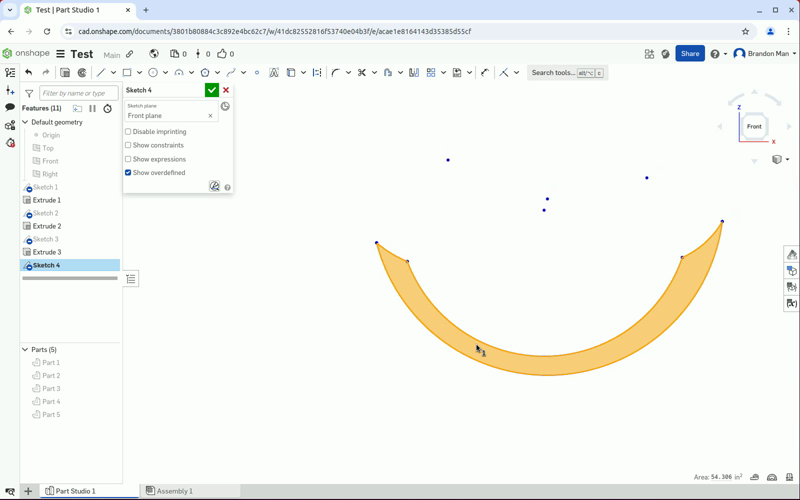
scroll(-6)
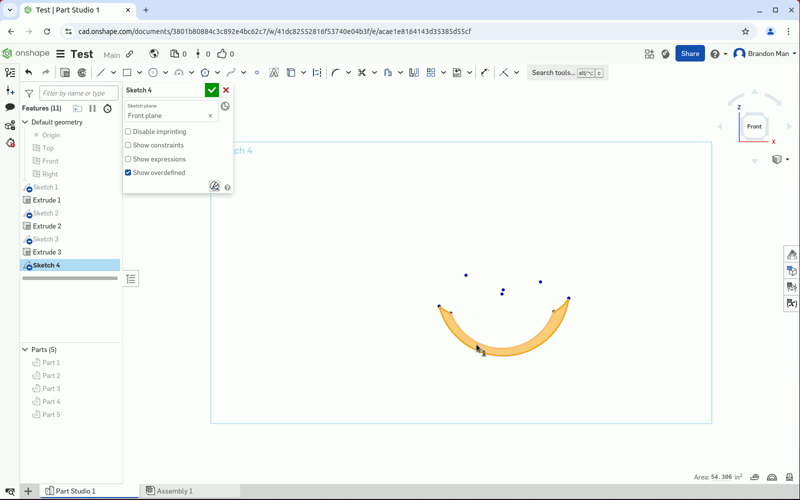
mouse_move(73, 352)
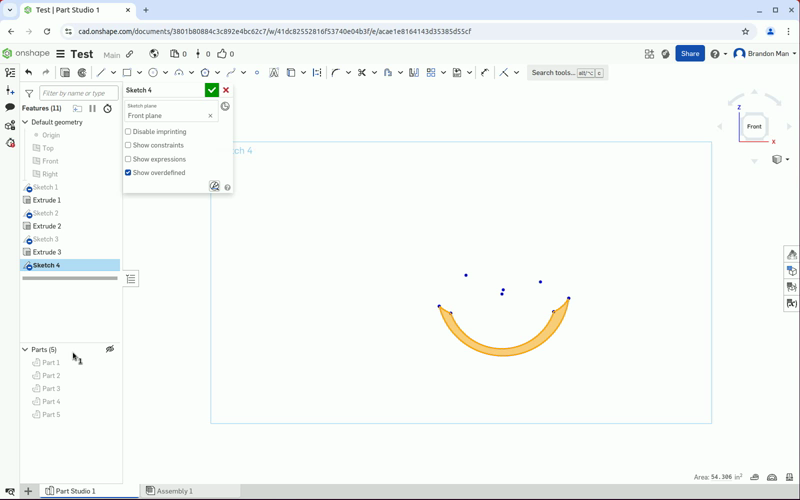
key(shift+y)
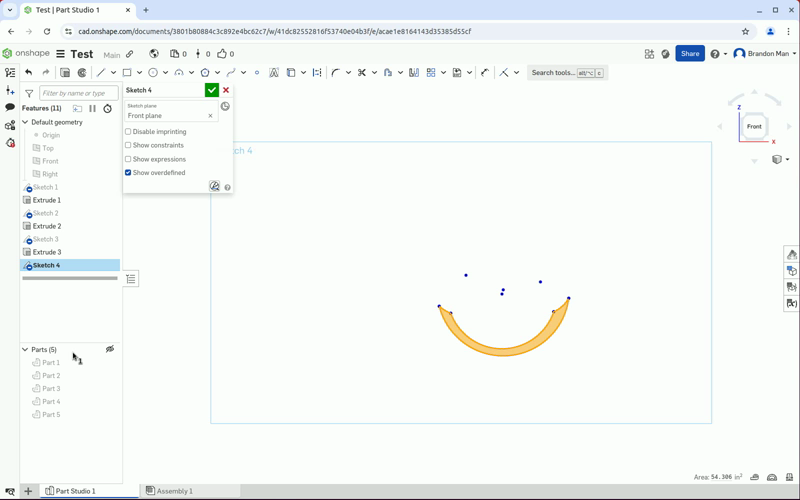
key(shift+e)
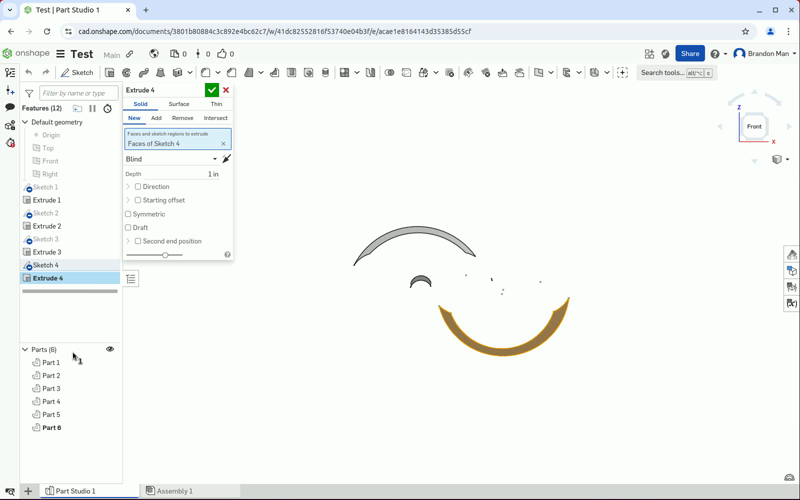
mouse_move(143, 106)
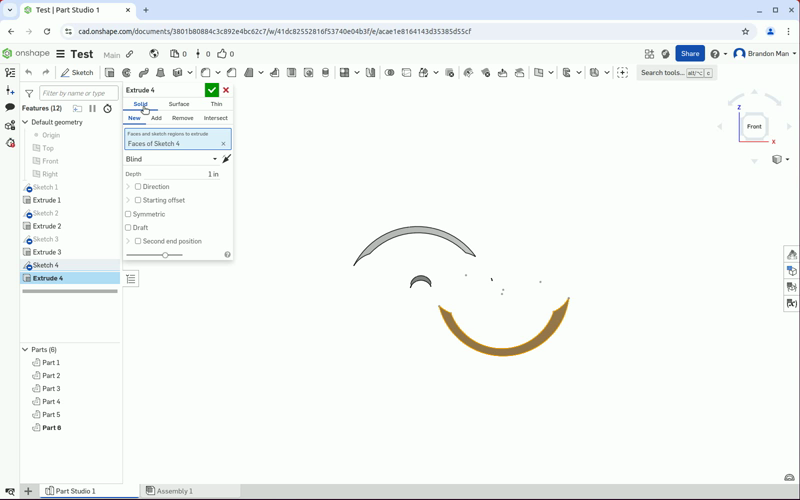
click(143, 106)
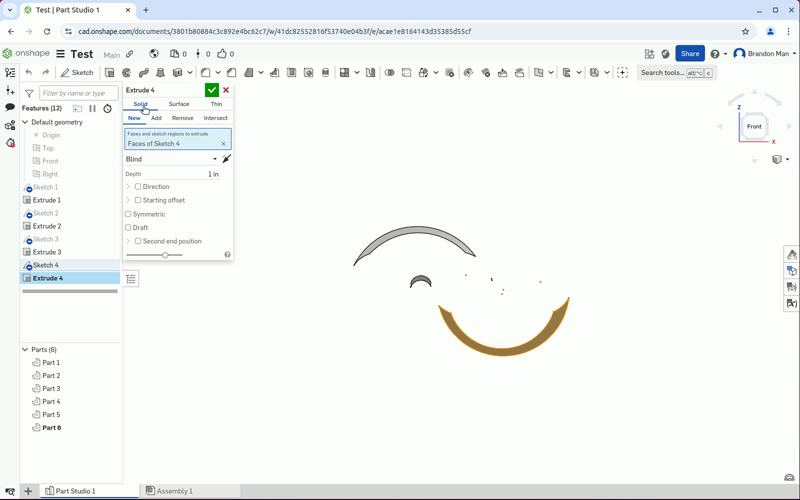
mouse_move(137, 120)
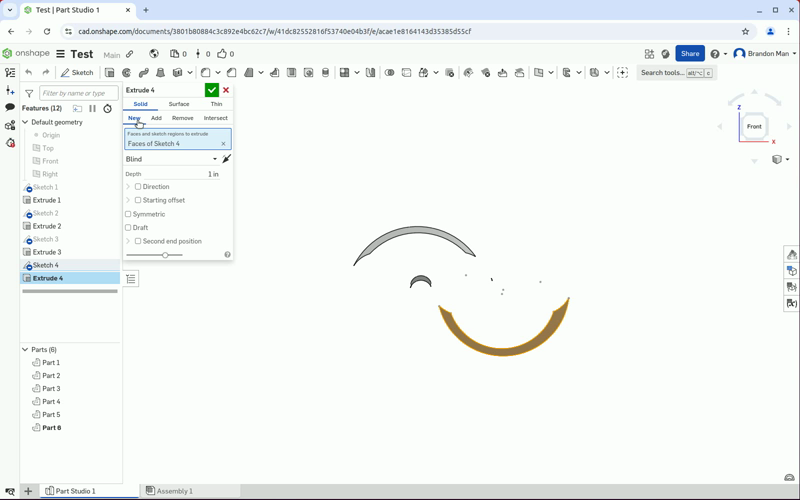
click(137, 120)
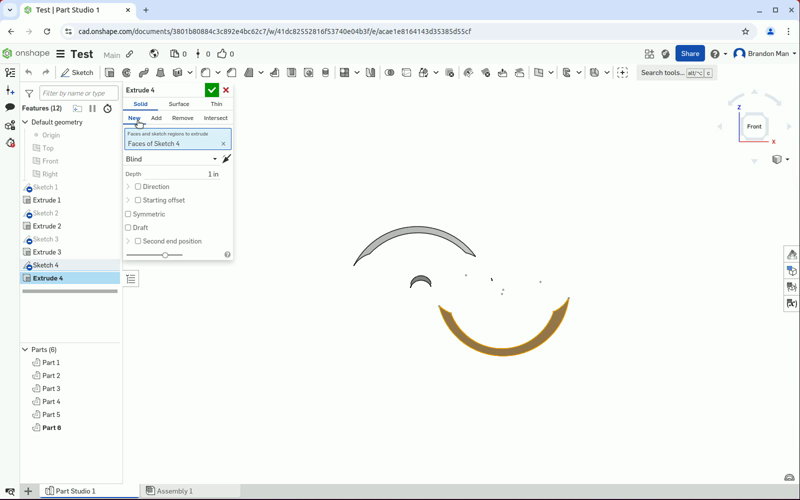
key(tab, 4)
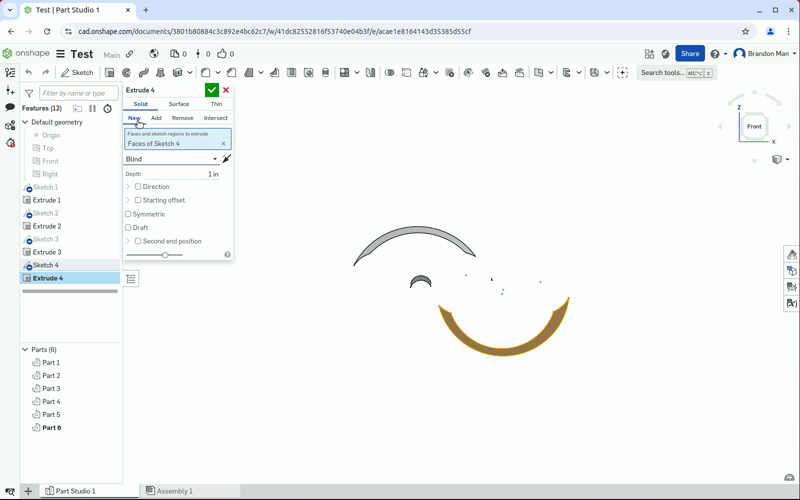
text(2.889)
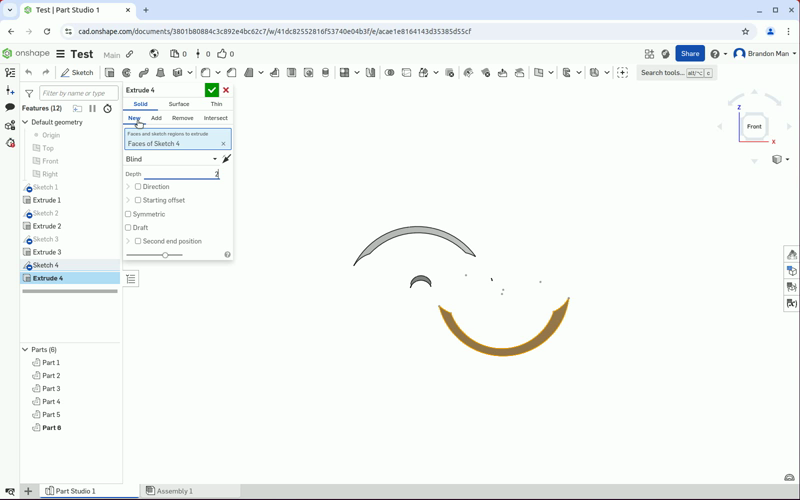
key(enter)
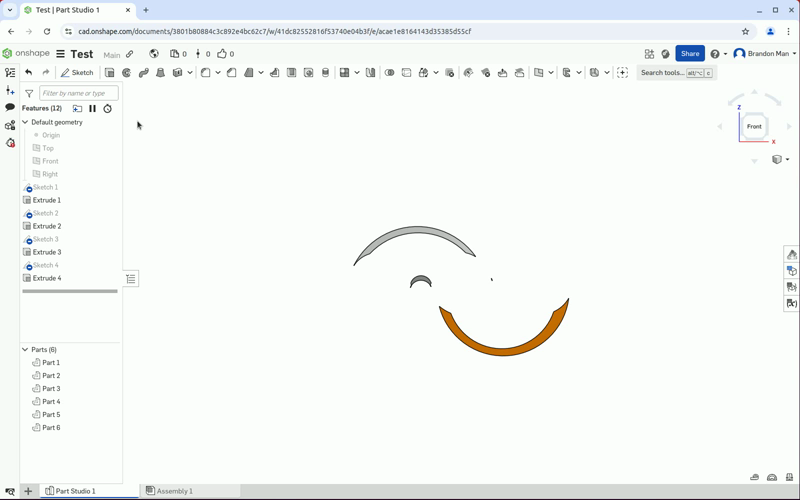
key(shift+h)
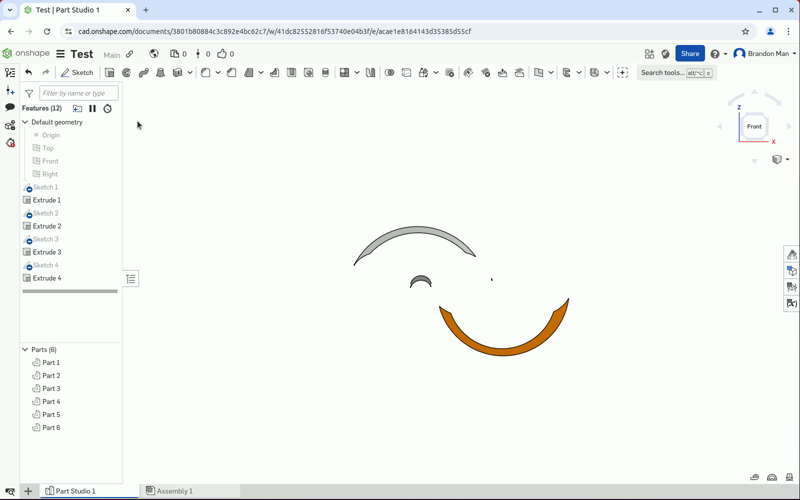
key(shift+h)
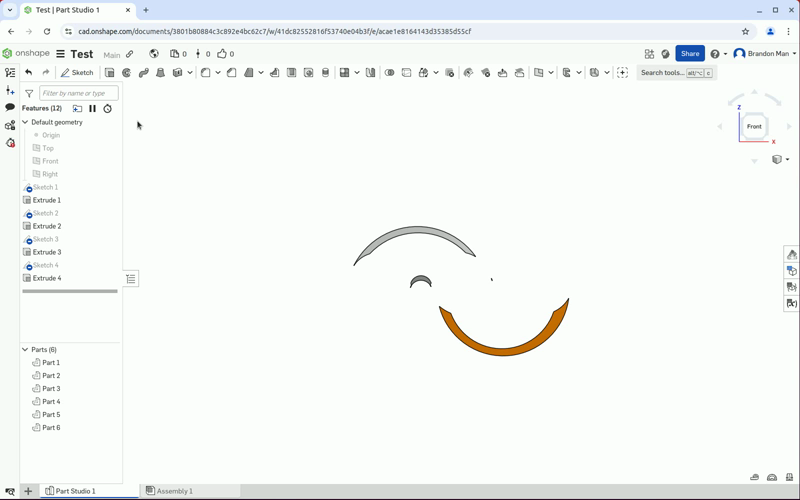
mouse_move(73, 189)
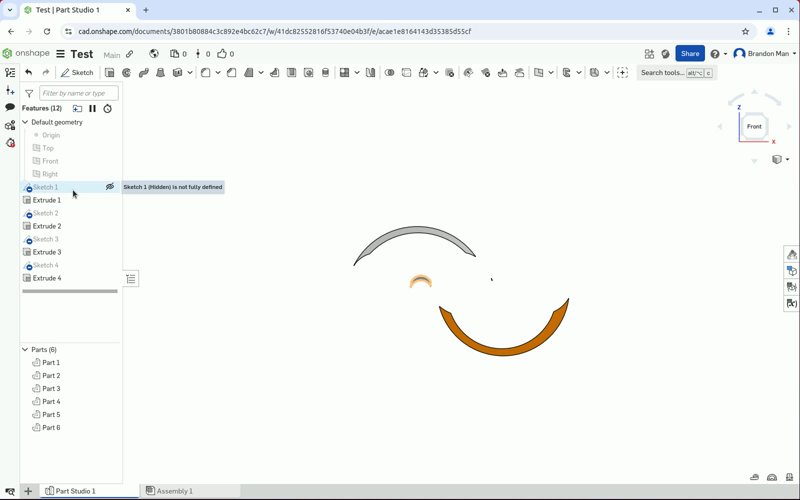
click(73, 189)
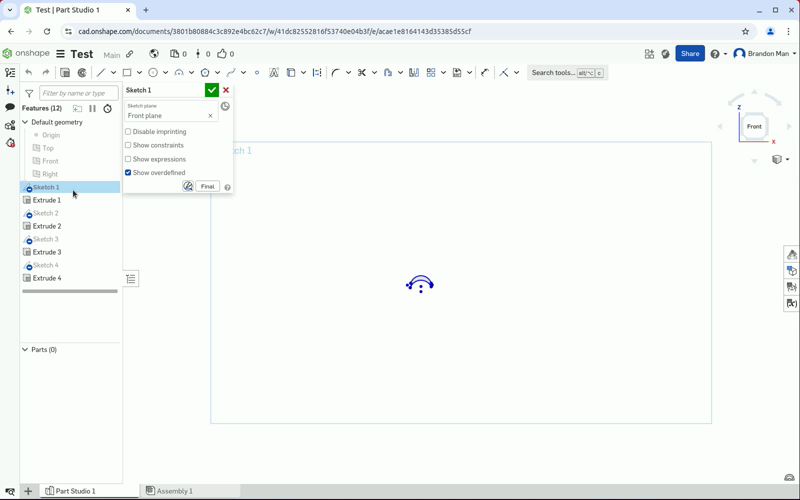
mouse_move(229, 92)
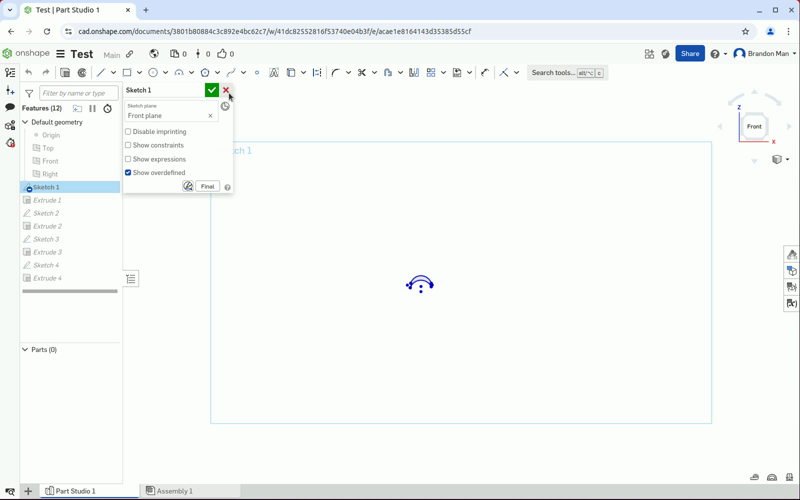
click(229, 92)
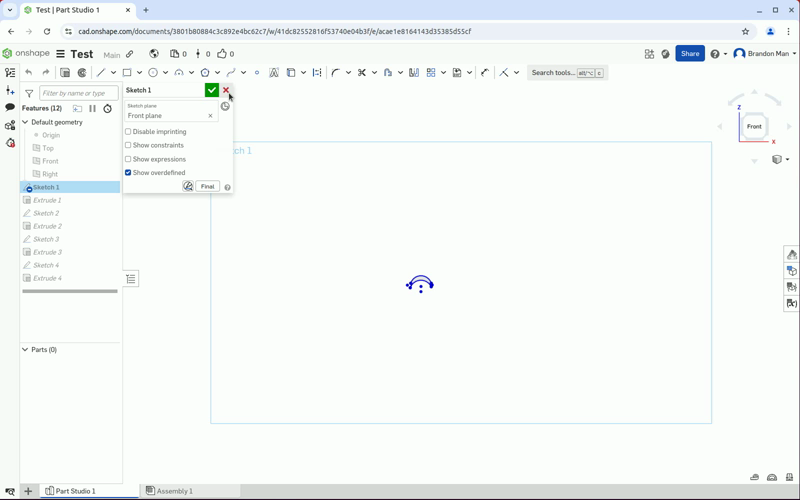
key(shift+s)
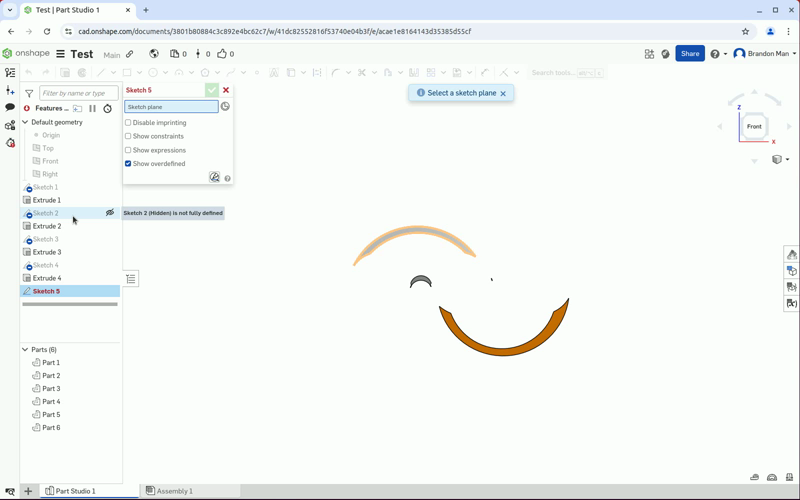
scroll(3)
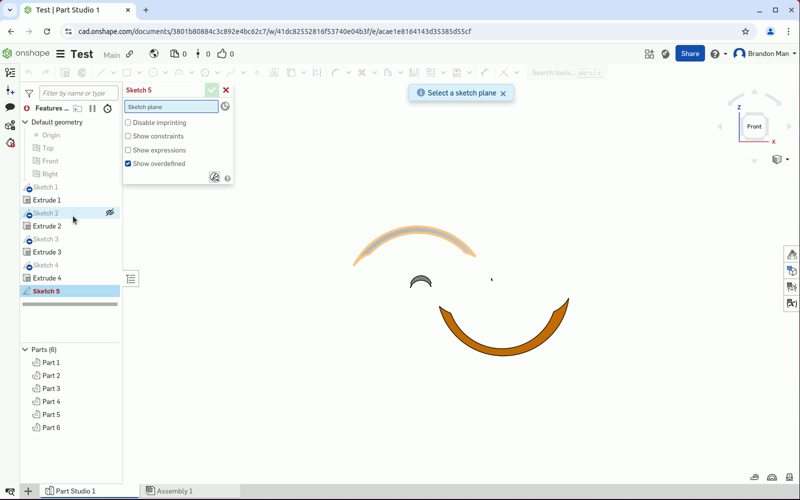
mouse_move(73, 163)
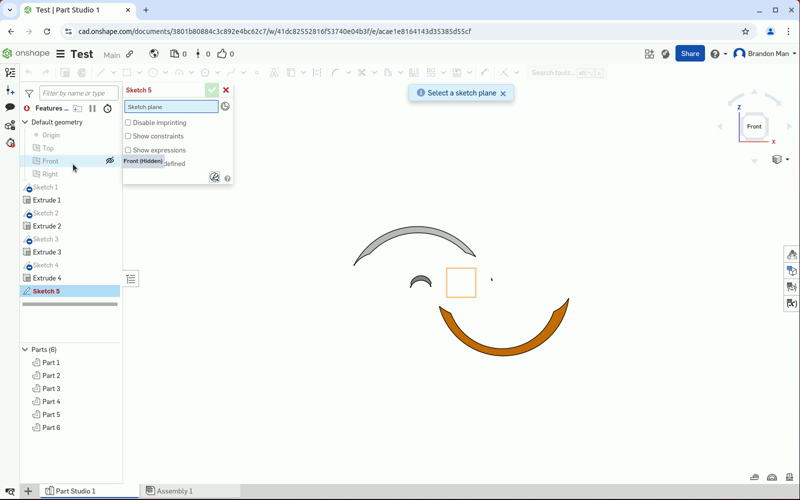
click(73, 163)
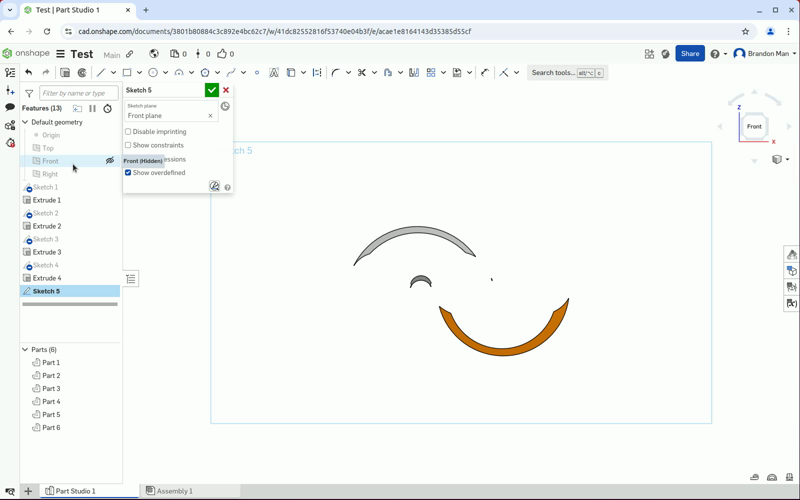
mouse_move(73, 352)
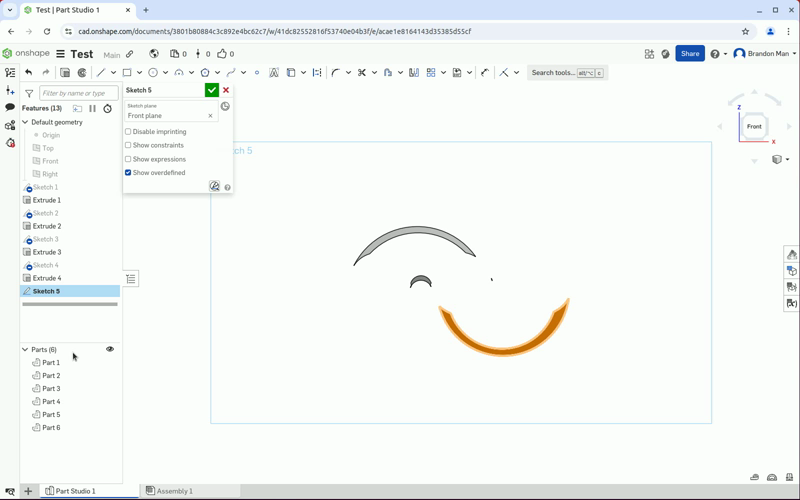
key(y)
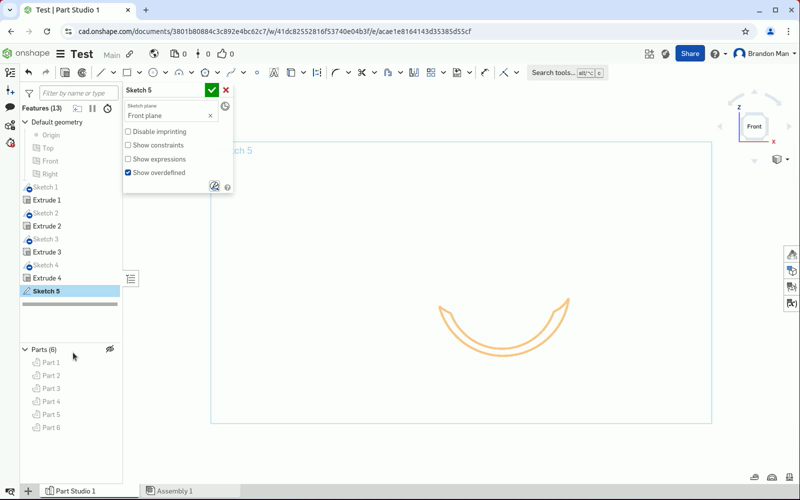
key(c)
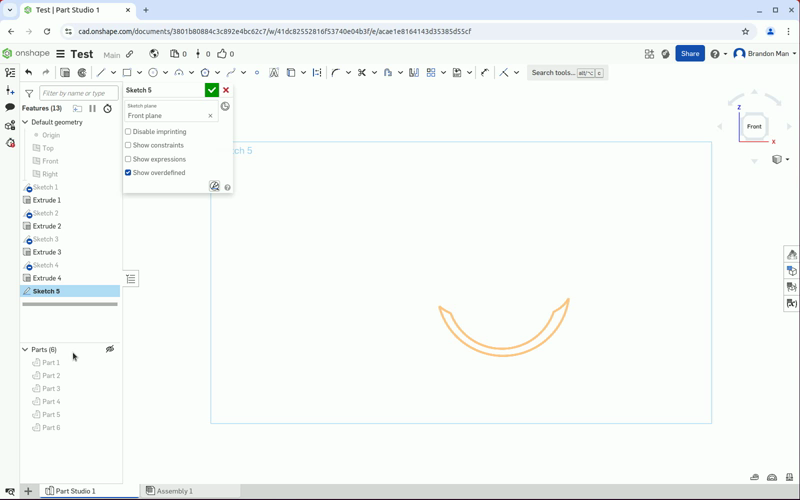
key_down(shift)
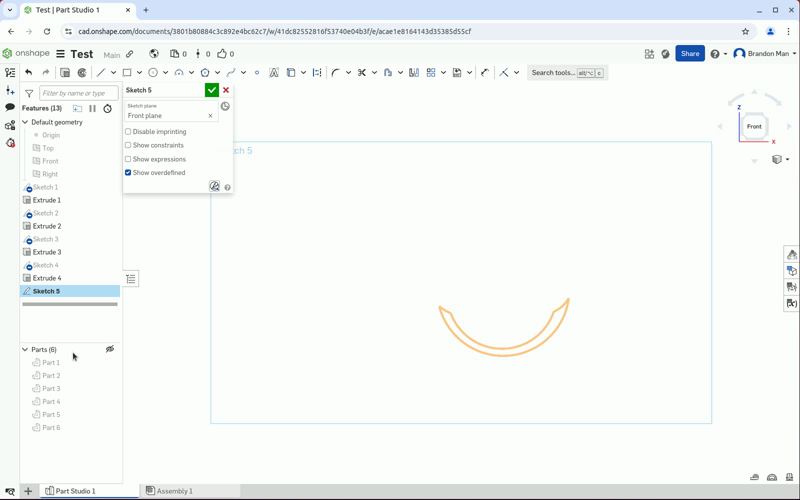
mouse_move(542, 282)
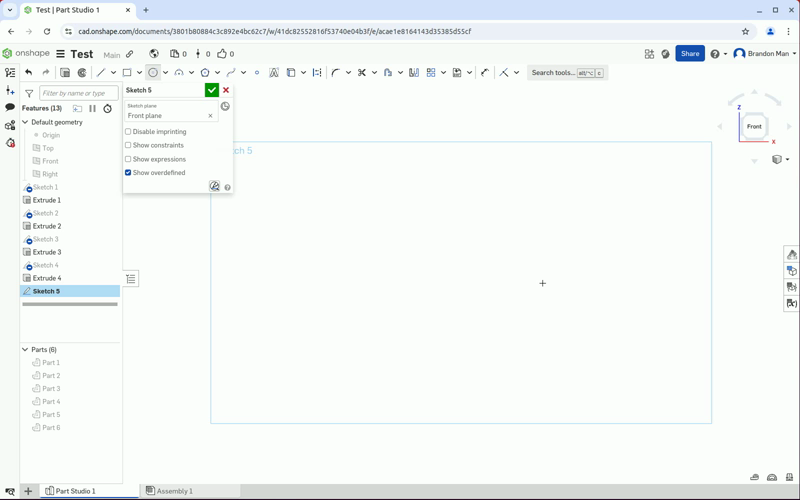
click(542, 282)
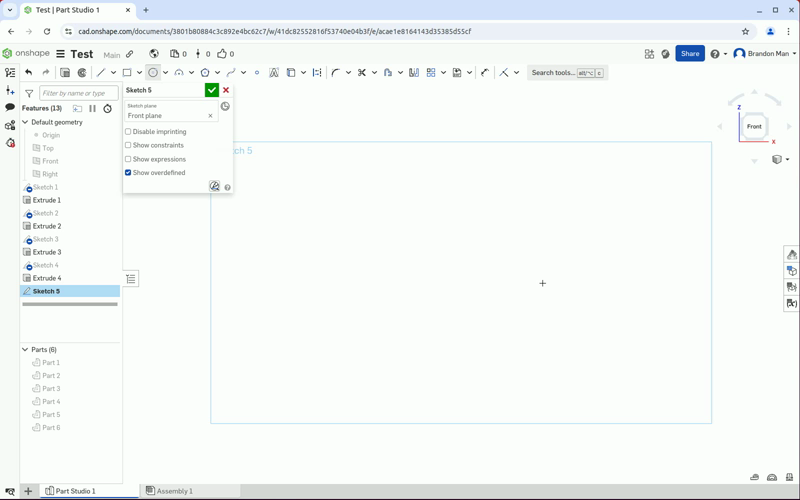
key_up(shift)
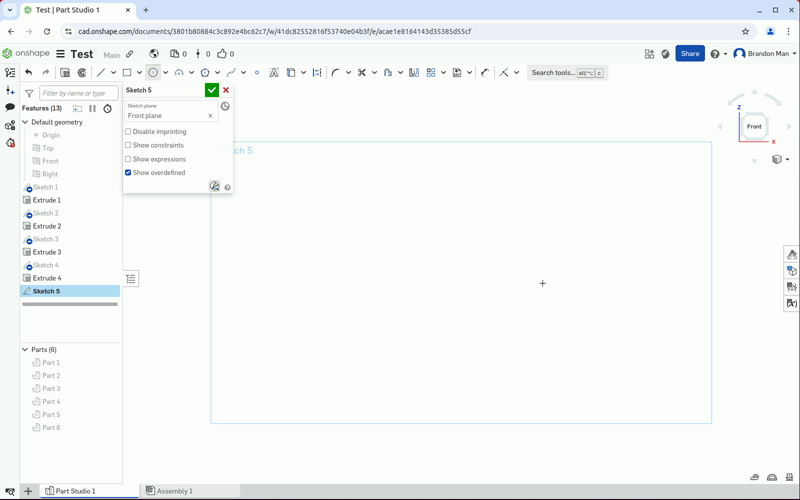
mouse_move(574, 282)
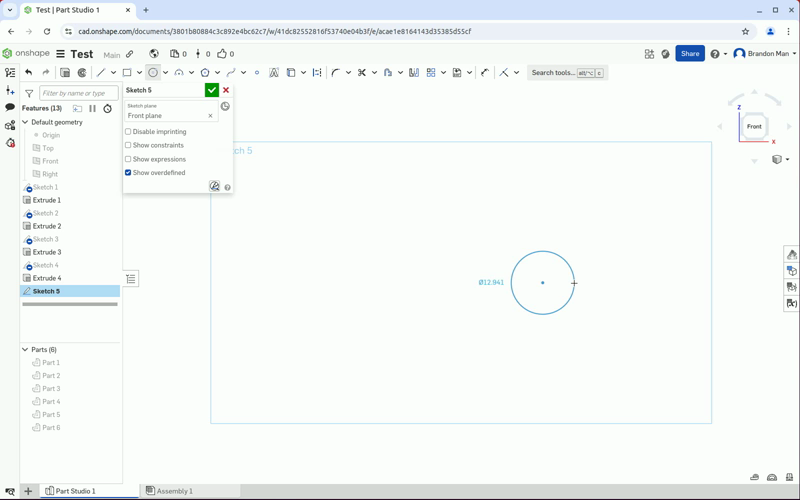
click(574, 282)
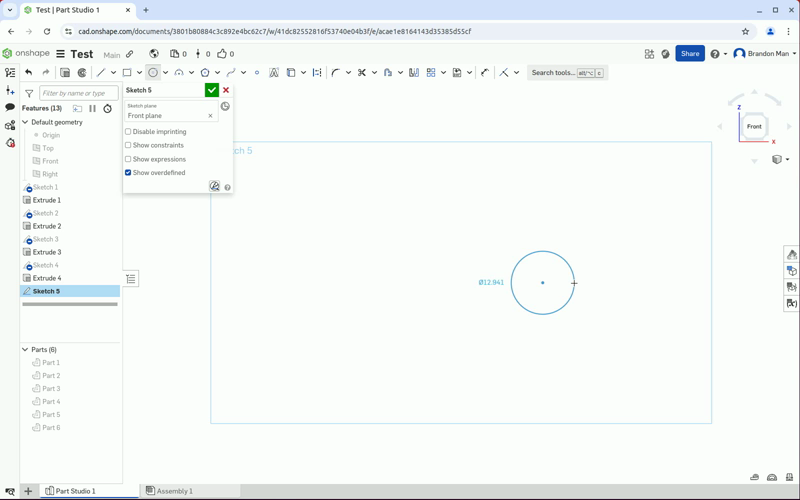
key(esc)
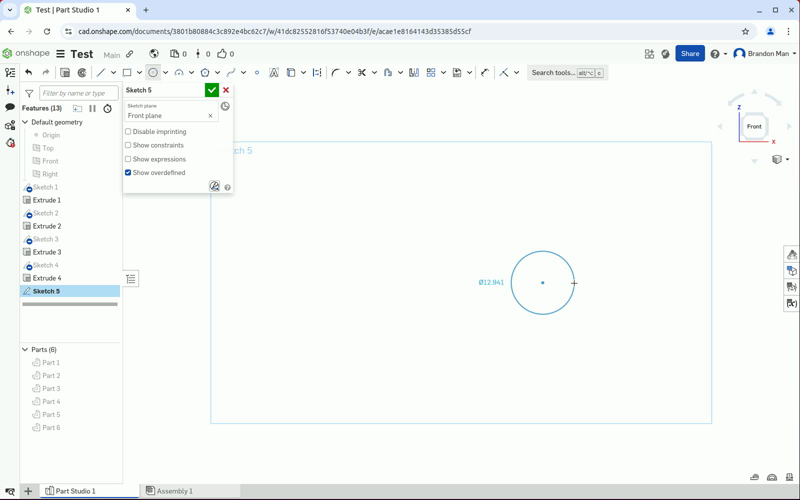
key(c)
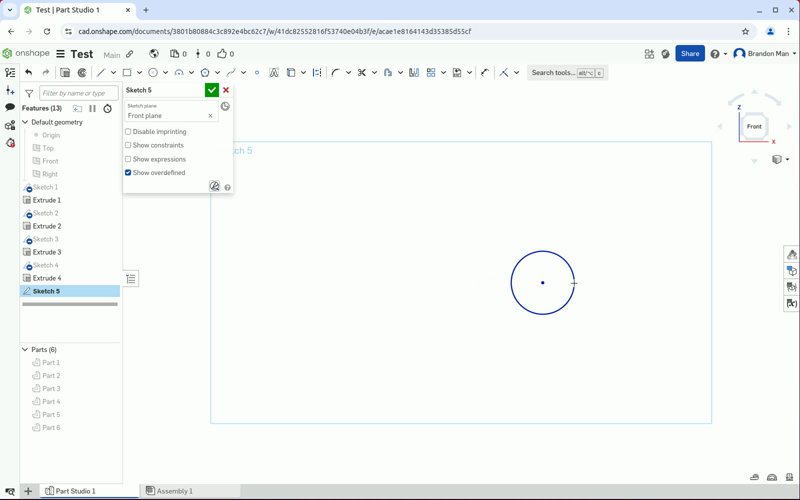
key_down(shift)
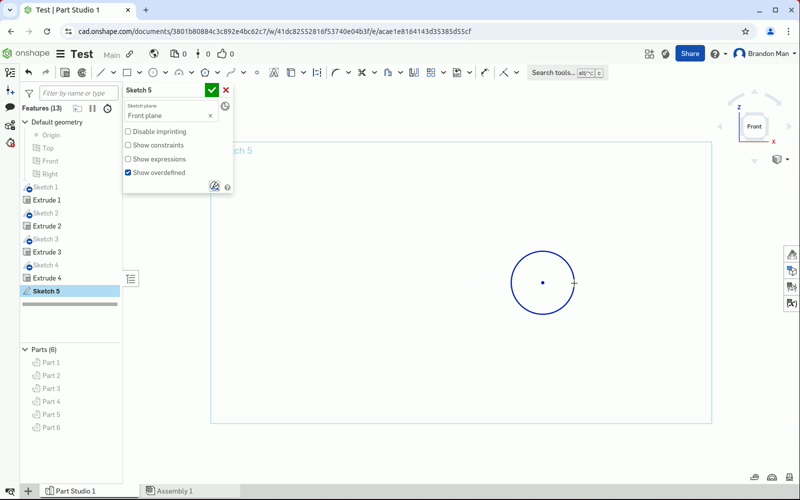
mouse_move(542, 282)
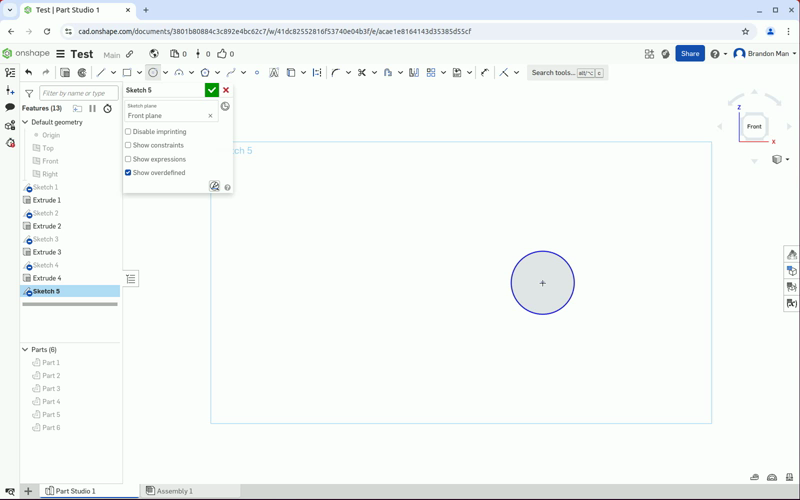
click(542, 282)
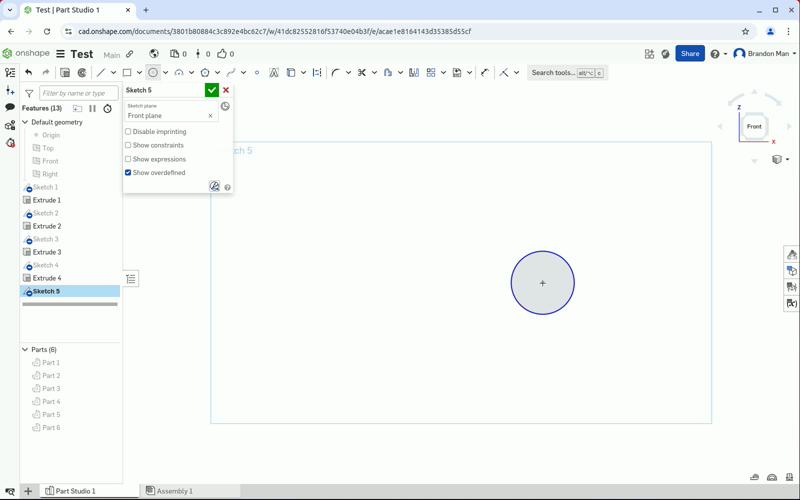
key_up(shift)
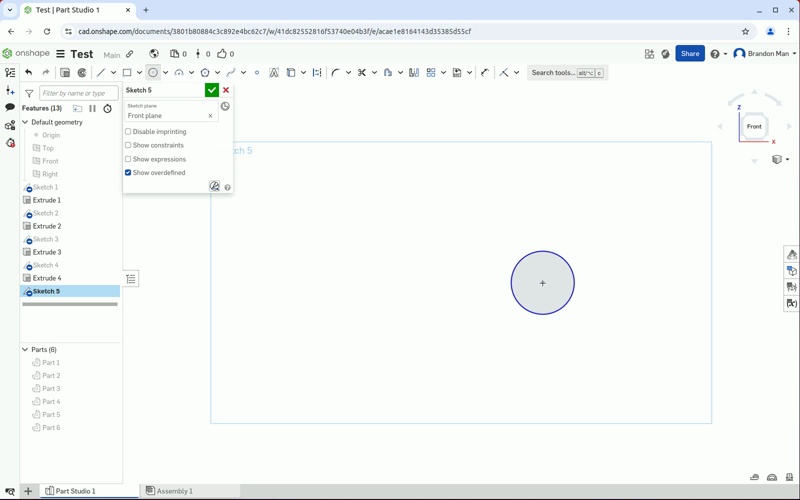
mouse_move(567, 282)
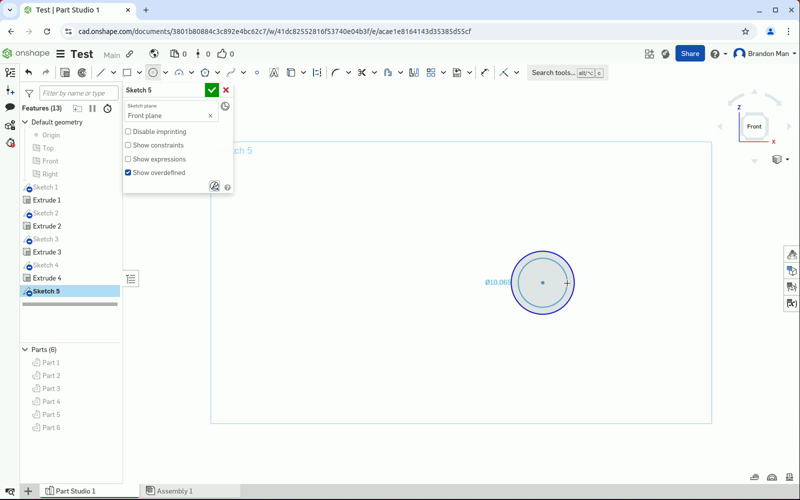
click(567, 282)
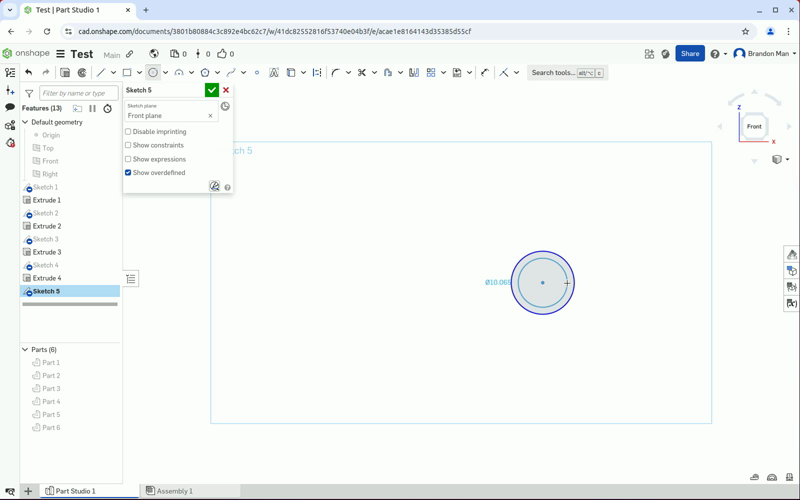
key(esc)
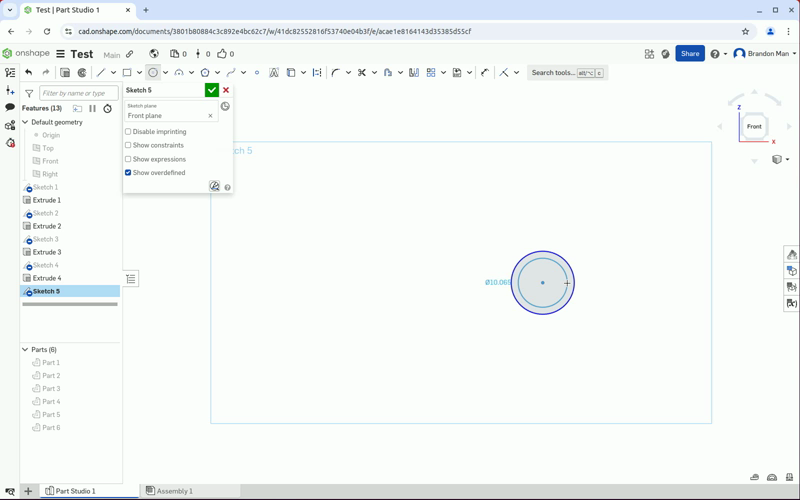
mouse_move(519, 268)
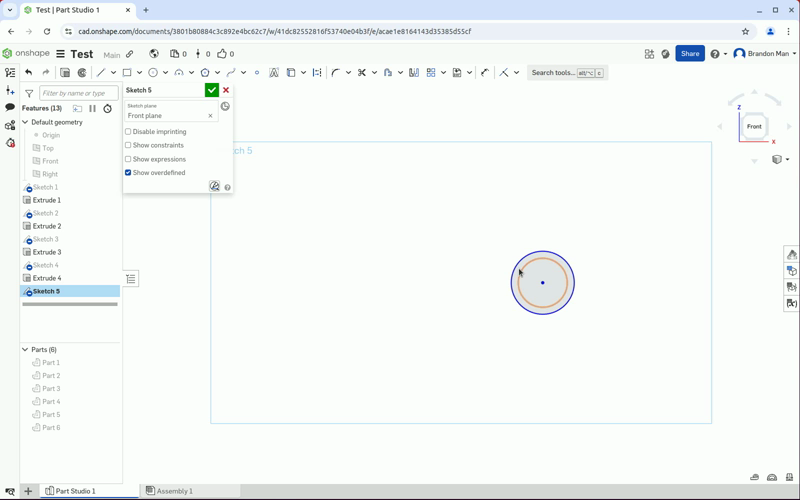
scroll(6)
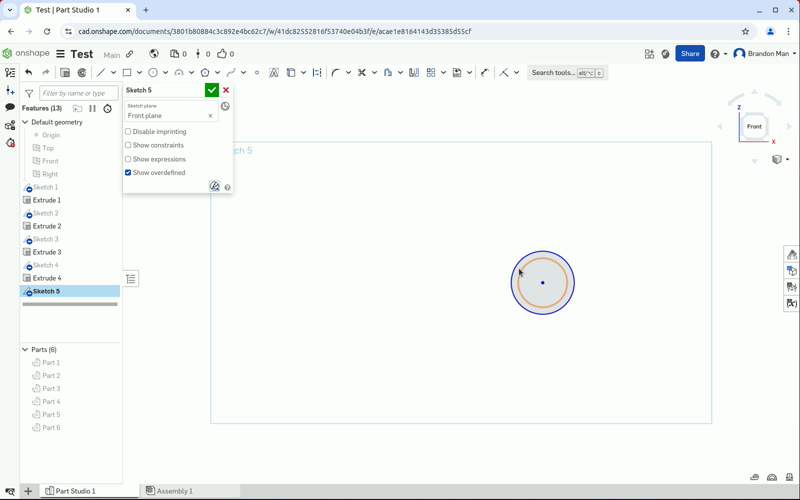
scroll(6)
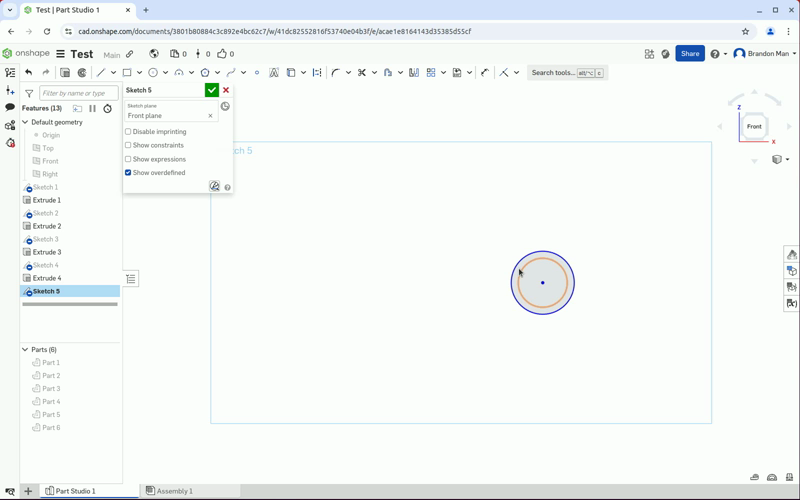
scroll(6)
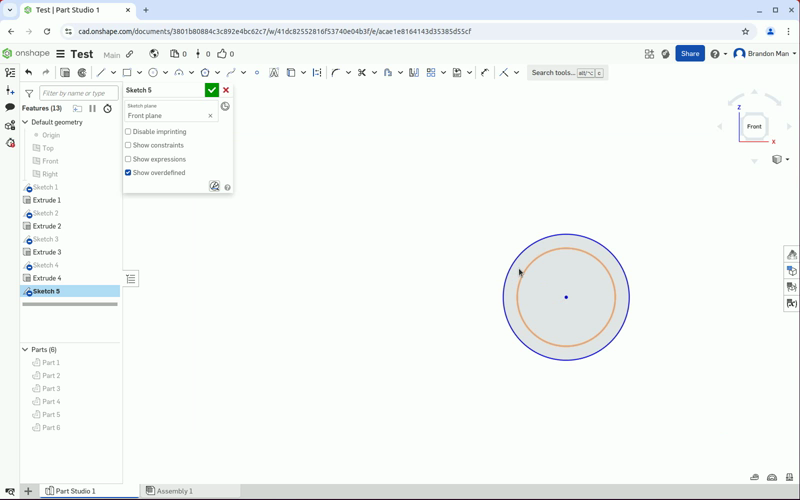
scroll(6)
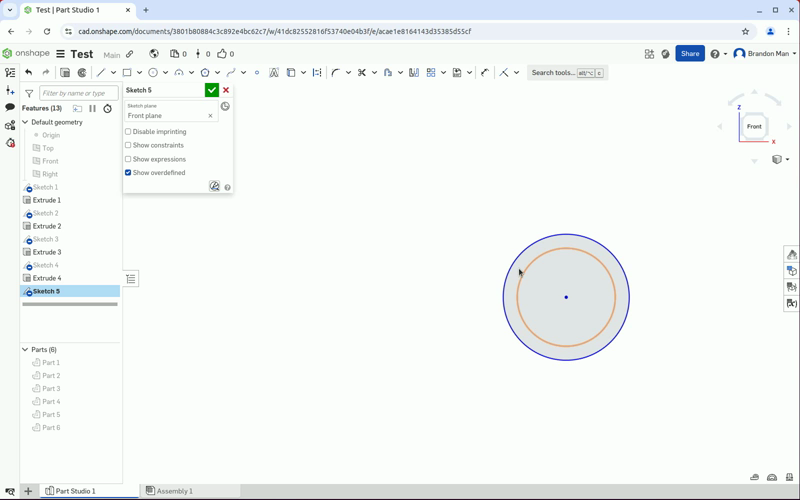
scroll(6)
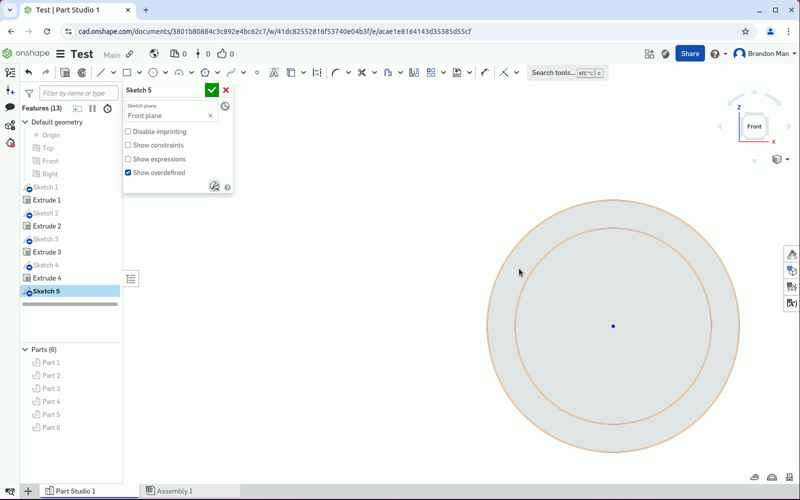
scroll(6)
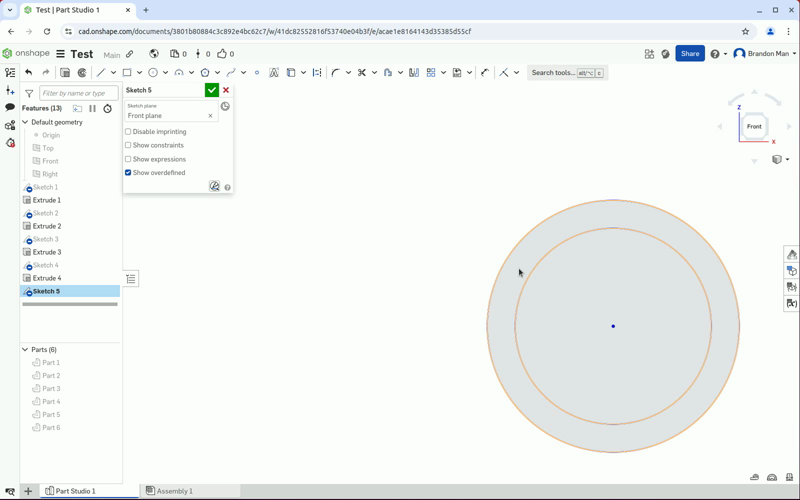
scroll(6)
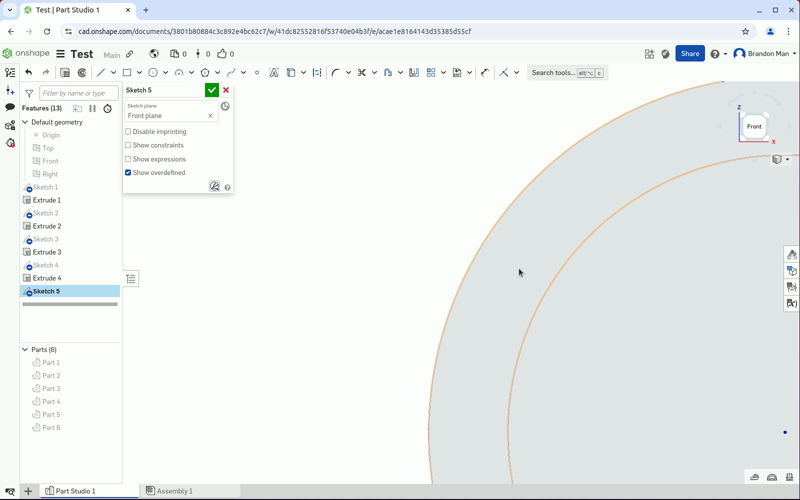
click(519, 268)
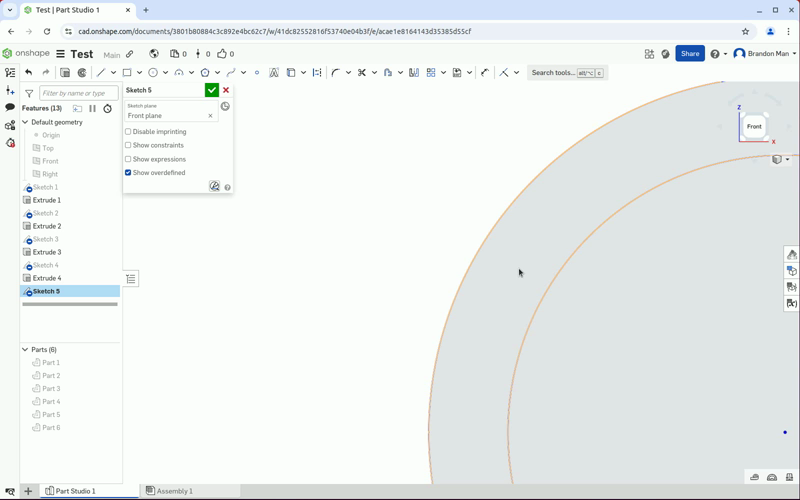
scroll(-6)
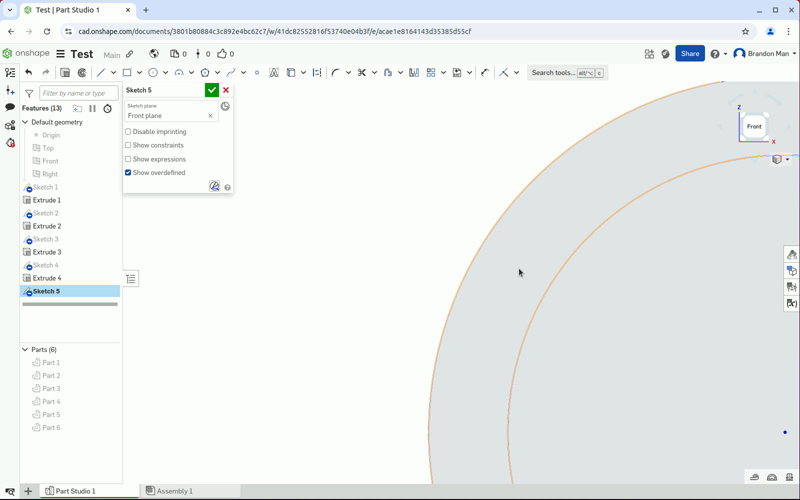
scroll(-6)
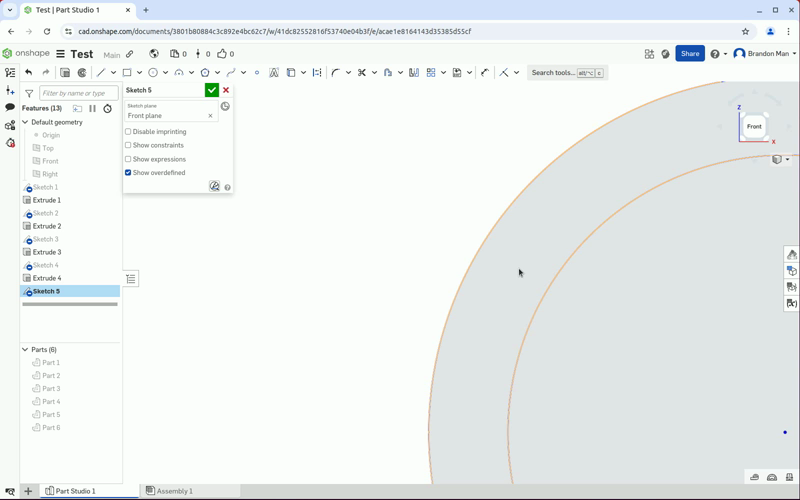
scroll(-6)
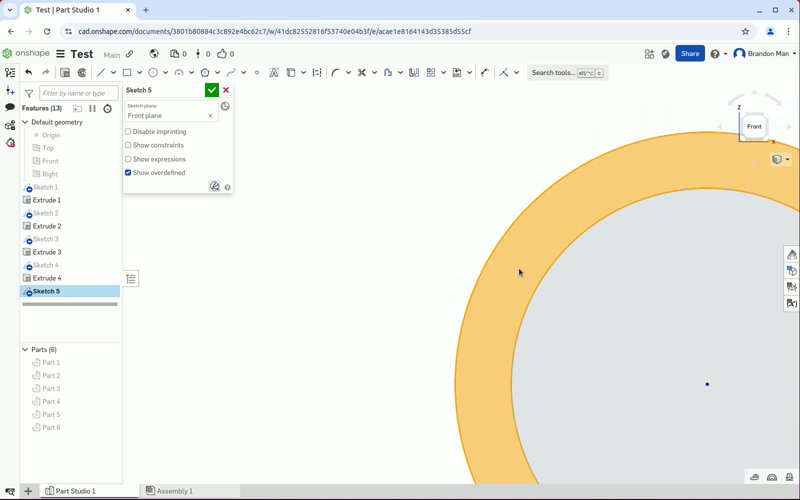
scroll(-6)
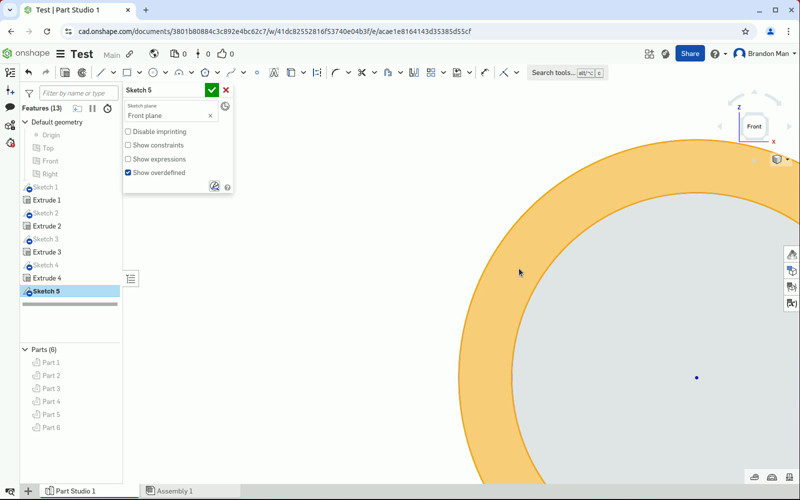
scroll(-6)
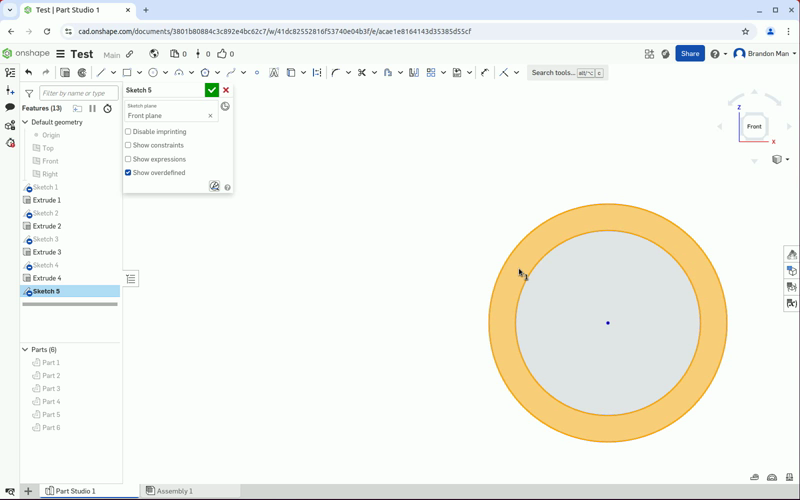
scroll(-6)
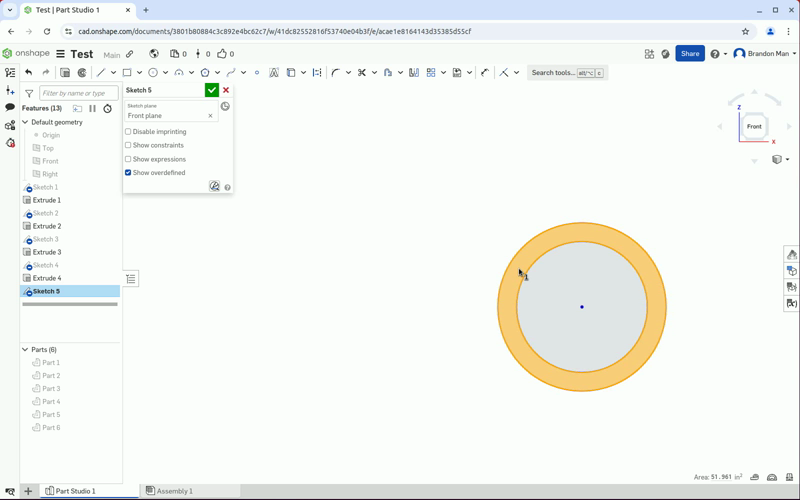
scroll(-6)
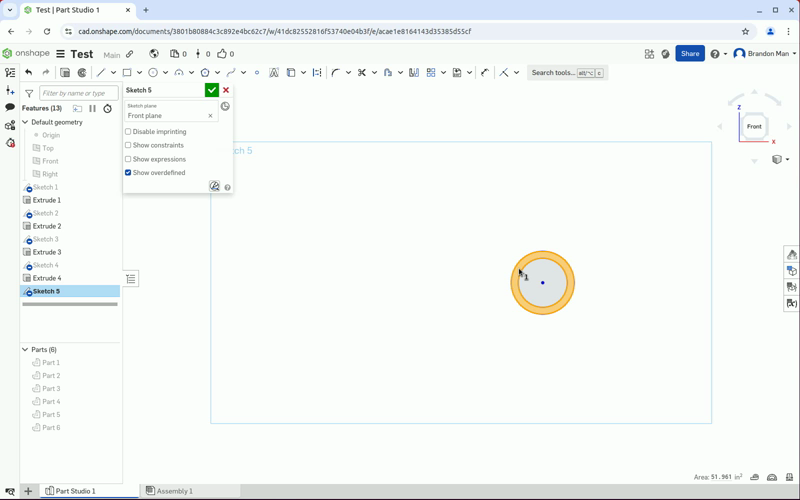
mouse_move(73, 352)
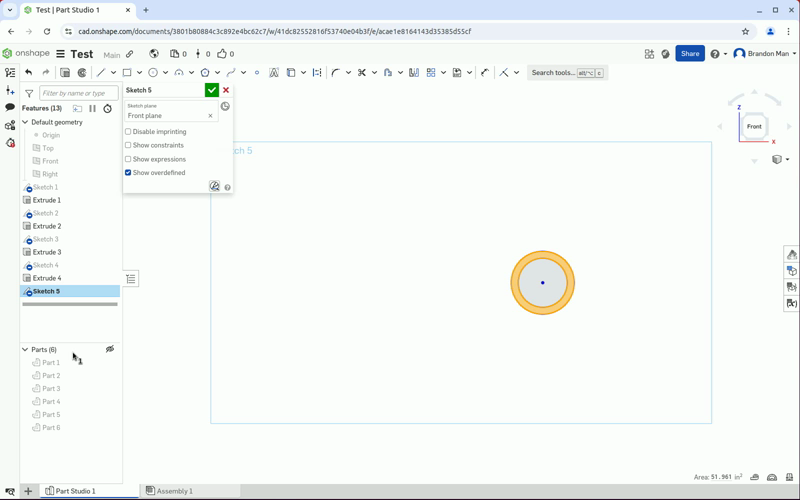
key(shift+y)
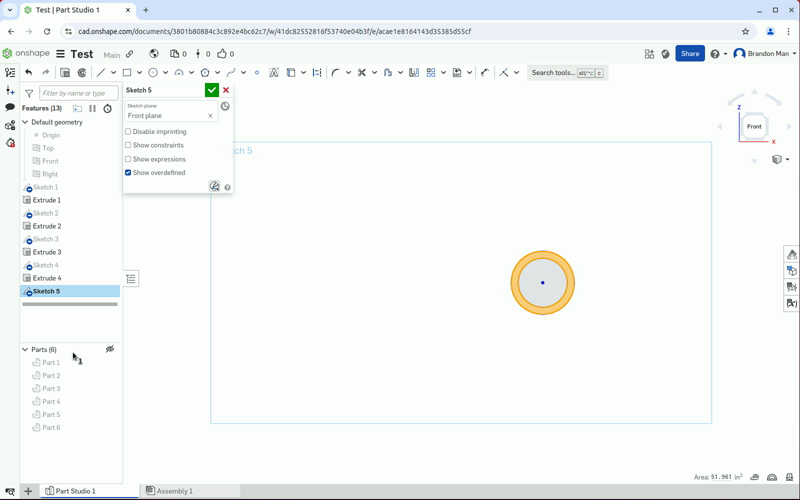
key(shift+e)
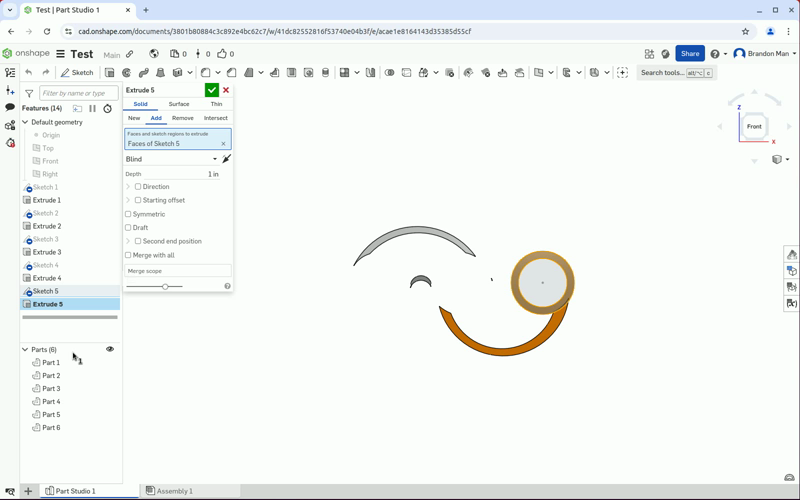
mouse_move(143, 106)
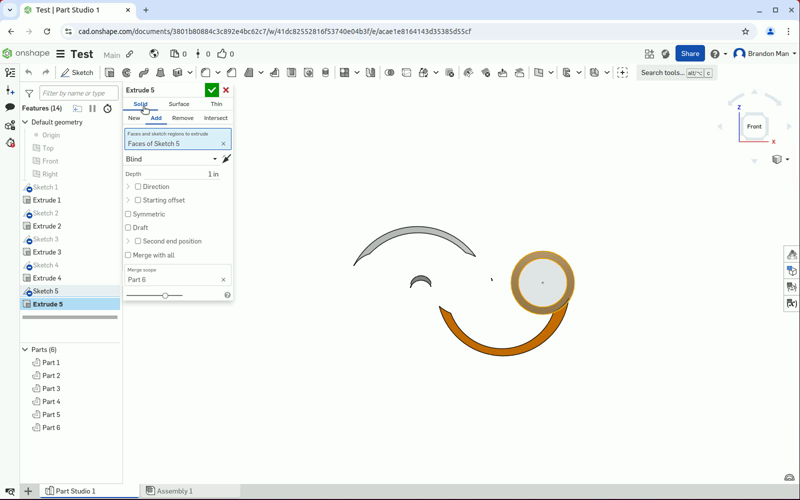
click(143, 106)
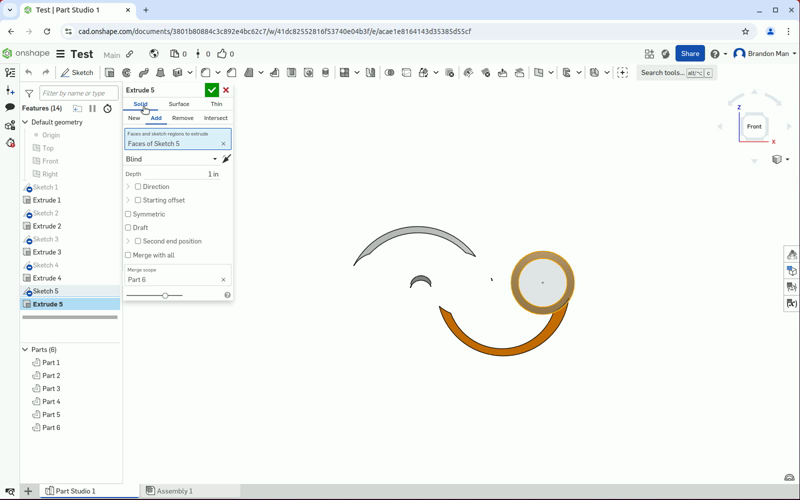
mouse_move(137, 120)
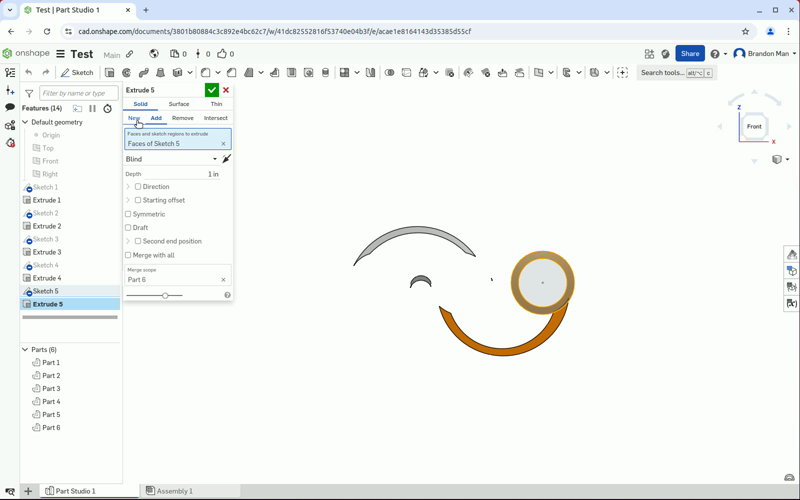
click(137, 120)
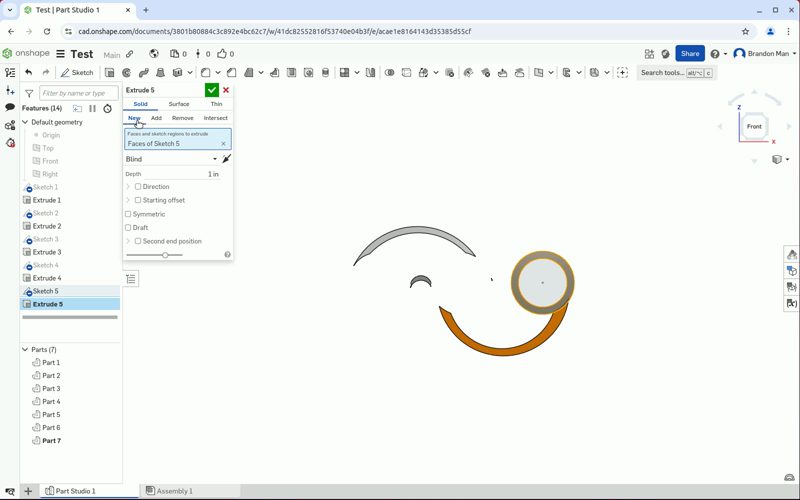
key(tab, 4)
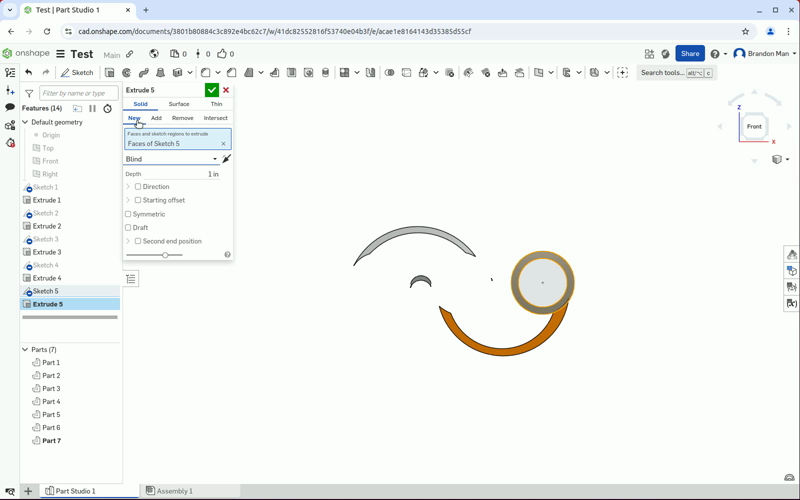
text(2.889)
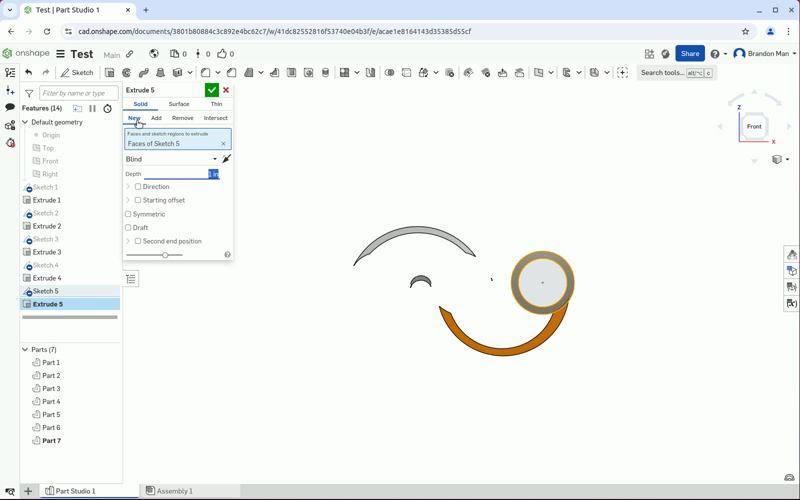
key(enter)
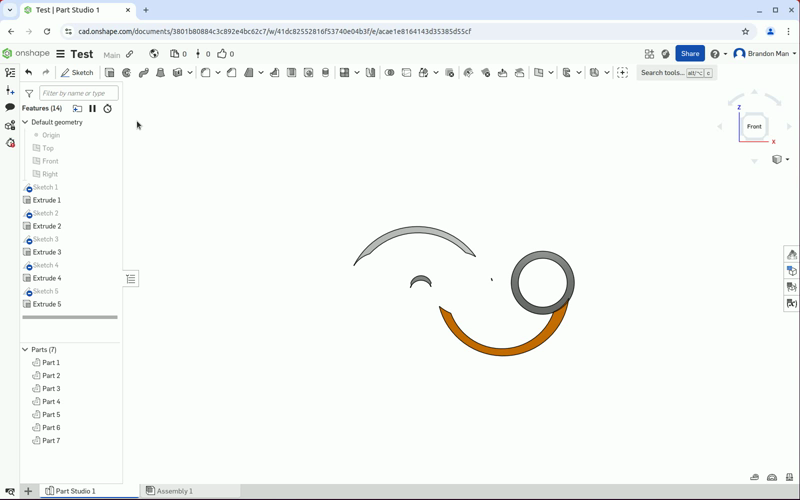
key(shift+h)
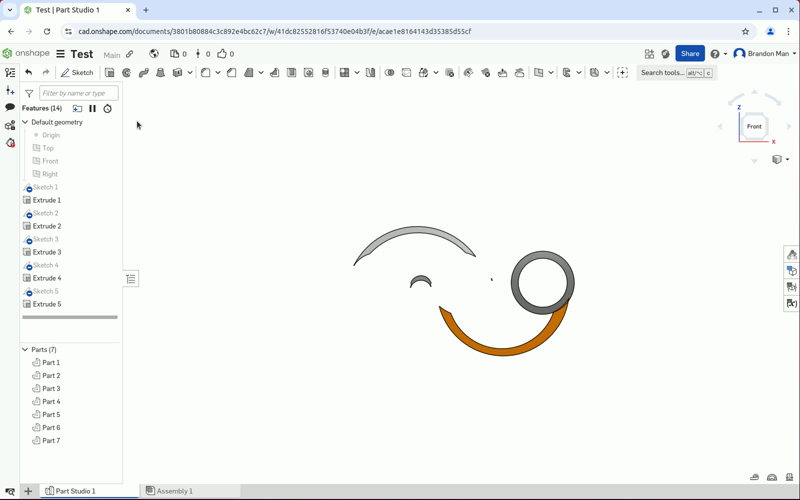
key(shift+h)
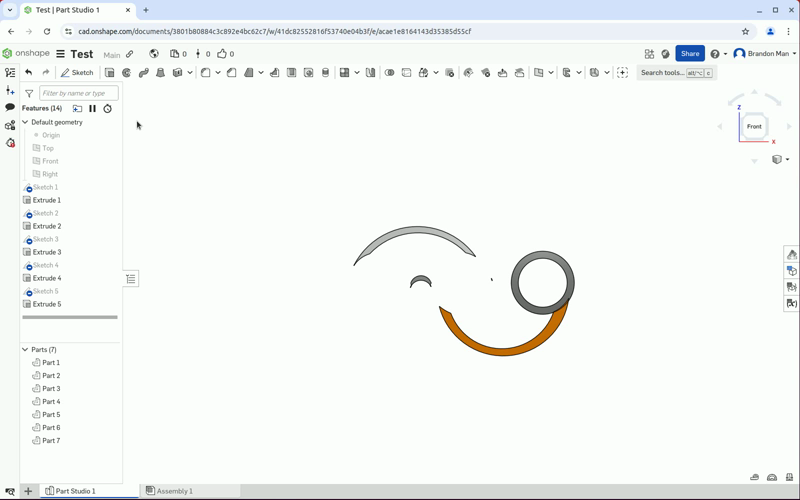
mouse_move(73, 189)
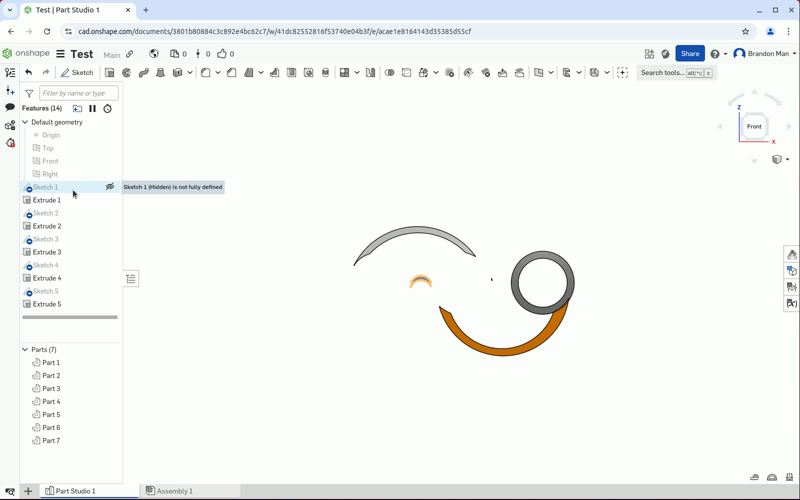
click(73, 189)
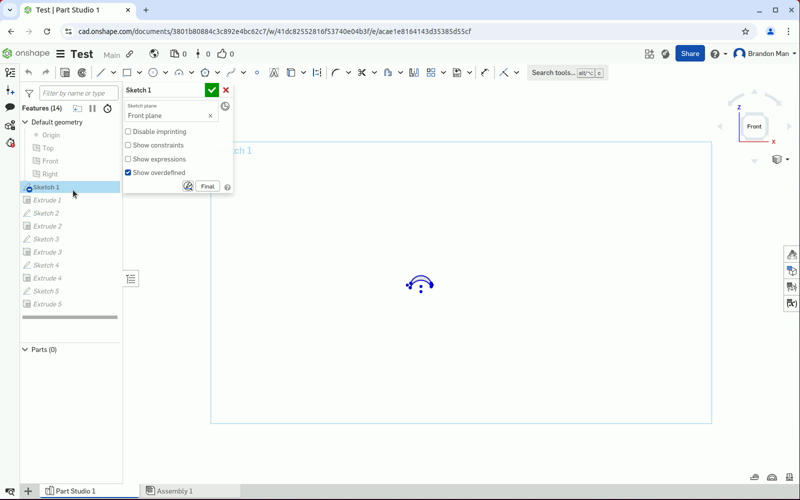
mouse_move(229, 92)
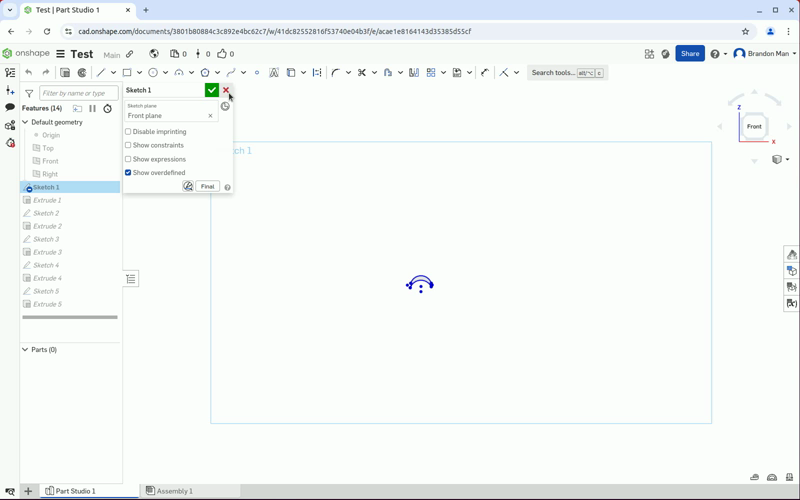
click(229, 92)
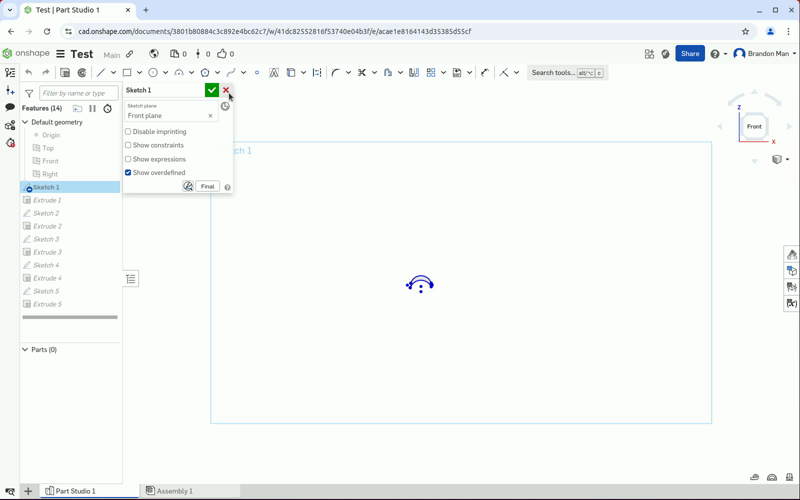
key(shift+s)
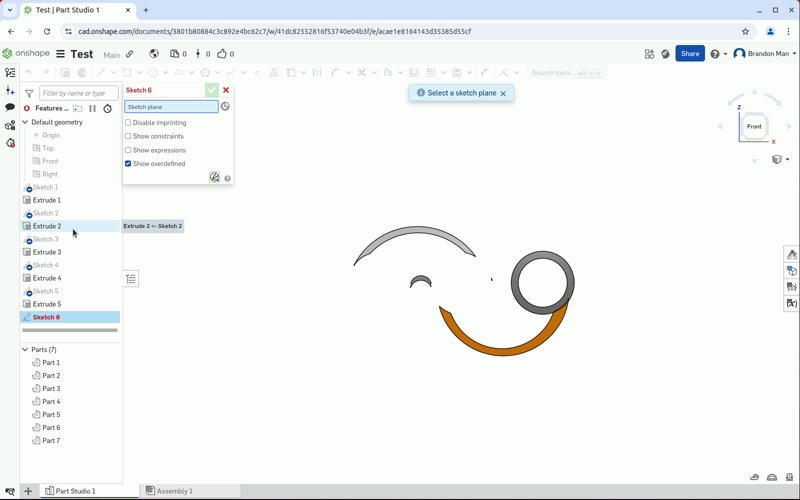
scroll(3)
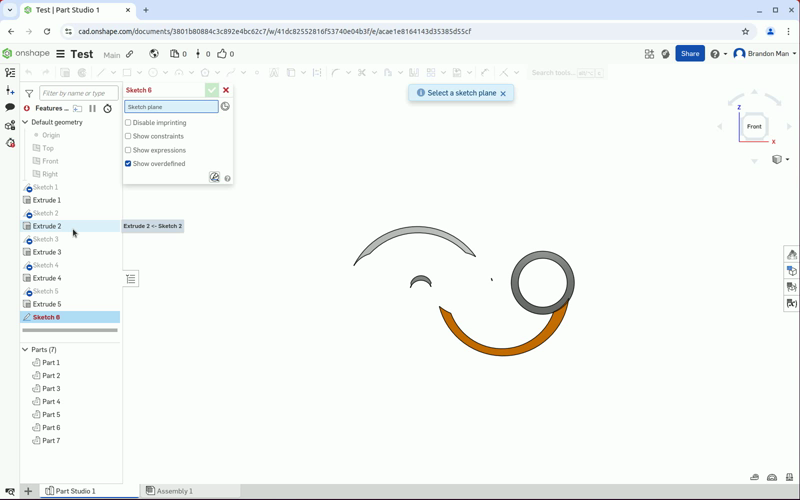
mouse_move(73, 163)
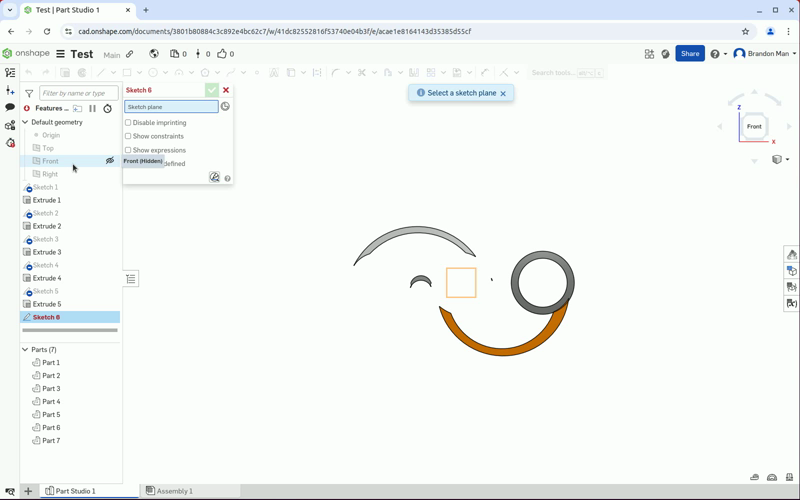
click(73, 163)
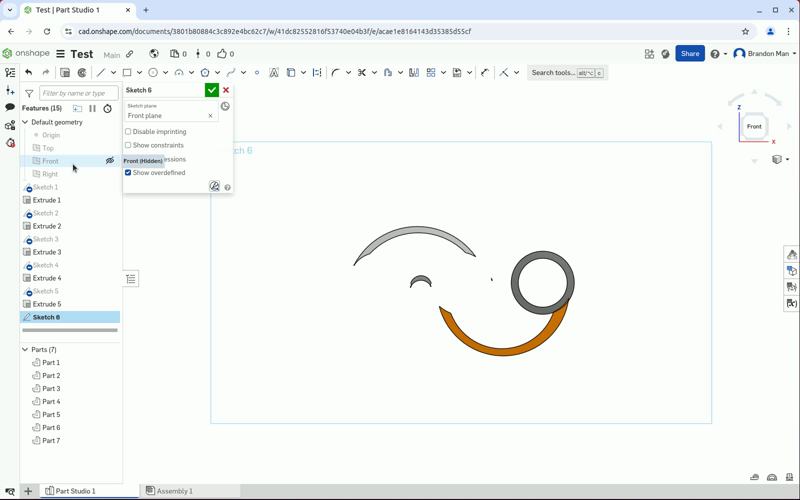
mouse_move(73, 352)
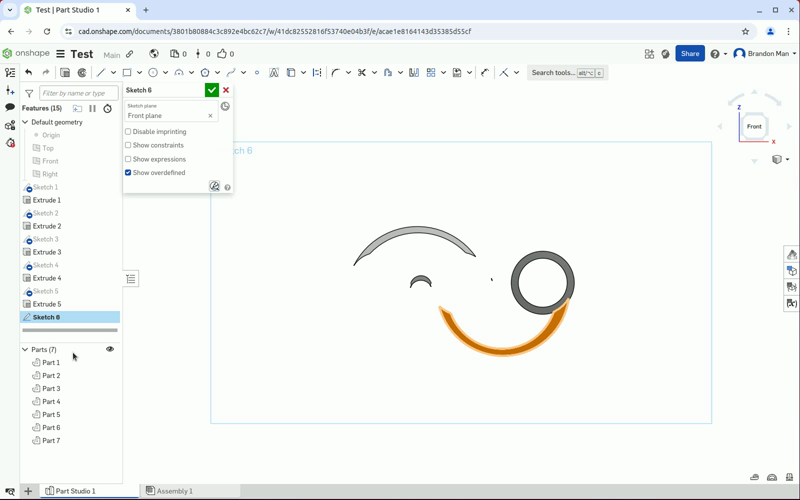
key(y)
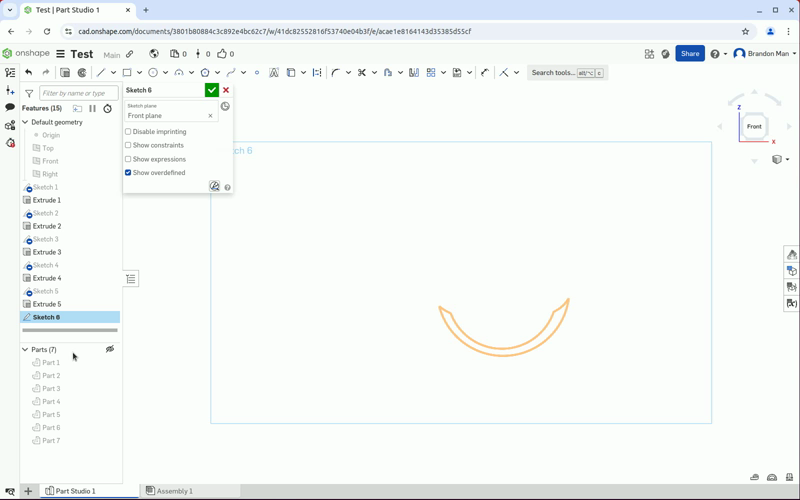
key(c)
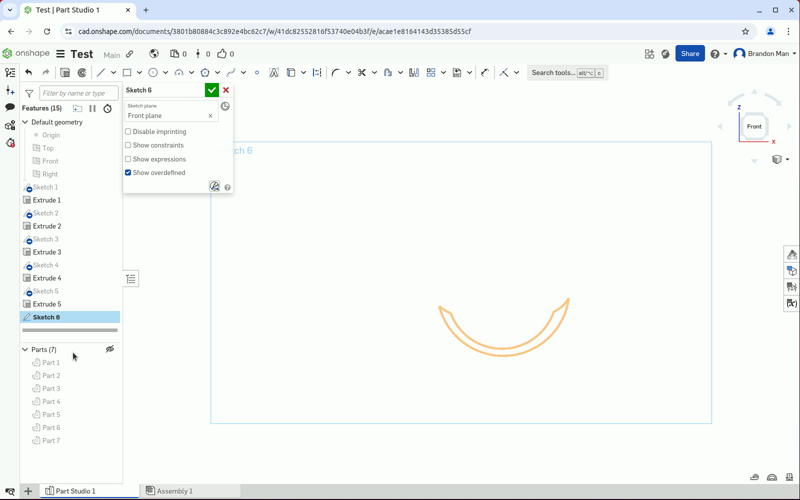
key_down(shift)
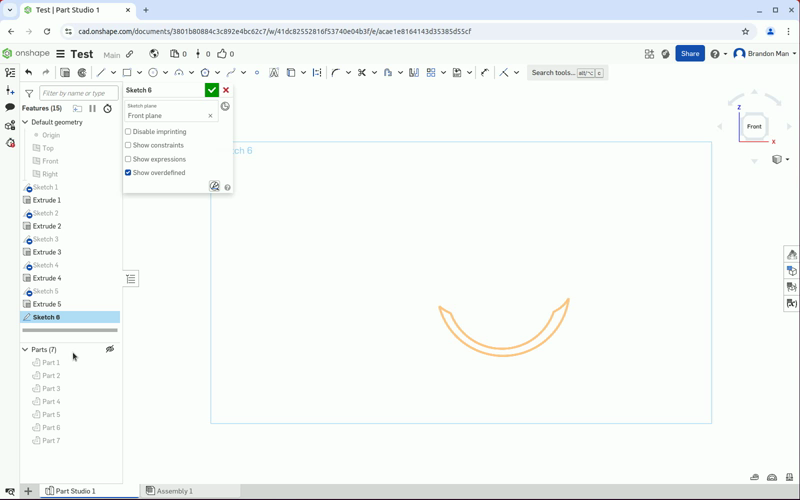
mouse_move(379, 282)
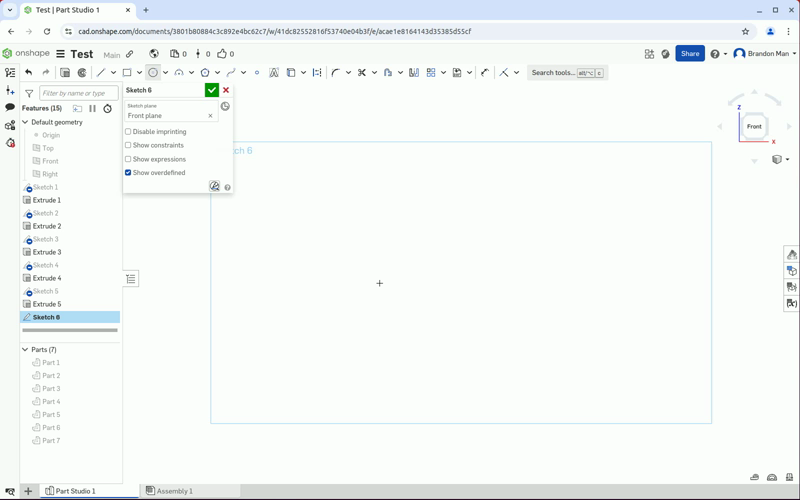
click(379, 282)
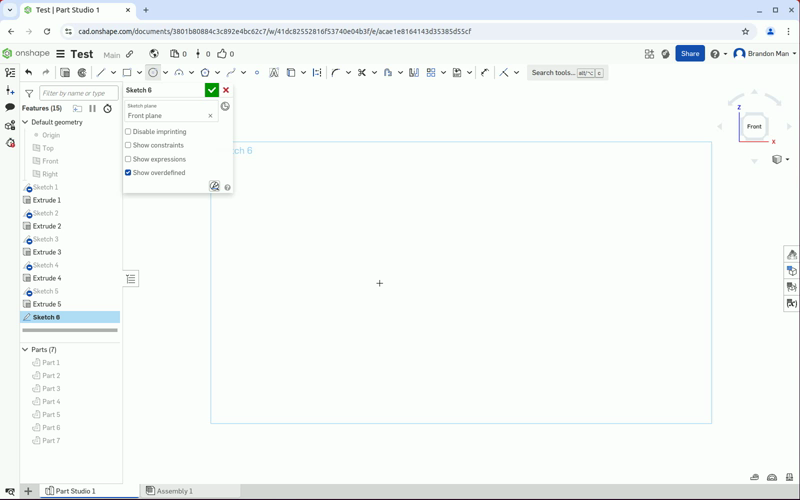
key_up(shift)
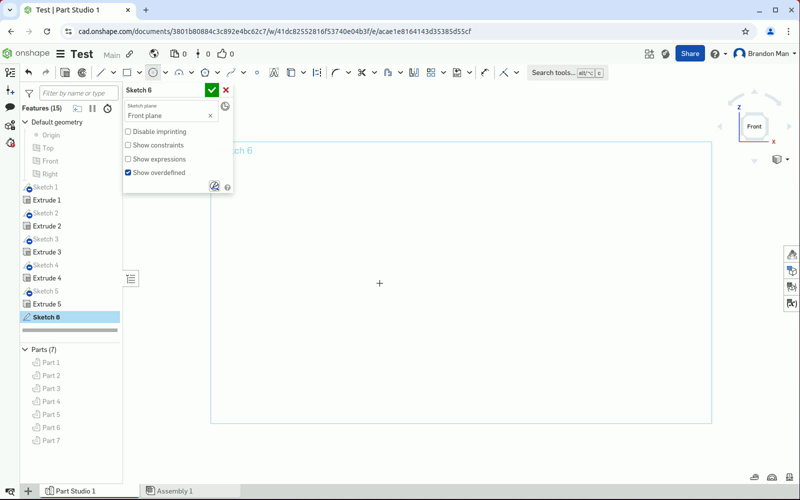
mouse_move(411, 282)
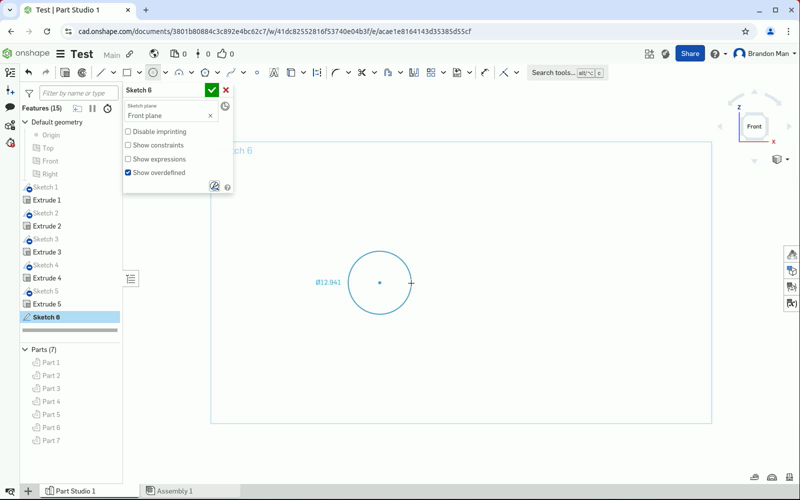
click(411, 282)
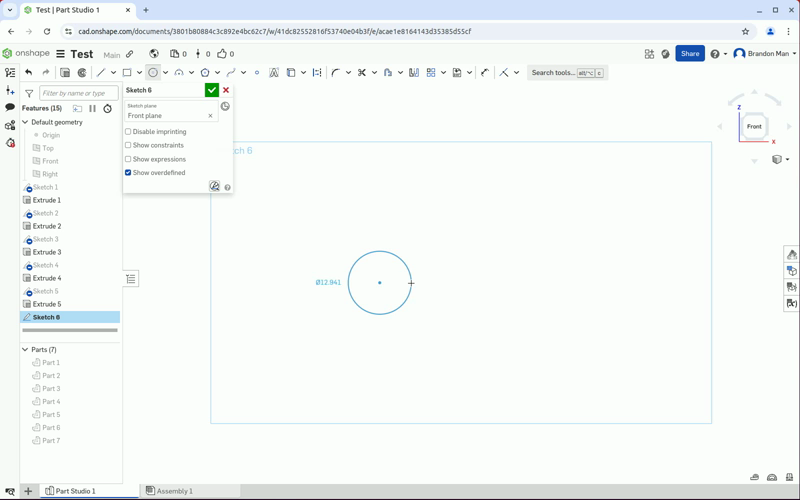
key(esc)
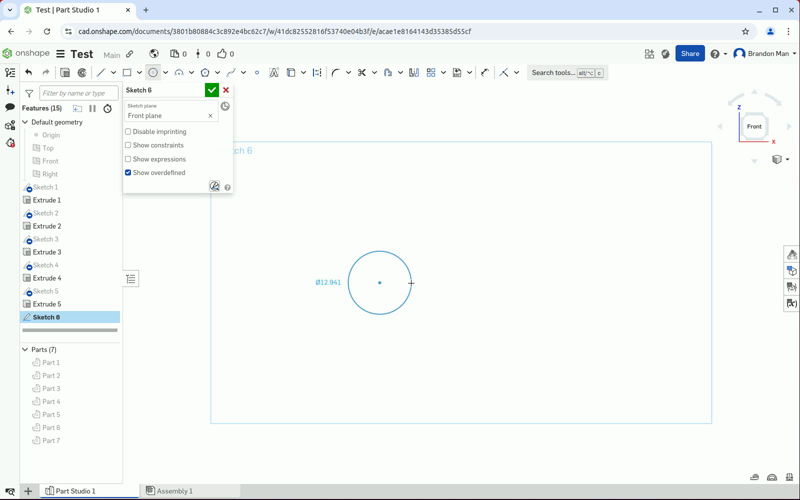
key(c)
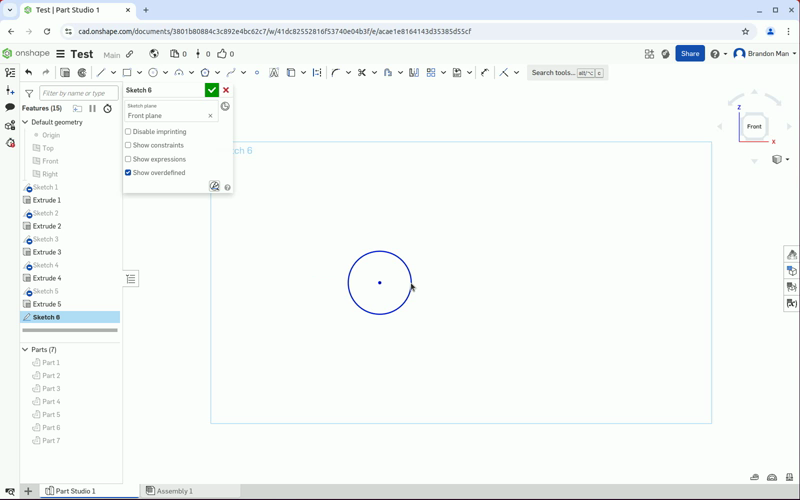
key_down(shift)
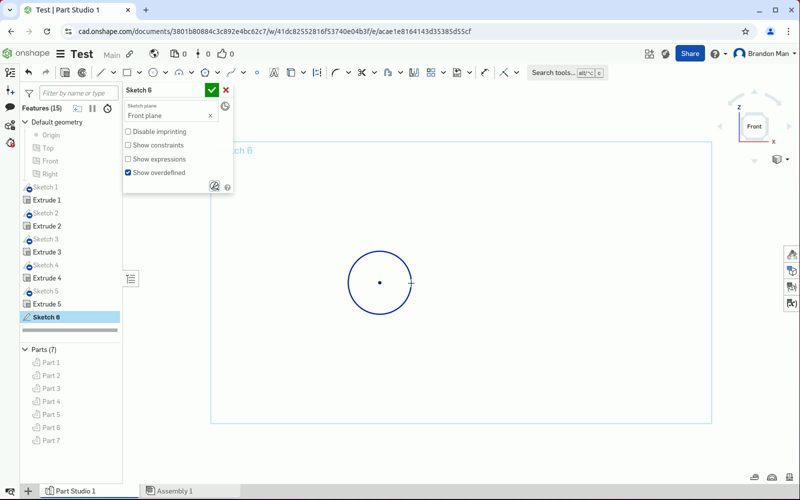
mouse_move(379, 282)
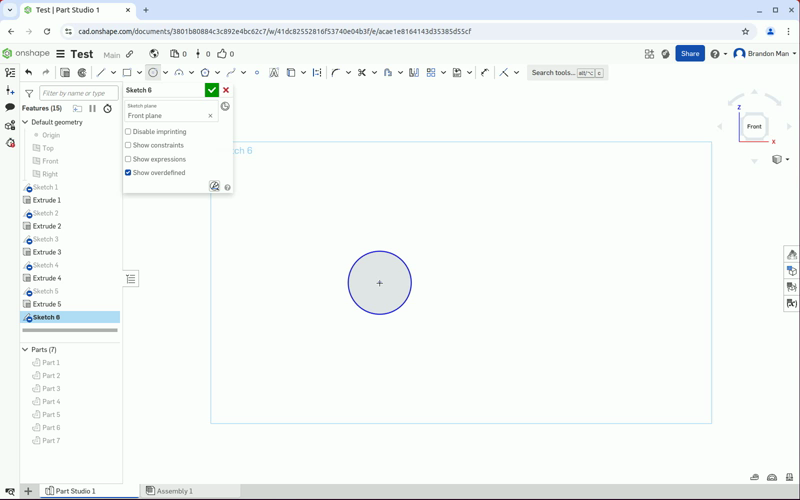
click(379, 282)
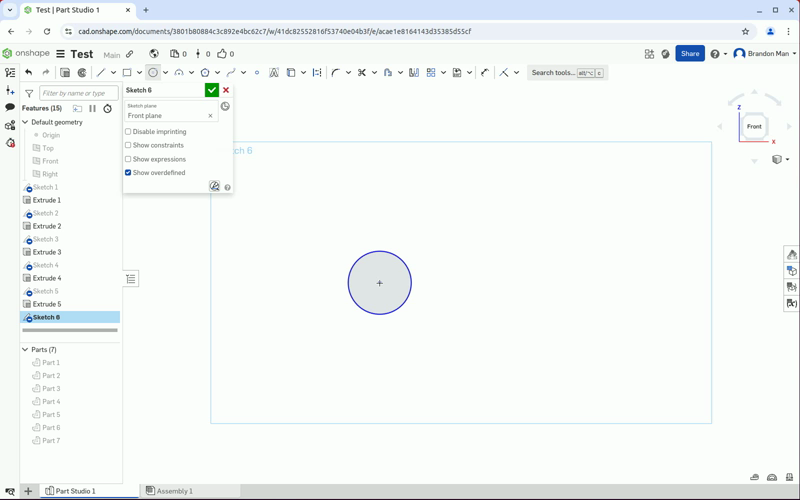
key_up(shift)
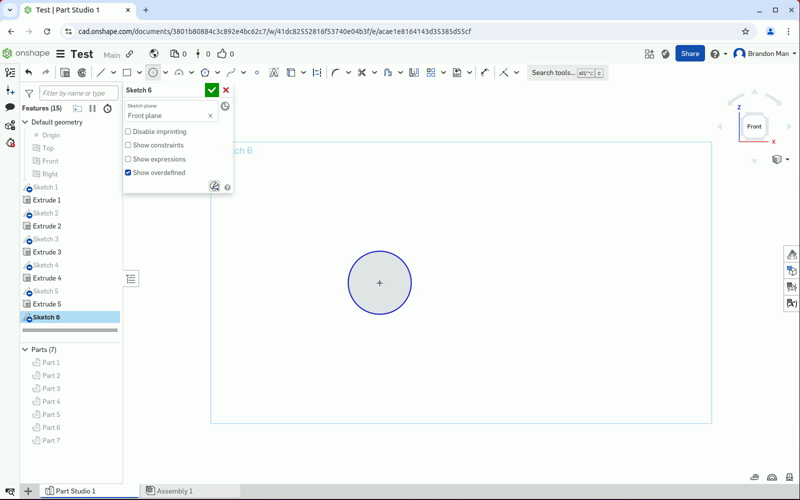
mouse_move(404, 282)
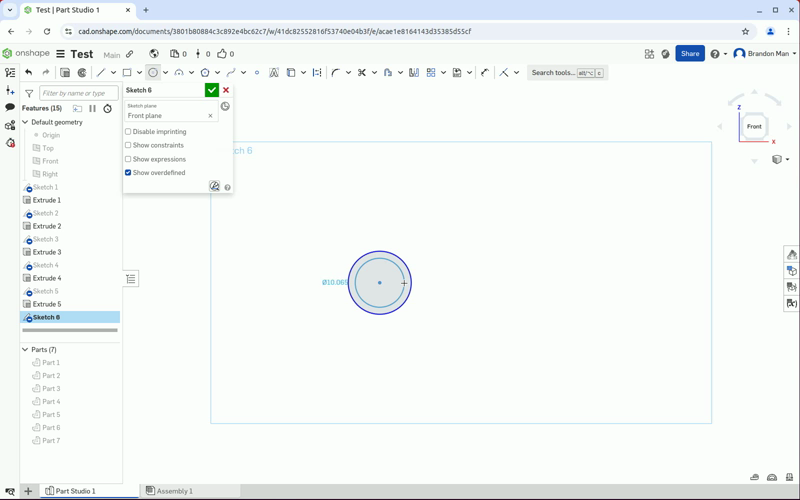
click(404, 282)
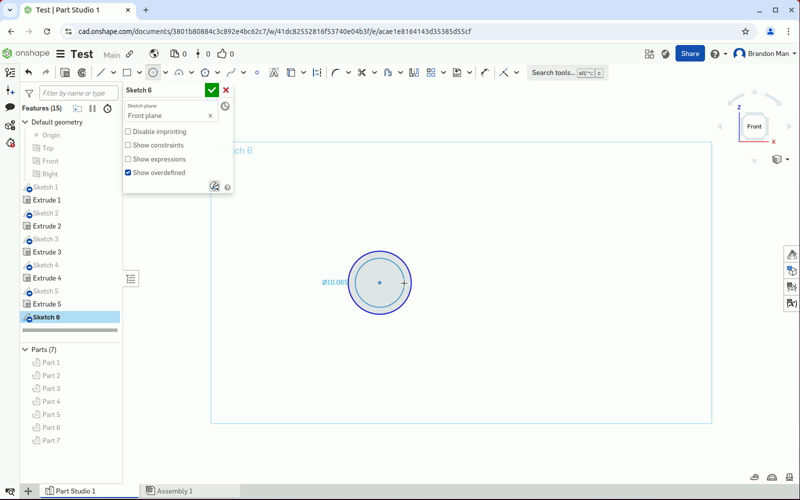
key(esc)
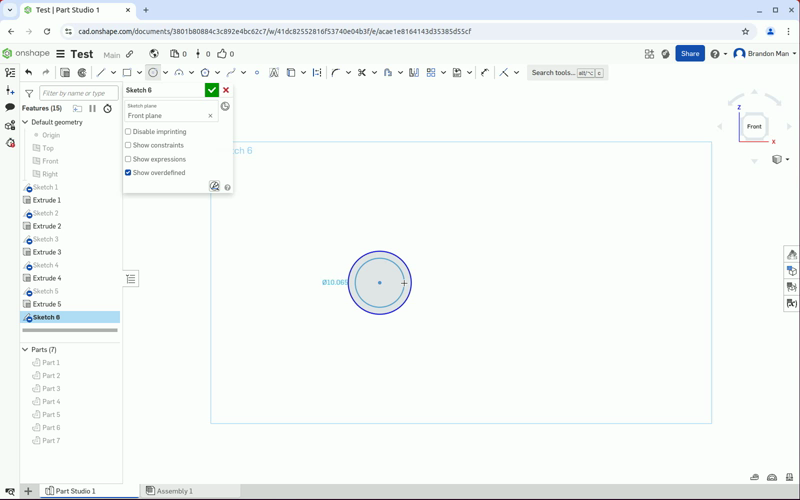
mouse_move(353, 268)
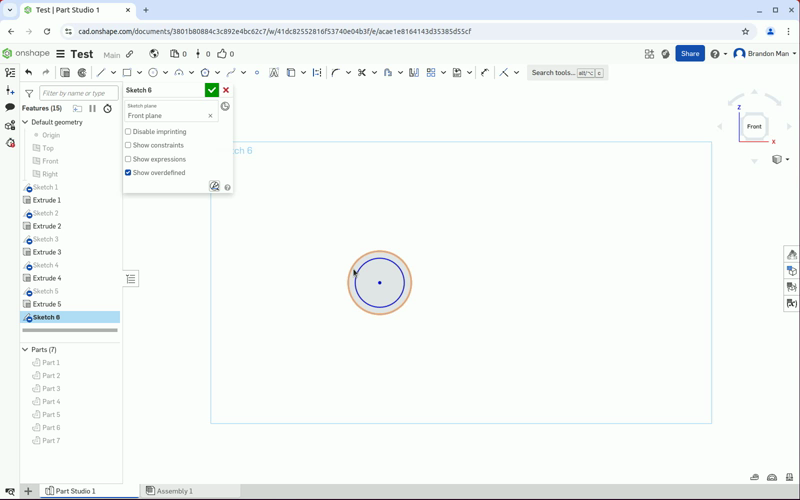
scroll(6)
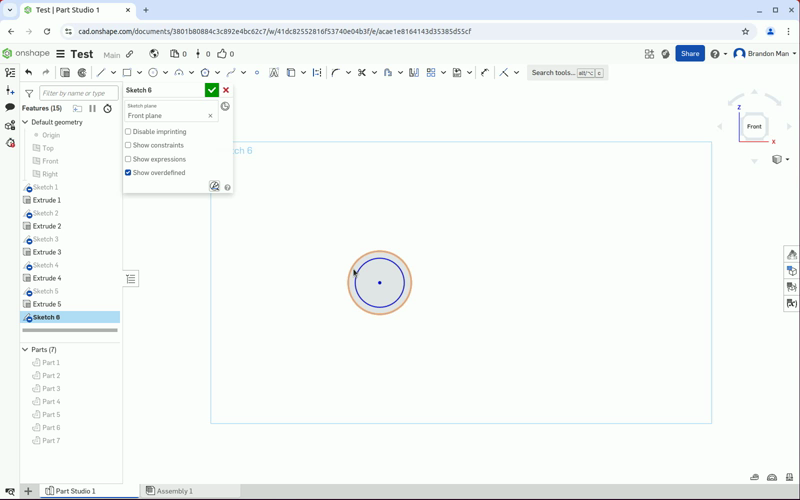
scroll(6)
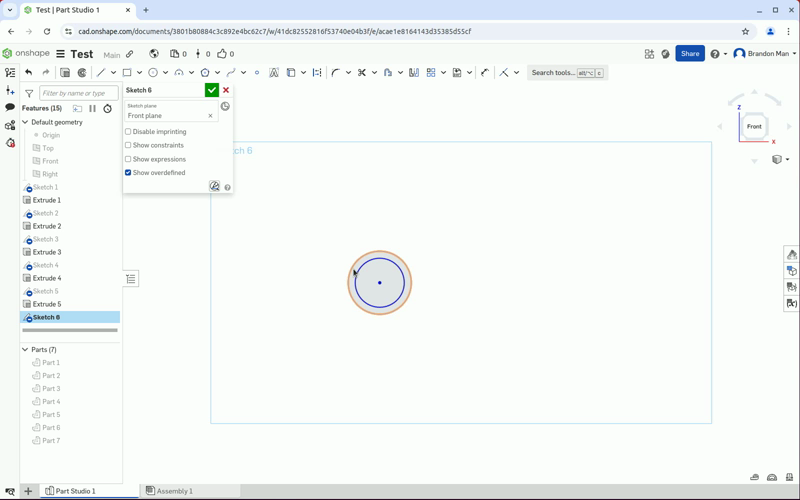
scroll(6)
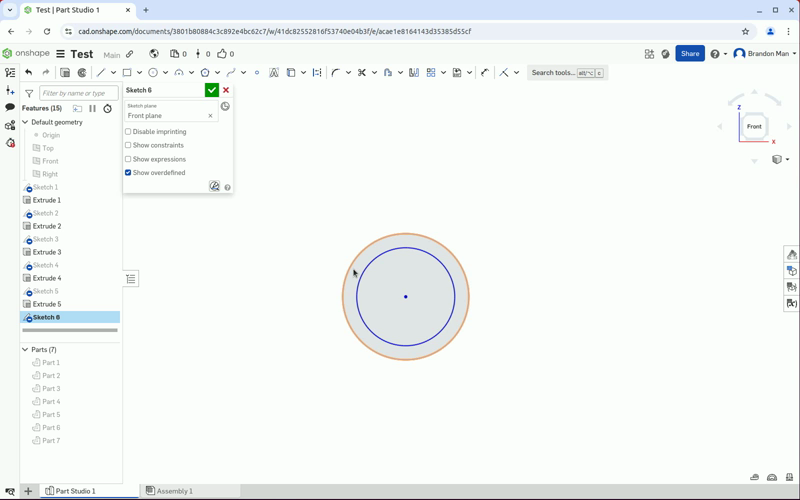
scroll(6)
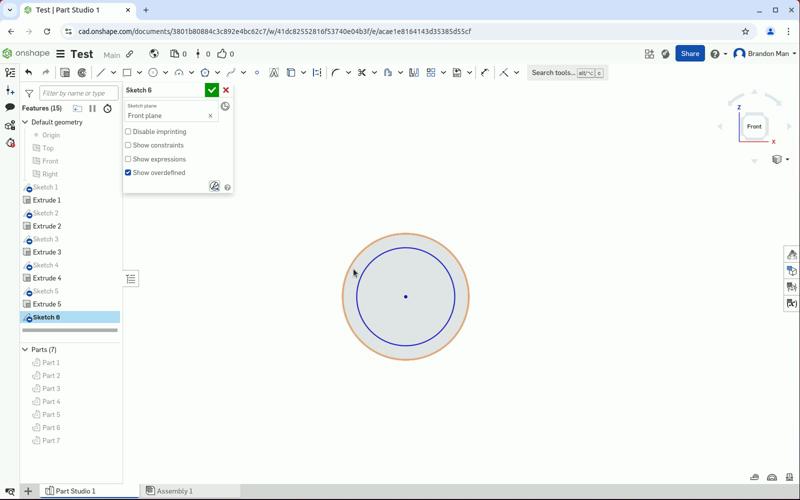
scroll(6)
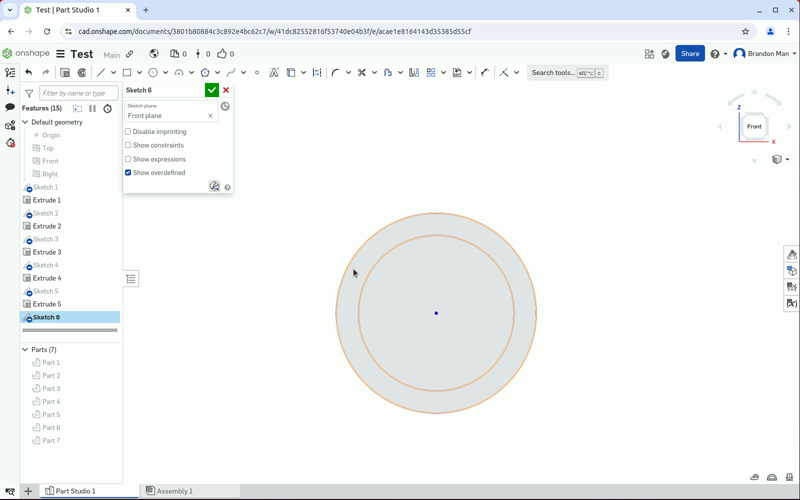
scroll(6)
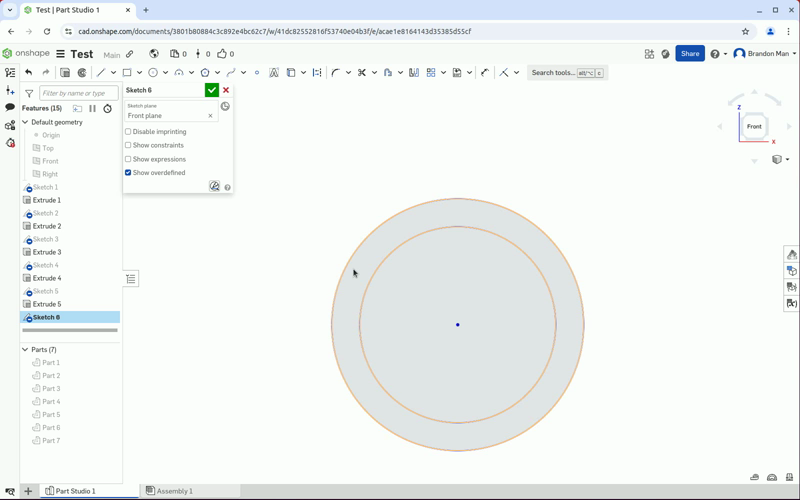
scroll(6)
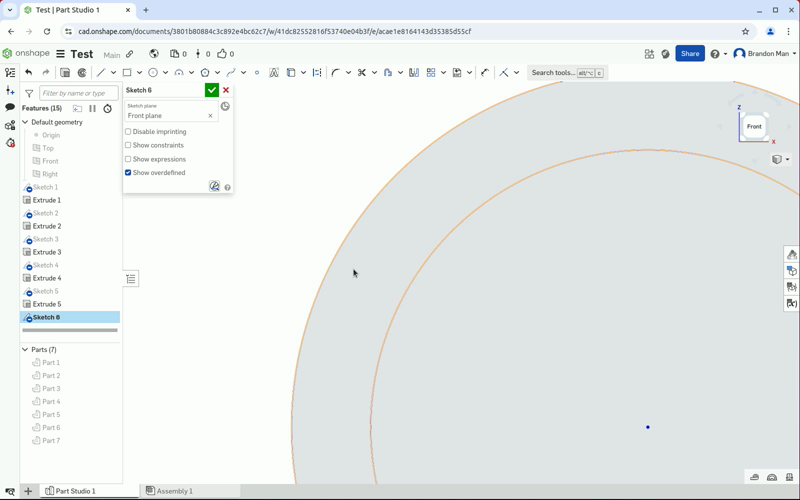
click(353, 268)
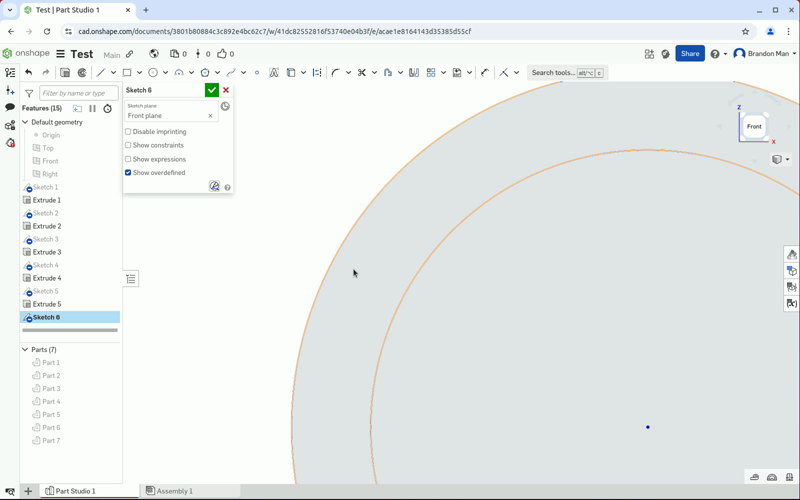
scroll(-6)
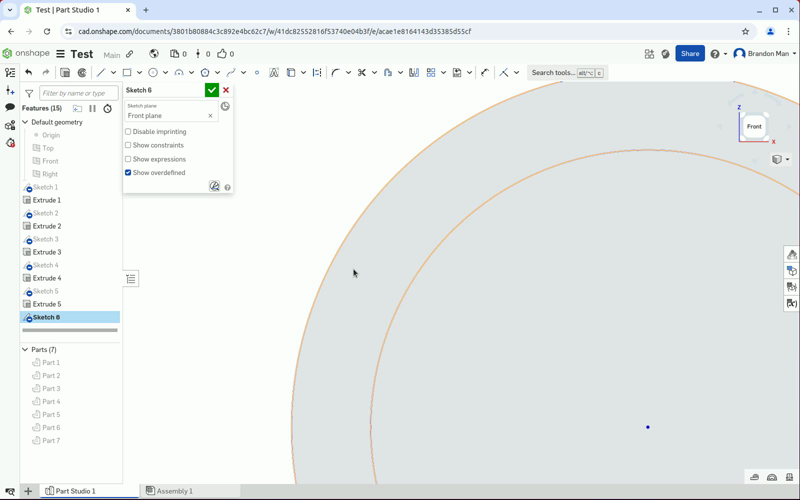
scroll(-6)
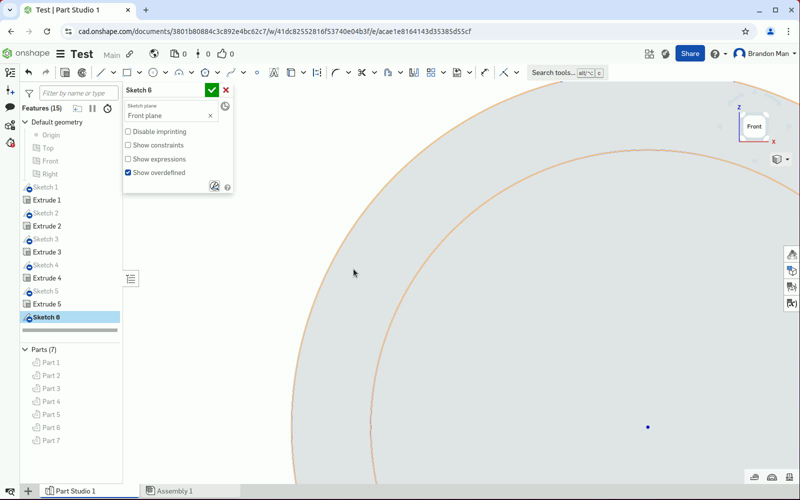
scroll(-6)
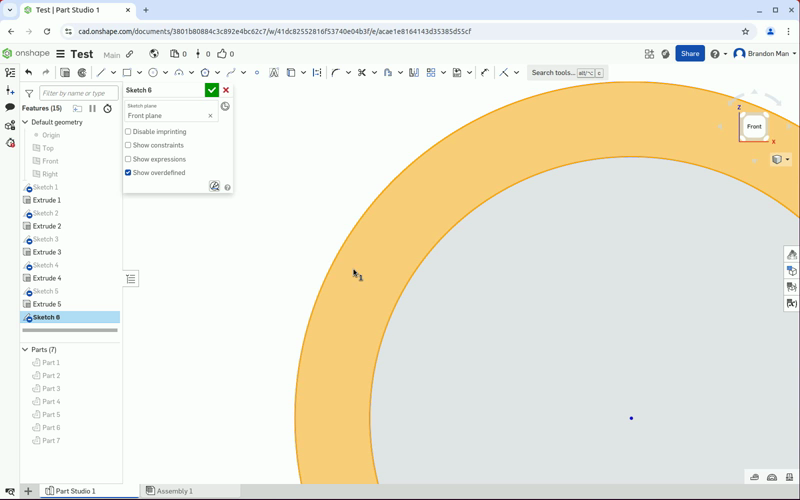
scroll(-6)
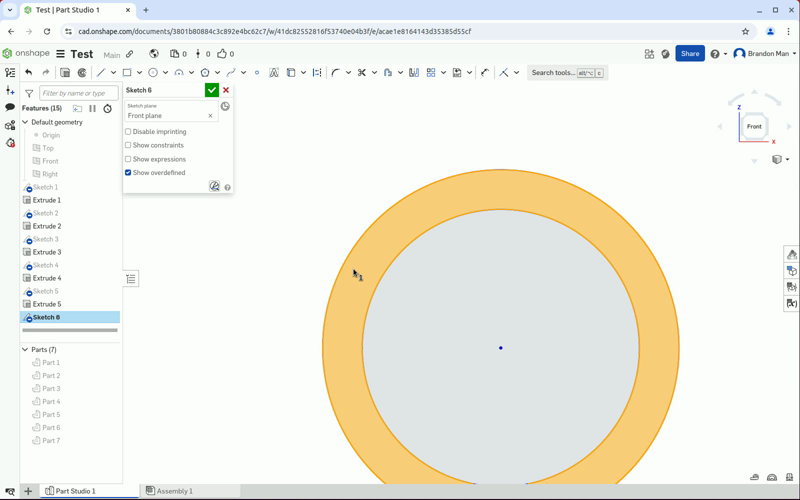
scroll(-6)
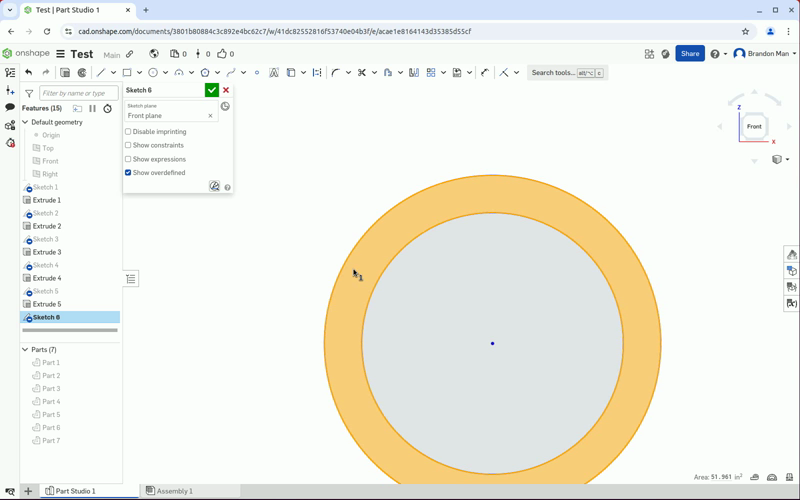
scroll(-6)
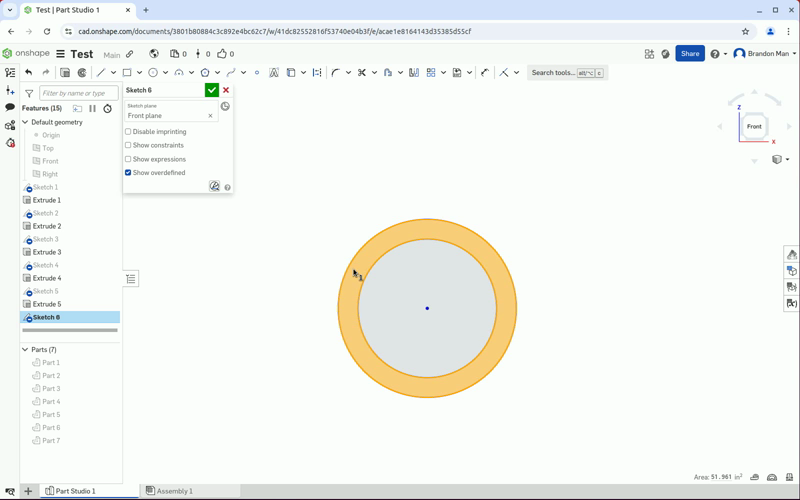
scroll(-6)
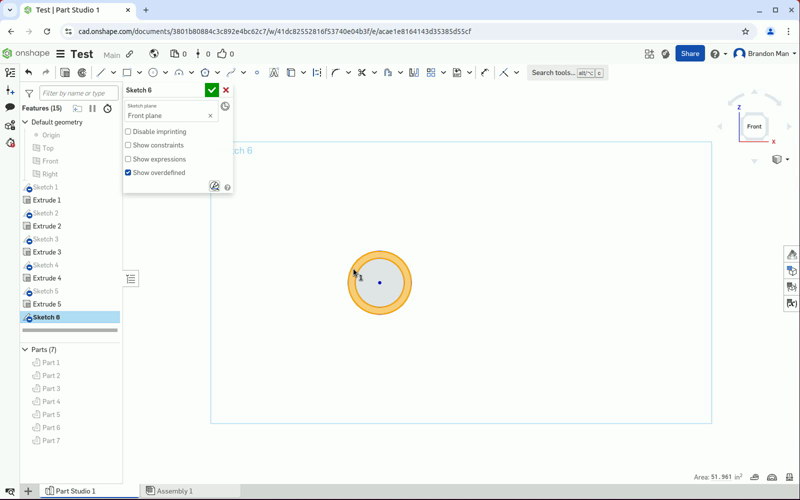
mouse_move(73, 352)
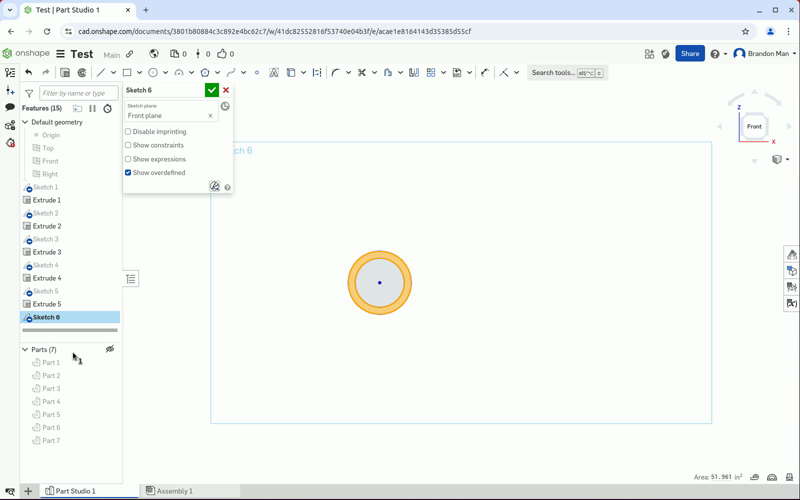
key(shift+y)
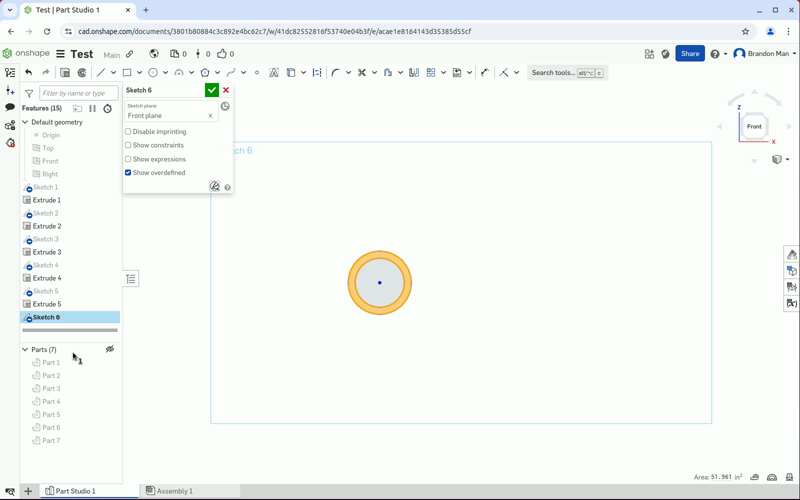
key(shift+e)
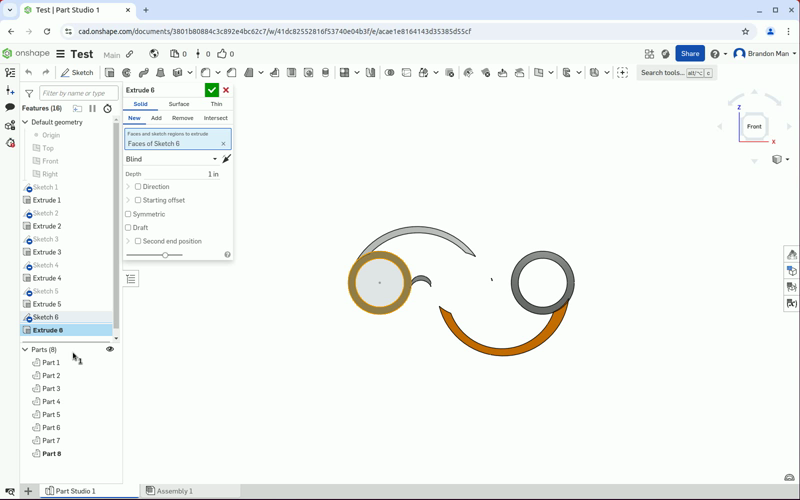
mouse_move(143, 106)
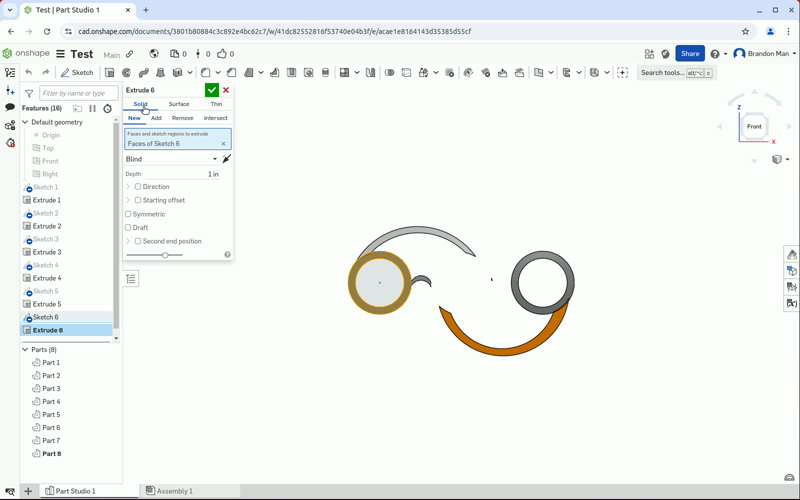
click(143, 106)
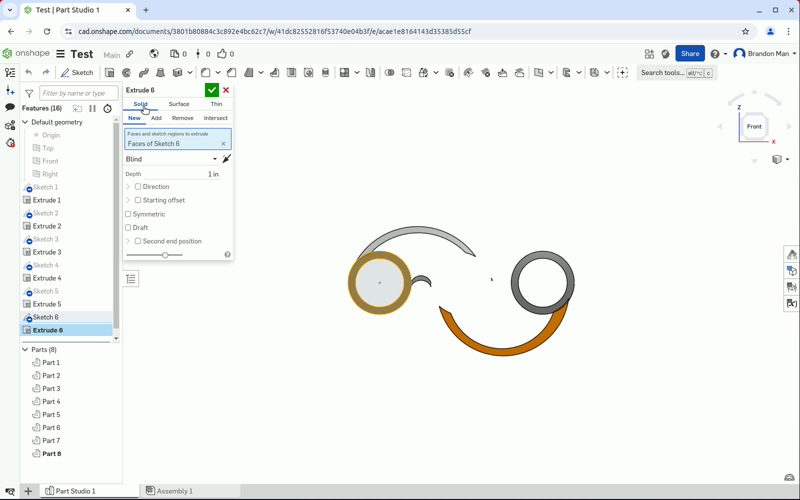
mouse_move(137, 120)
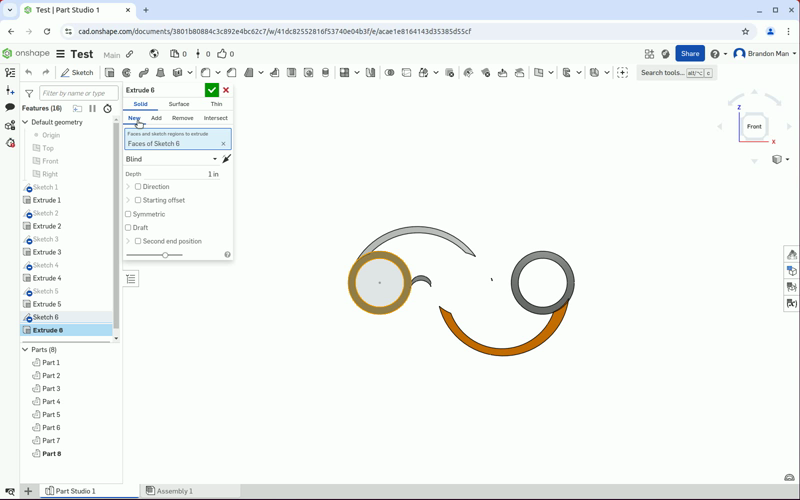
click(137, 120)
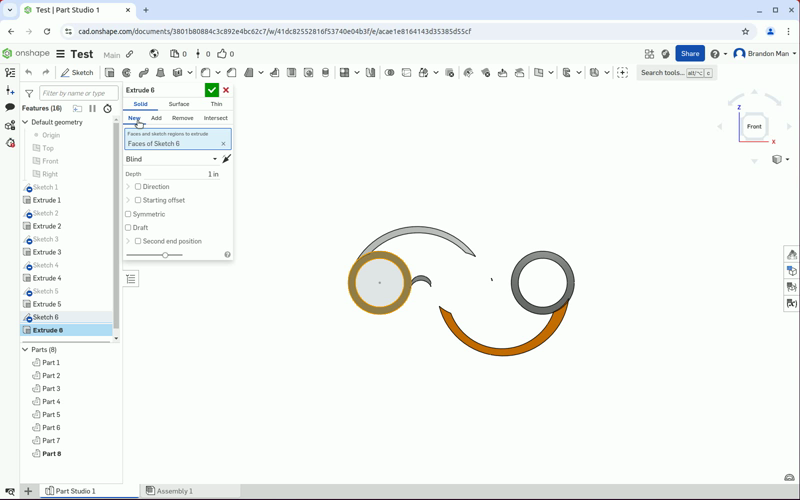
key(tab, 4)
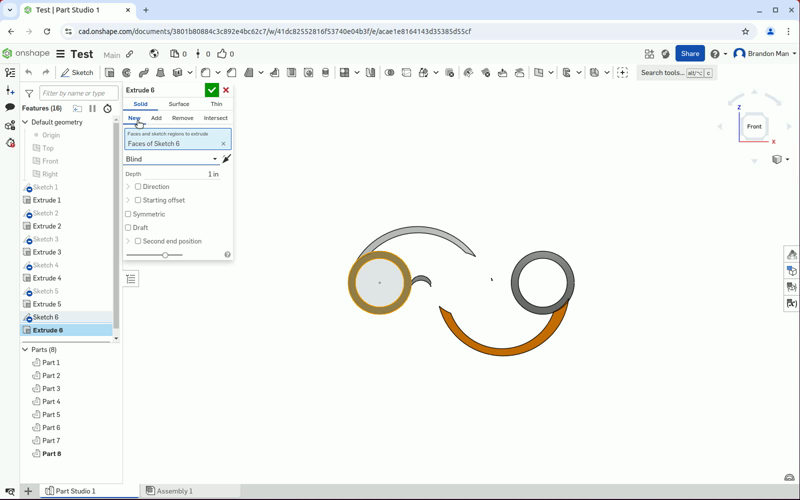
text(2.889)
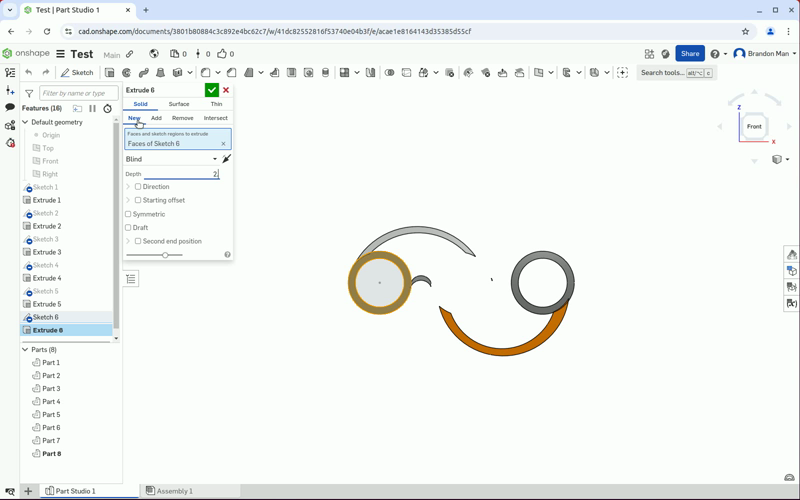
key(enter)
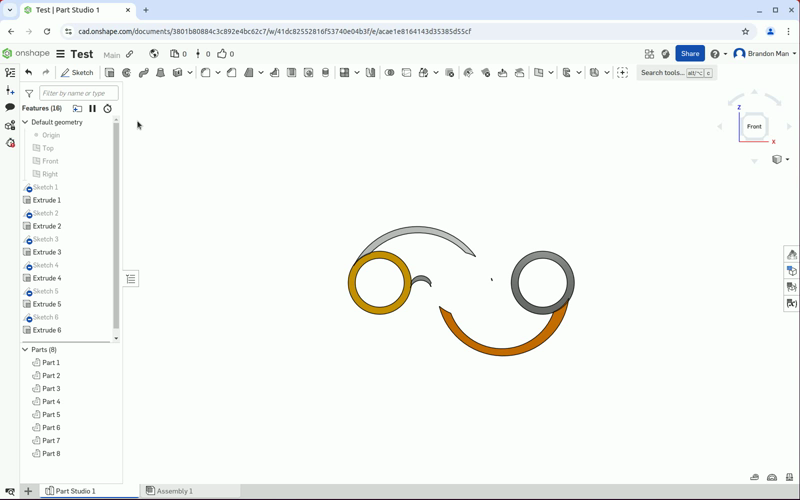
key(shift+h)
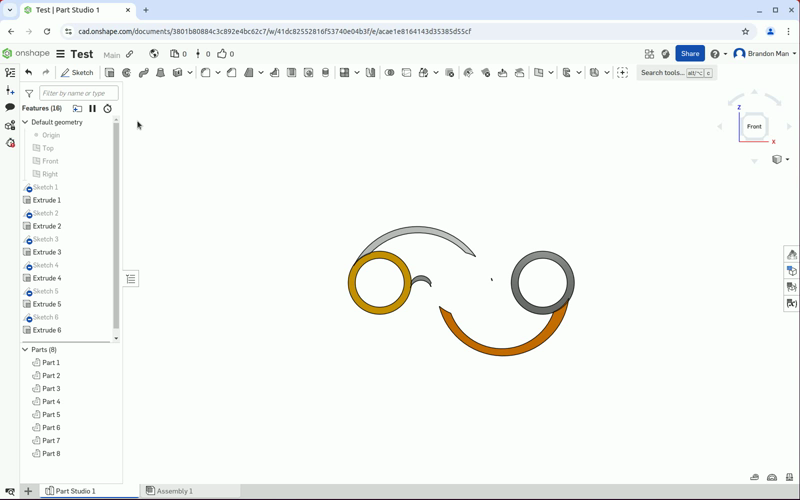
key(shift+h)
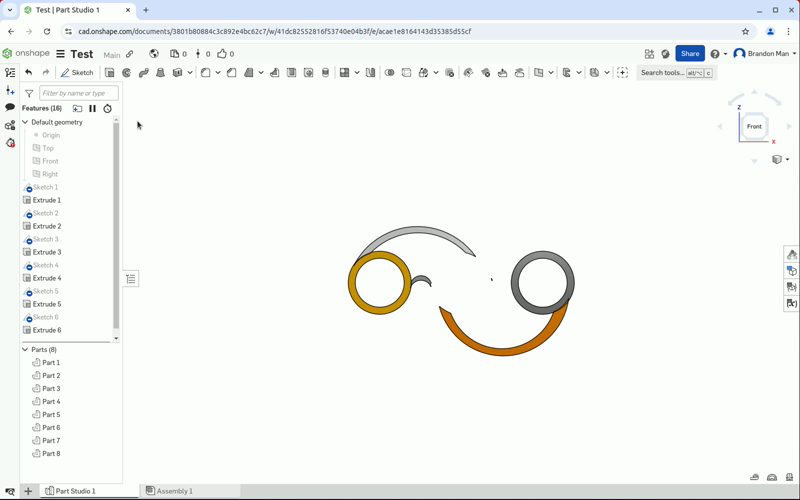
mouse_move(69, 189)
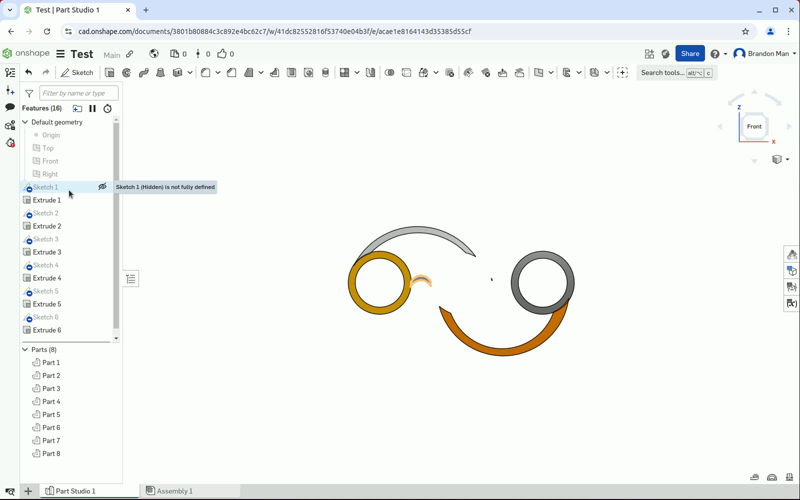
click(69, 189)
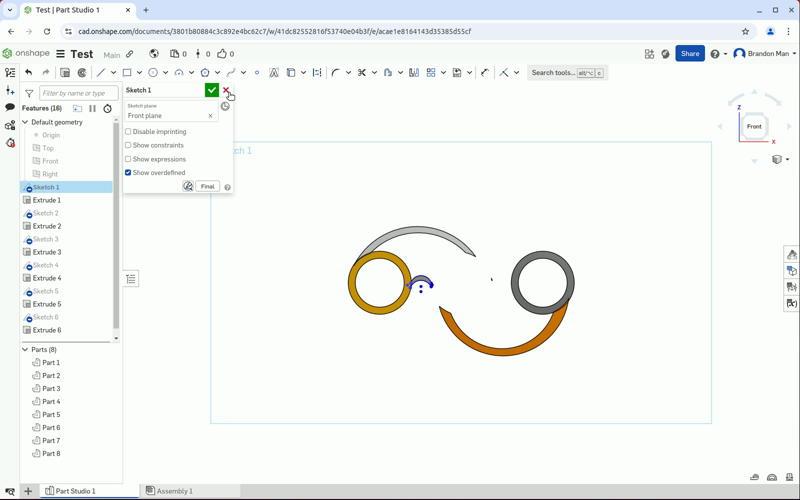
mouse_move(229, 92)
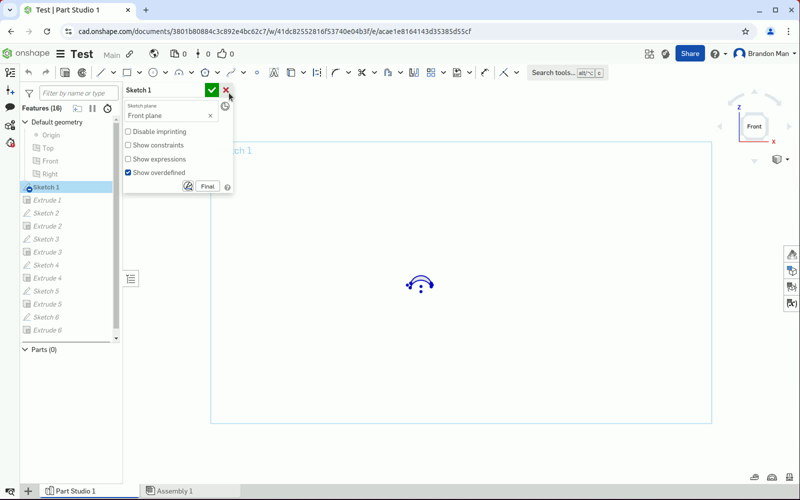
click(229, 92)
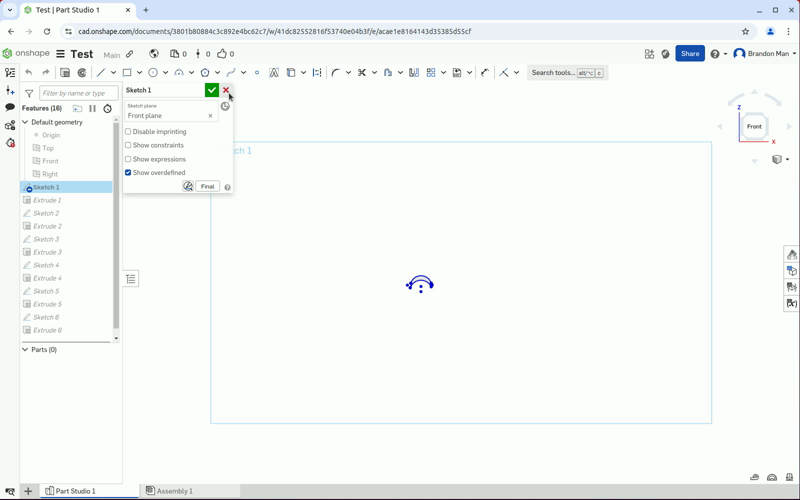
key(shift+s)
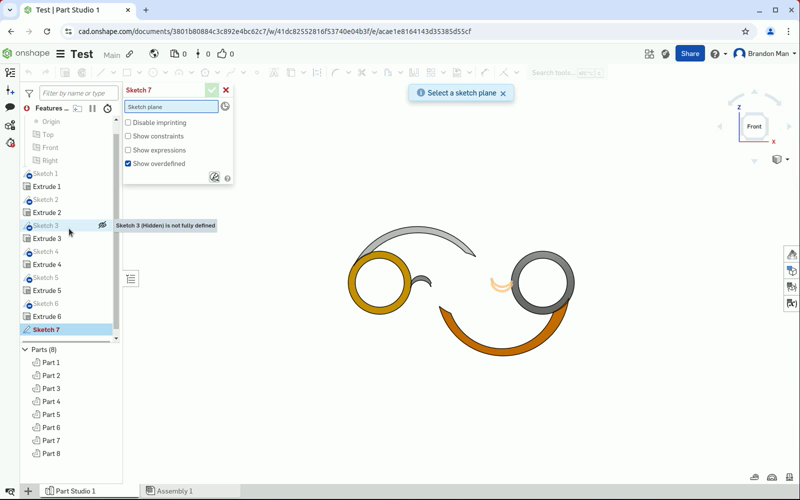
scroll(3)
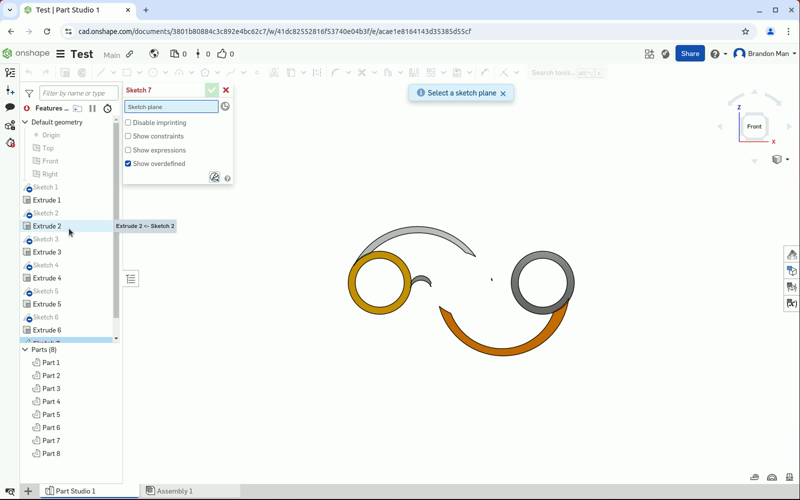
mouse_move(69, 163)
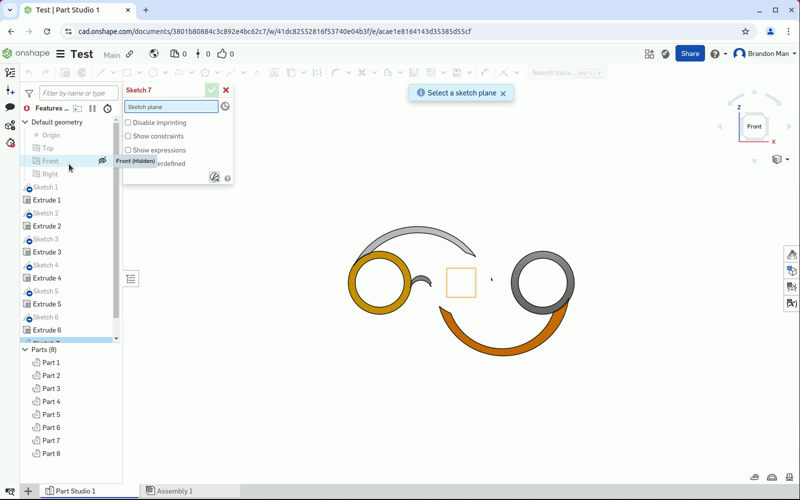
click(69, 163)
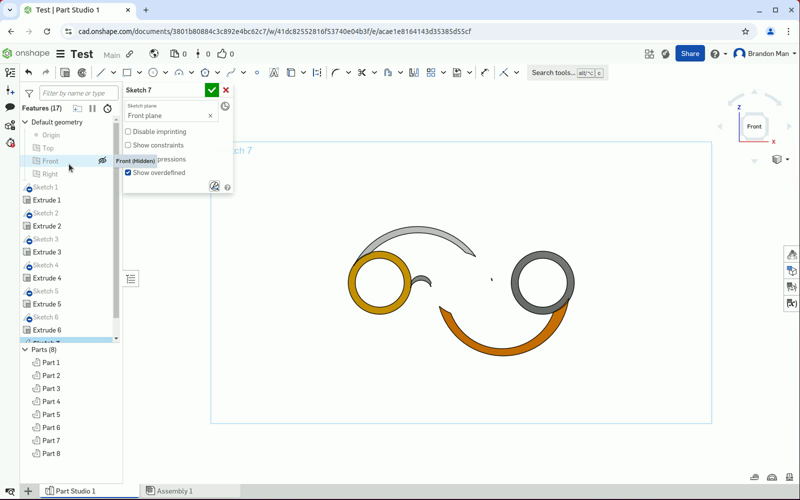
mouse_move(73, 352)
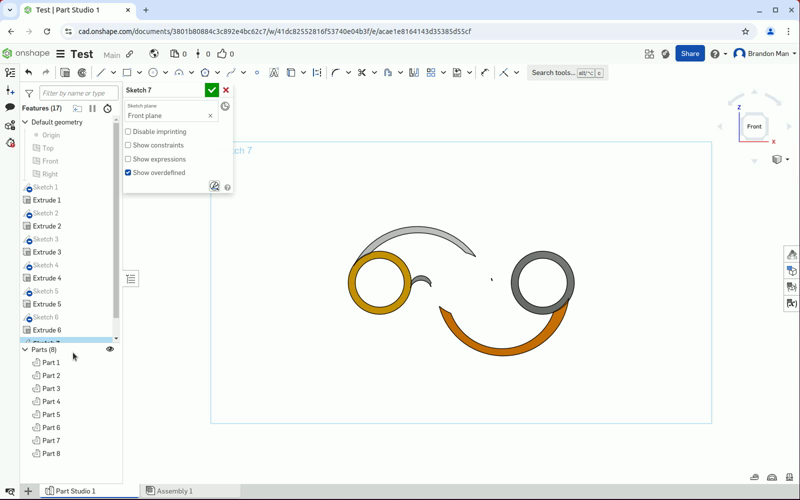
key(y)
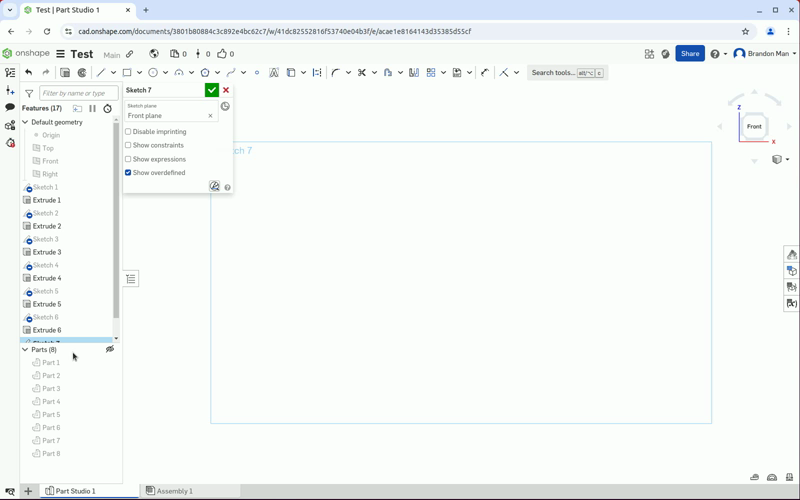
key(c)
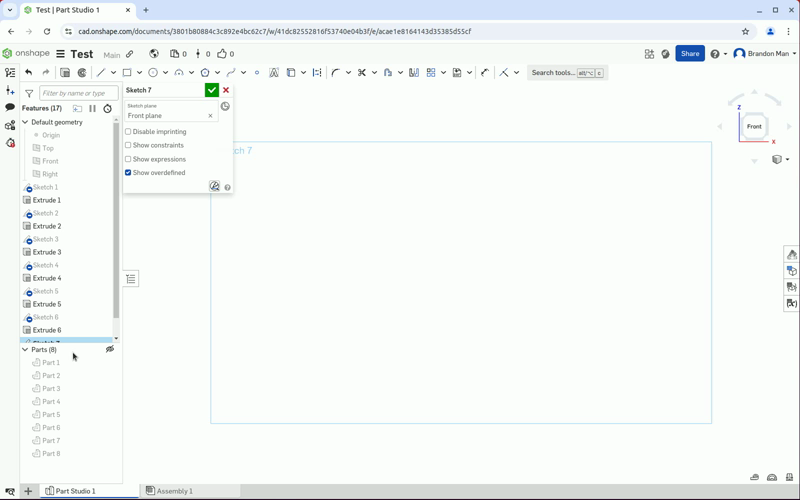
key_down(shift)
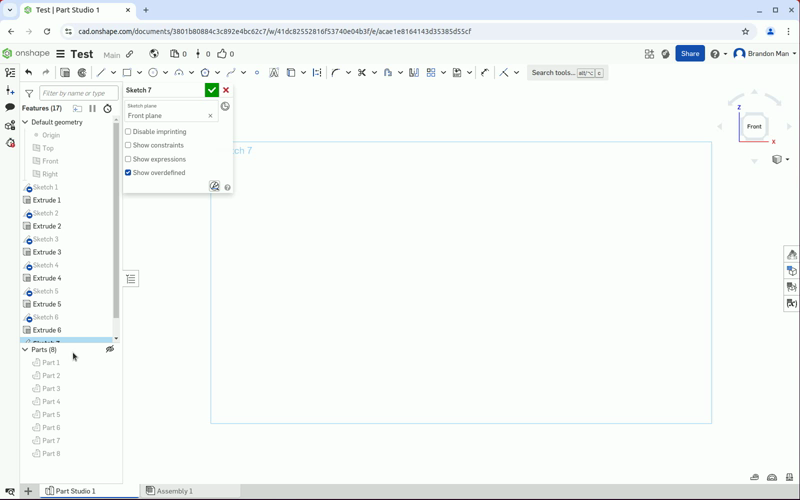
mouse_move(461, 282)
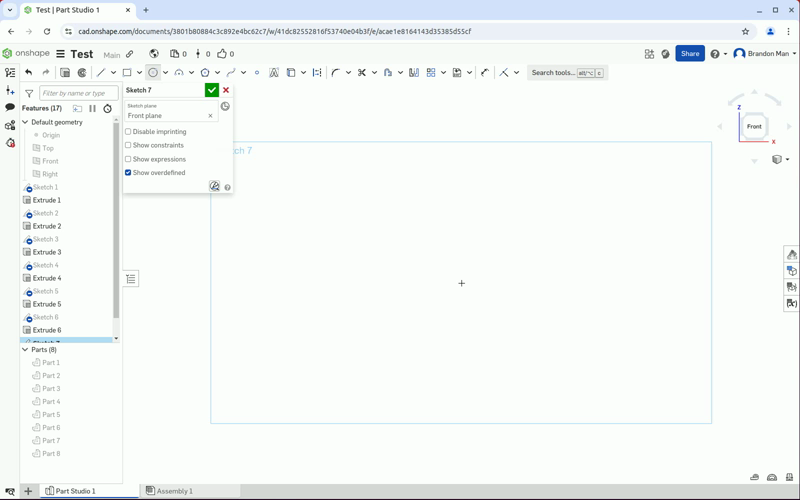
click(461, 282)
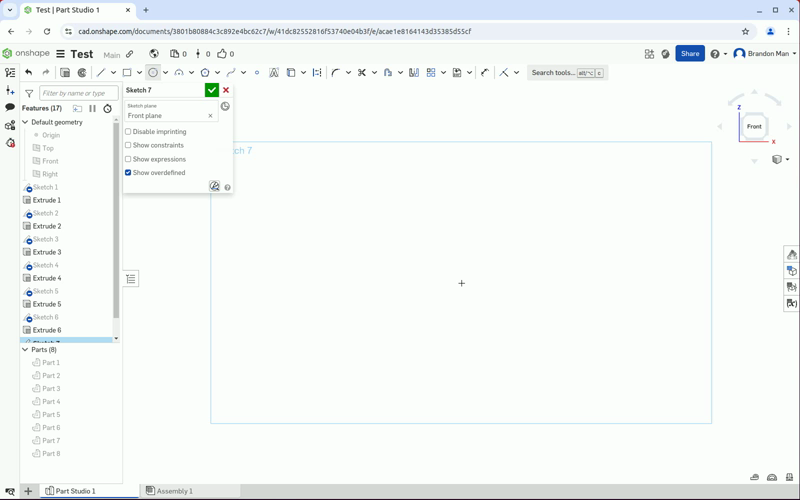
key_up(shift)
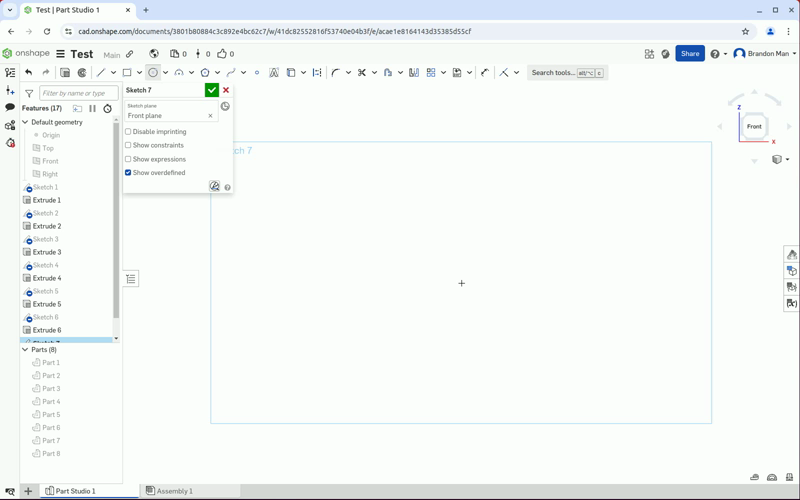
mouse_move(493, 282)
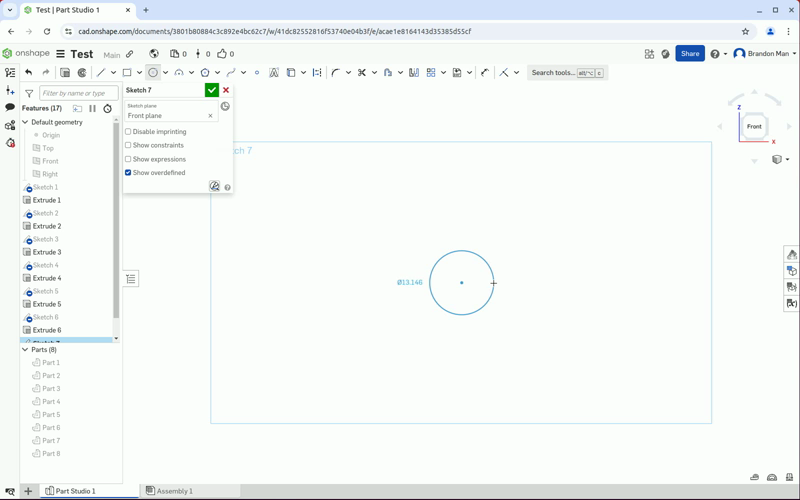
click(493, 282)
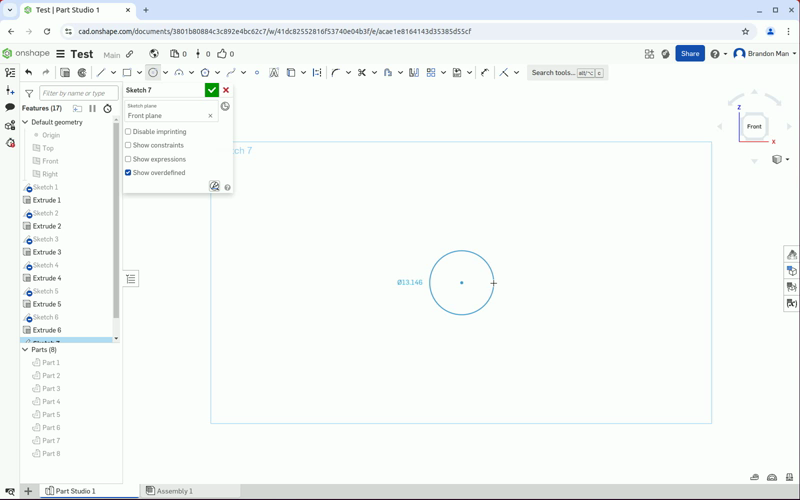
key(esc)
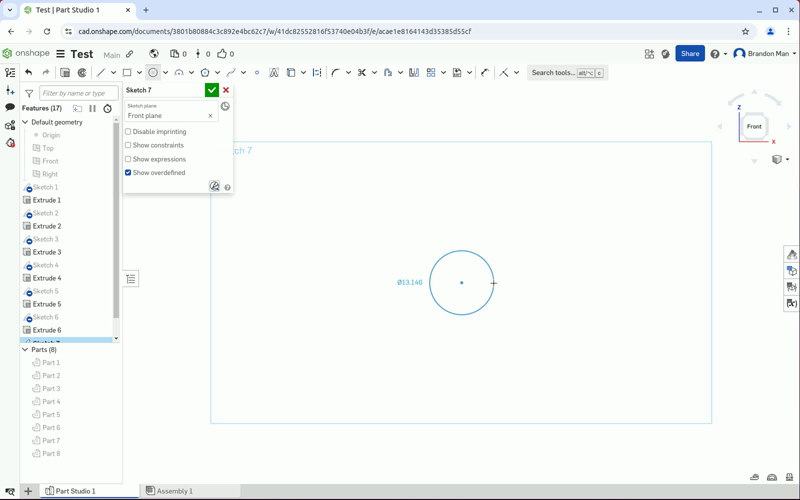
key(c)
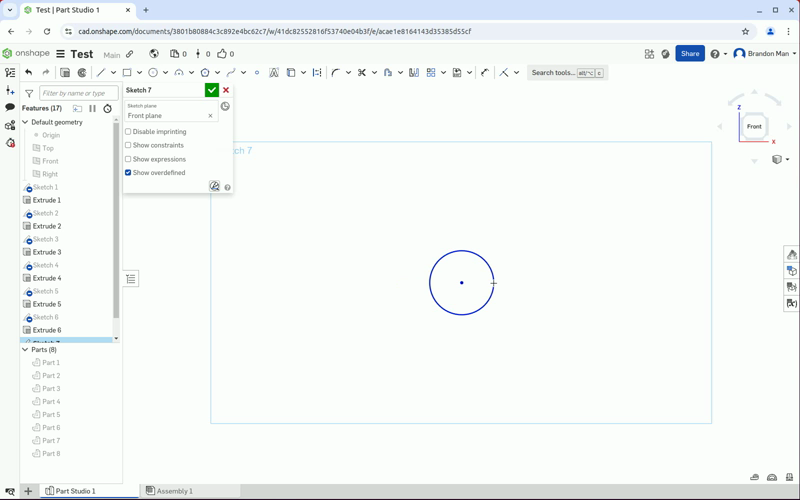
key_down(shift)
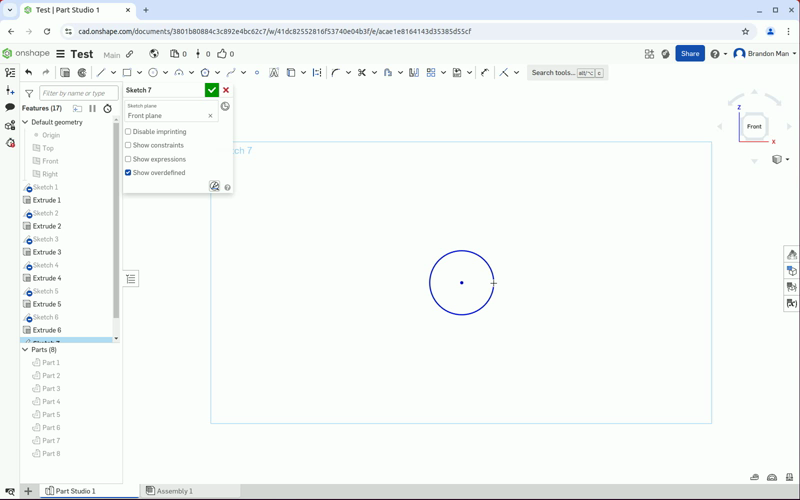
mouse_move(461, 282)
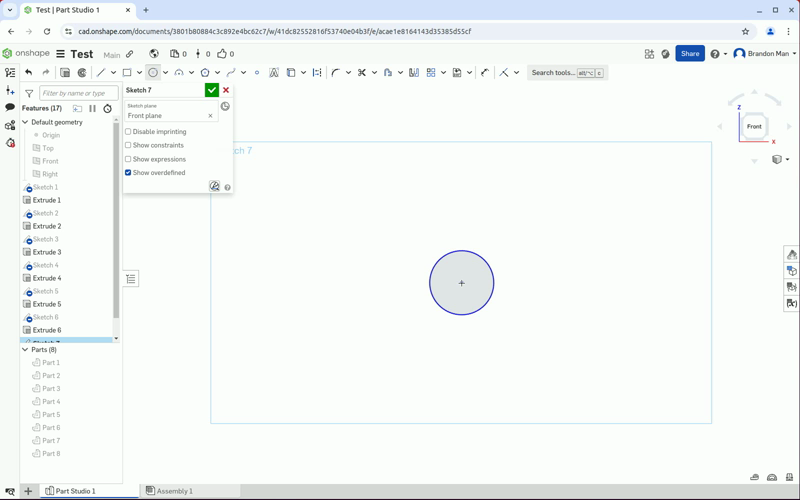
click(461, 282)
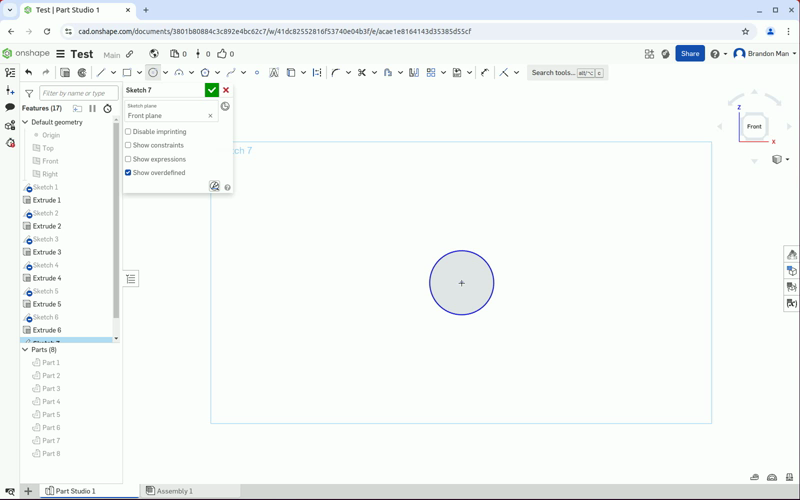
key_up(shift)
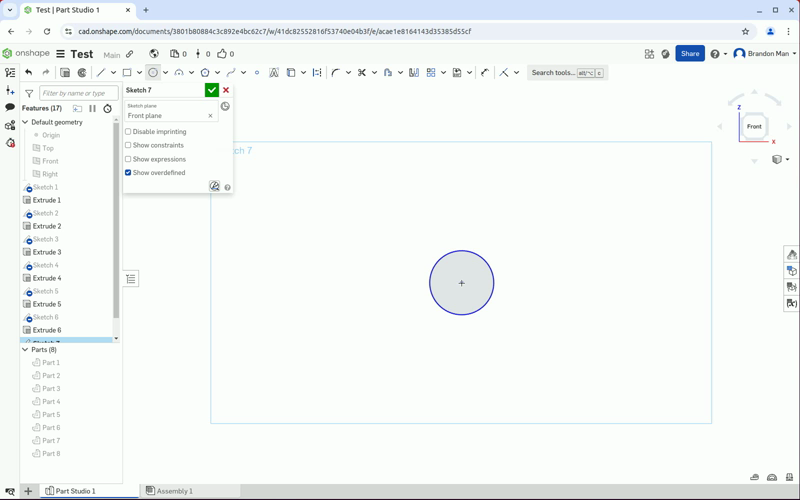
mouse_move(486, 282)
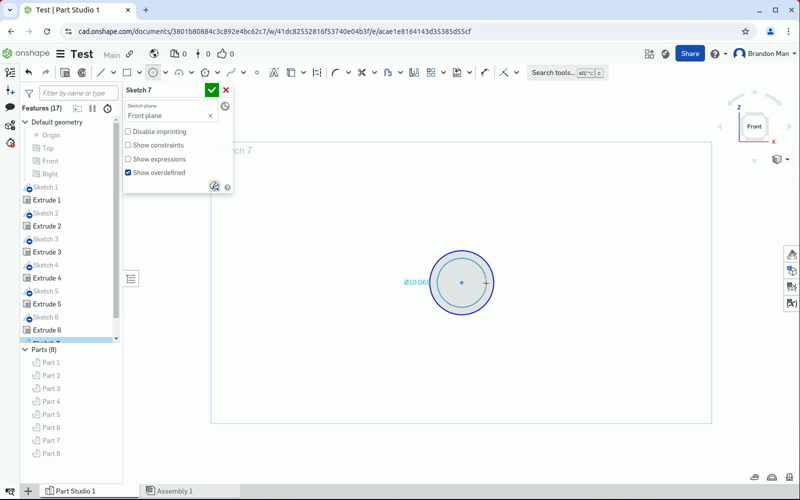
click(486, 282)
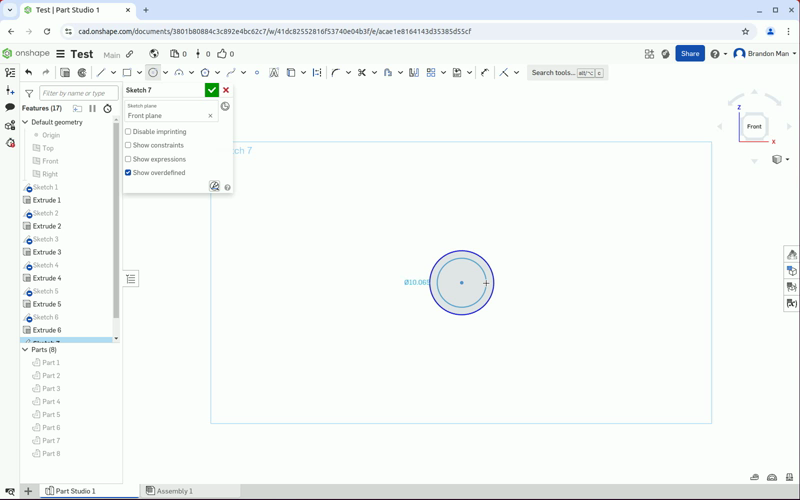
key(esc)
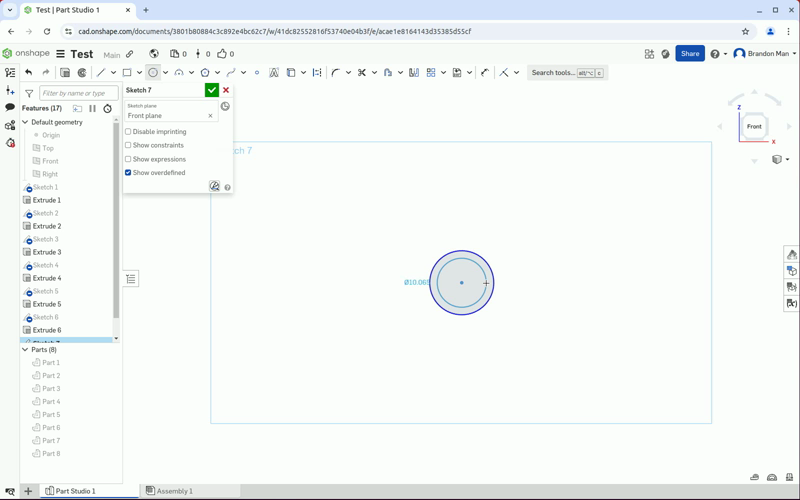
mouse_move(473, 305)
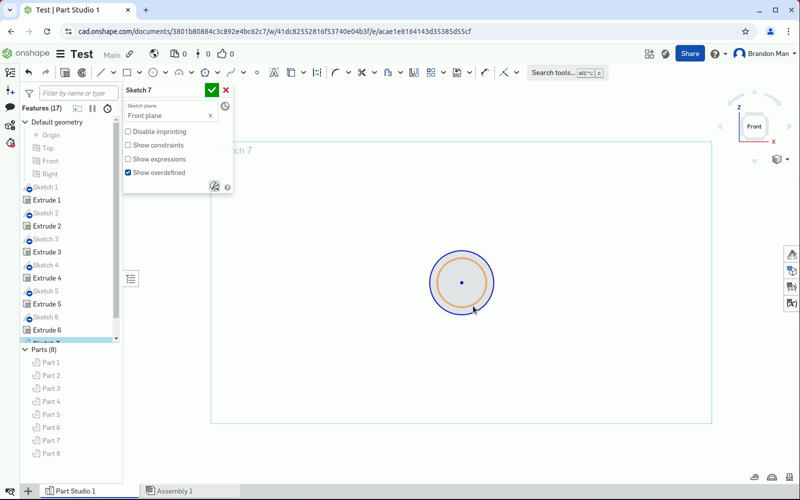
scroll(6)
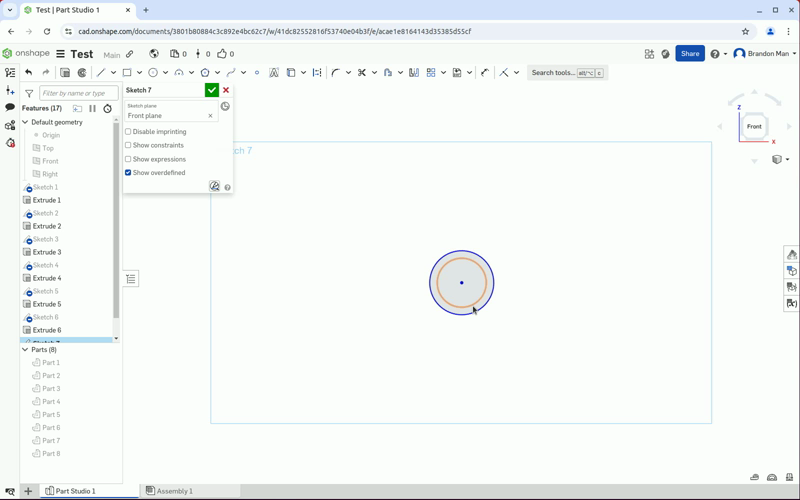
scroll(6)
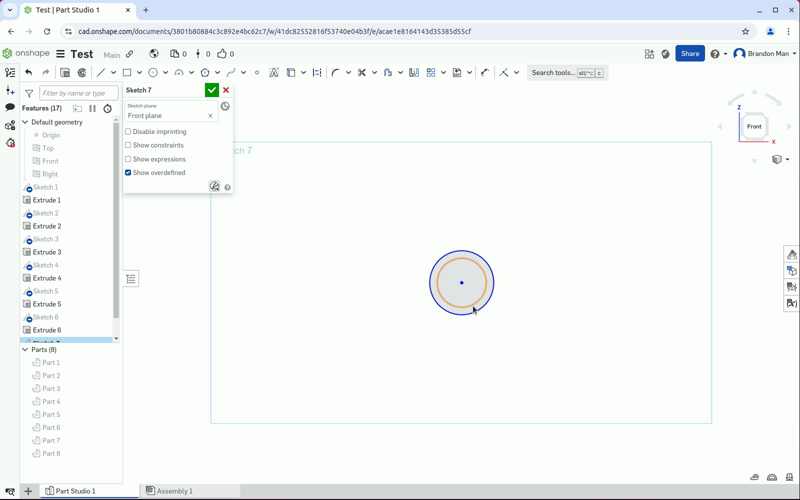
scroll(6)
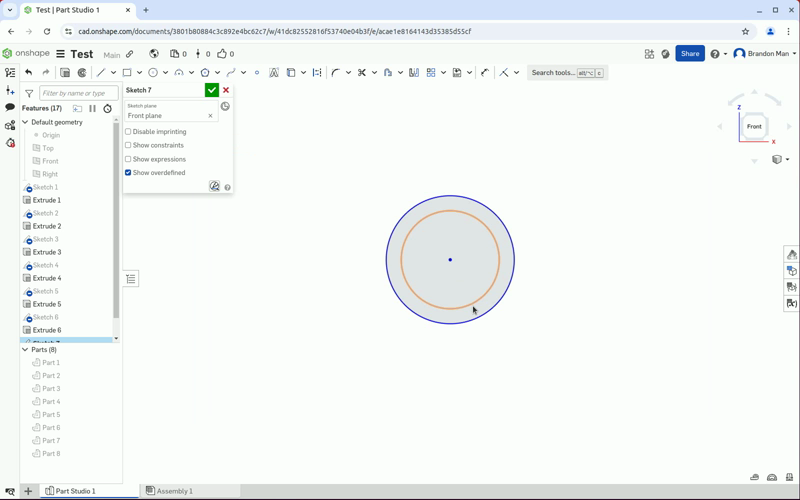
scroll(6)
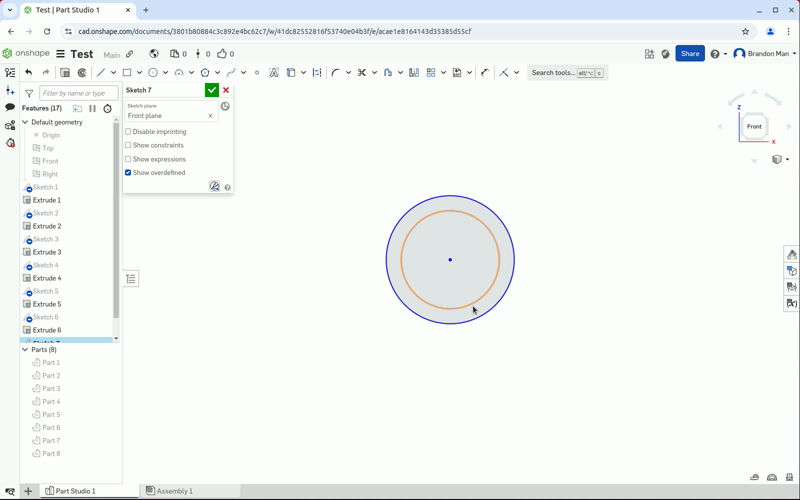
scroll(6)
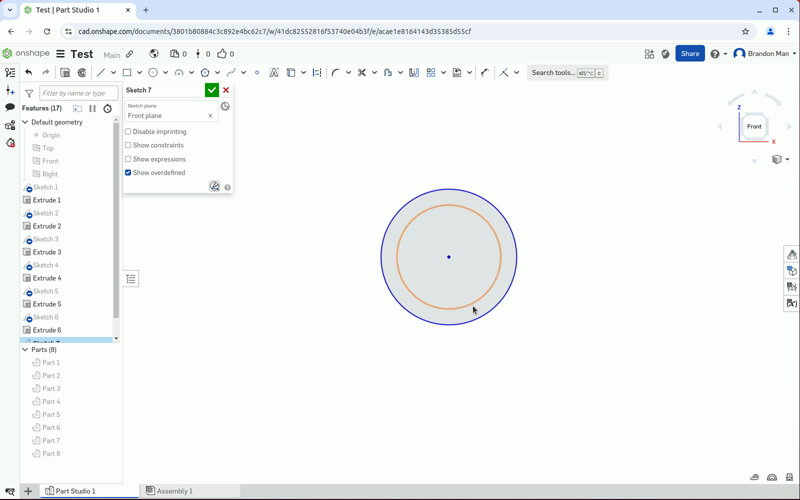
scroll(6)
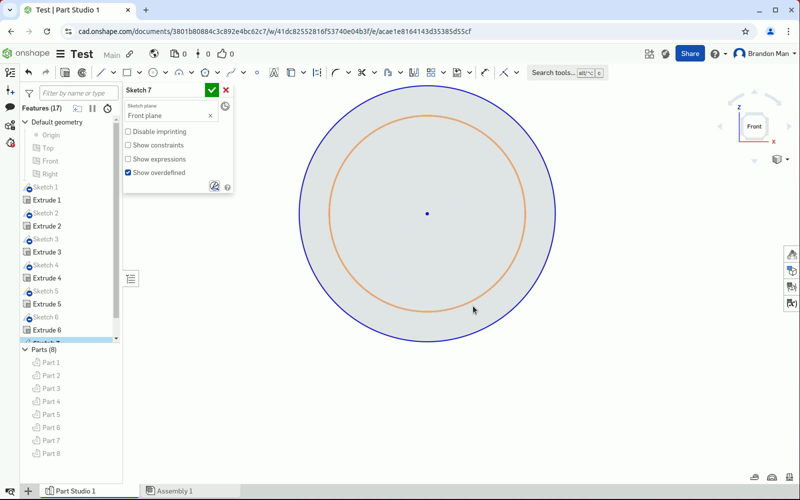
scroll(6)
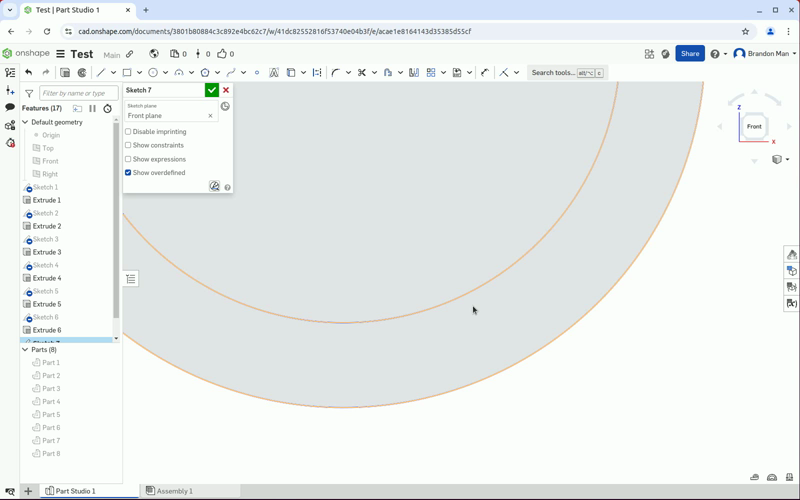
click(473, 305)
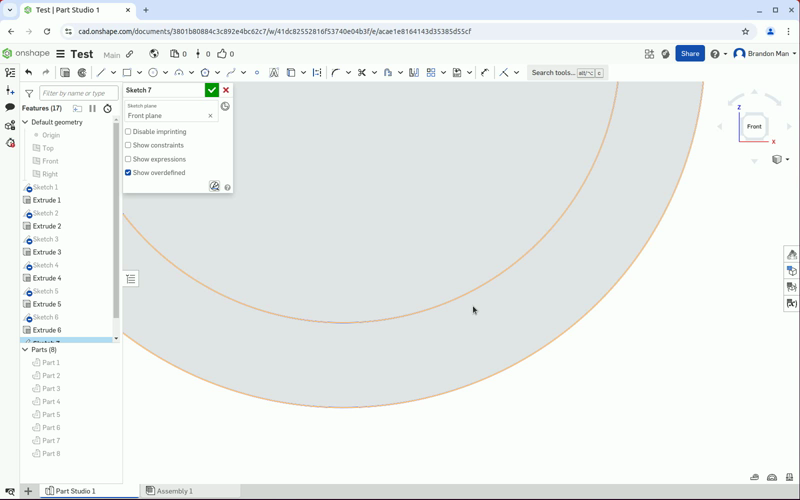
scroll(-6)
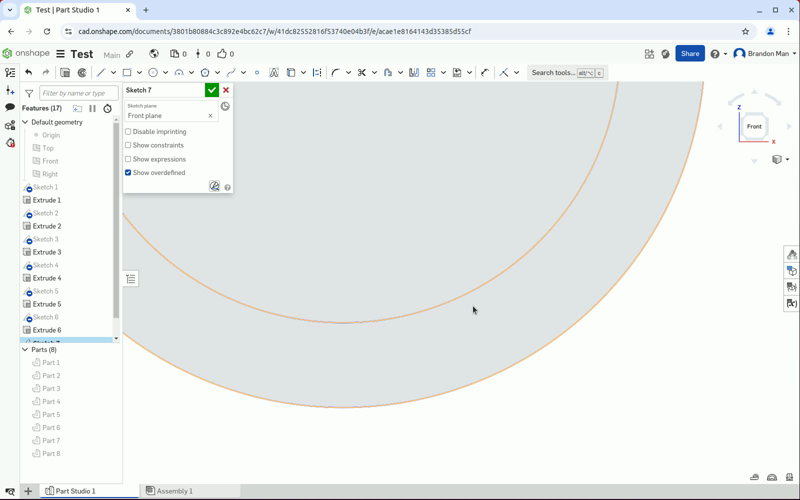
scroll(-6)
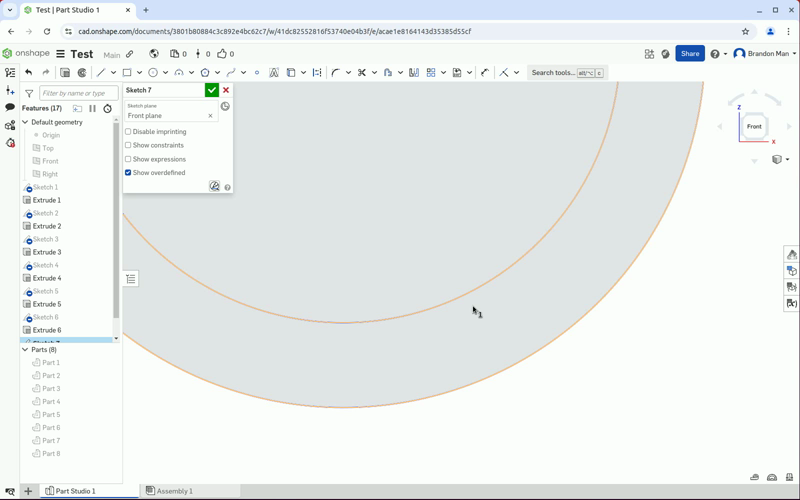
scroll(-6)
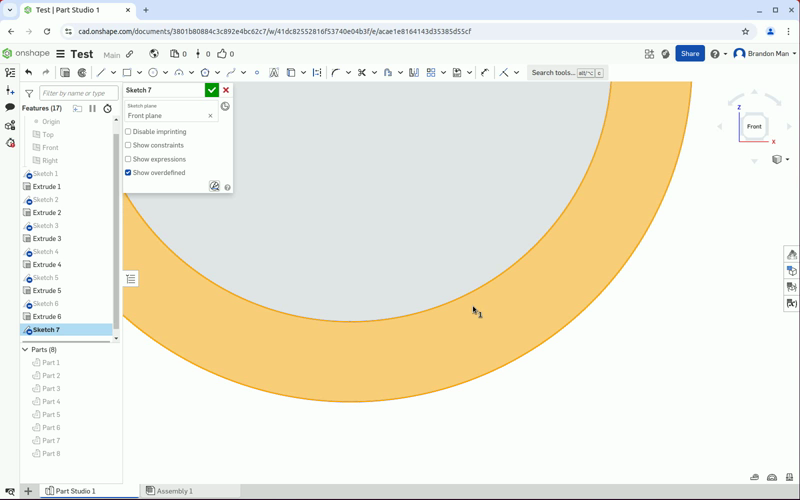
scroll(-6)
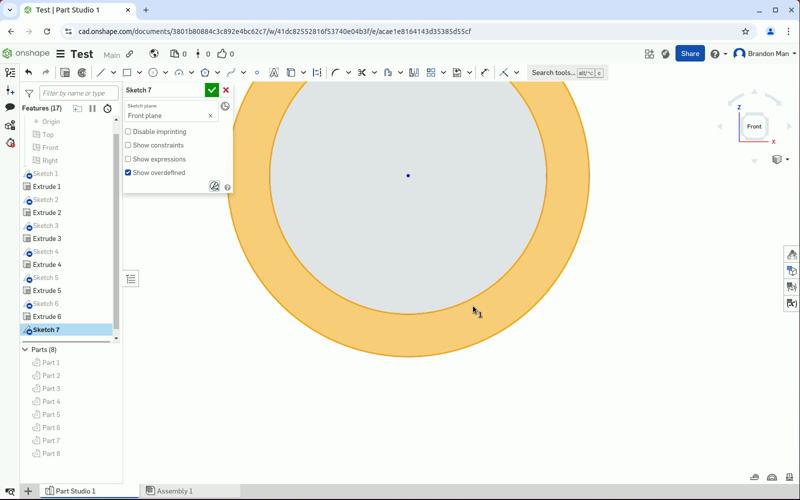
scroll(-6)
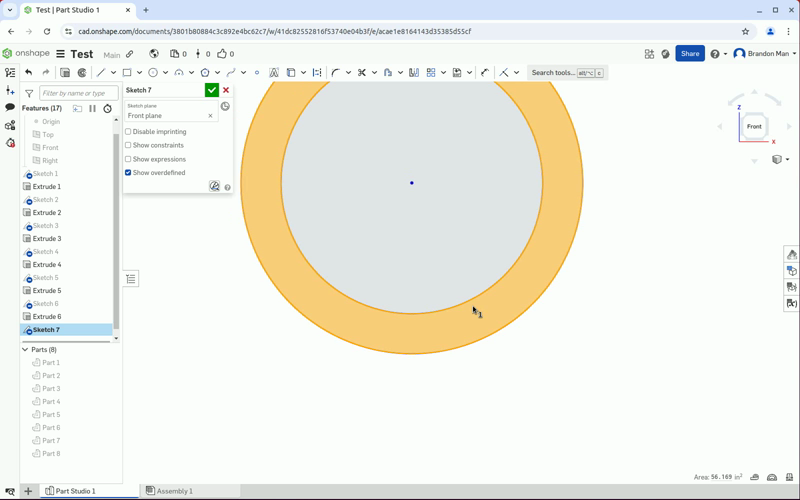
scroll(-6)
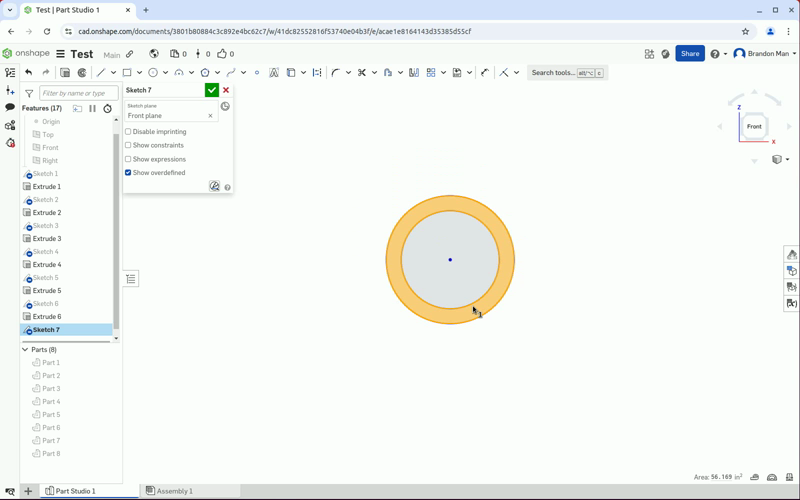
scroll(-6)
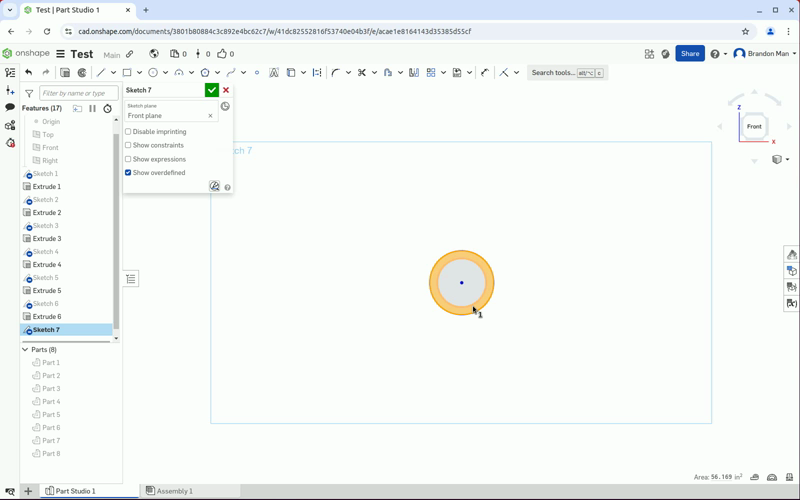
mouse_move(73, 352)
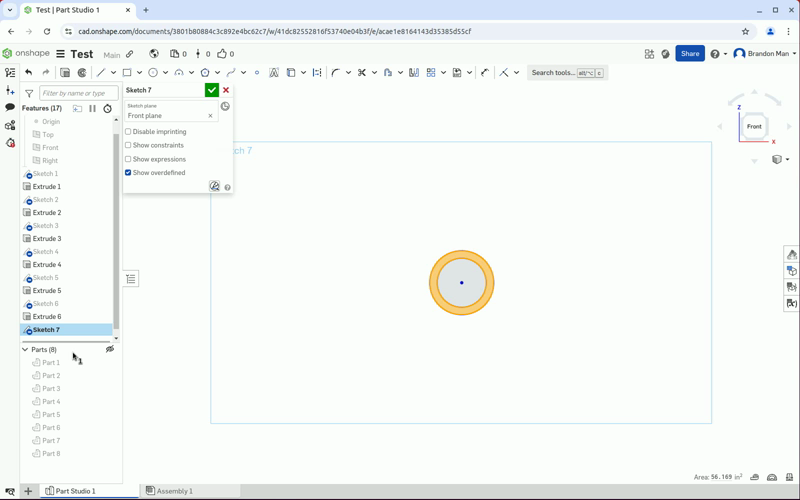
key(shift+y)
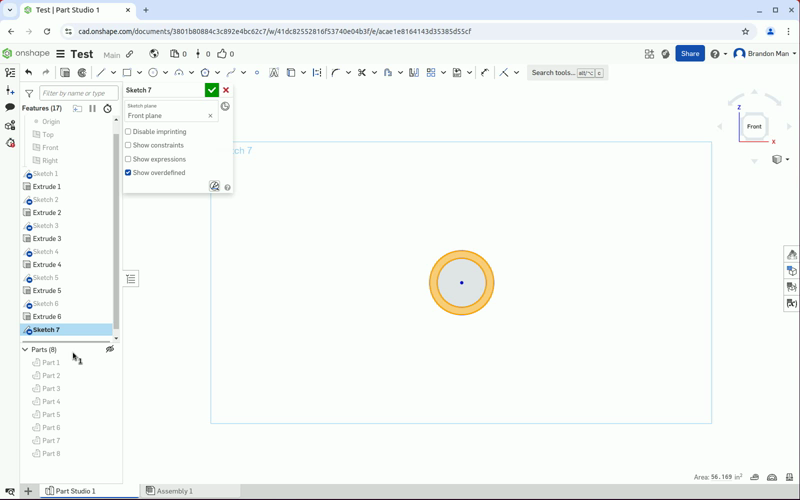
key(shift+e)
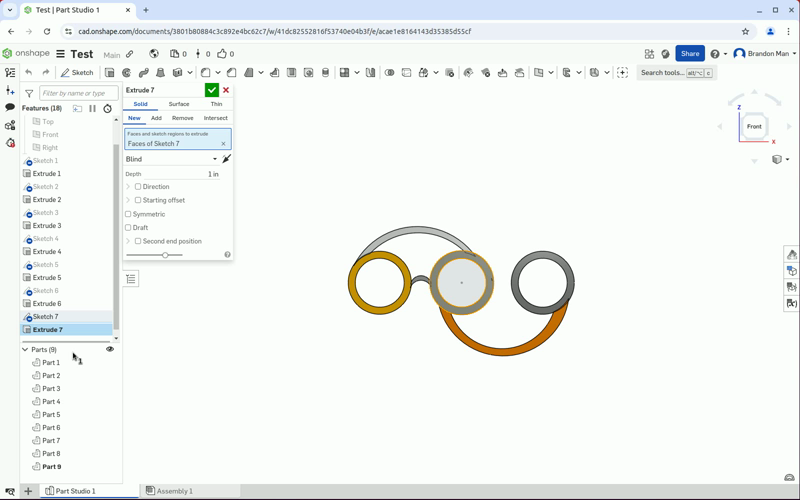
mouse_move(143, 106)
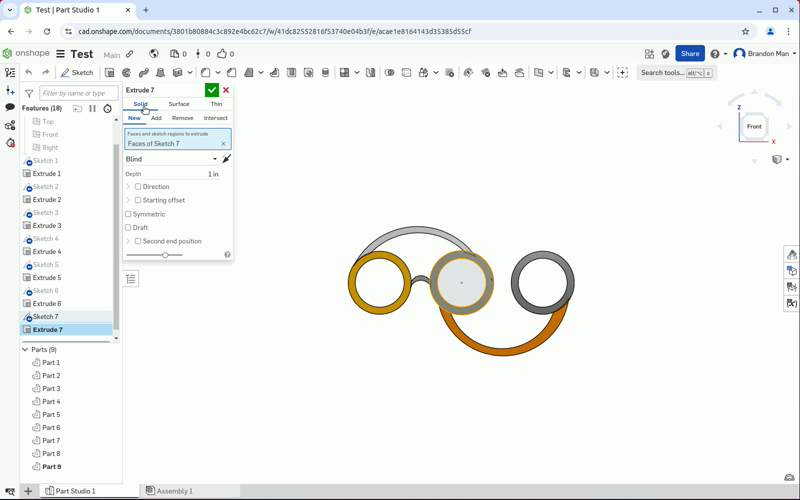
click(143, 106)
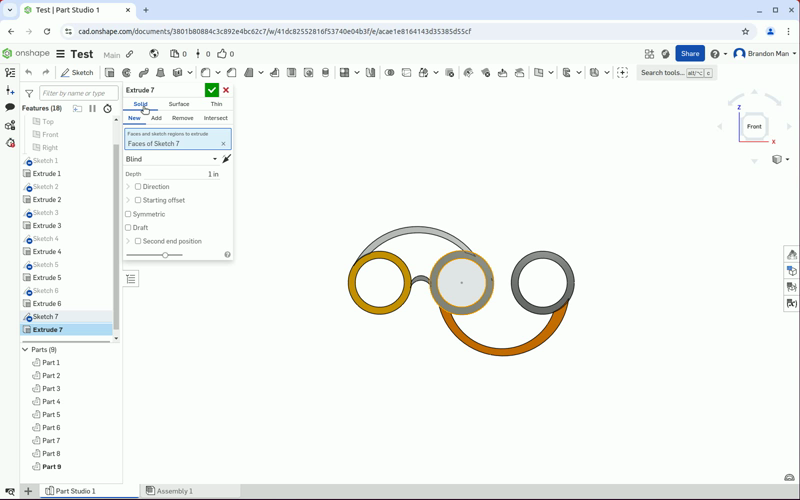
mouse_move(137, 120)
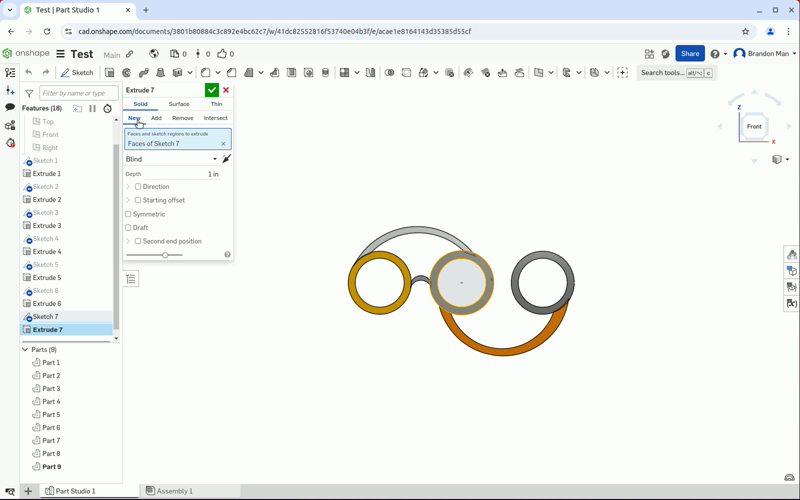
click(137, 120)
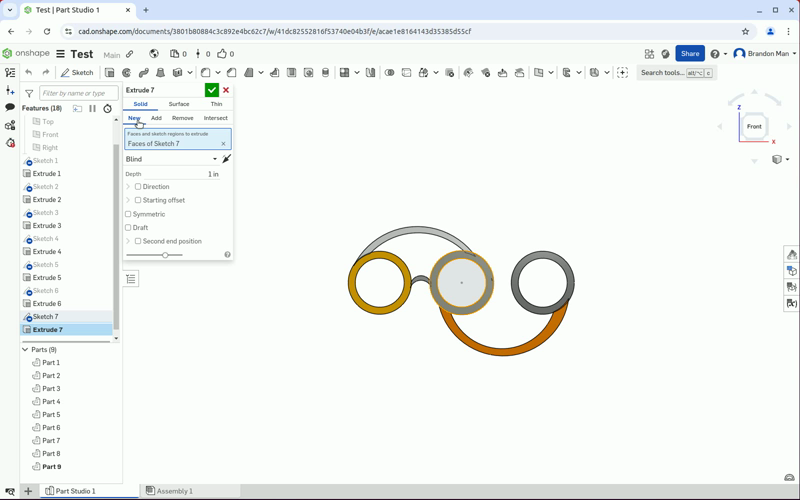
key(tab, 4)
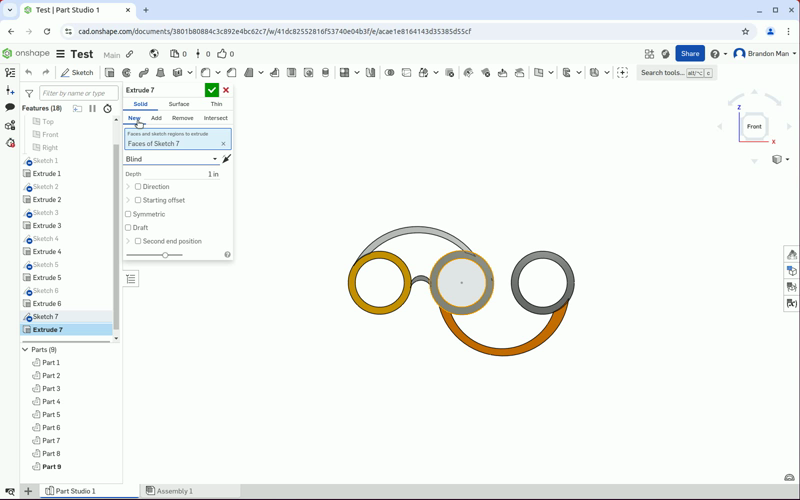
text(2.889)
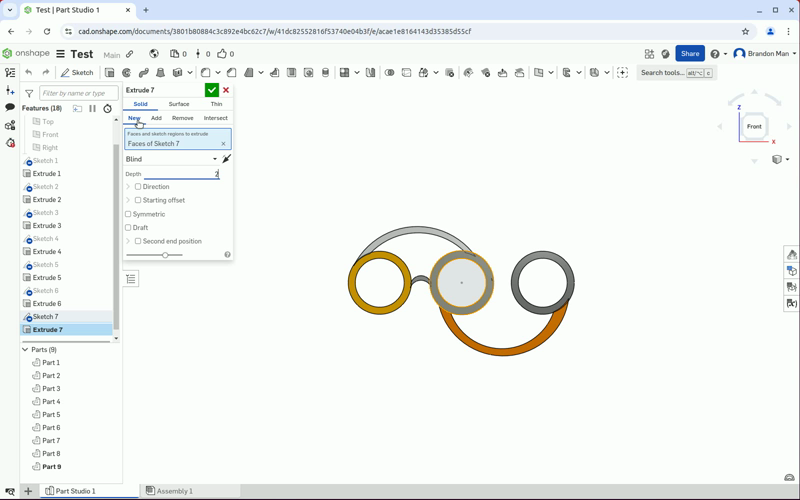
key(enter)
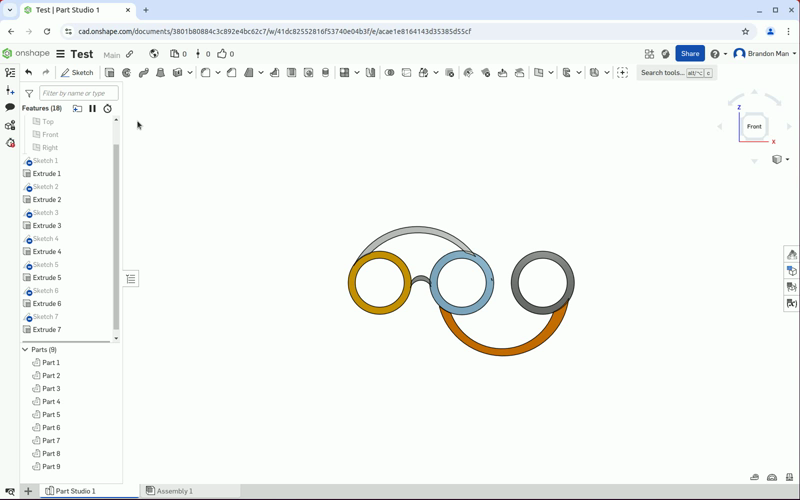
key(shift+h)
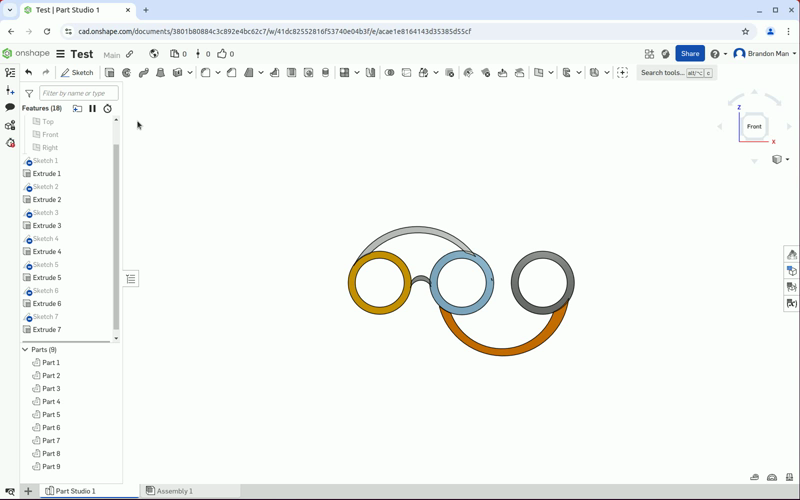
key(shift+h)
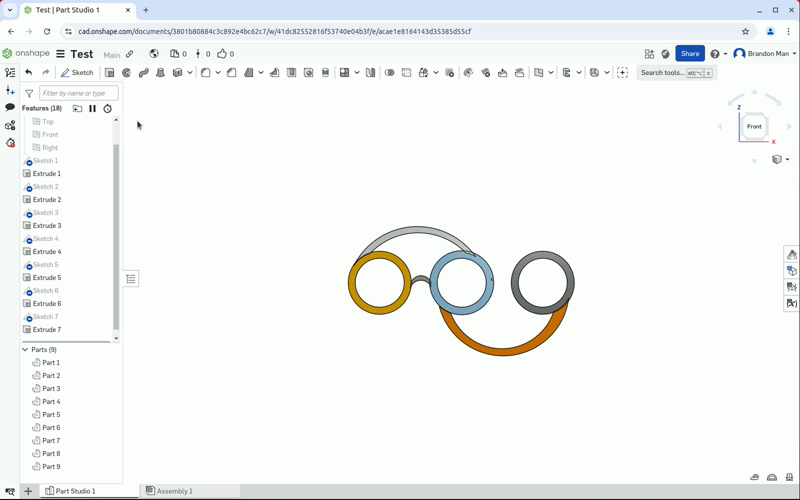
key(shift+7)
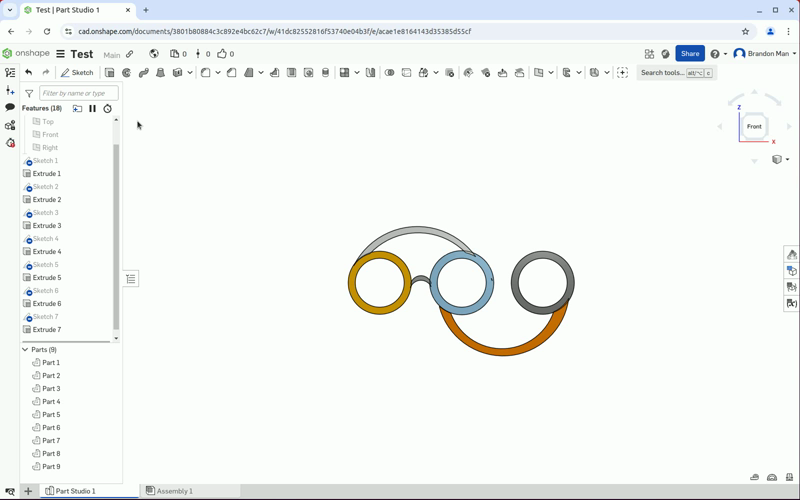
key(left, 2)
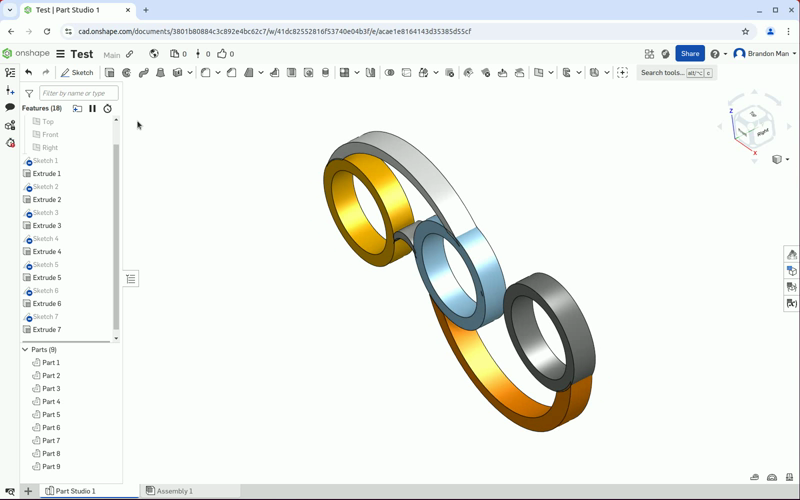
key(down, 2)
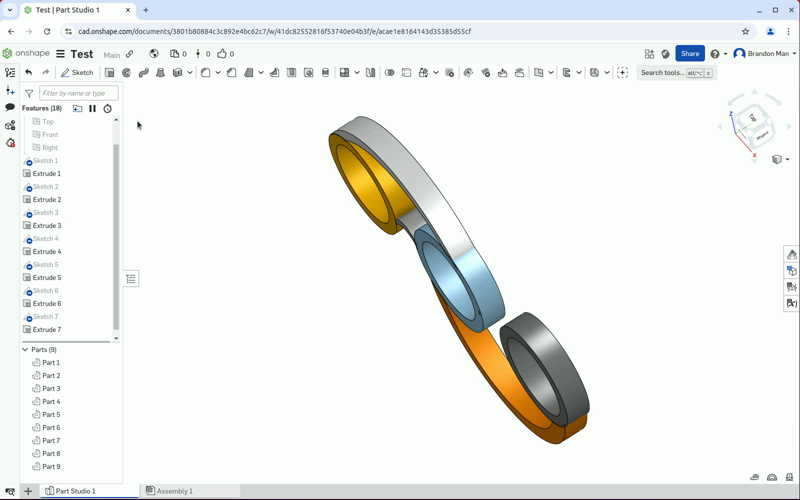
key(up, 2)
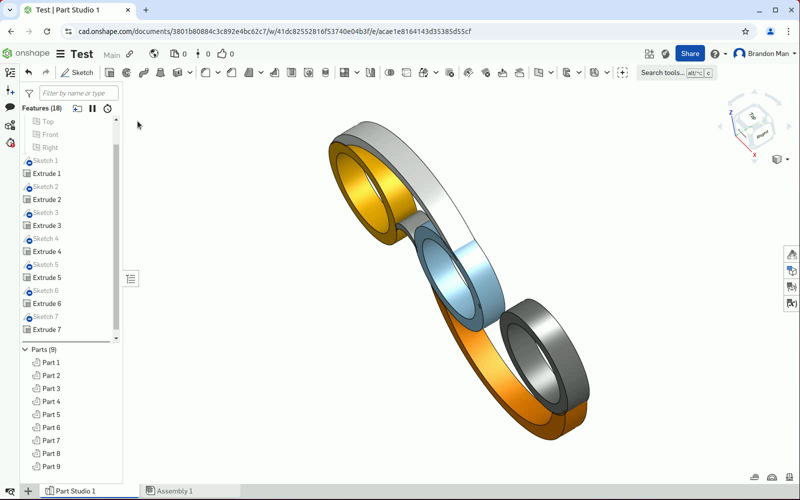
key(right, 2)
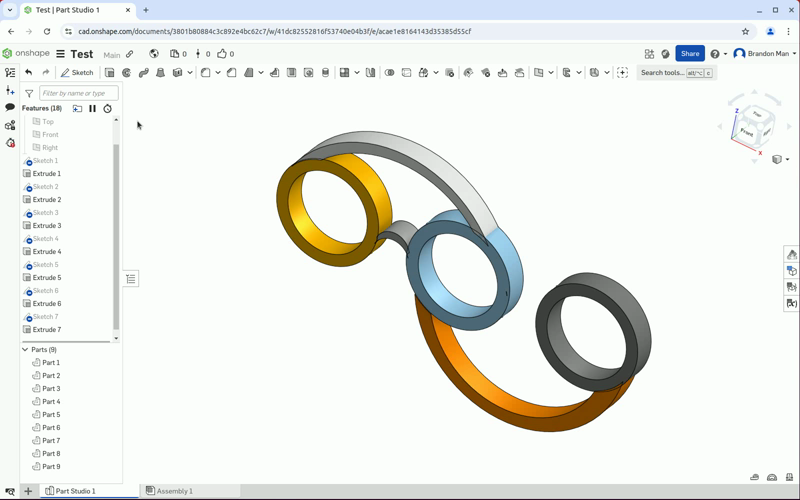
mouse_move(69, 163)
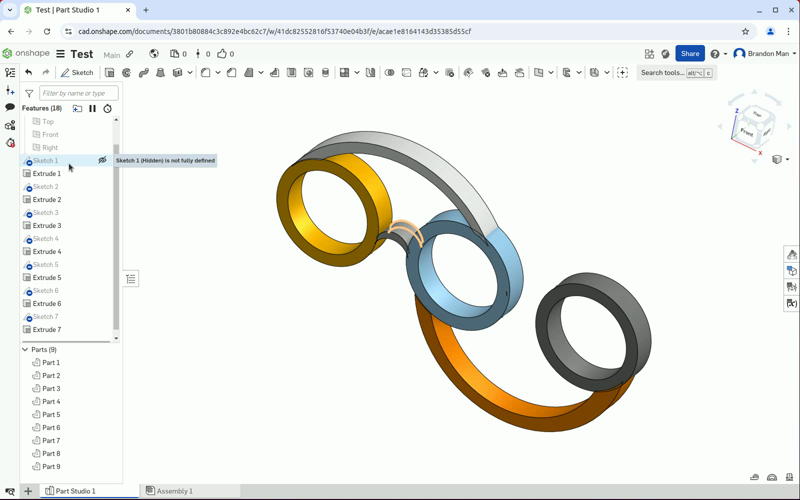
click(69, 163)